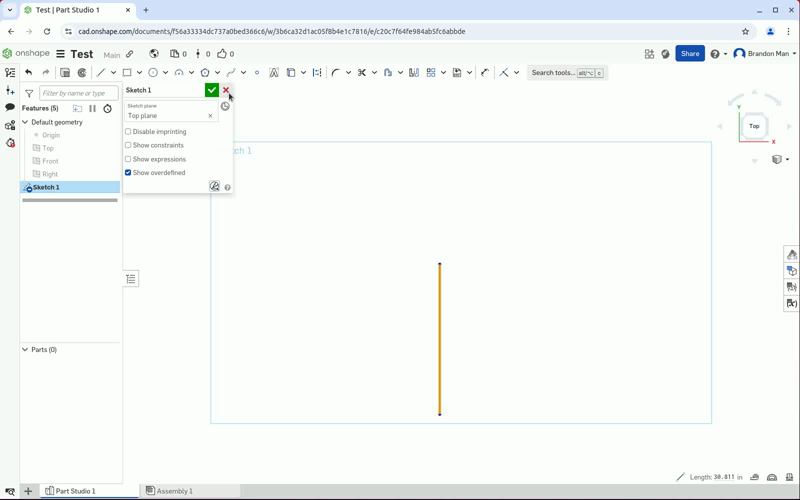
key(shift+h)
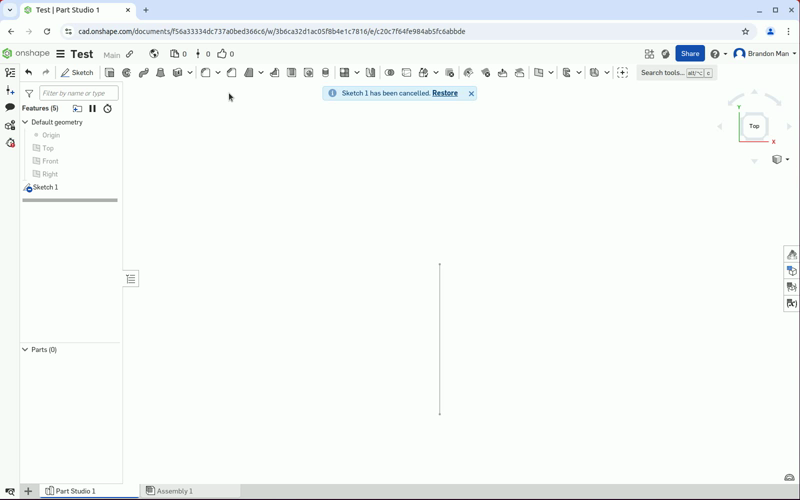
mouse_move(73, 352)
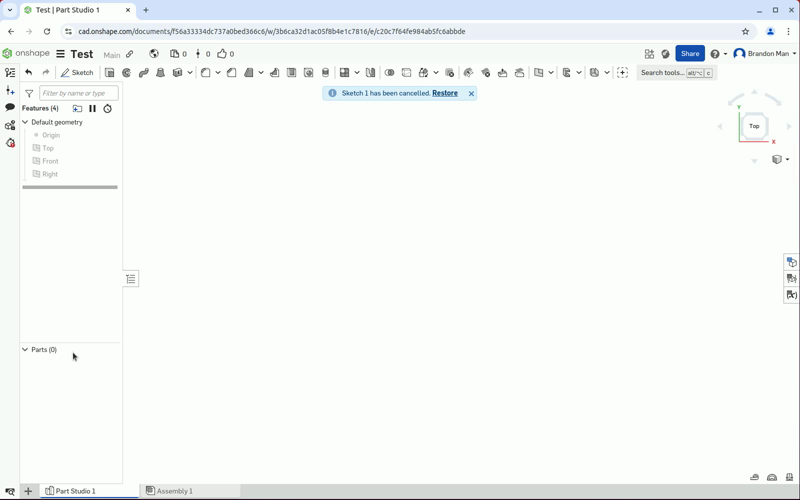
key(y)
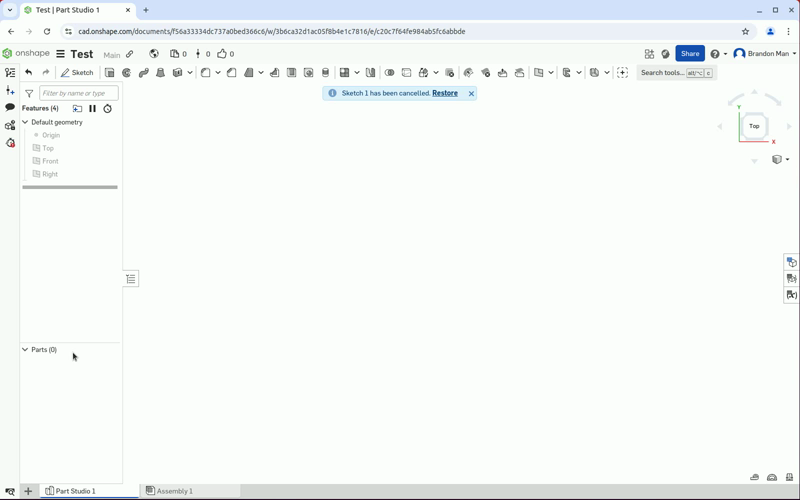
key(shift+p)
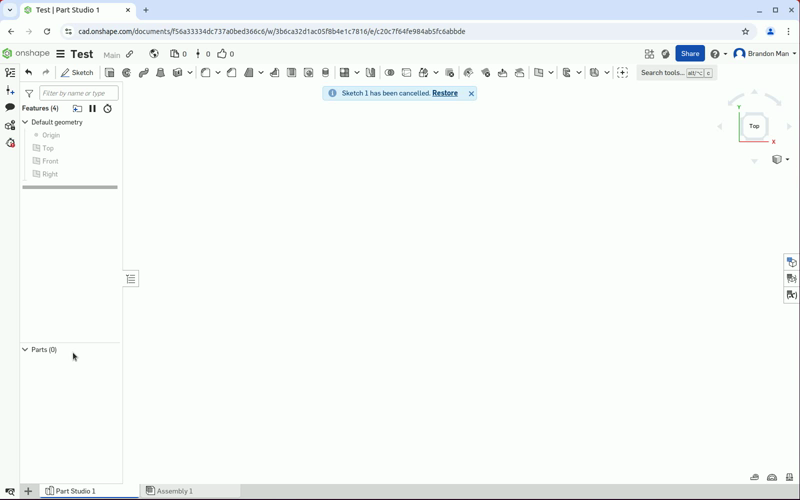
key(space)
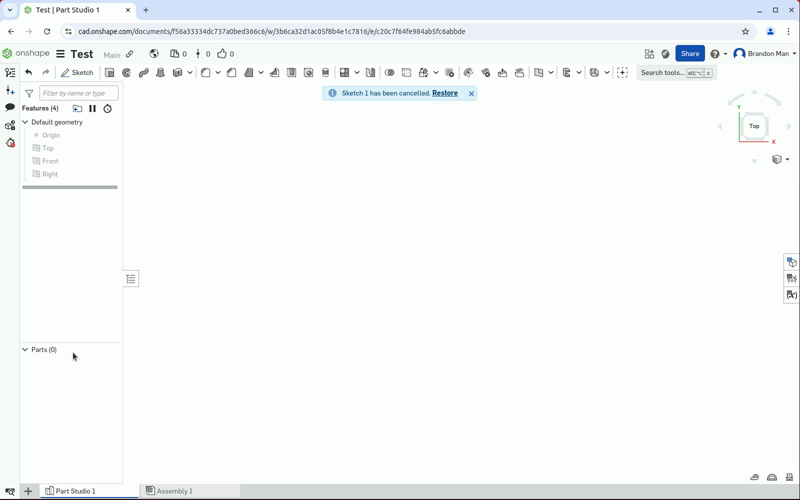
key_down(shift)
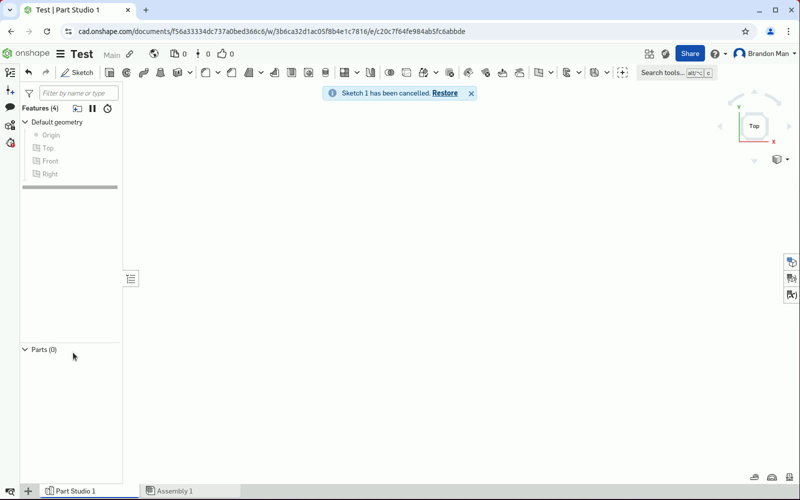
key(up)
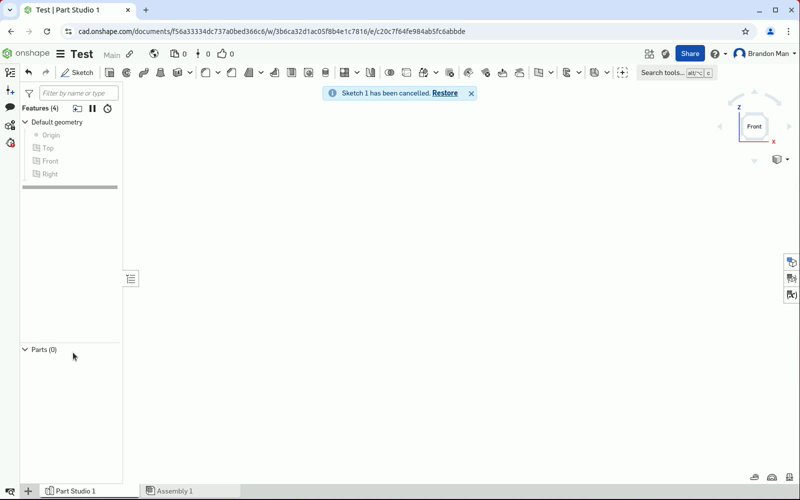
key_up(shift)
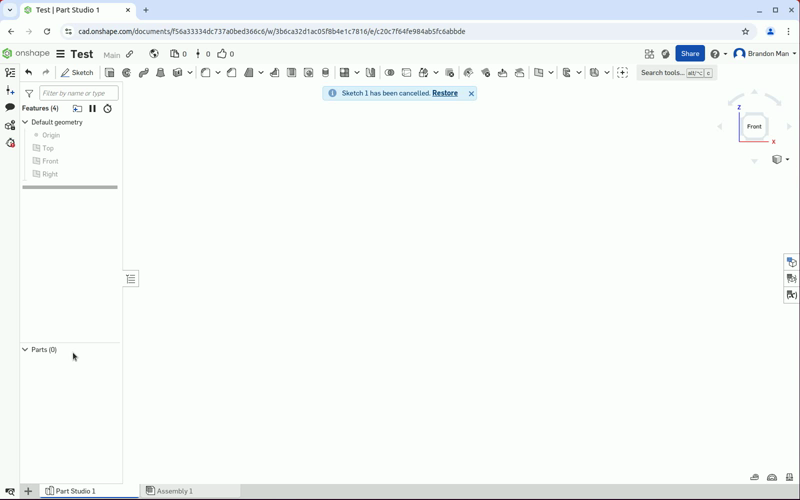
mouse_move(73, 352)
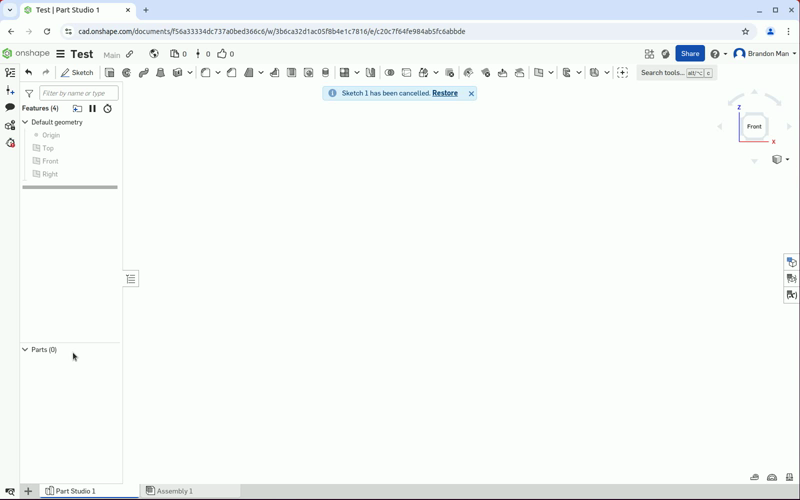
key(shift+y)
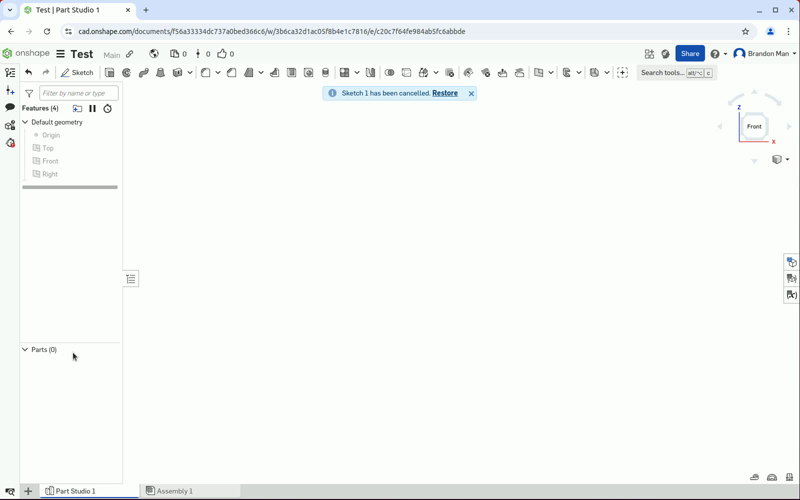
key(shift+s)
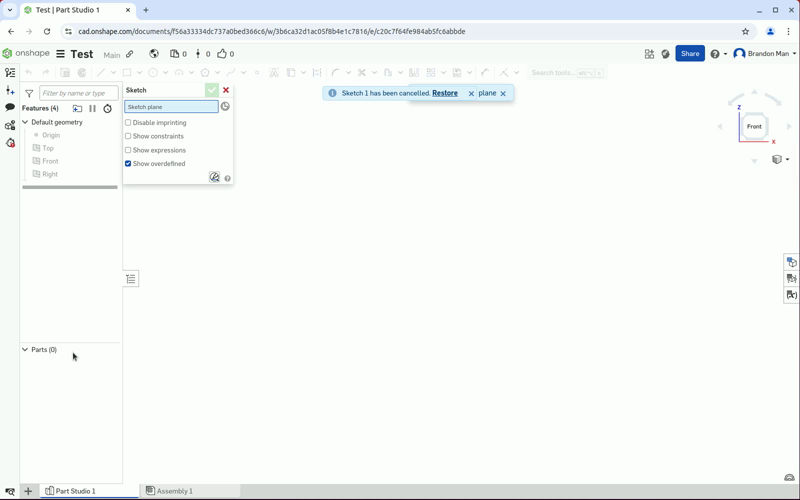
mouse_move(73, 163)
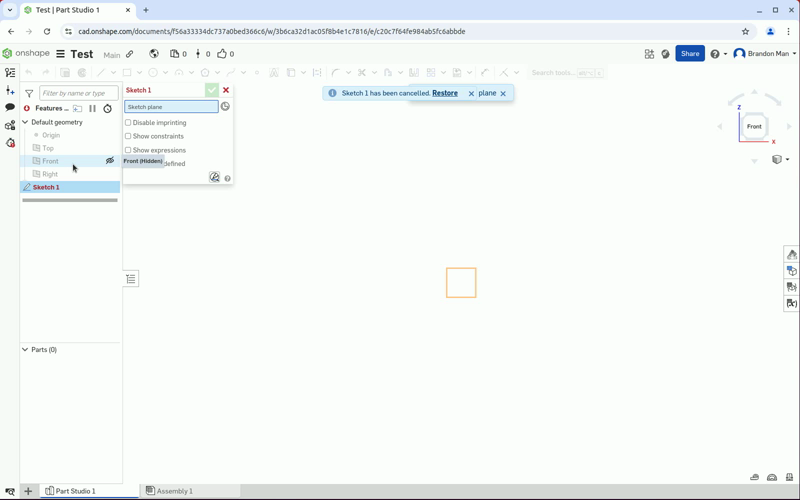
click(73, 163)
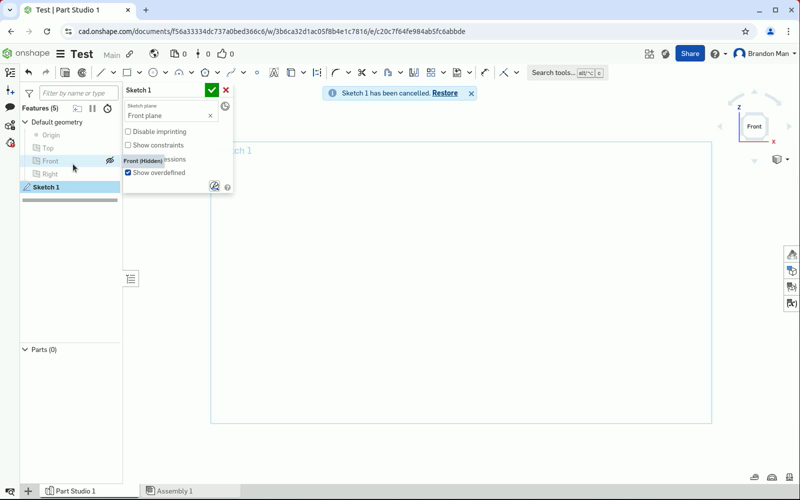
mouse_move(73, 352)
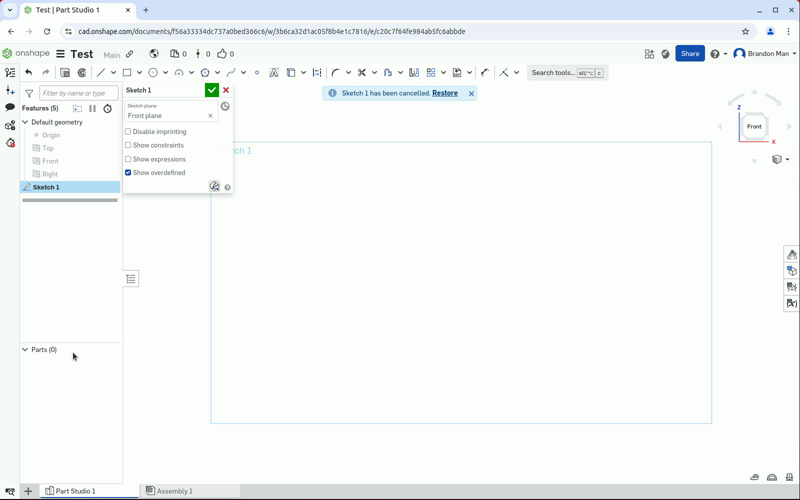
key(y)
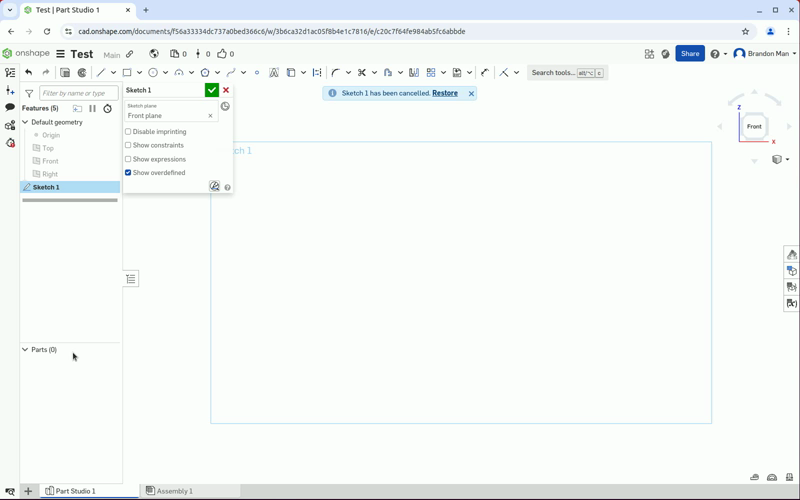
key(l)
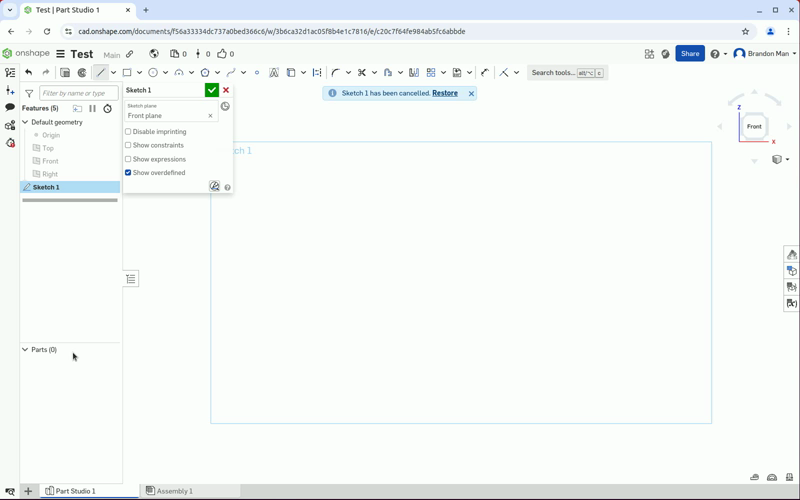
key_down(shift)
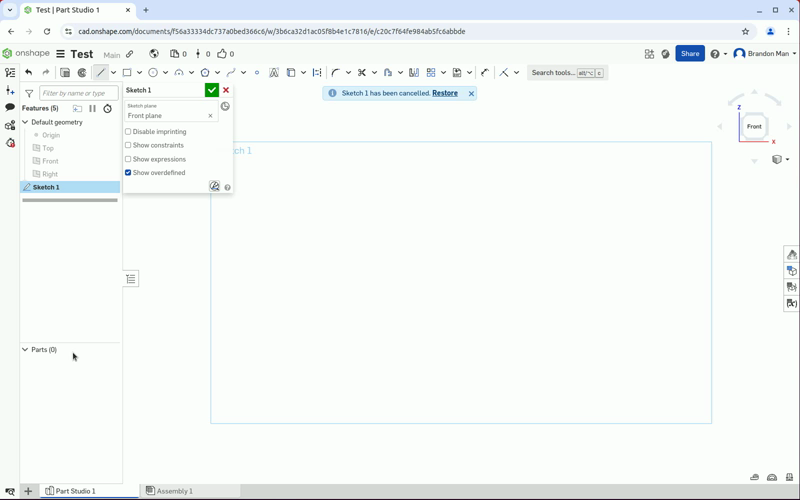
mouse_move(438, 282)
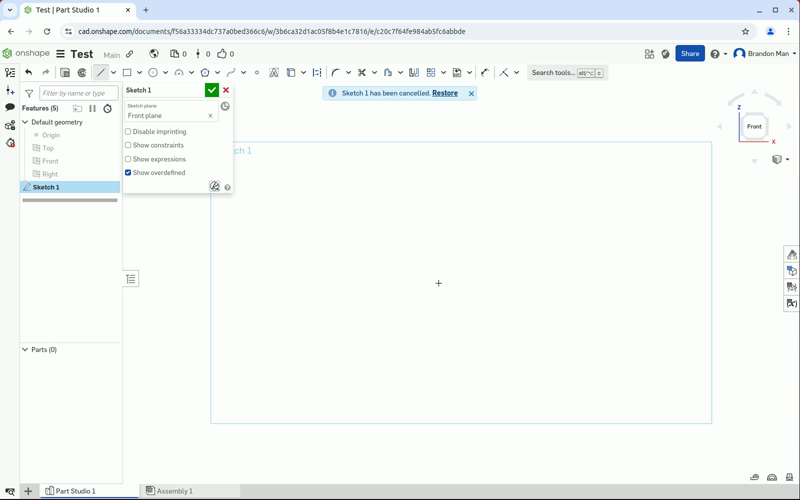
click(438, 282)
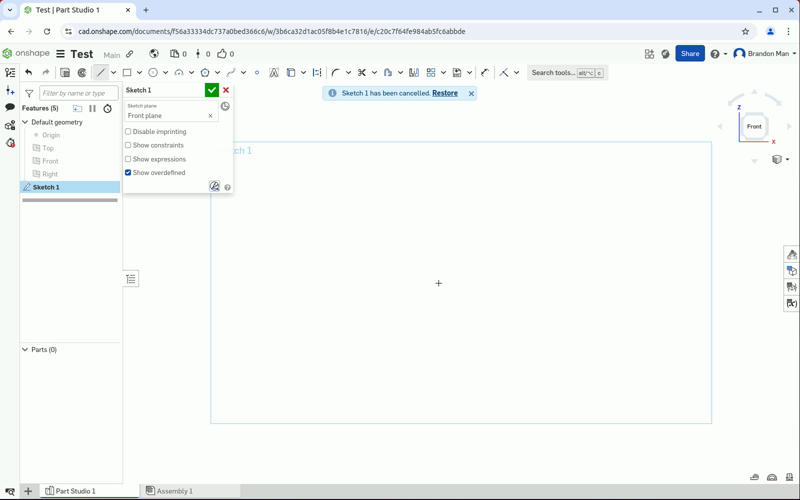
key_up(shift)
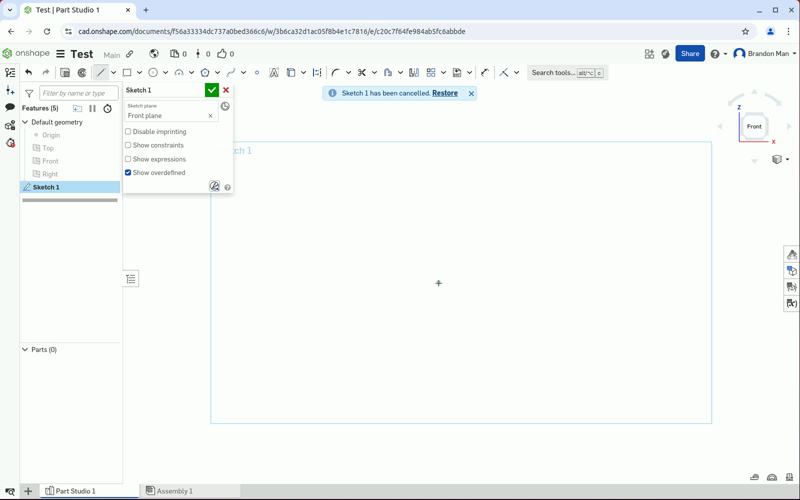
key_down(shift)
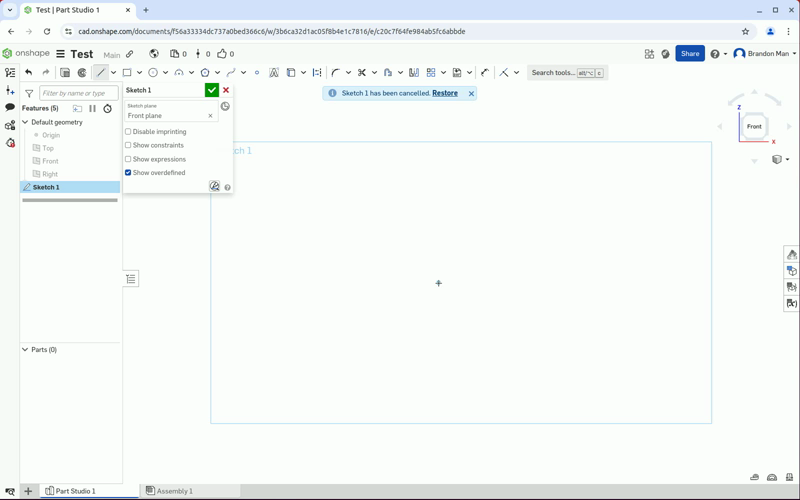
mouse_move(468, 282)
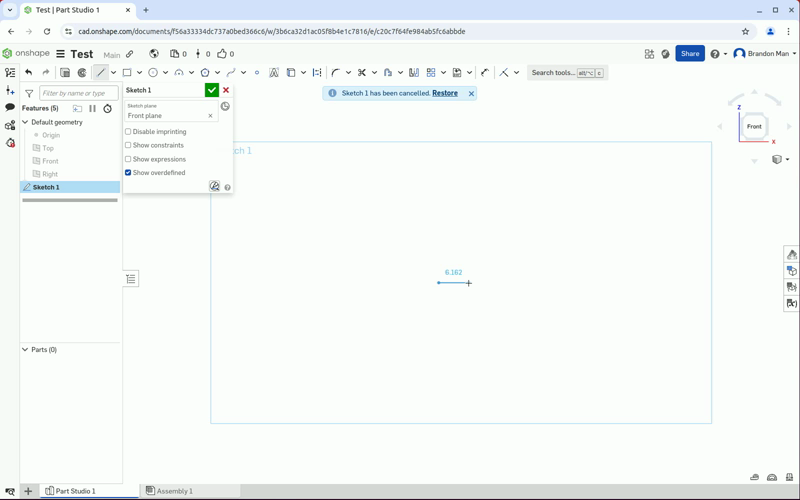
mouse_move(461, 282)
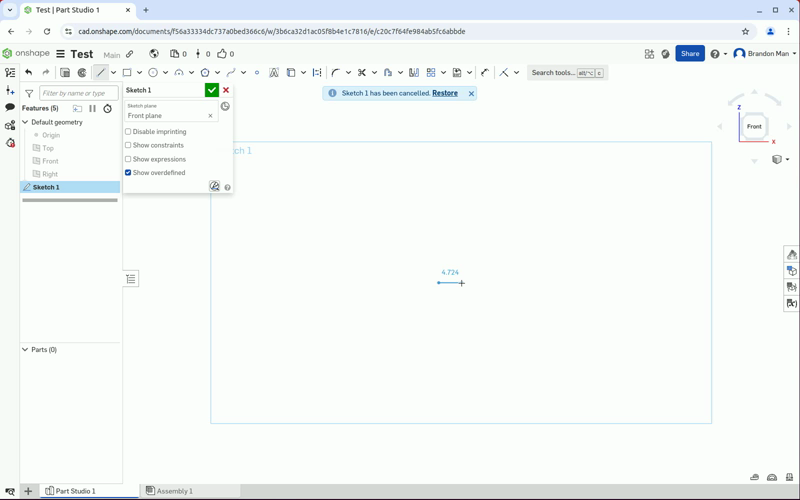
click(461, 282)
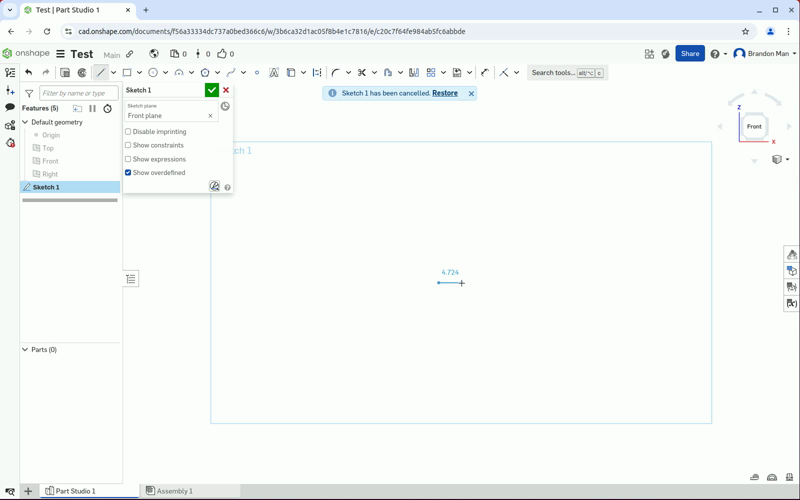
key_up(shift)
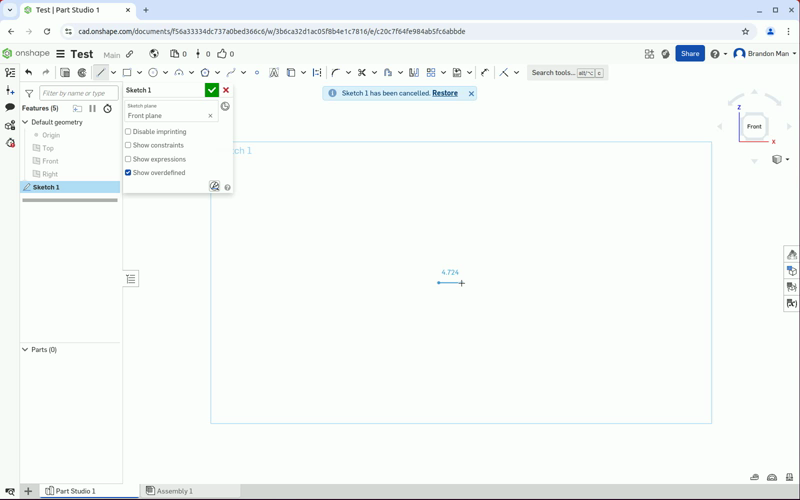
key_down(shift)
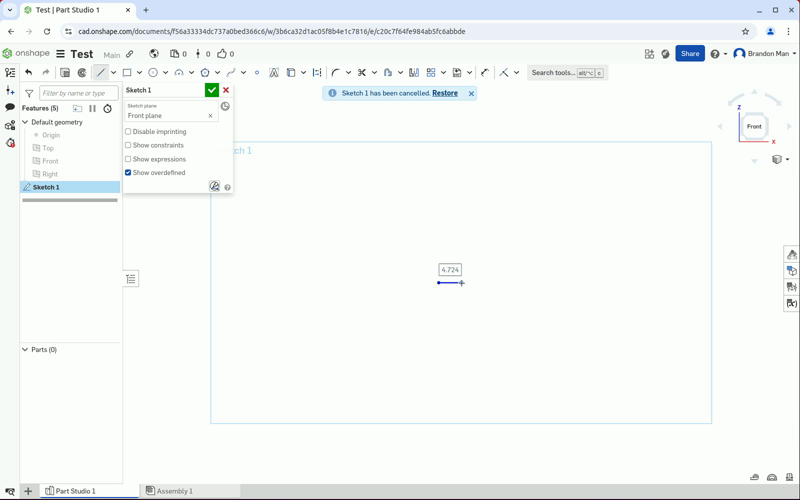
mouse_move(491, 282)
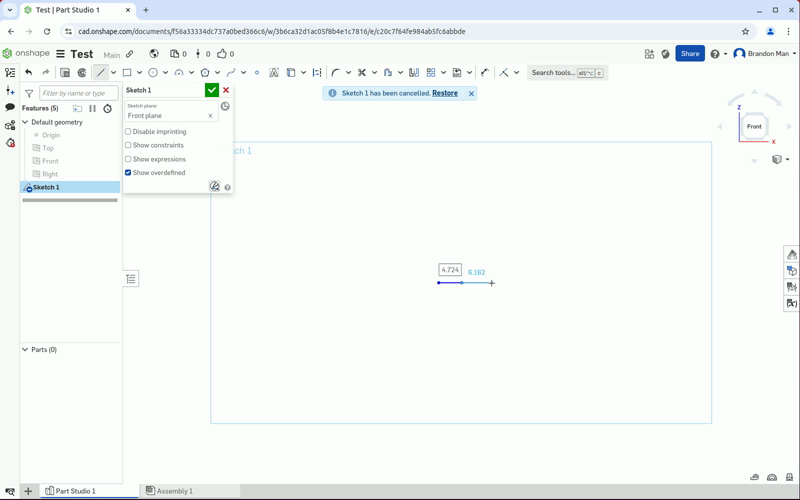
mouse_move(461, 273)
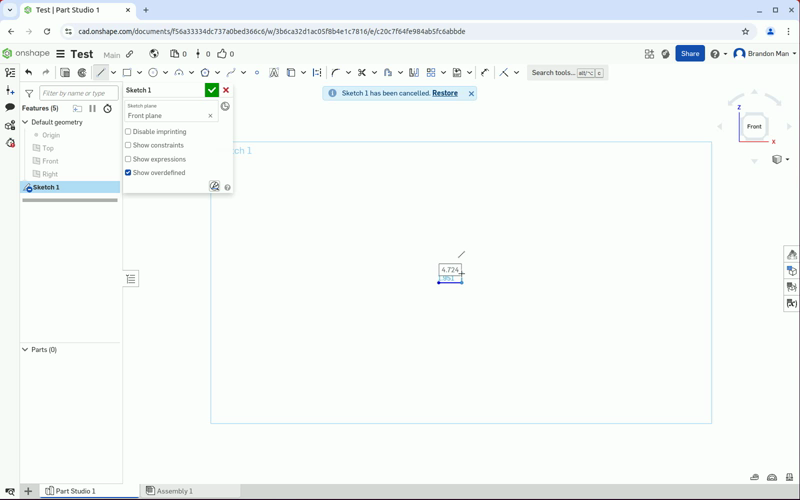
click(461, 273)
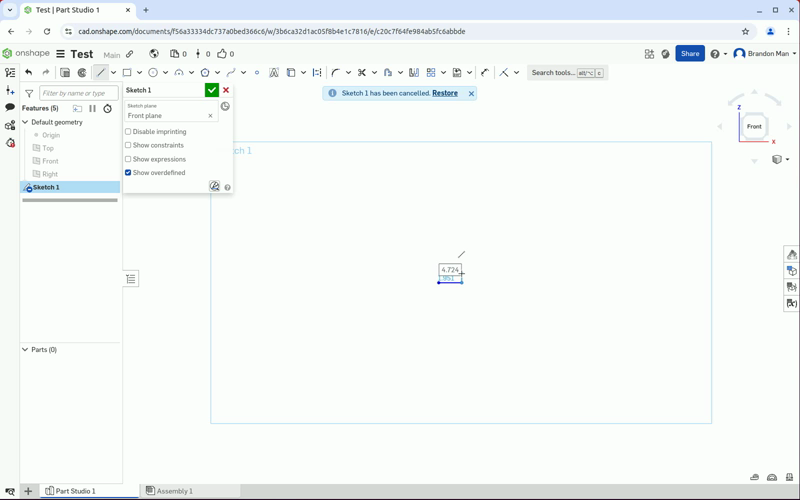
key_up(shift)
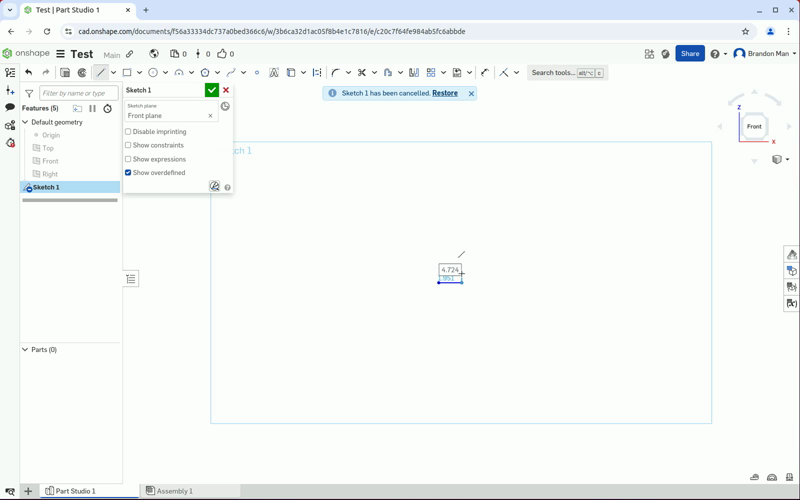
key(esc)
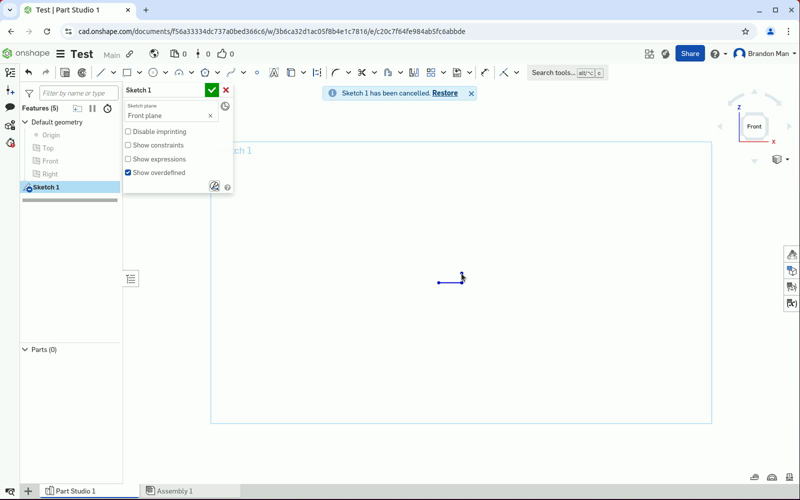
key(a)
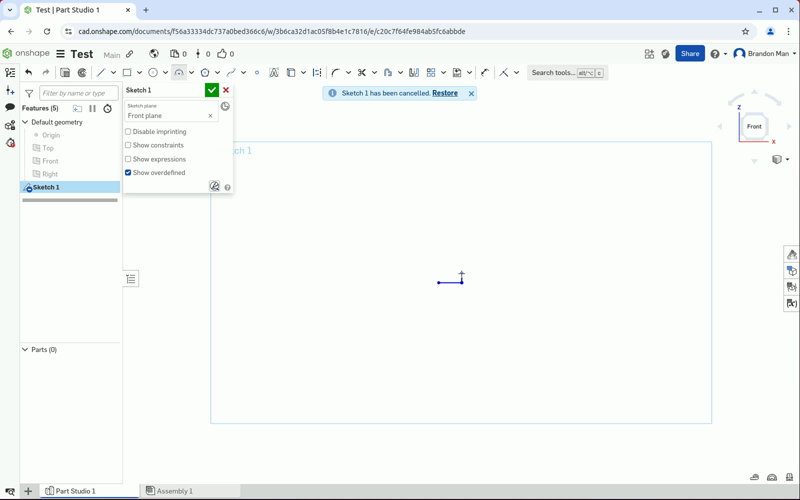
mouse_move(461, 273)
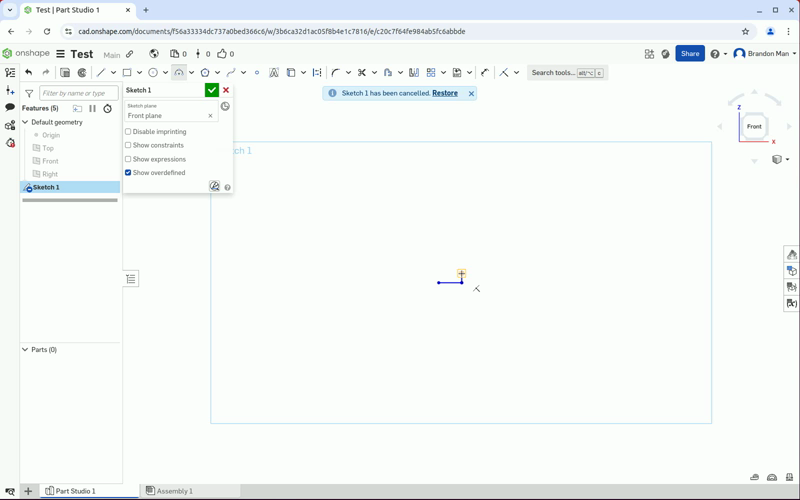
click(461, 273)
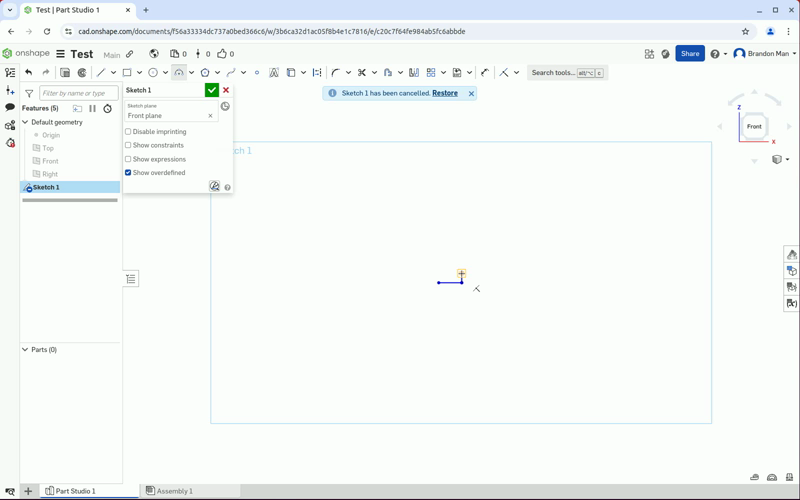
key_down(shift)
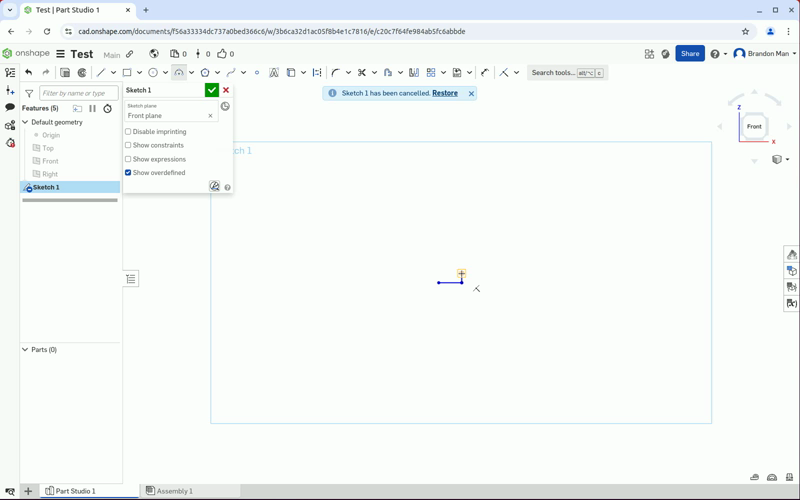
mouse_move(438, 267)
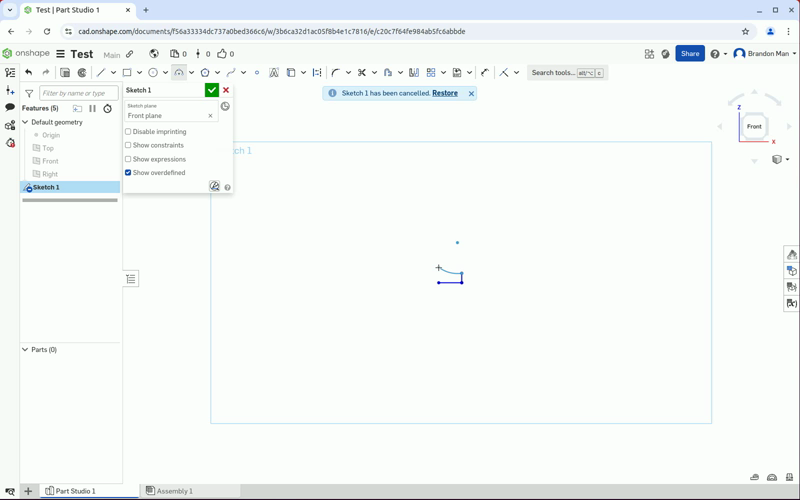
click(438, 267)
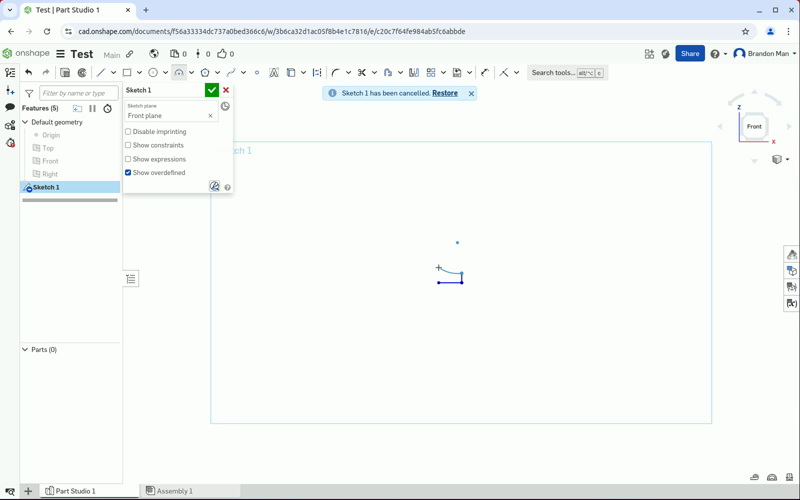
mouse_move(449, 271)
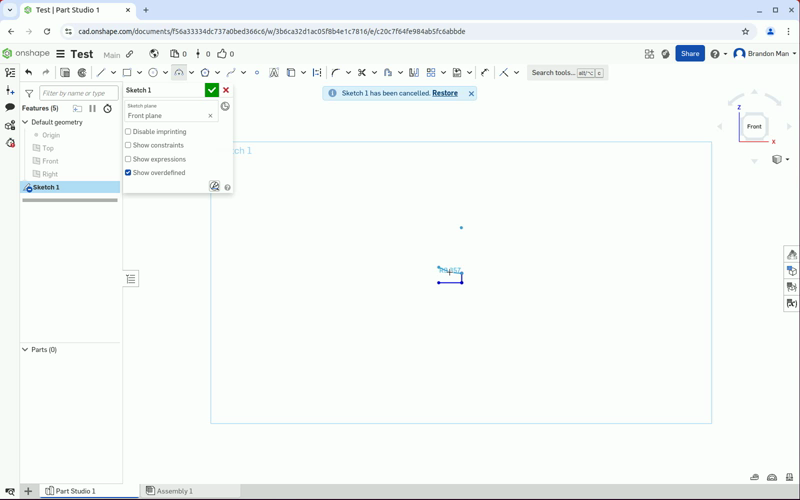
click(449, 271)
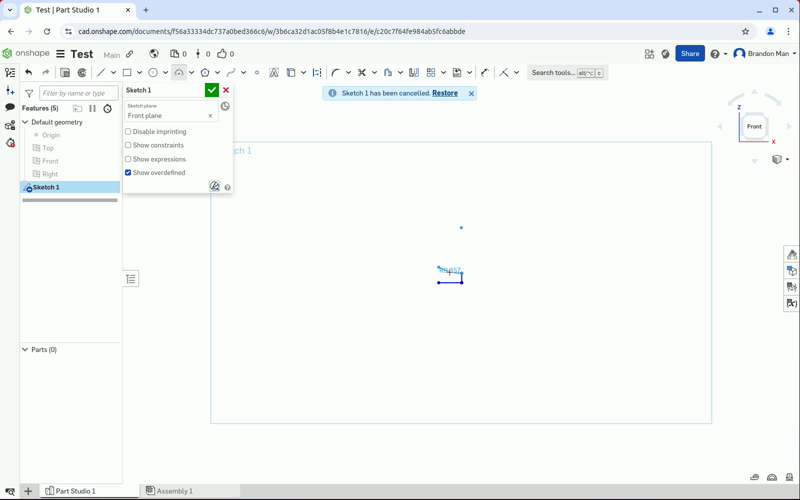
key_up(shift)
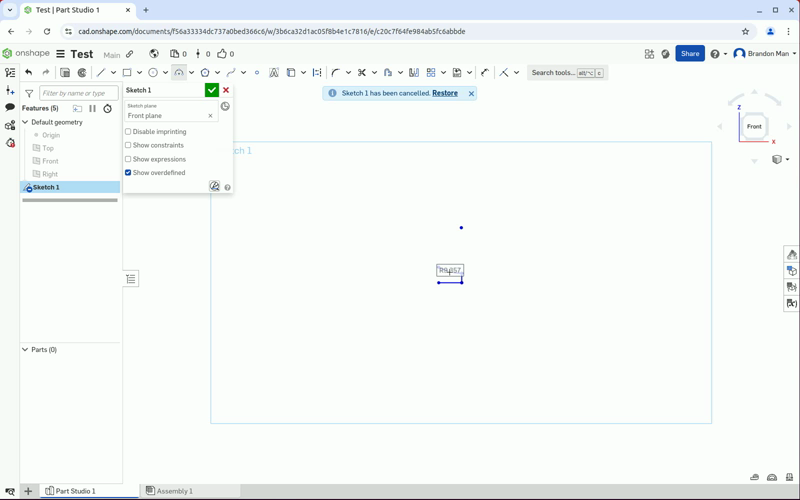
key(esc)
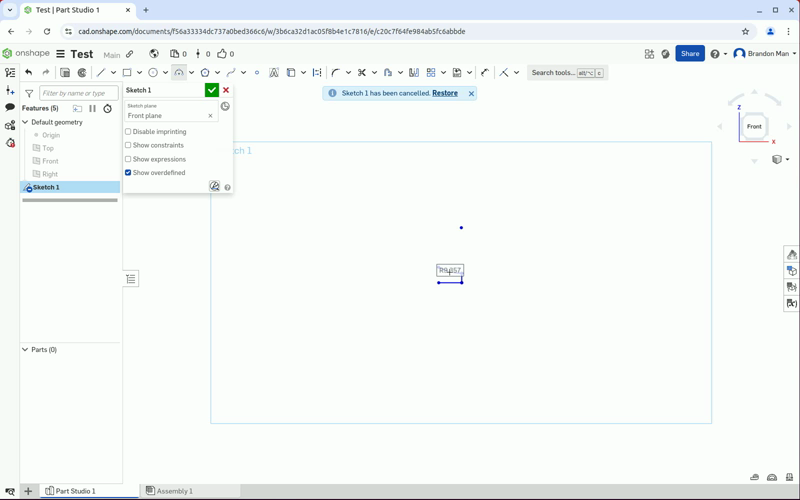
key(l)
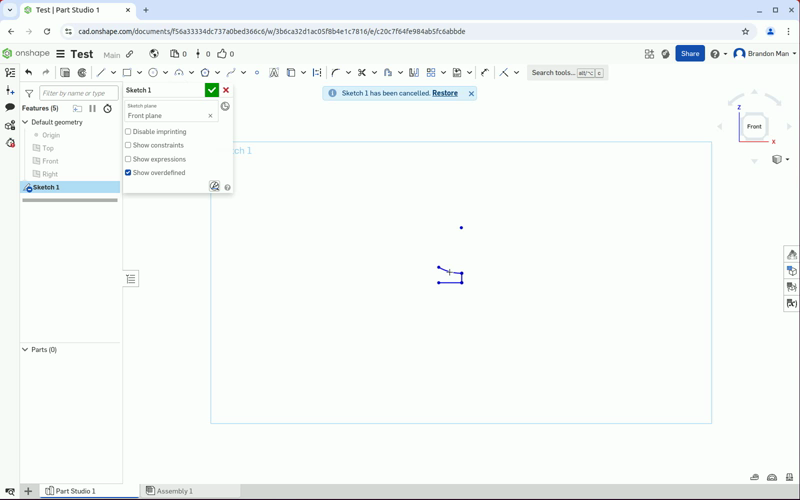
mouse_move(438, 267)
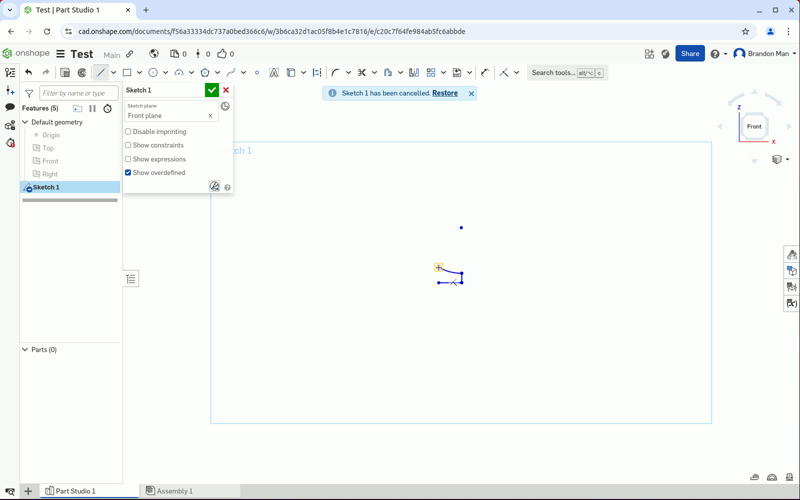
click(438, 267)
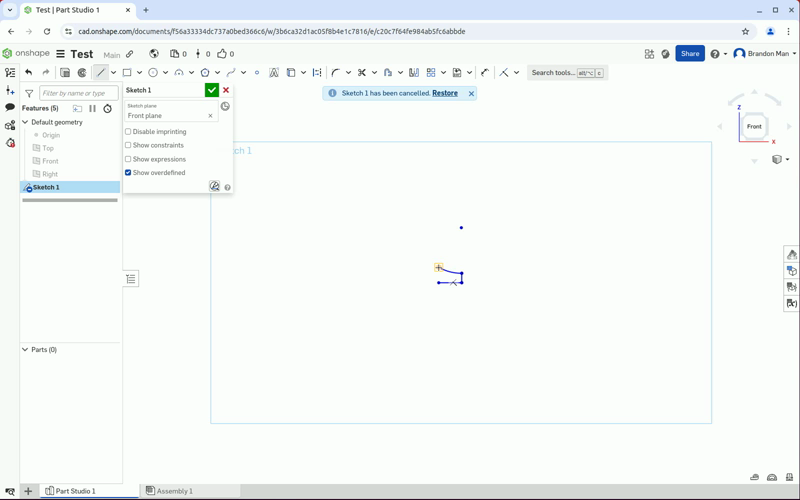
mouse_move(468, 267)
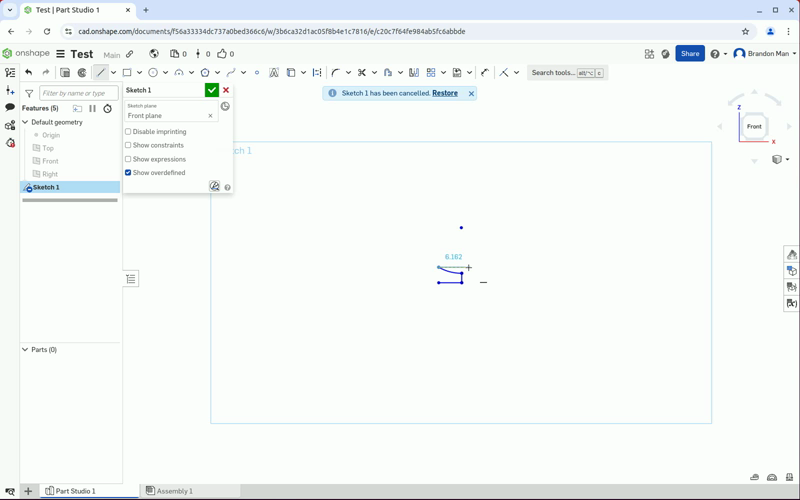
key_down(shift)
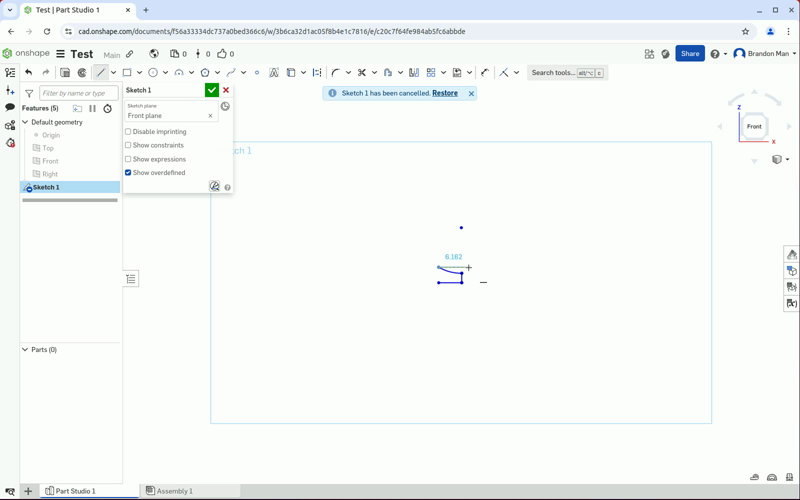
mouse_move(438, 282)
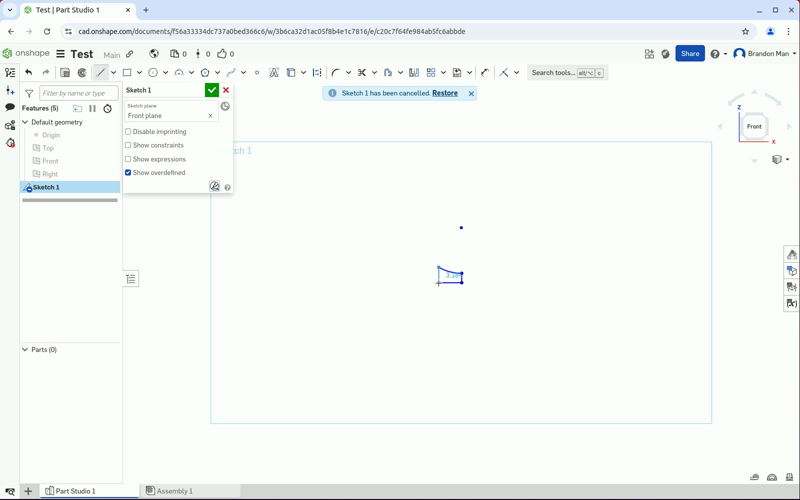
key_up(shift)
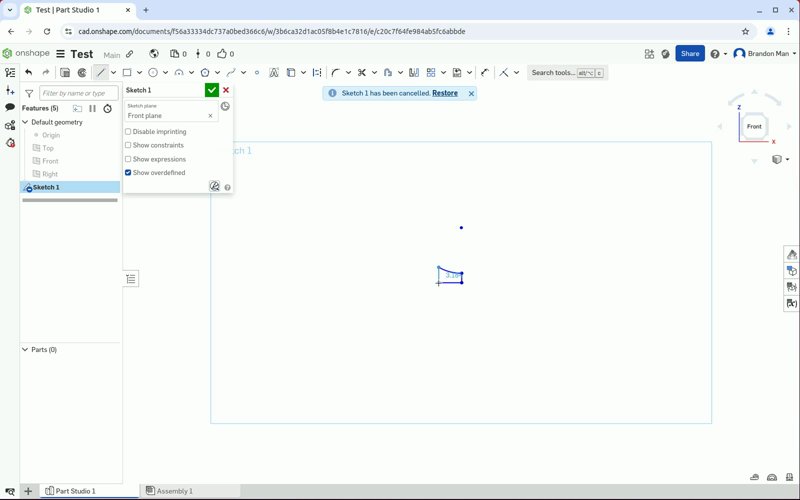
click(438, 282)
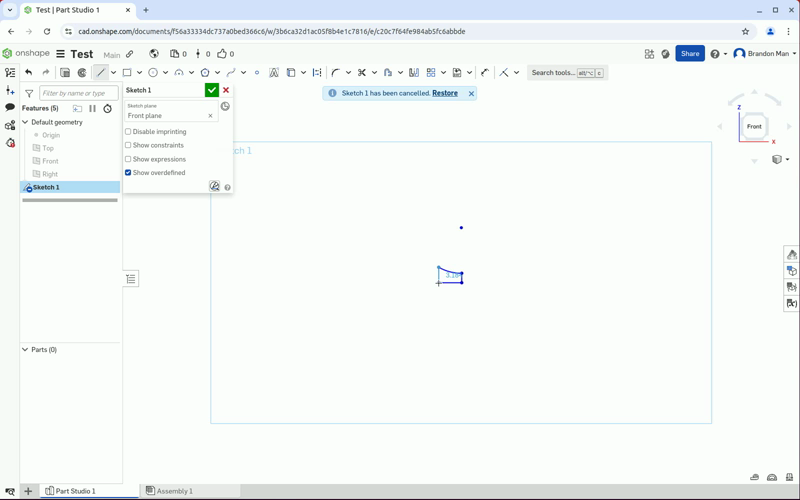
key(esc)
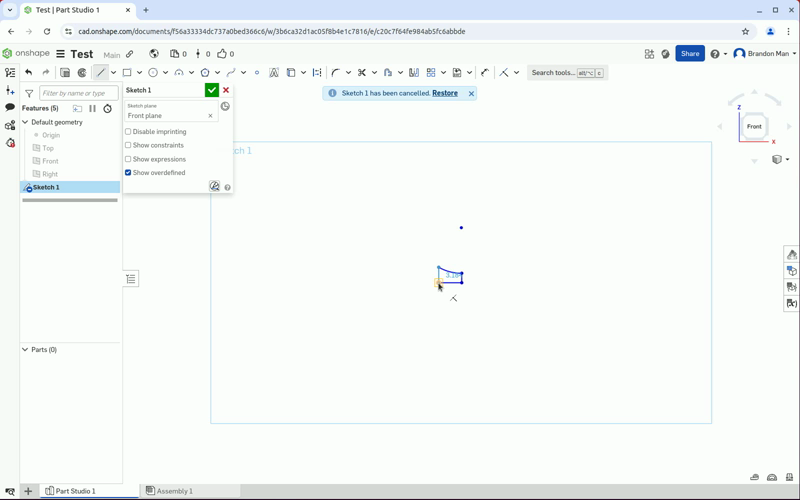
mouse_move(456, 278)
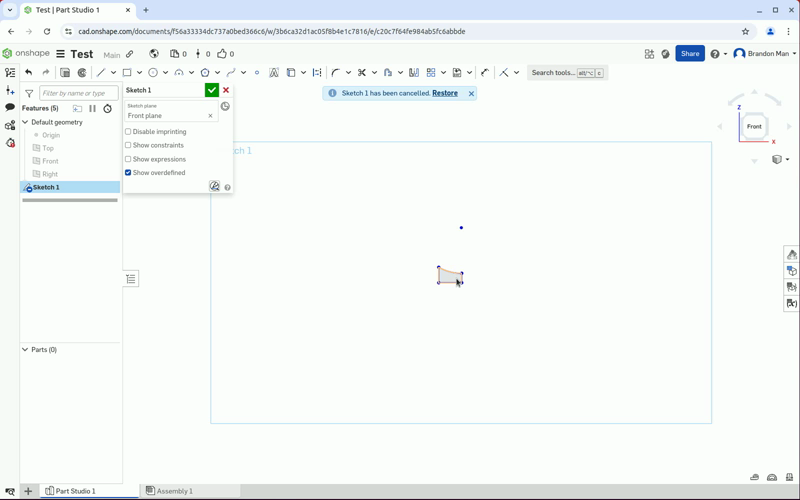
scroll(6)
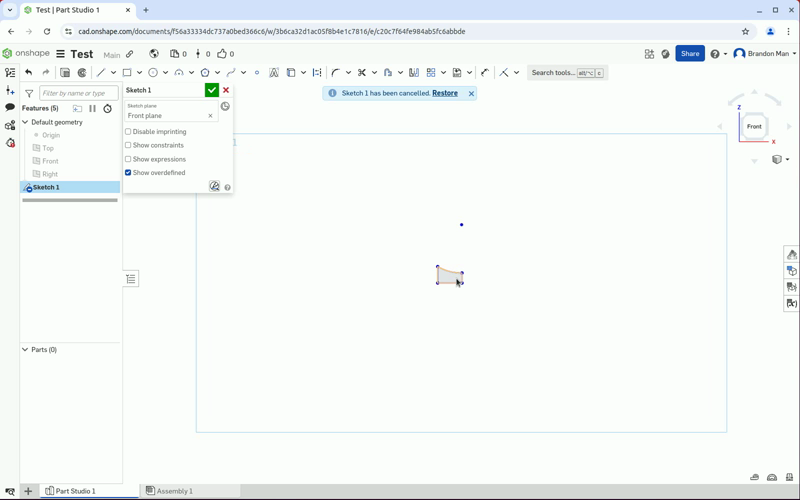
scroll(6)
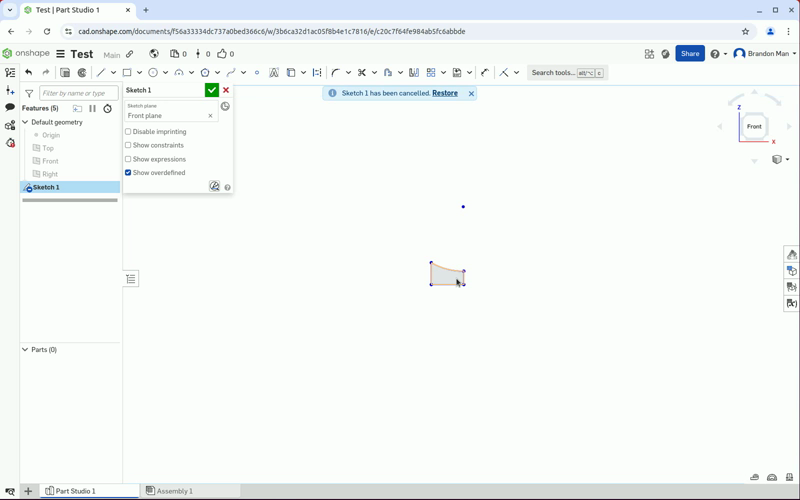
scroll(6)
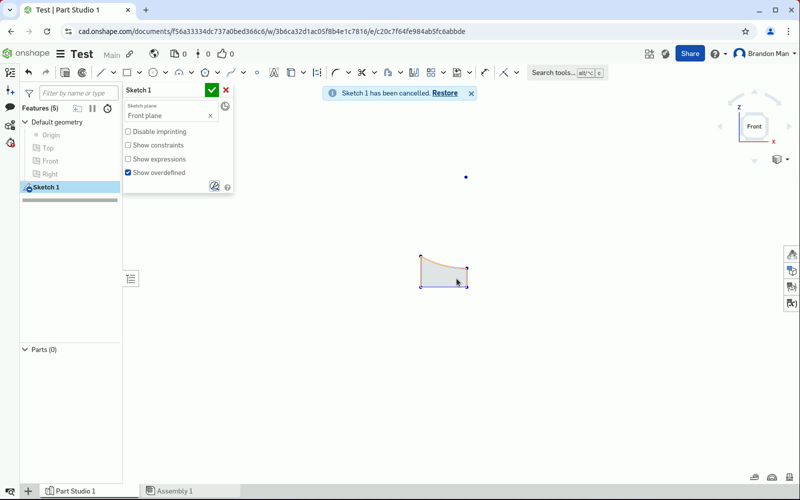
scroll(6)
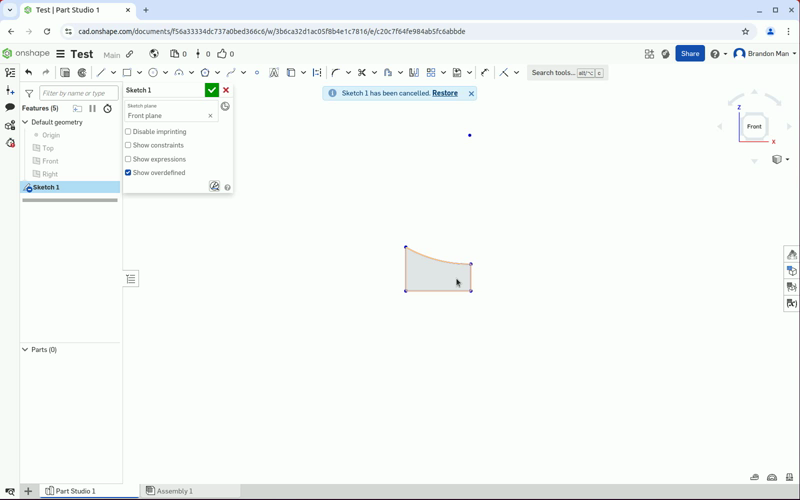
scroll(6)
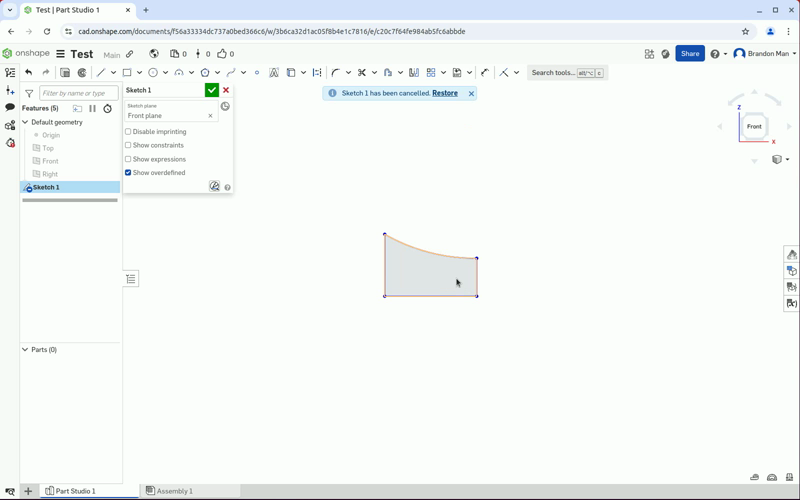
scroll(6)
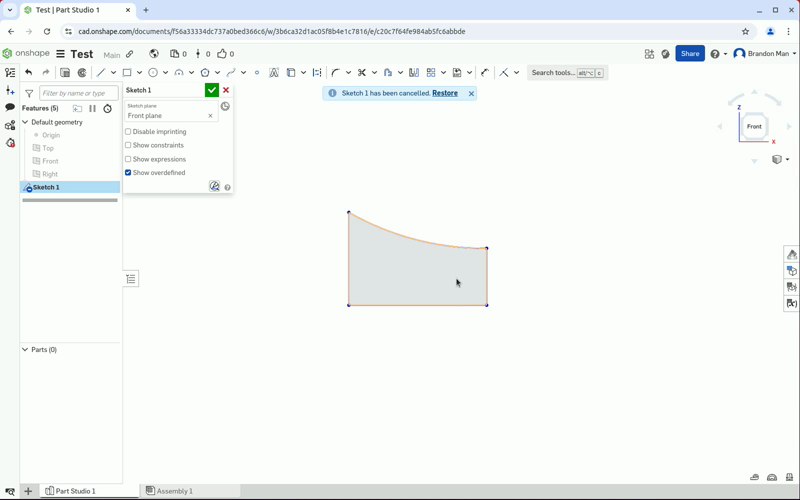
scroll(6)
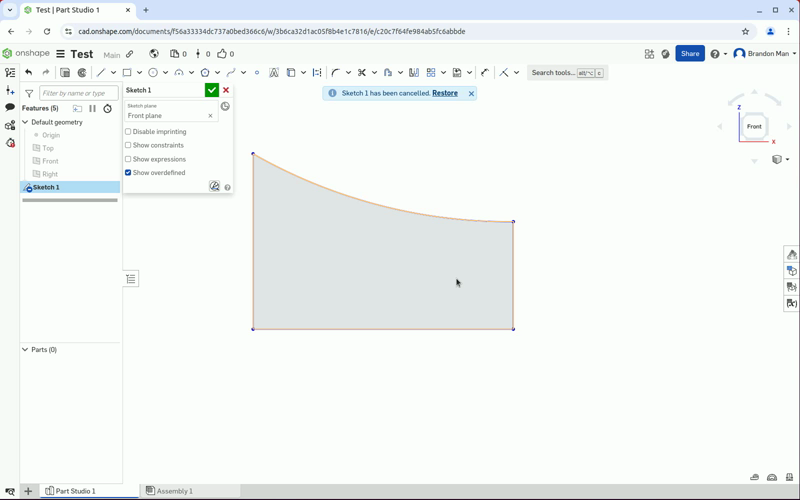
click(456, 278)
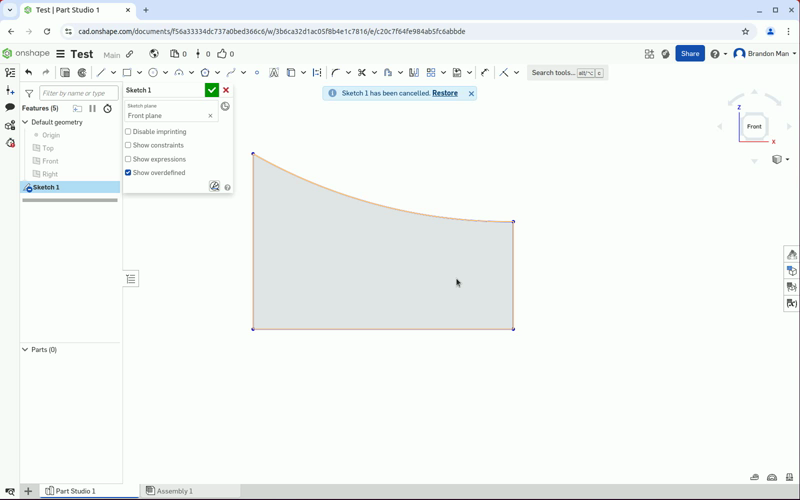
scroll(-6)
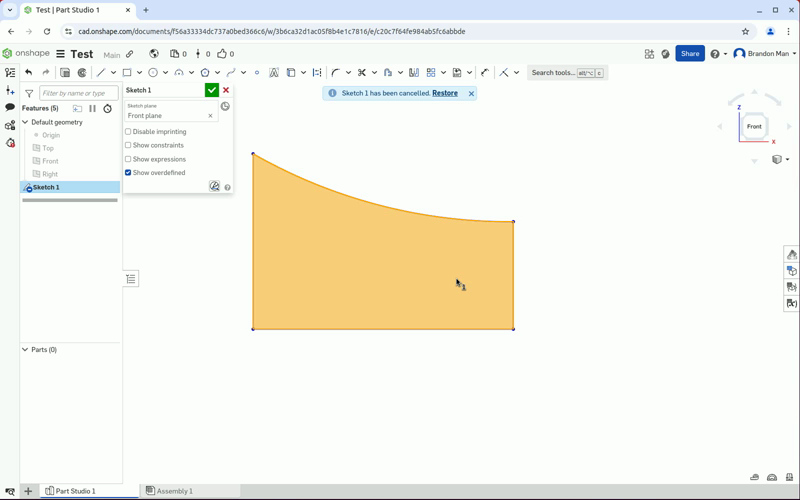
scroll(-6)
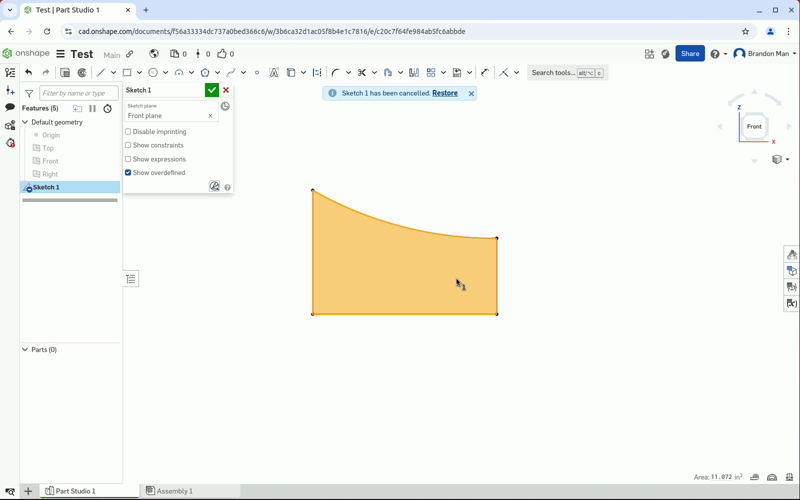
scroll(-6)
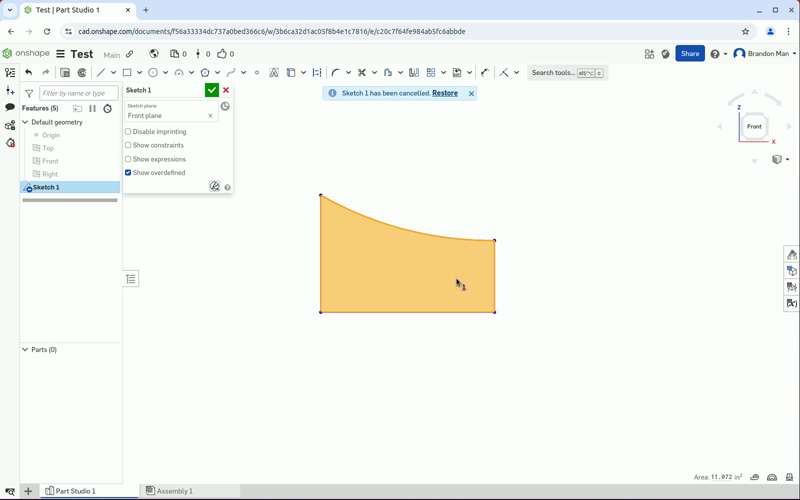
scroll(-6)
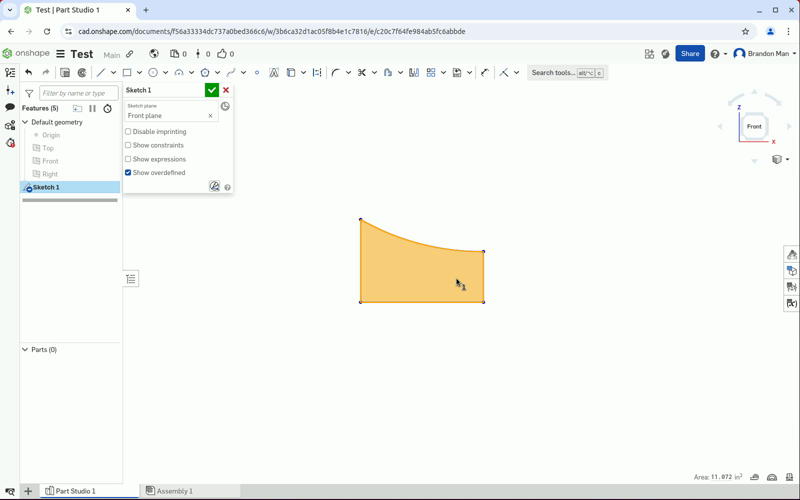
scroll(-6)
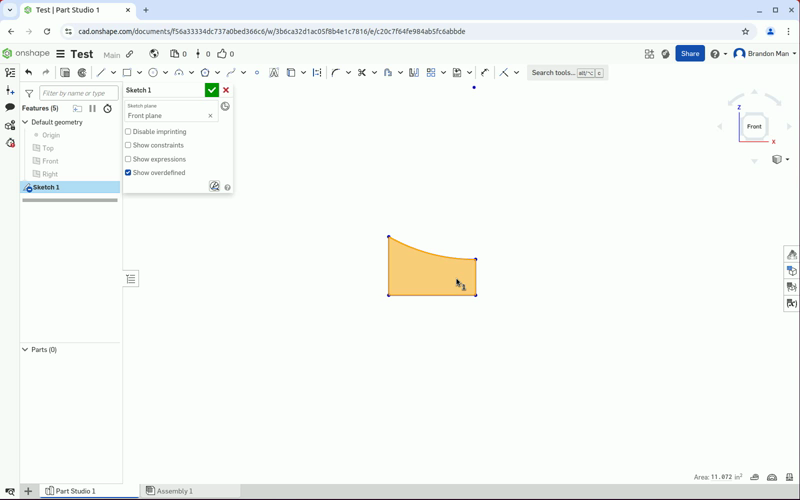
scroll(-6)
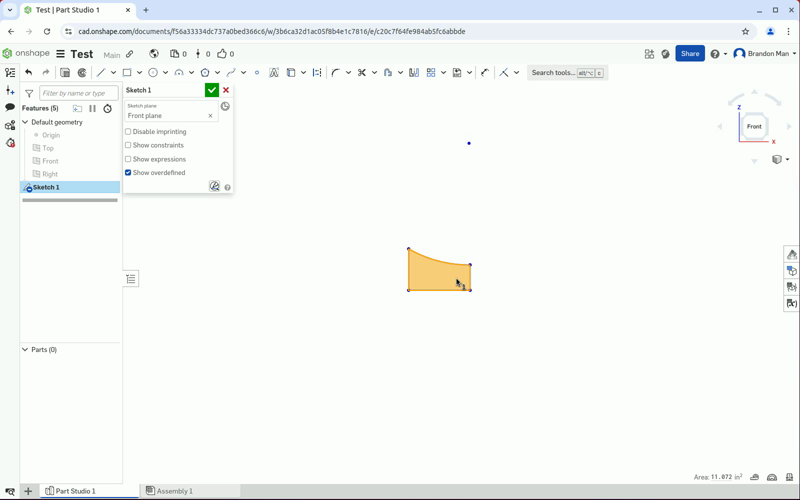
scroll(-6)
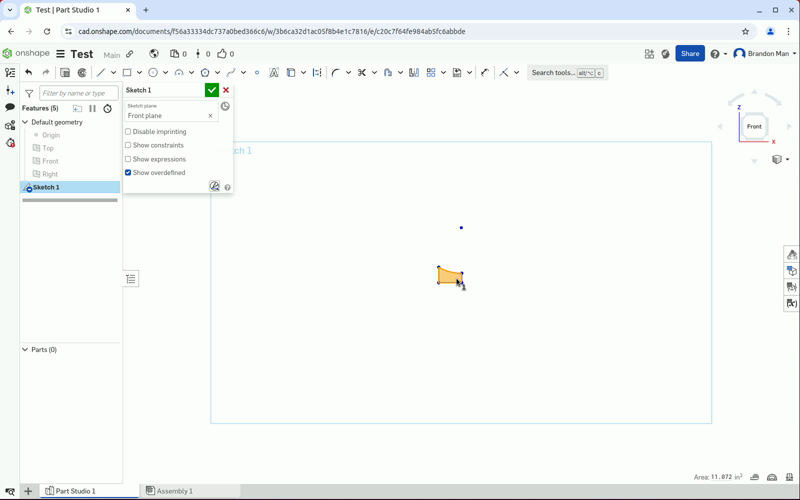
mouse_move(73, 352)
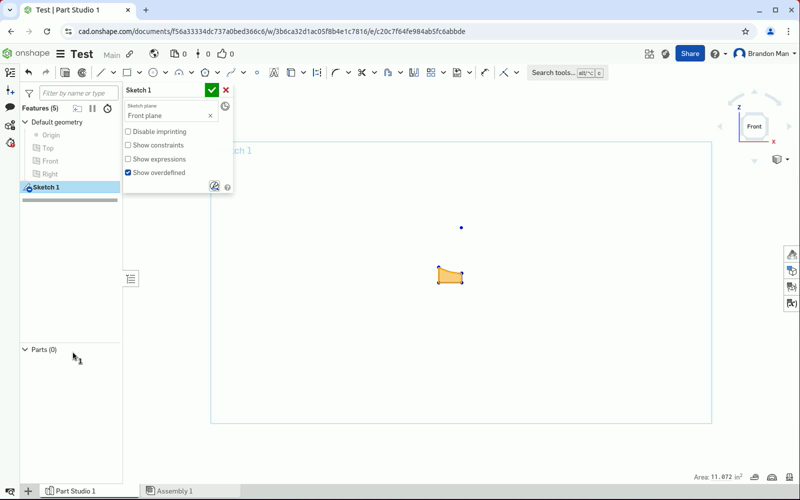
key(shift+y)
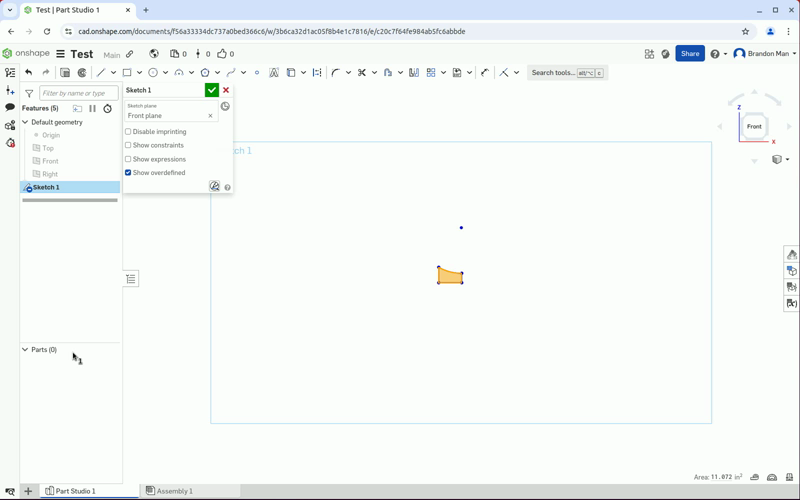
key(shift+e)
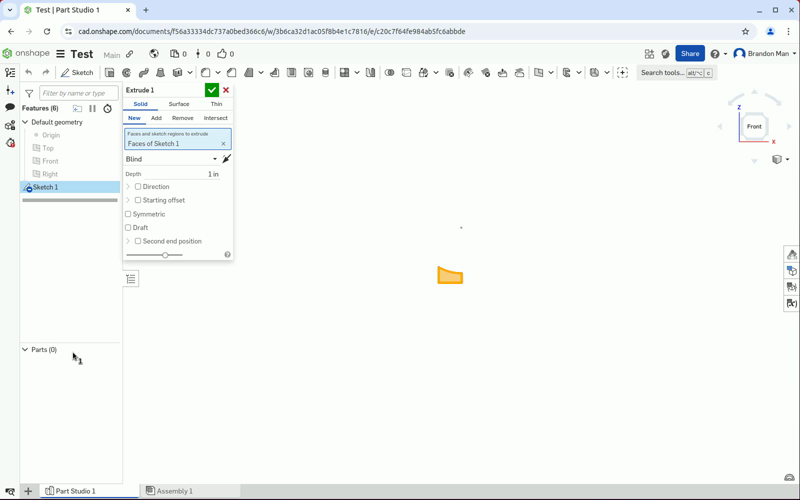
mouse_move(143, 106)
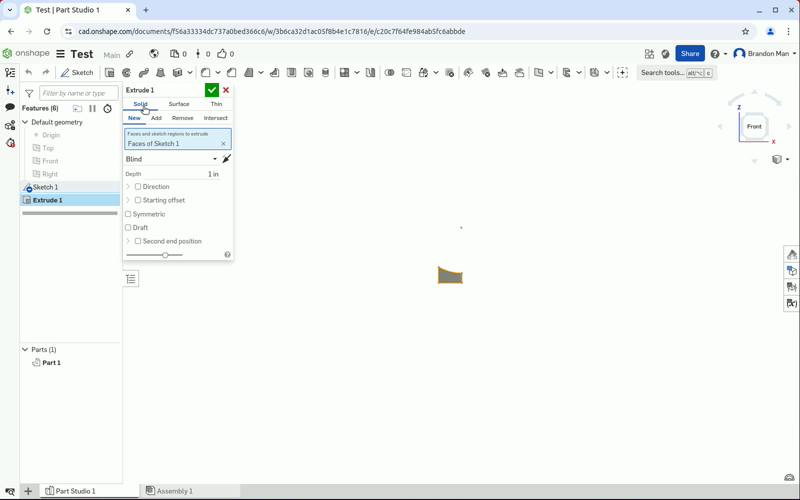
click(143, 106)
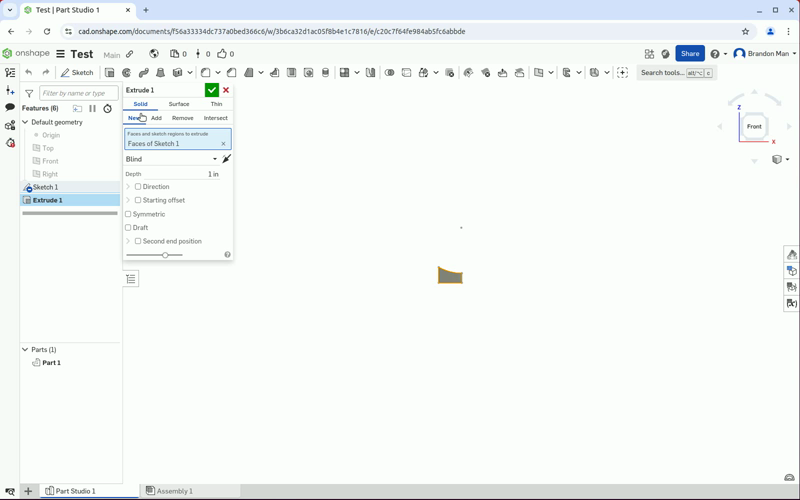
mouse_move(137, 120)
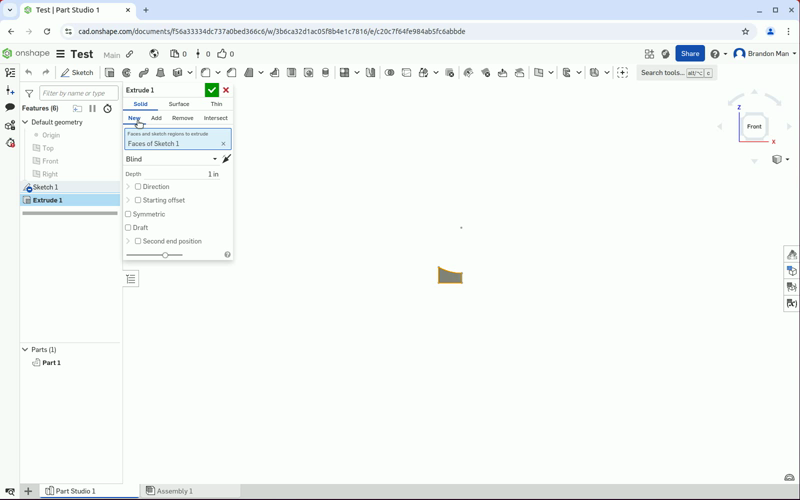
click(137, 120)
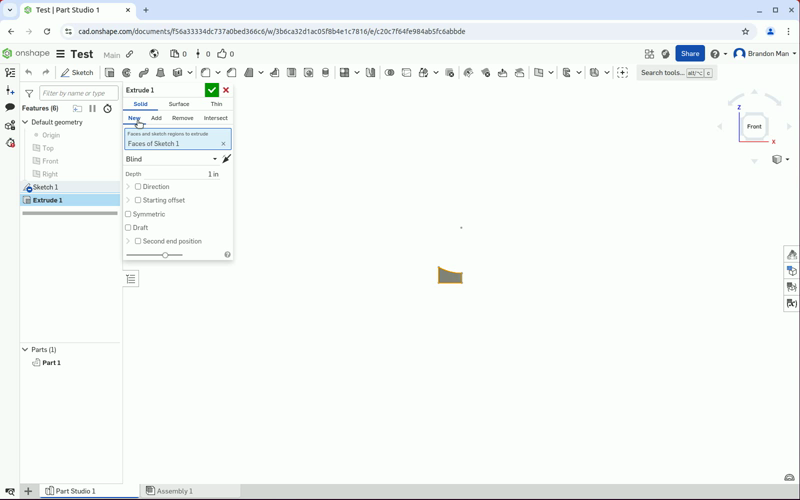
key(tab, 4)
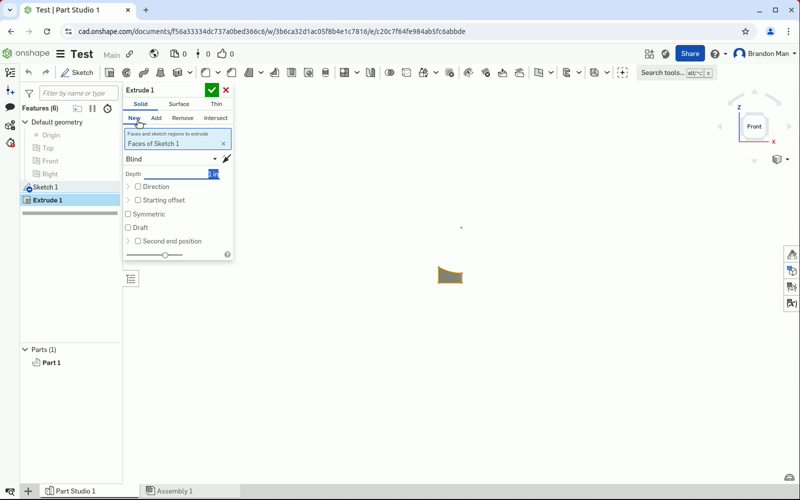
text(15.406)
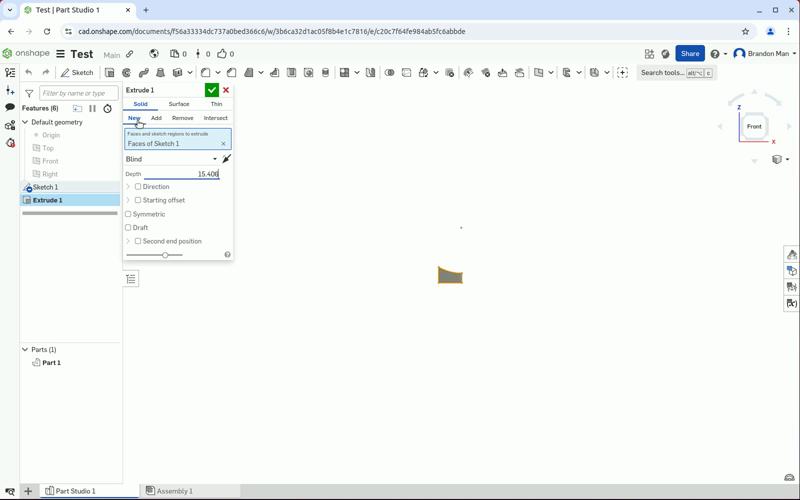
key(tab, 3)
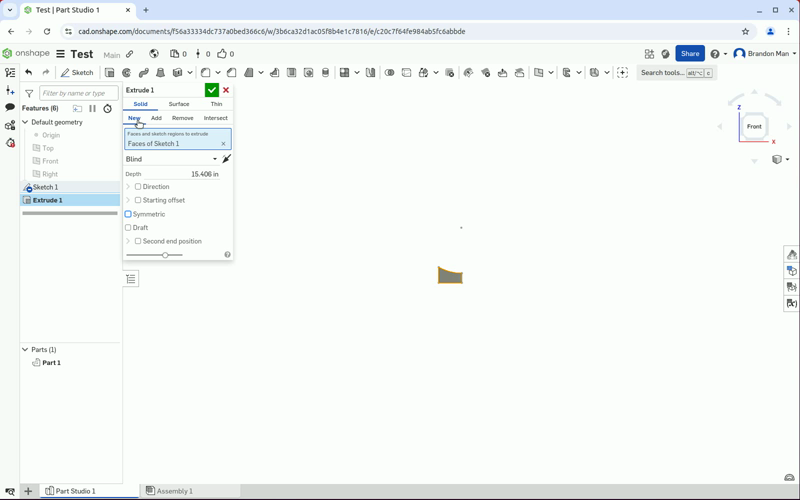
key(space)
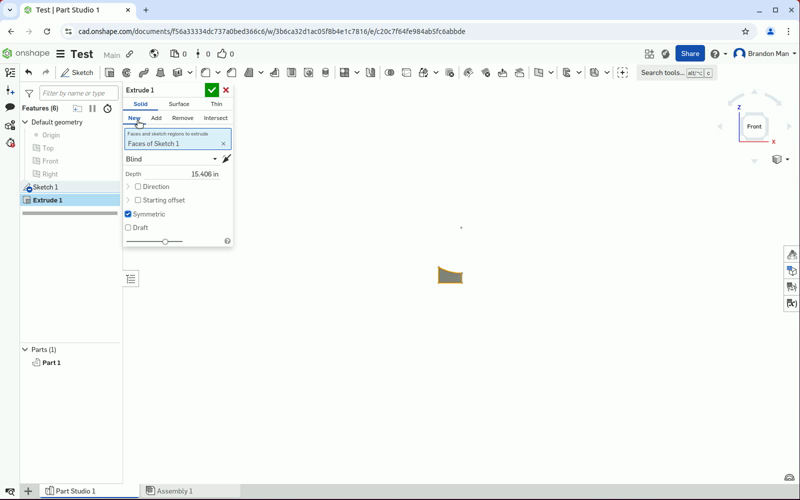
key(enter)
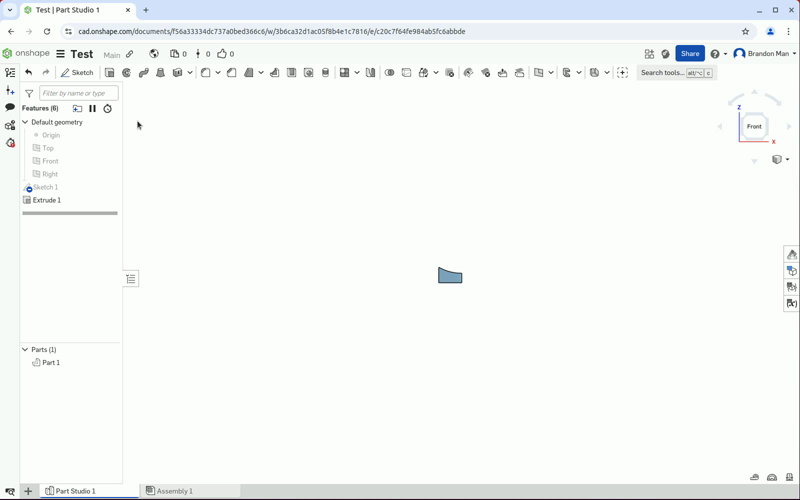
key(shift+h)
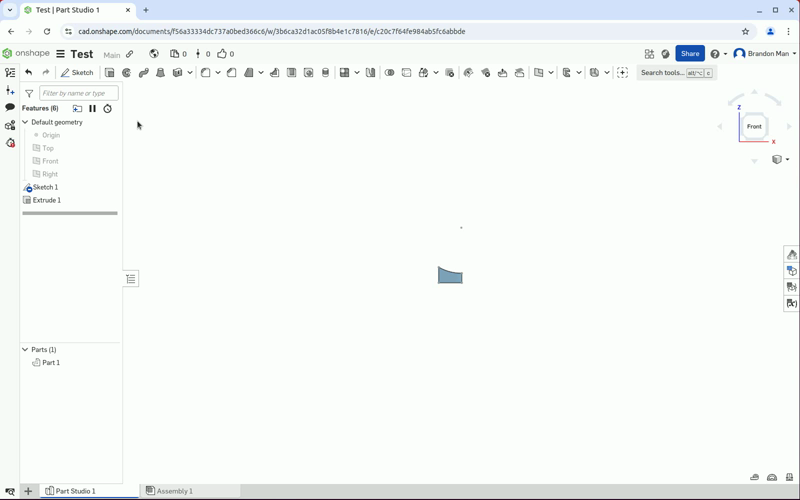
key(shift+h)
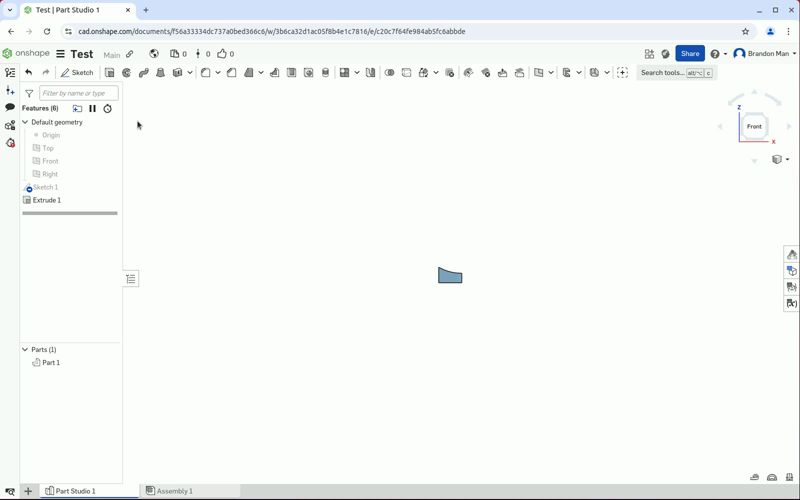
mouse_move(73, 189)
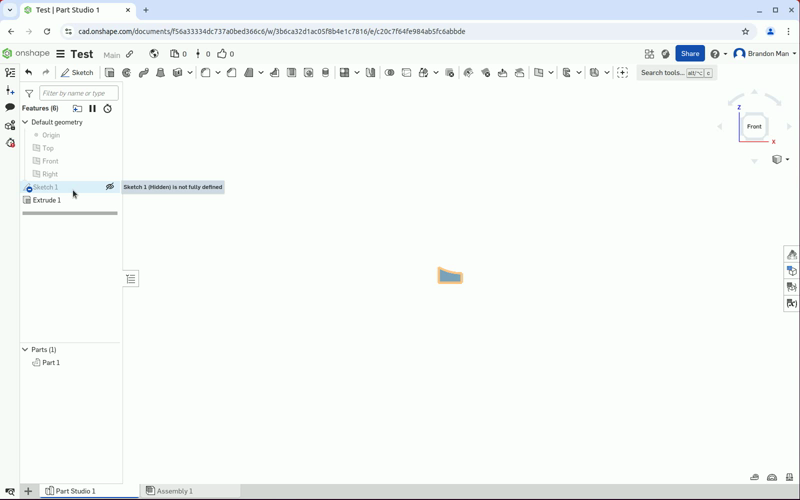
click(73, 189)
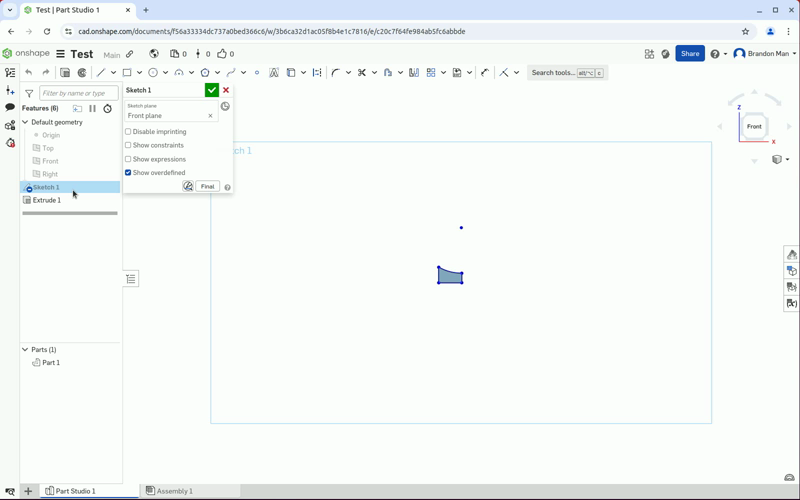
mouse_move(229, 92)
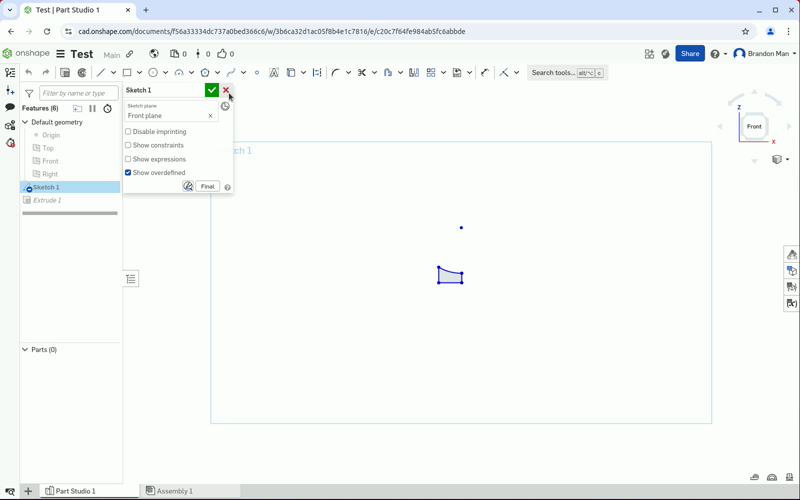
click(229, 92)
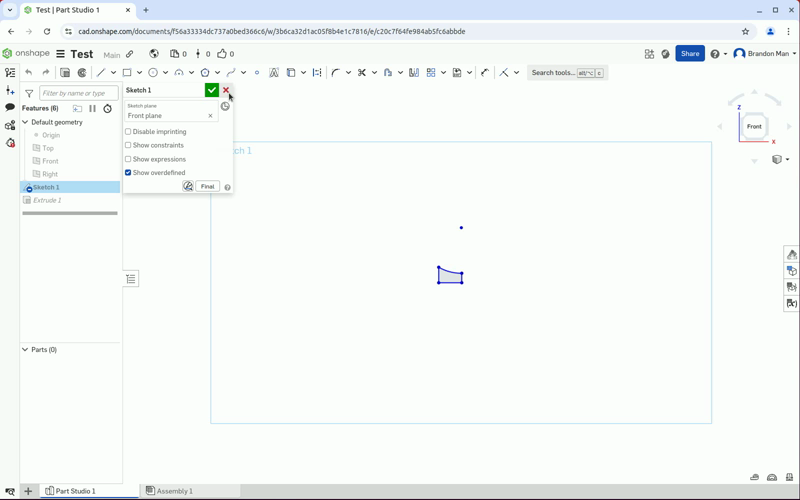
key(shift+s)
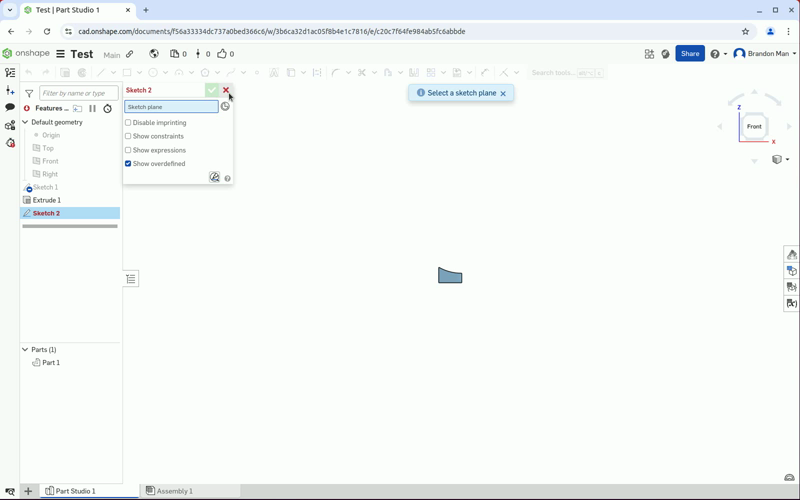
mouse_move(73, 163)
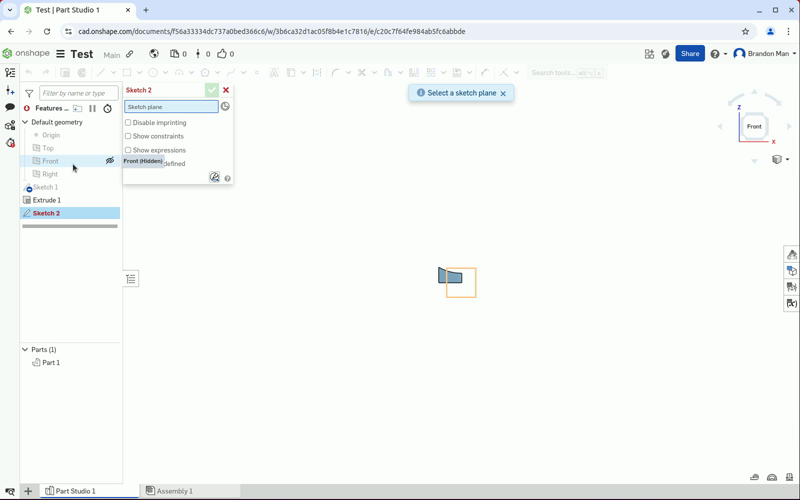
click(73, 163)
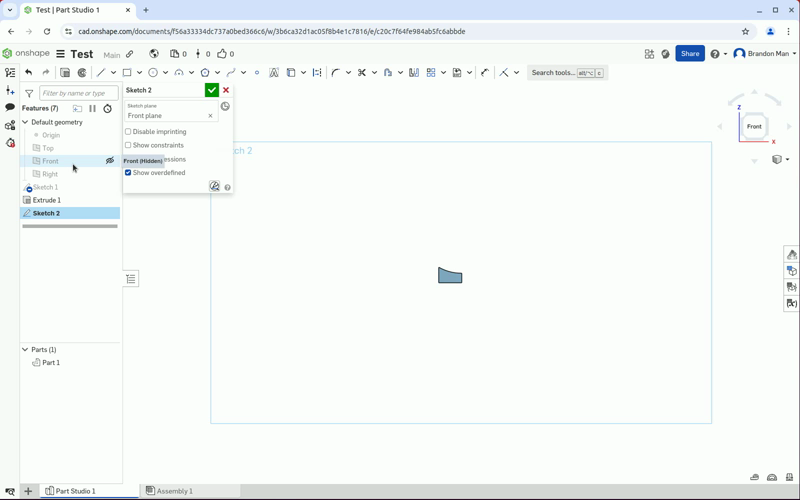
mouse_move(73, 352)
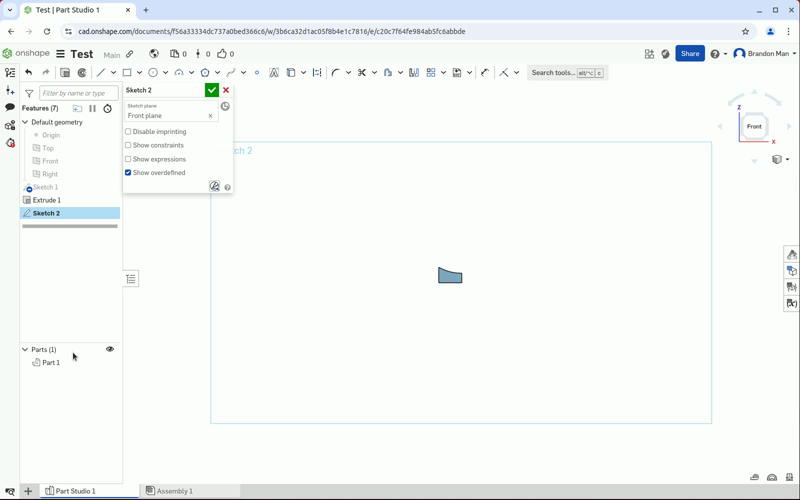
key(y)
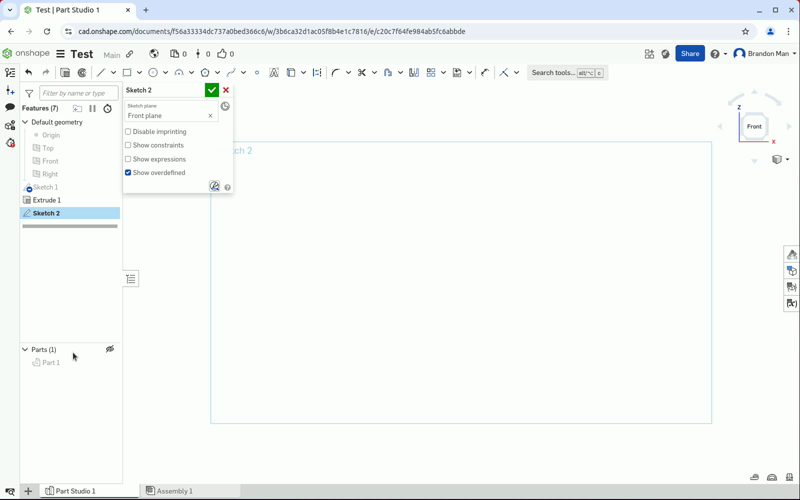
key(l)
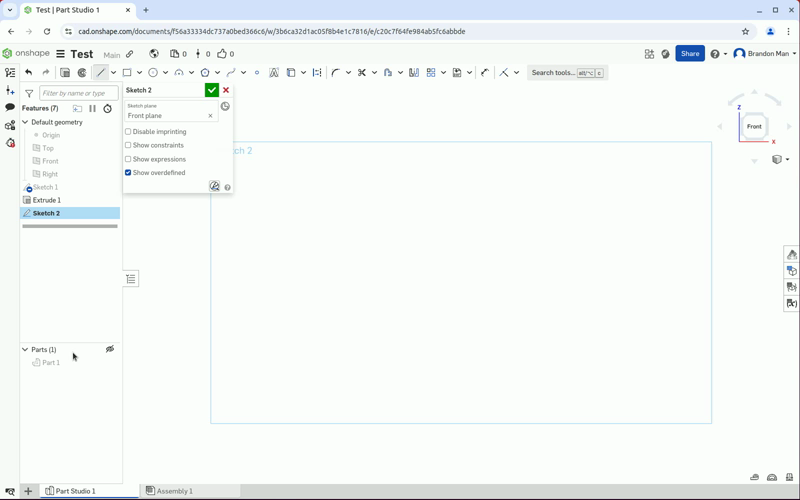
key_down(shift)
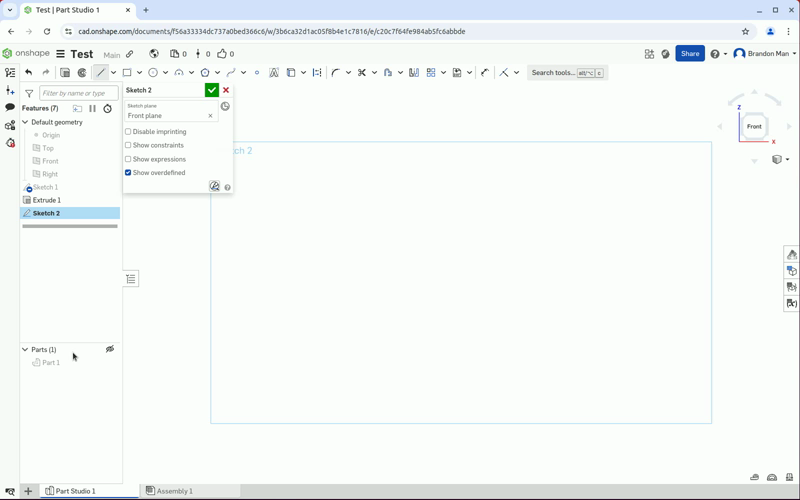
mouse_move(460, 282)
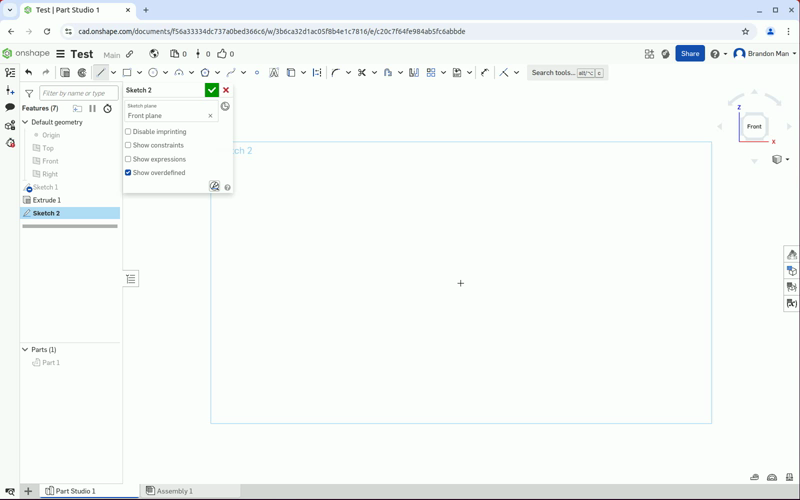
click(460, 282)
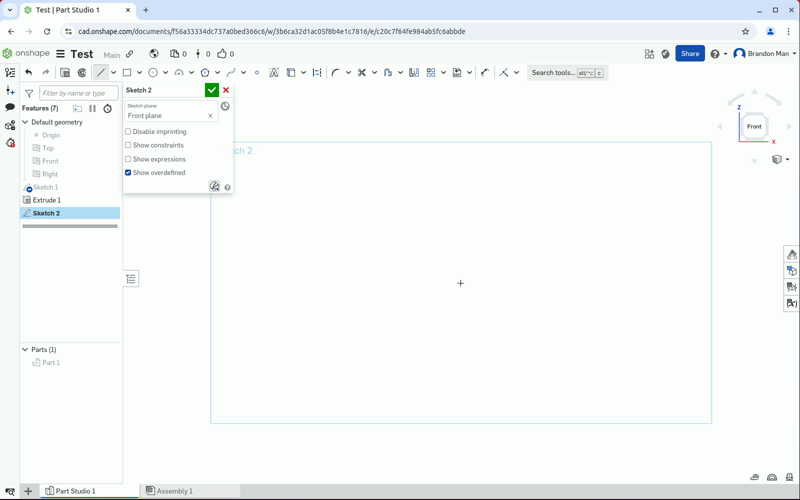
key_up(shift)
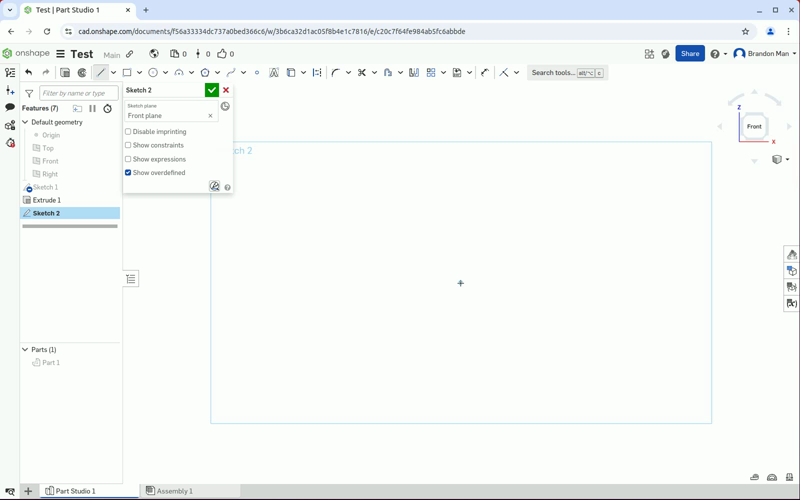
key_down(shift)
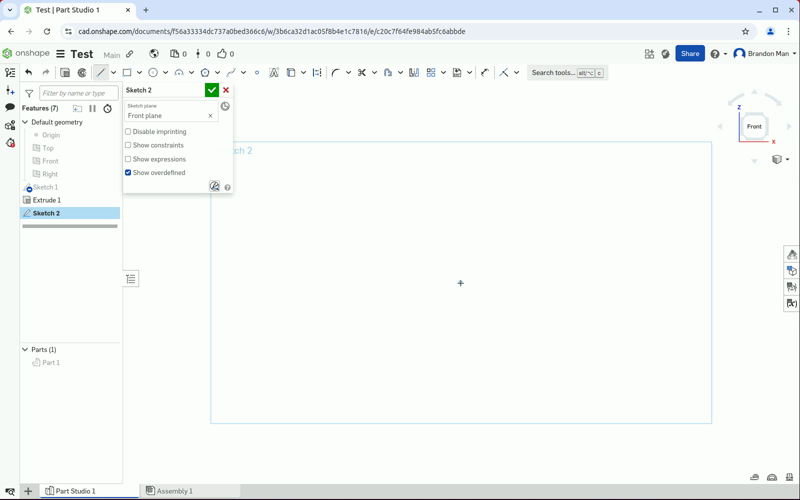
mouse_move(490, 282)
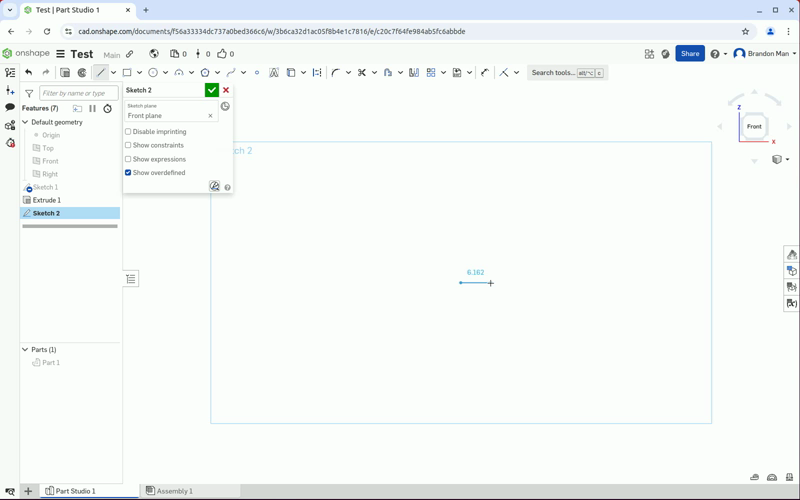
mouse_move(483, 282)
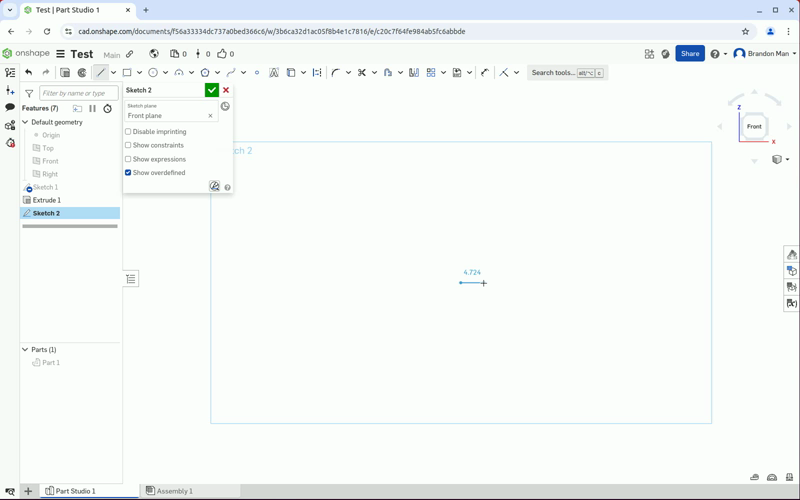
click(483, 282)
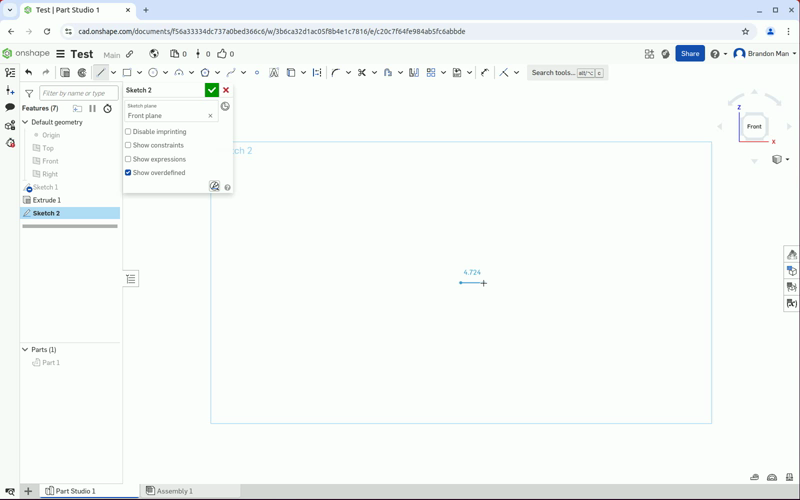
key_up(shift)
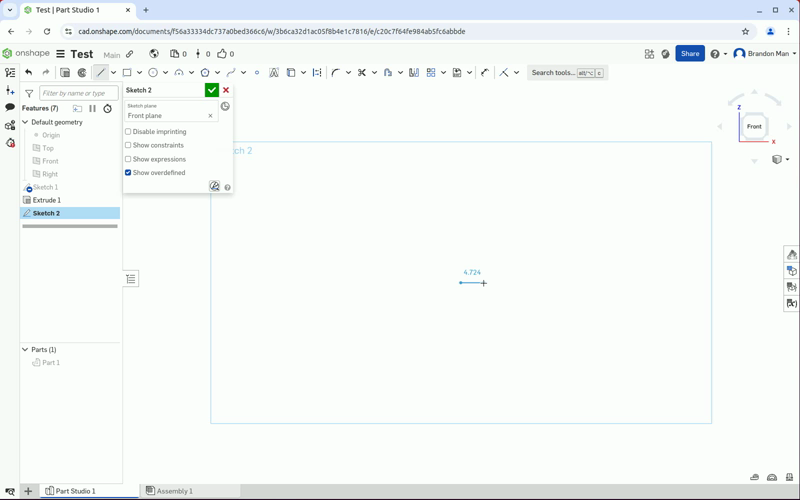
key_down(shift)
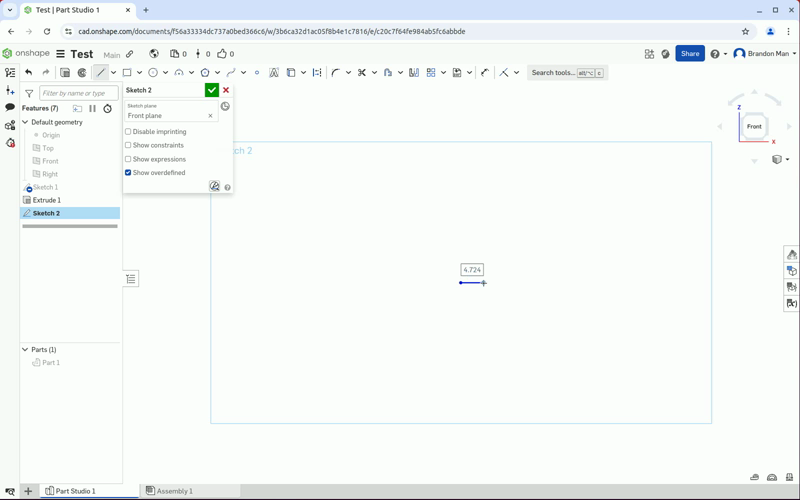
mouse_move(513, 282)
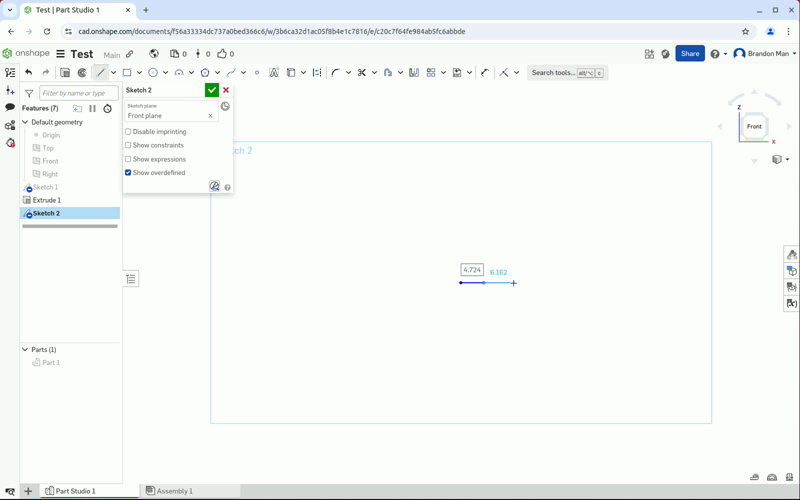
mouse_move(483, 267)
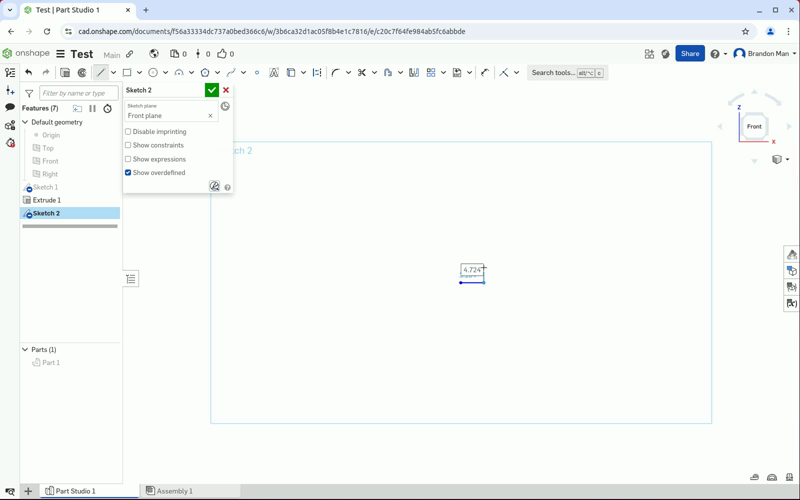
click(483, 267)
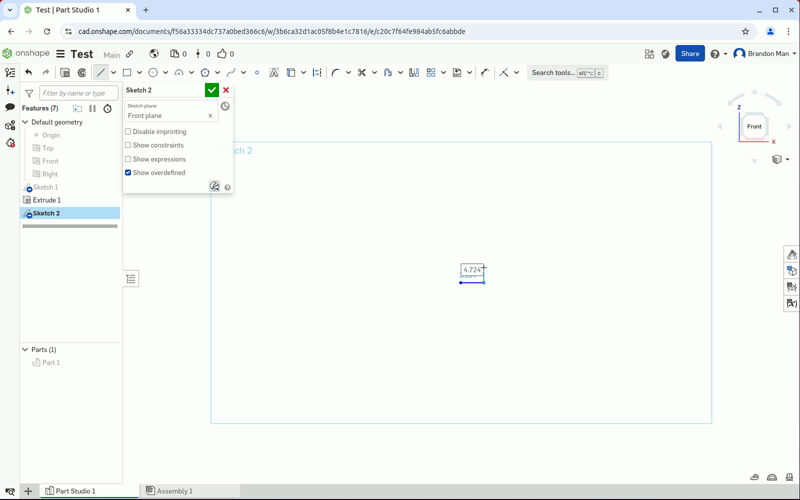
key_up(shift)
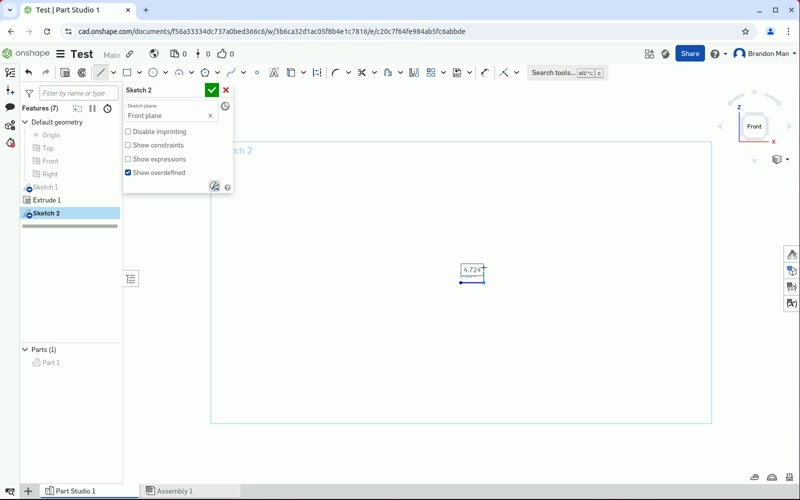
key(esc)
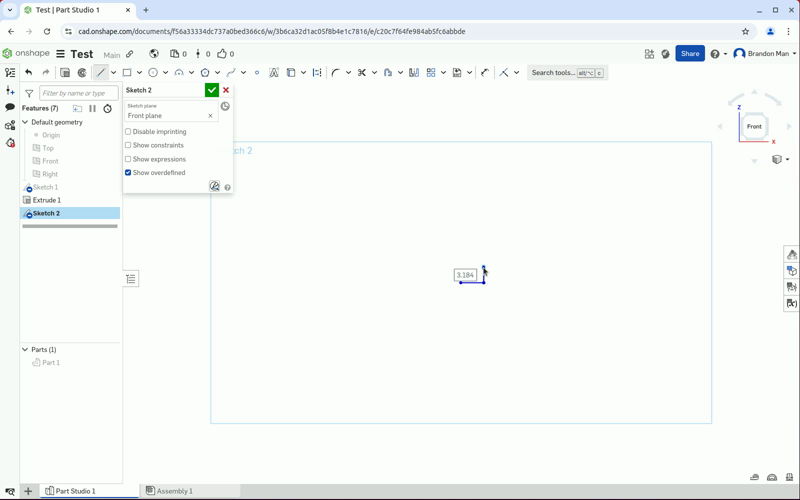
key(a)
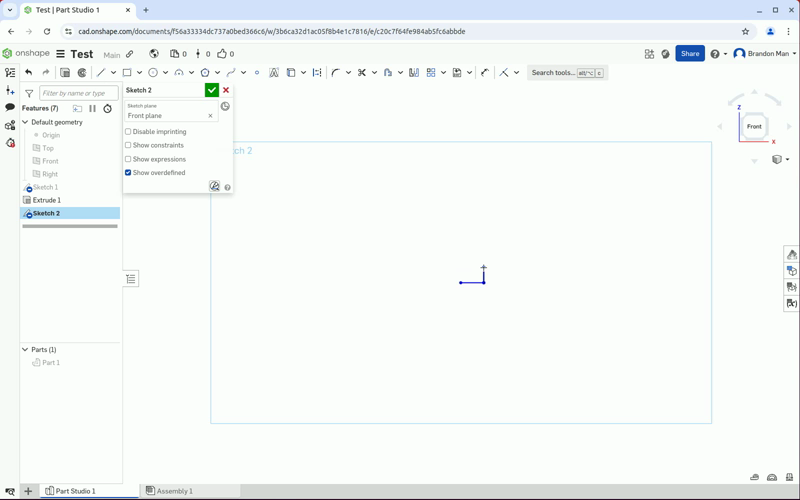
mouse_move(483, 267)
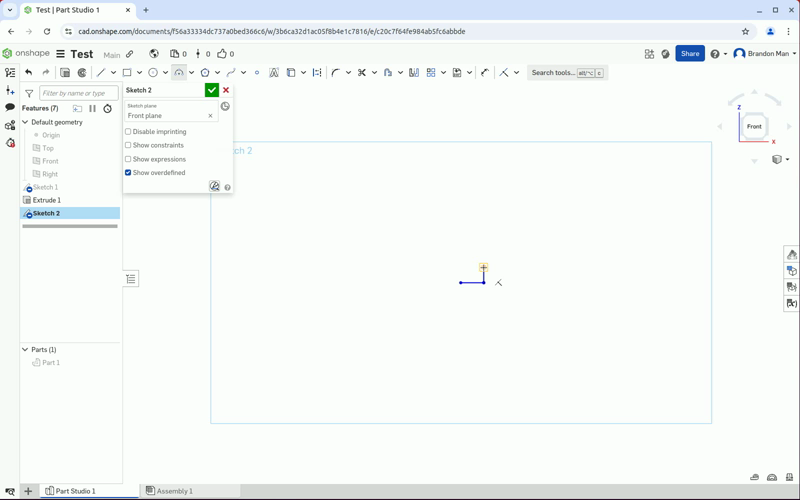
click(483, 267)
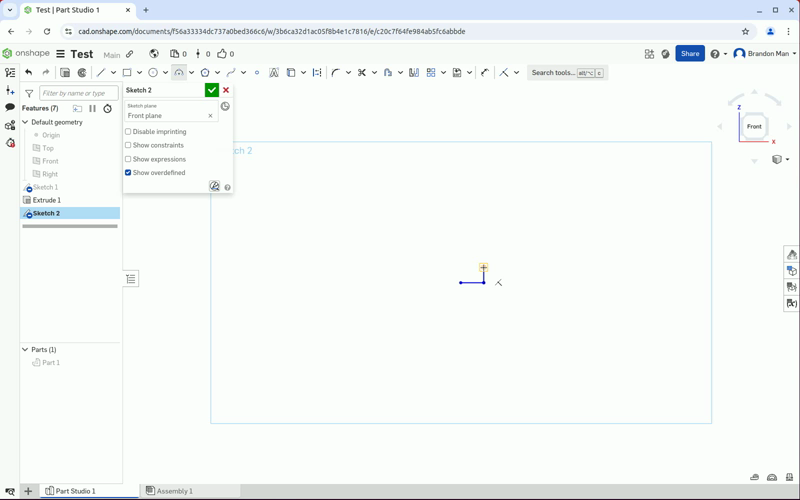
key_down(shift)
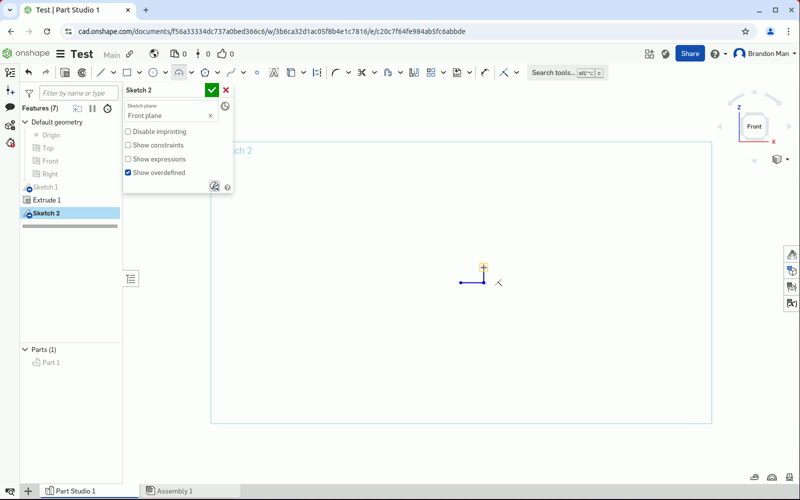
mouse_move(460, 273)
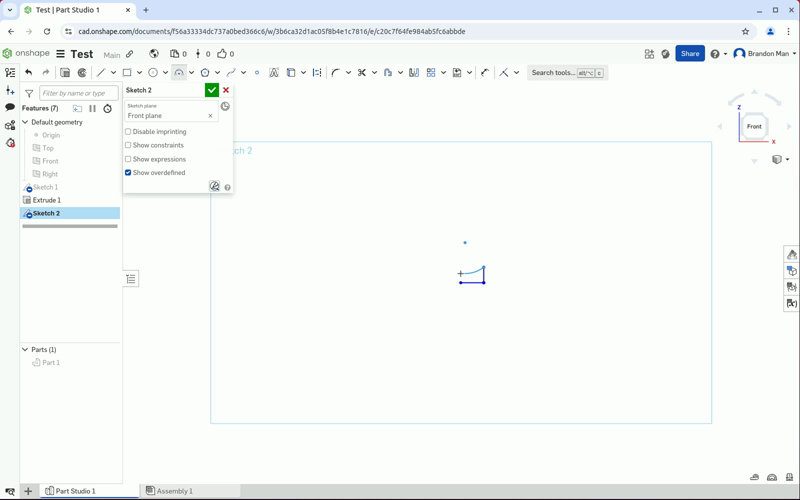
click(460, 273)
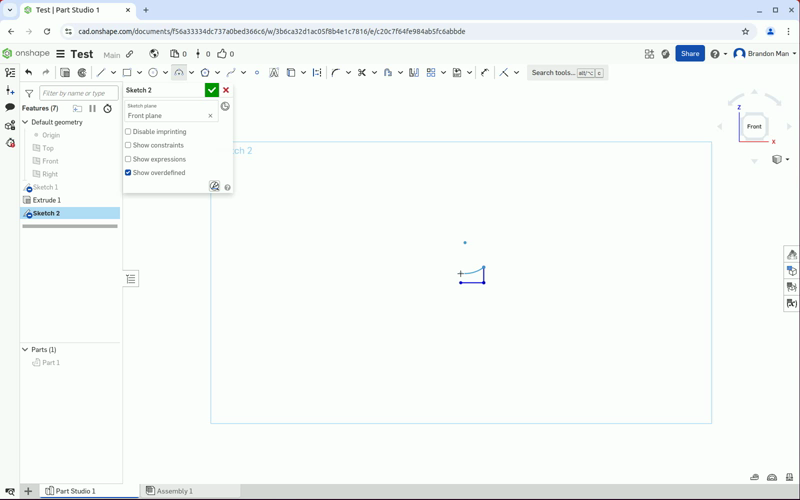
mouse_move(472, 271)
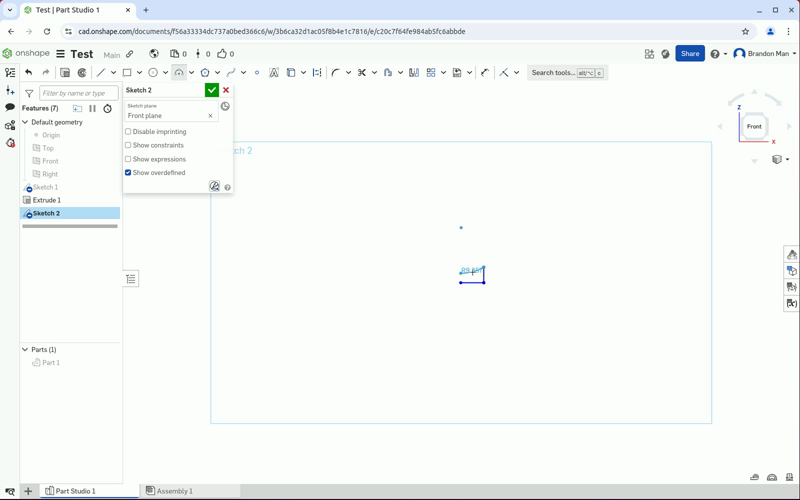
click(472, 271)
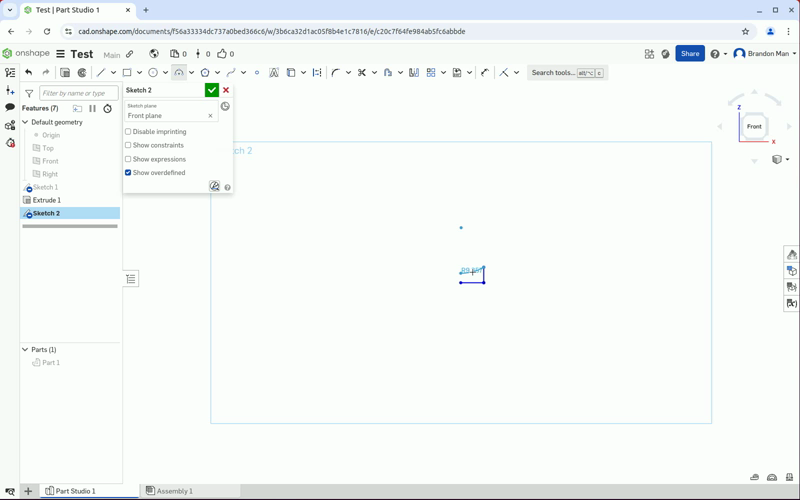
key_up(shift)
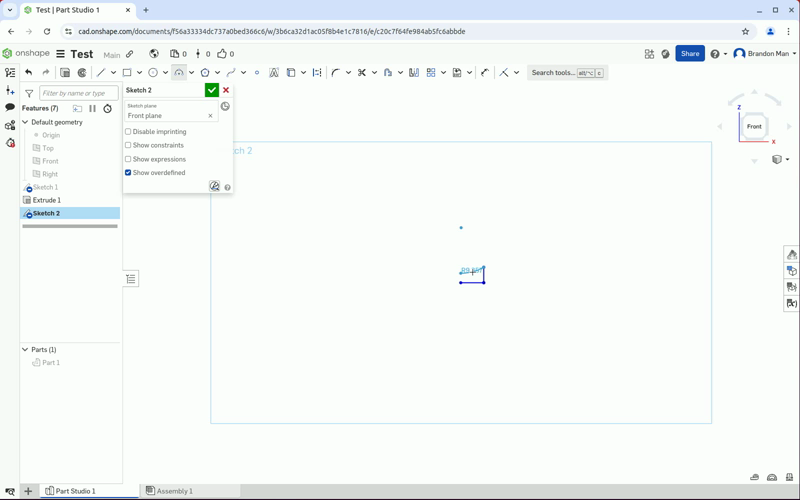
key(esc)
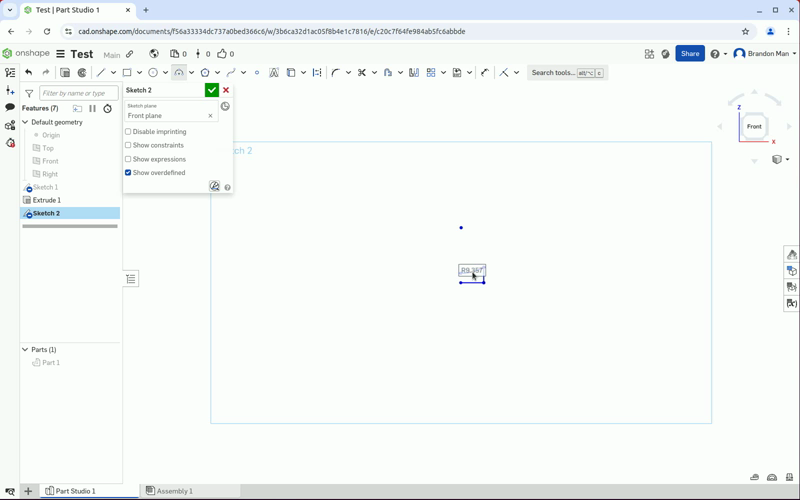
key(l)
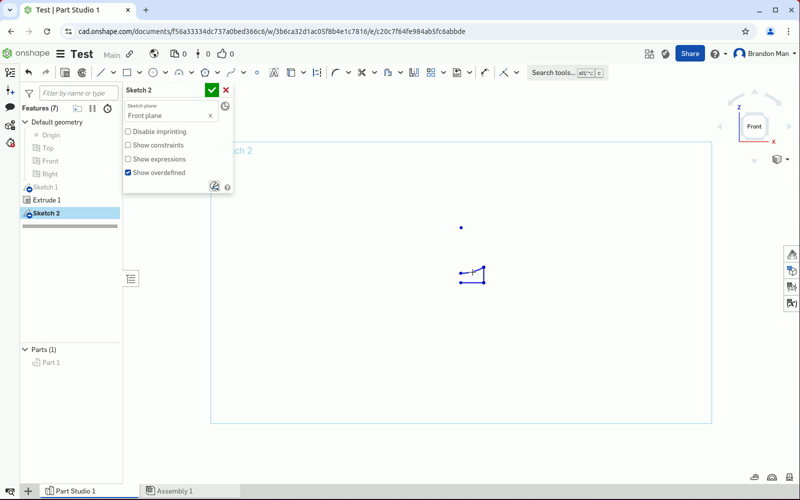
mouse_move(460, 273)
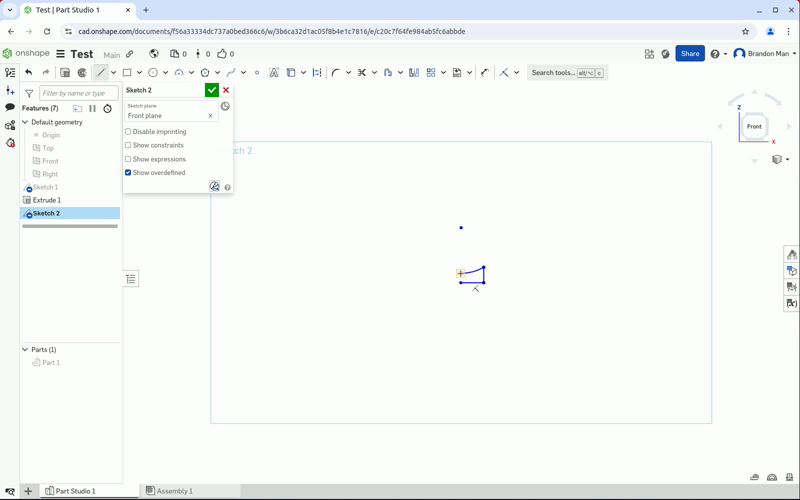
click(460, 273)
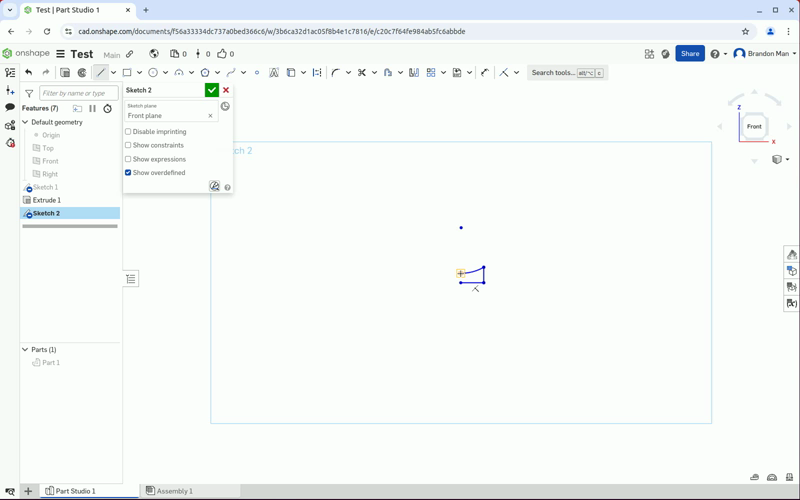
mouse_move(490, 273)
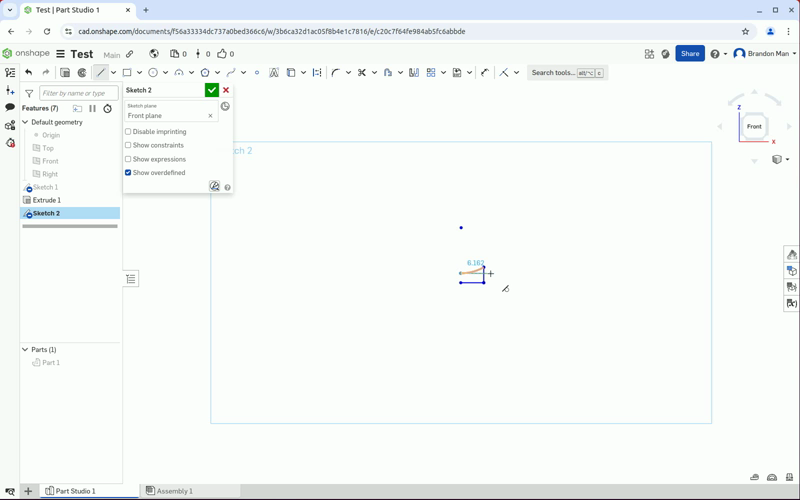
key_down(shift)
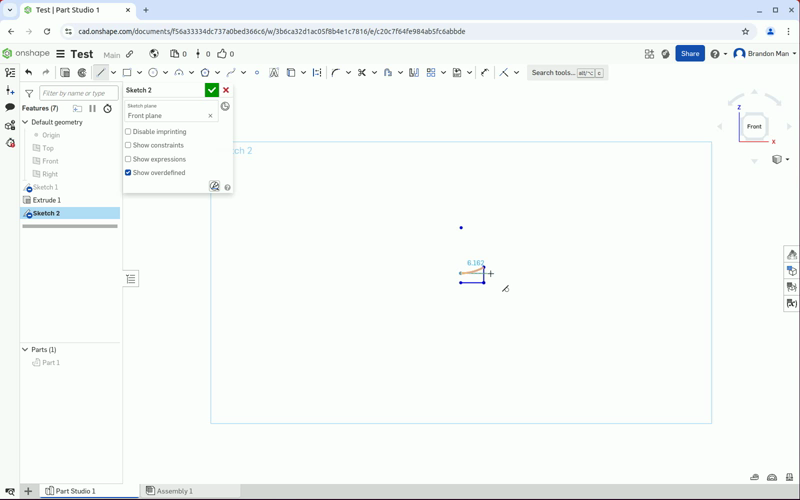
mouse_move(460, 282)
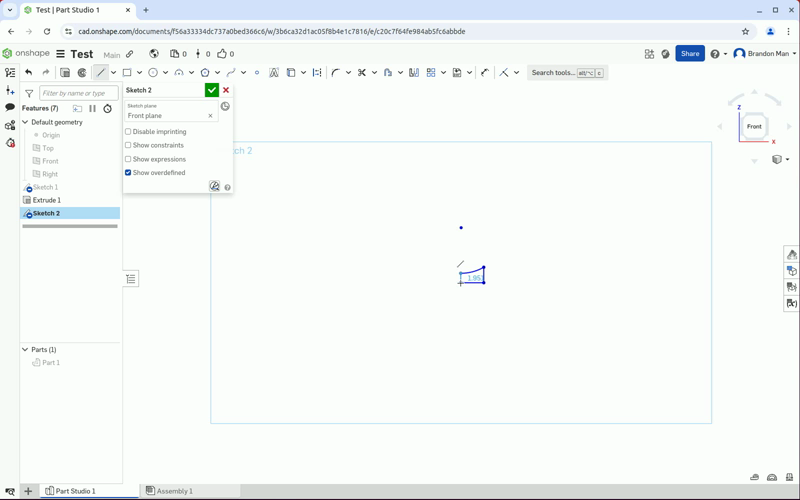
key_up(shift)
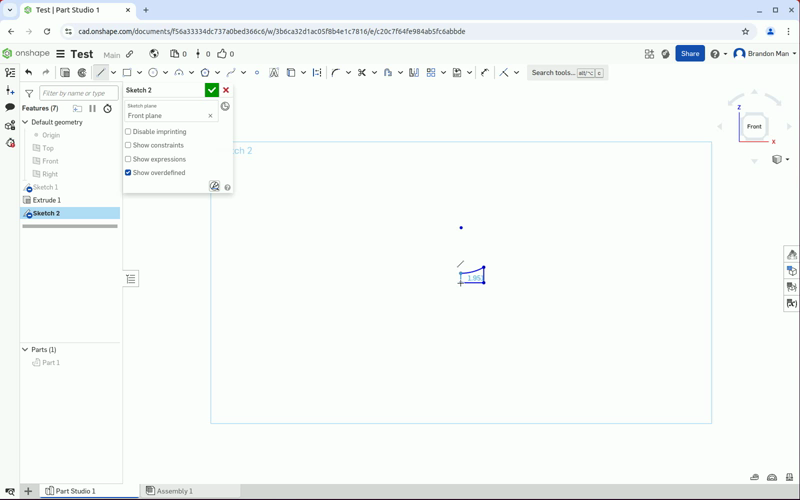
click(460, 282)
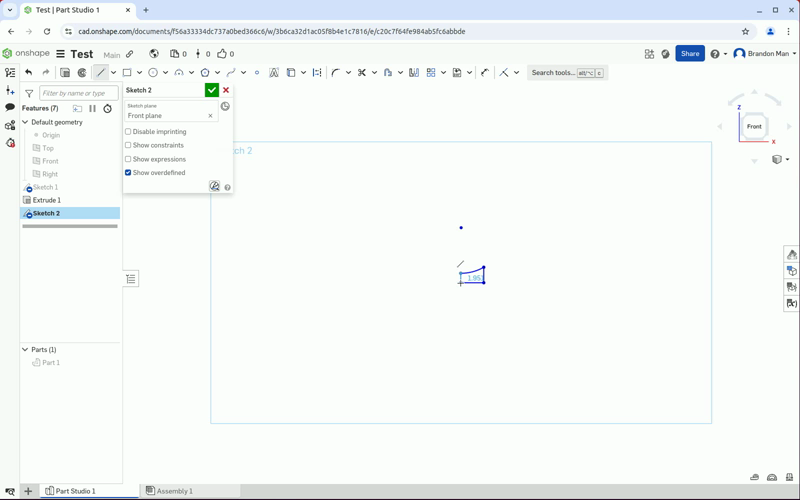
key(esc)
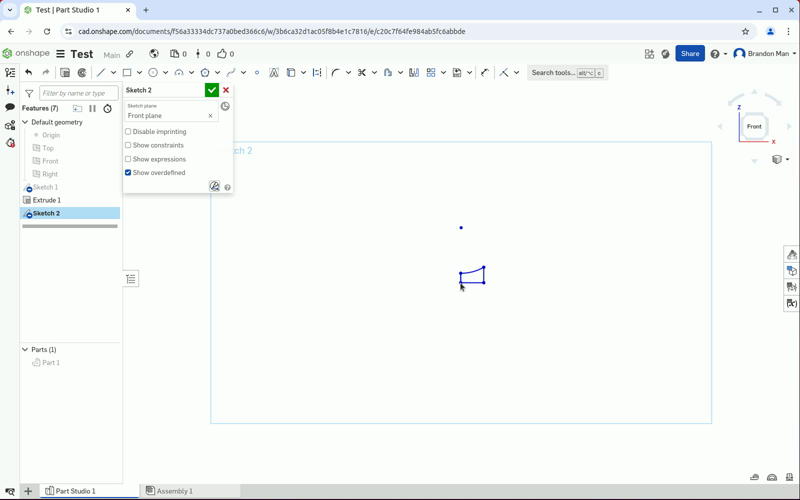
mouse_move(467, 279)
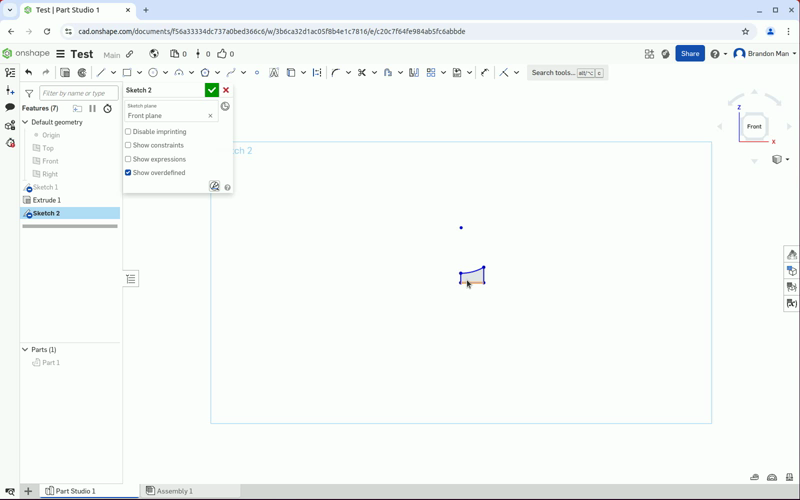
scroll(6)
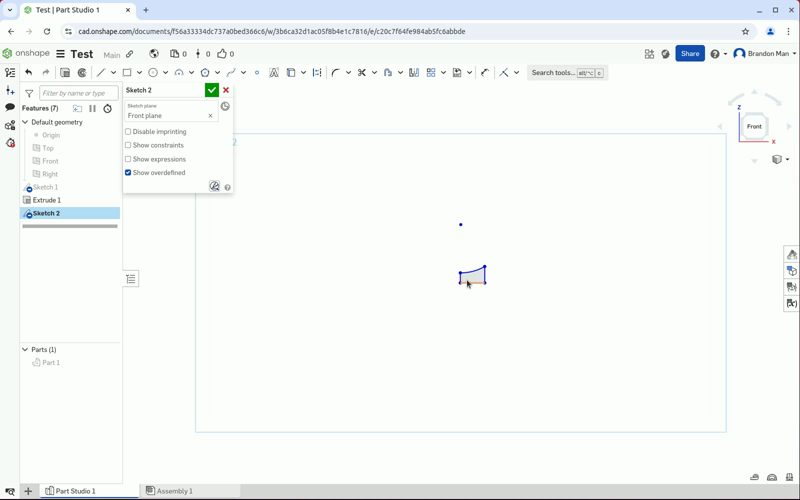
scroll(6)
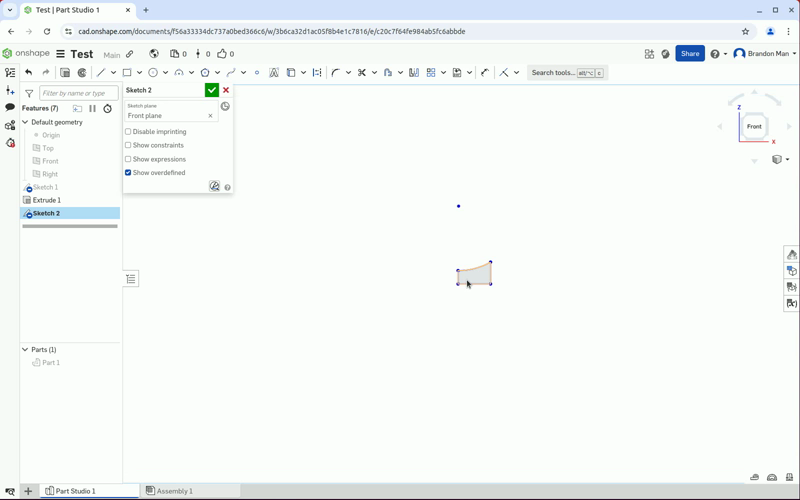
scroll(6)
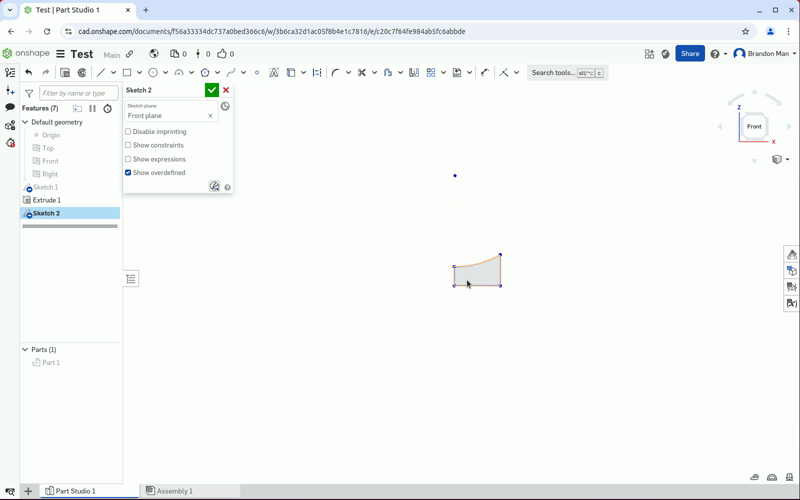
scroll(6)
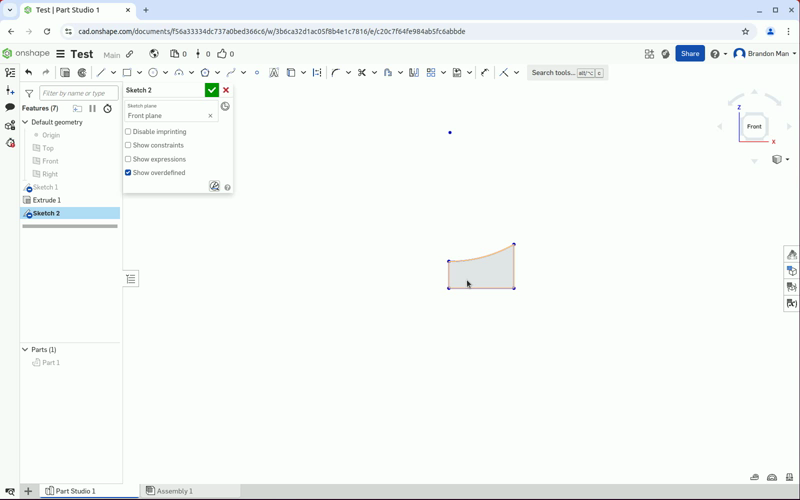
scroll(6)
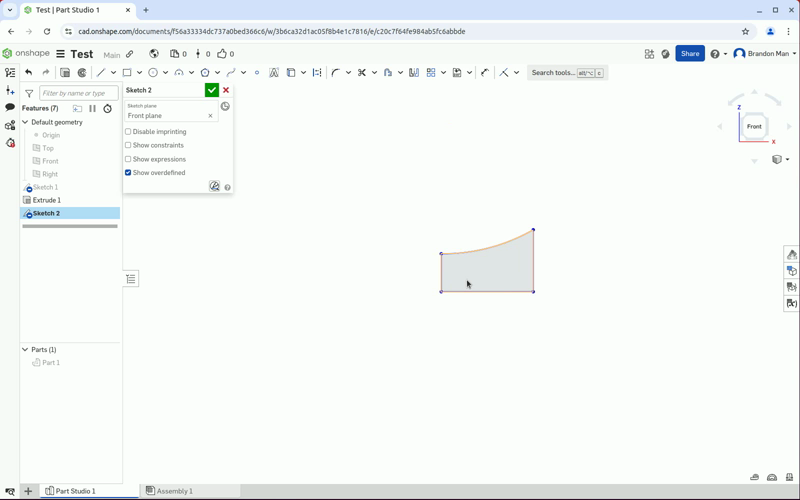
scroll(6)
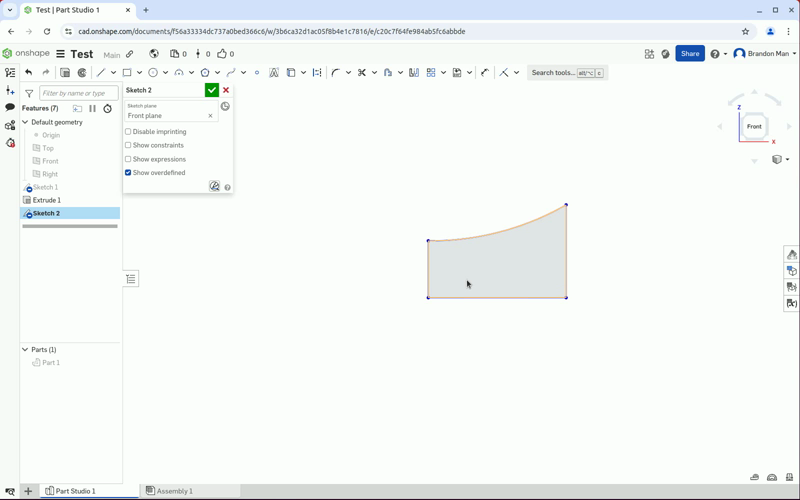
scroll(6)
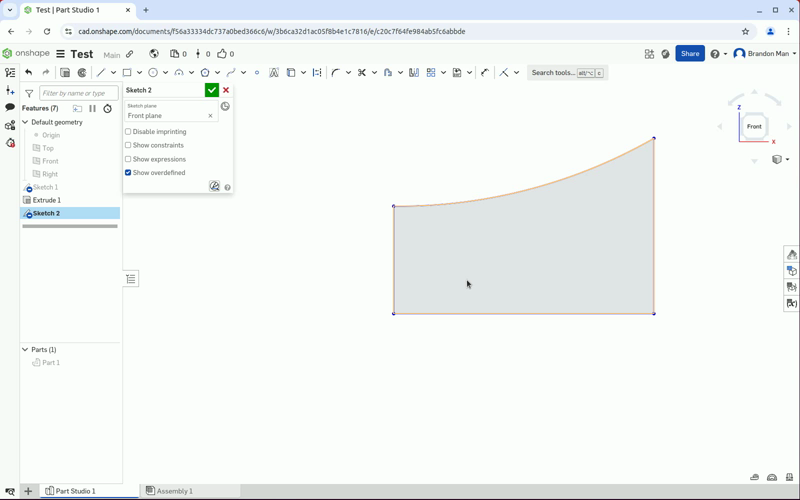
click(467, 279)
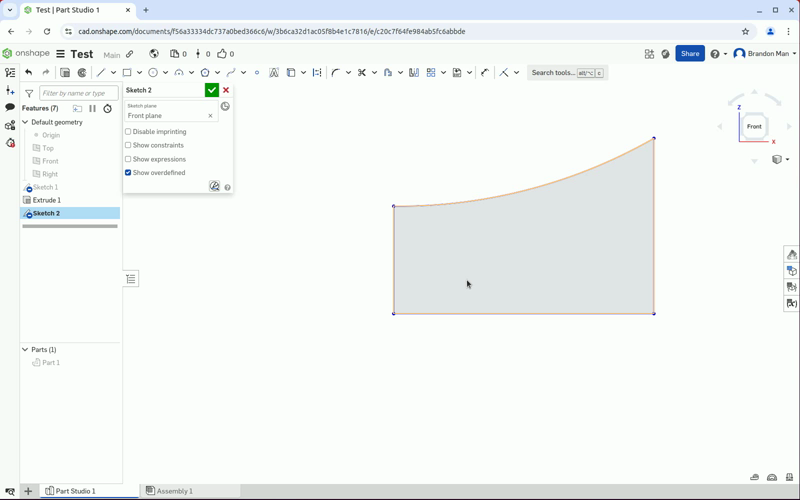
scroll(-6)
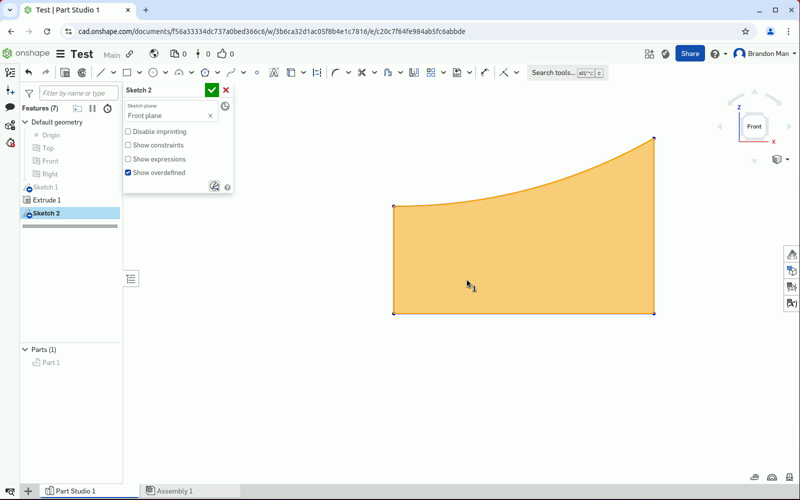
scroll(-6)
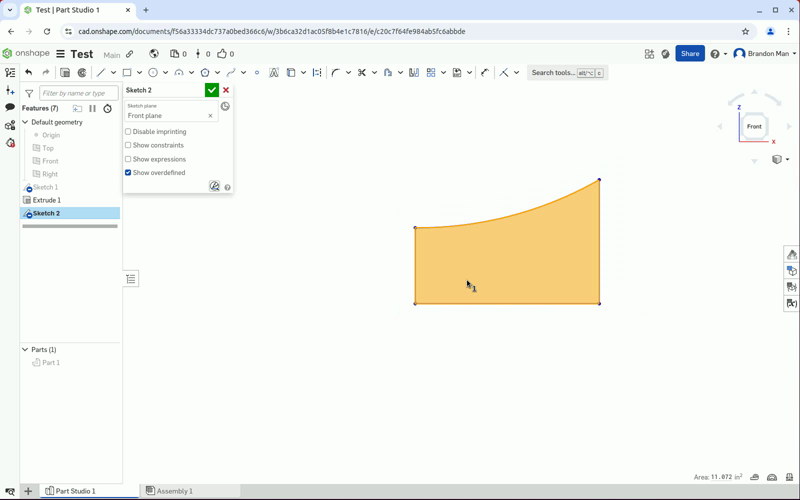
scroll(-6)
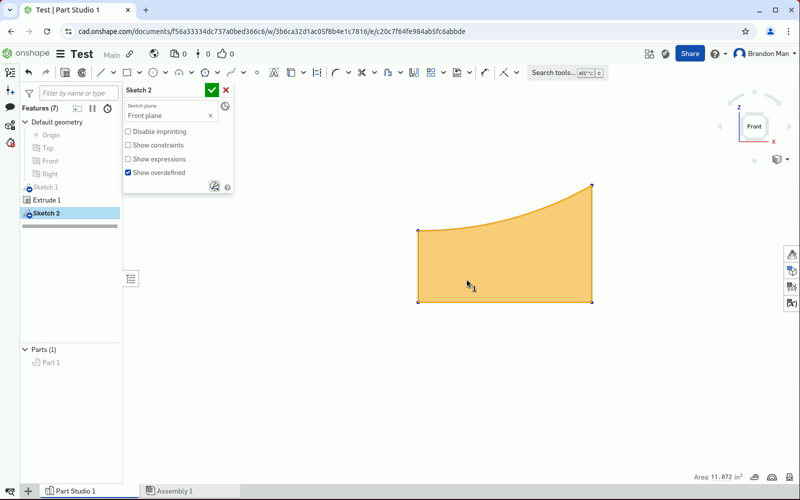
scroll(-6)
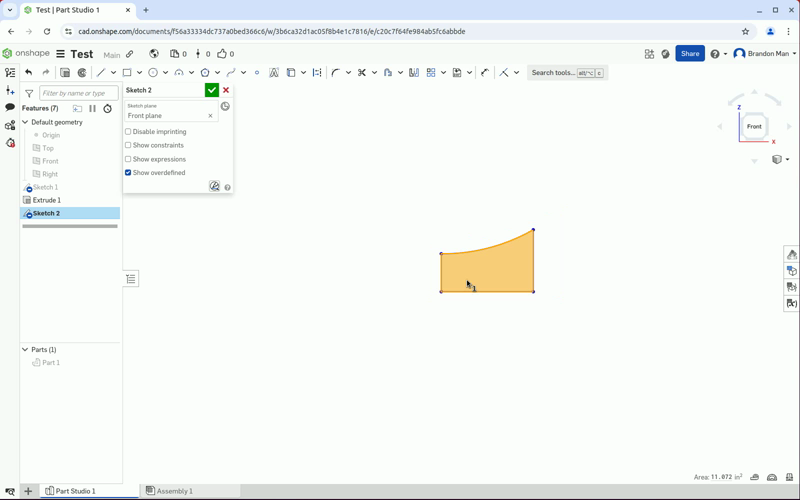
scroll(-6)
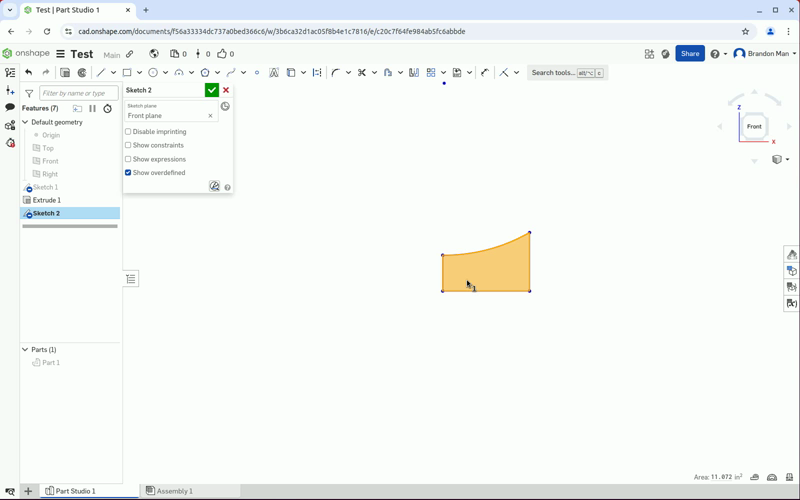
scroll(-6)
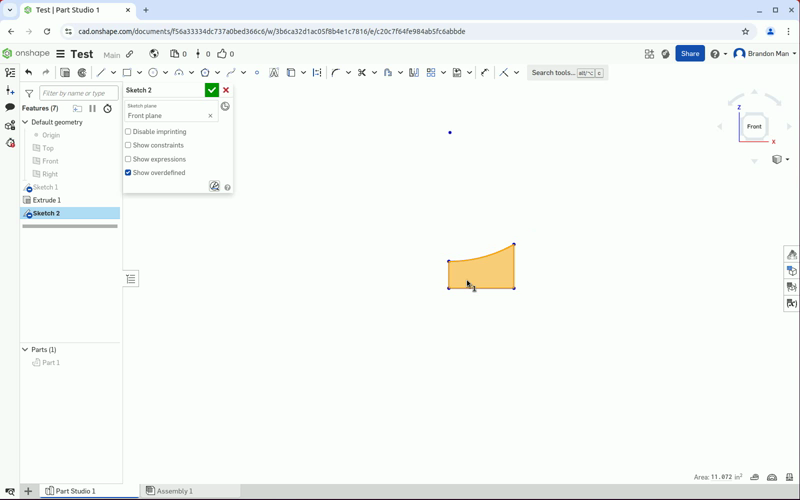
scroll(-6)
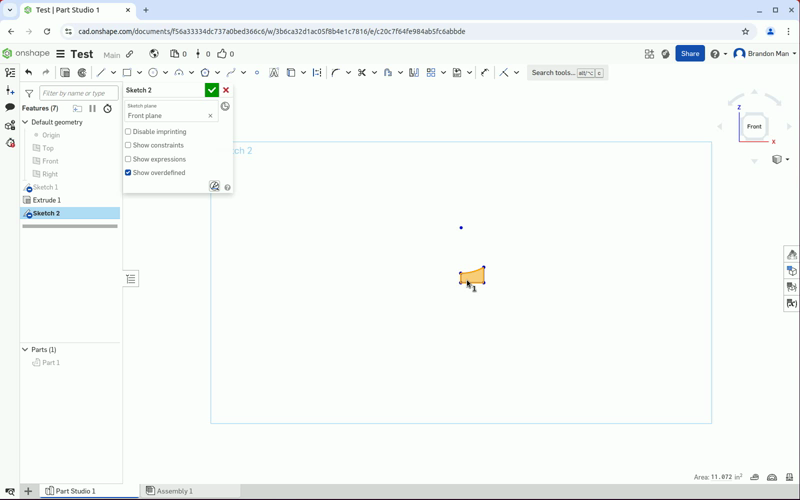
mouse_move(73, 352)
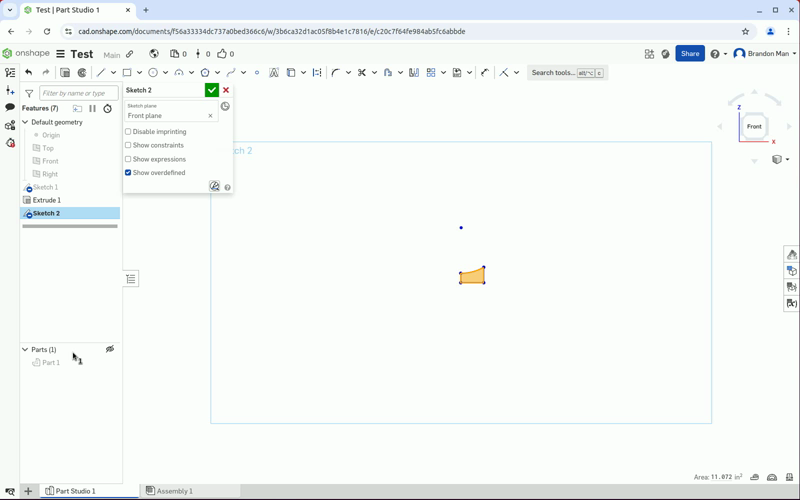
key(shift+y)
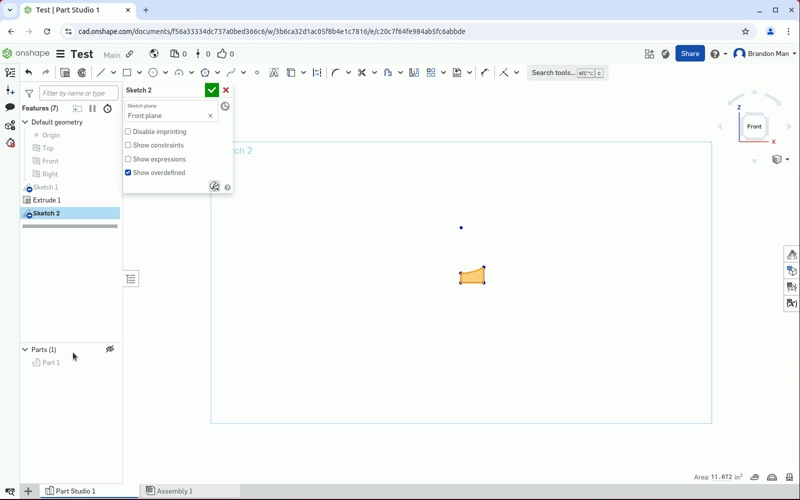
key(shift+e)
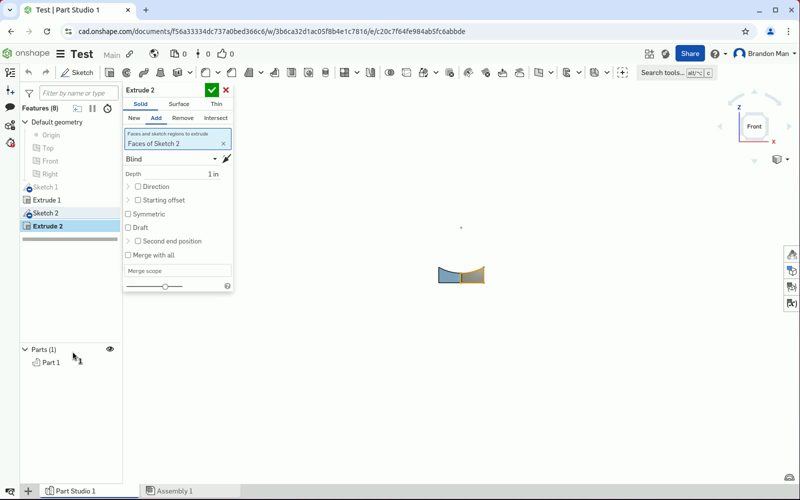
mouse_move(143, 106)
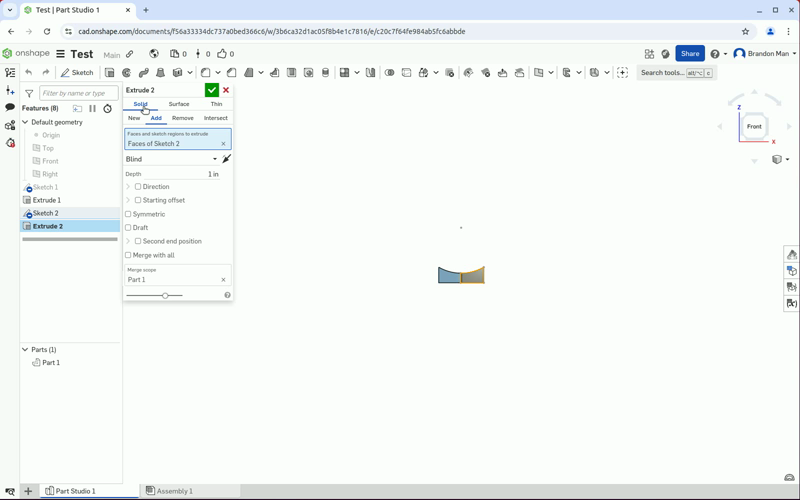
click(143, 106)
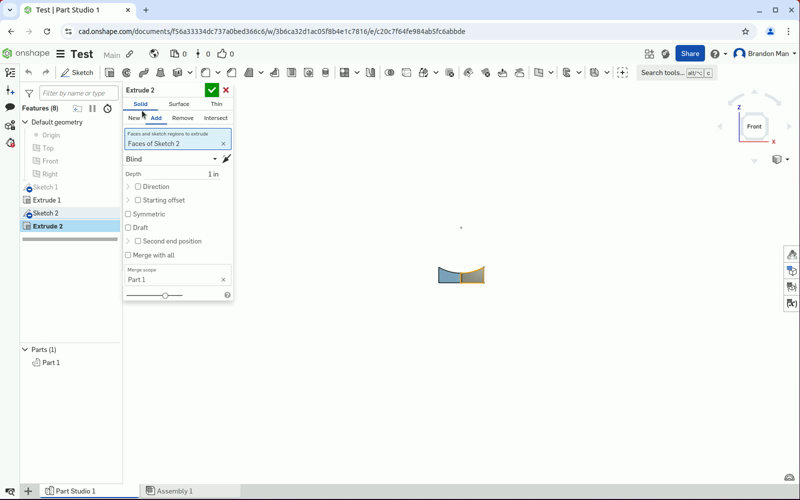
mouse_move(137, 120)
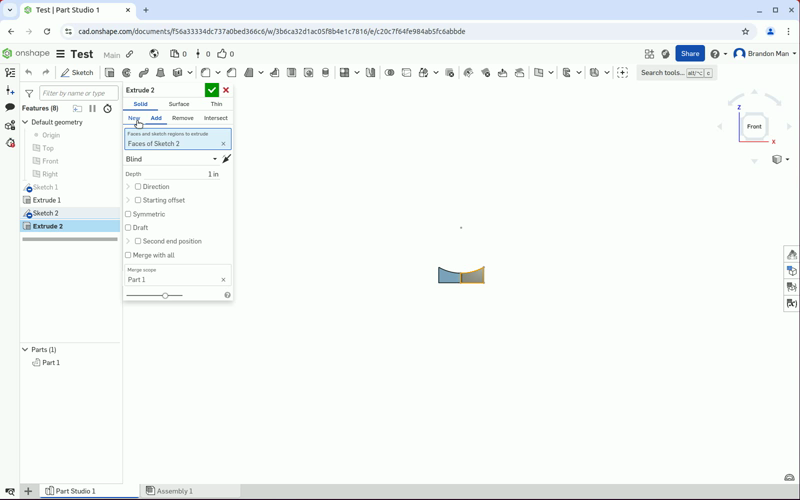
click(137, 120)
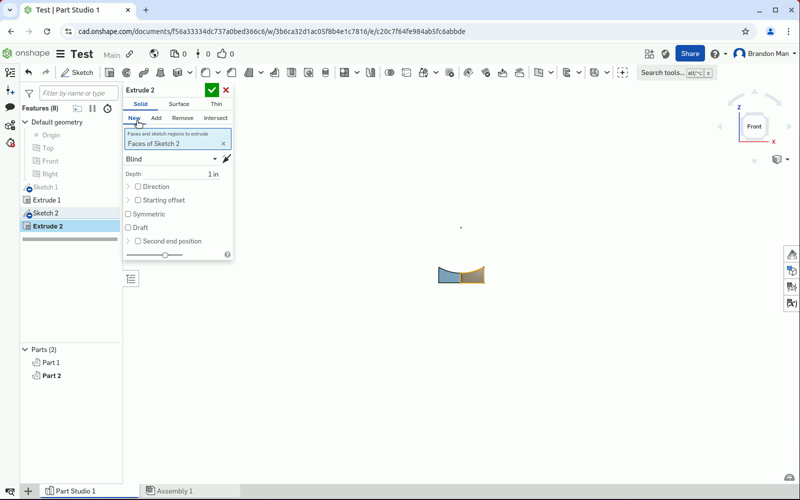
key(tab, 4)
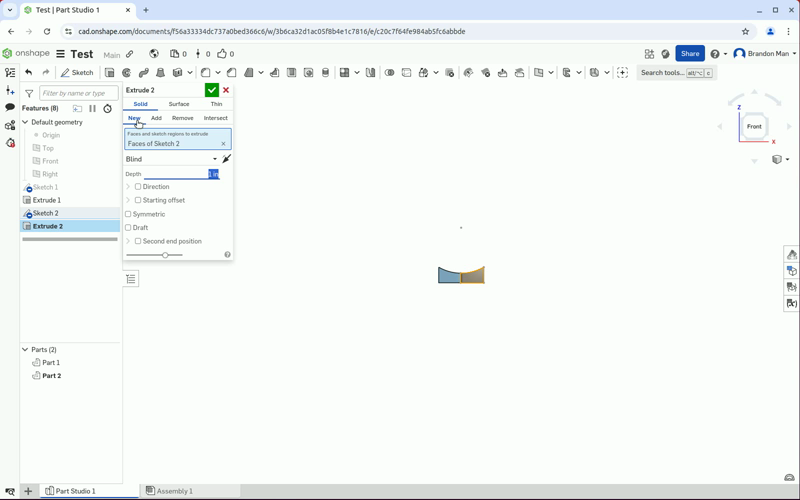
text(15.406)
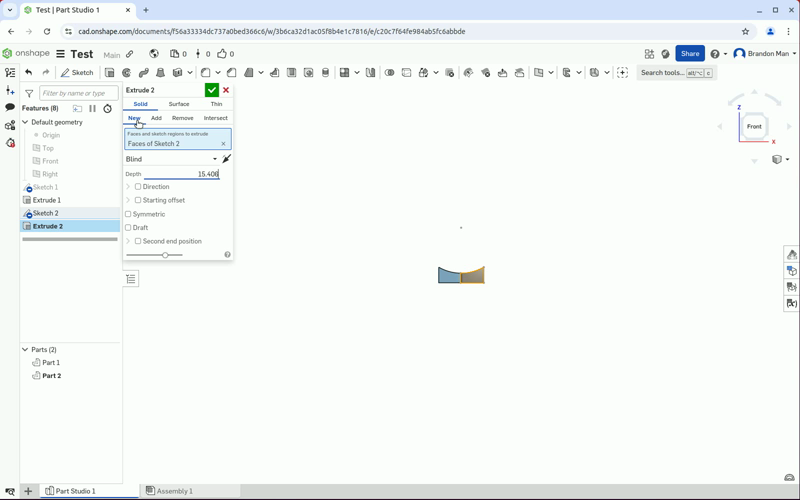
key(tab, 3)
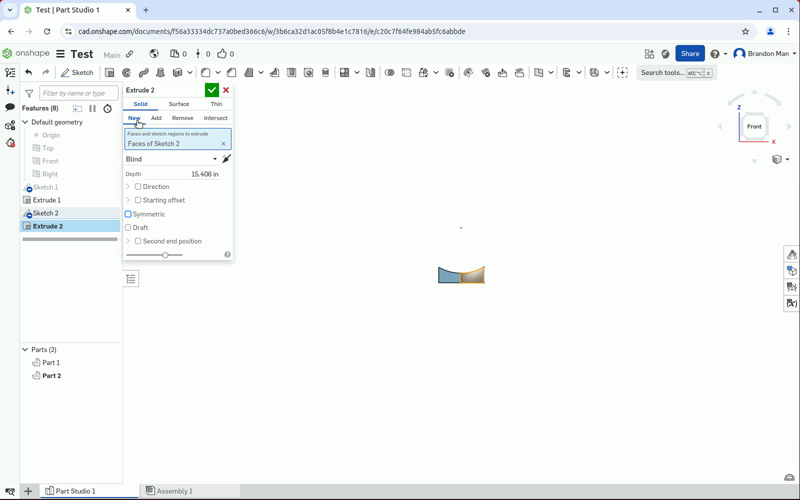
key(space)
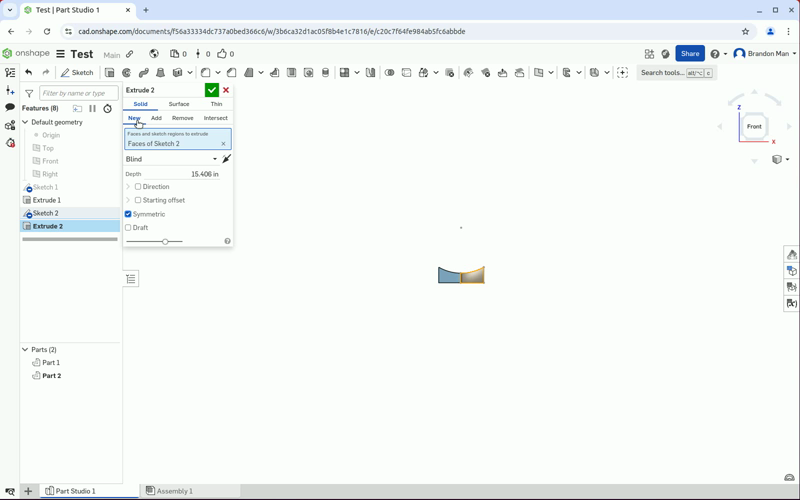
key(enter)
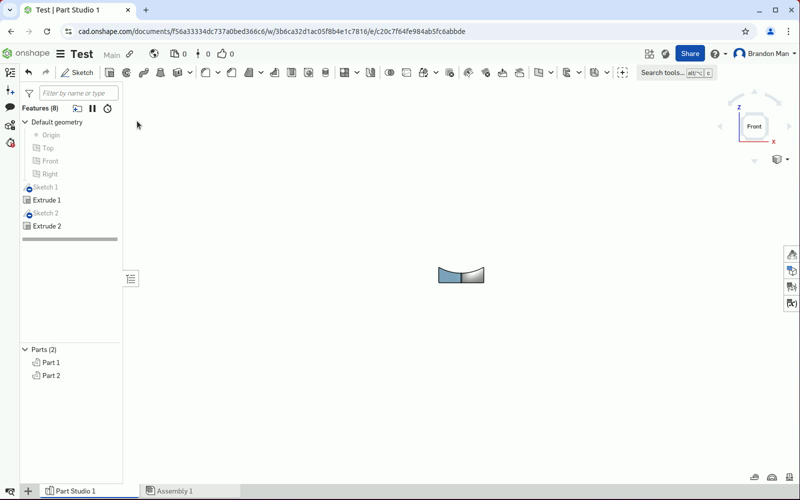
key(shift+h)
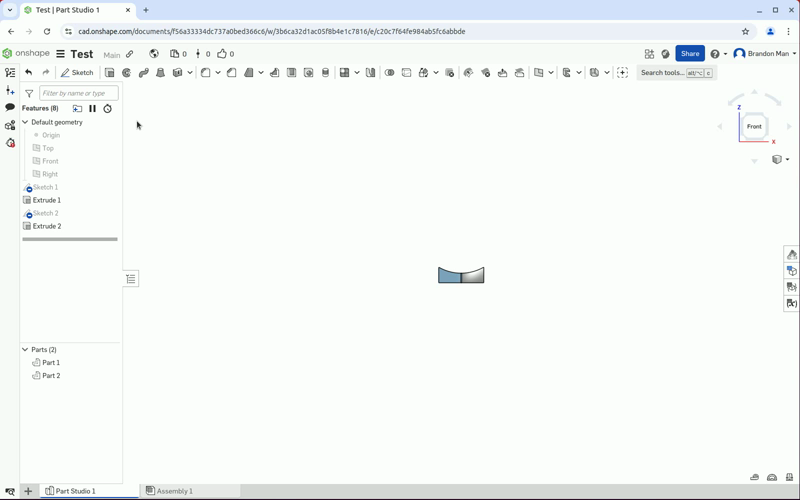
key(shift+h)
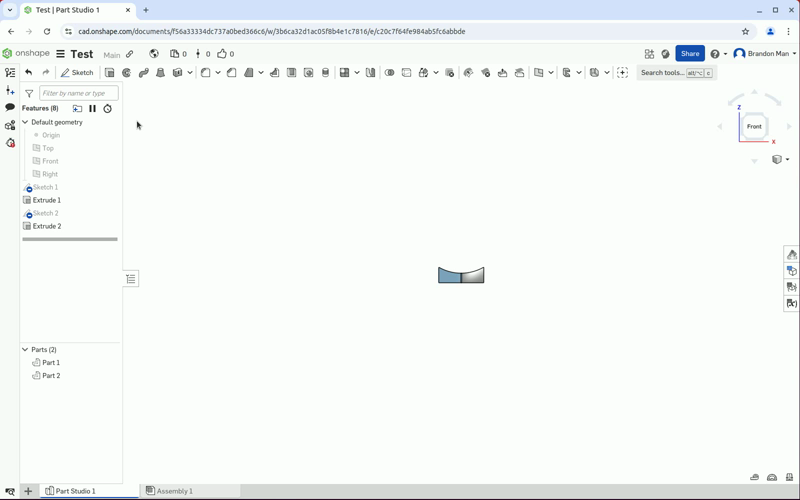
mouse_move(73, 189)
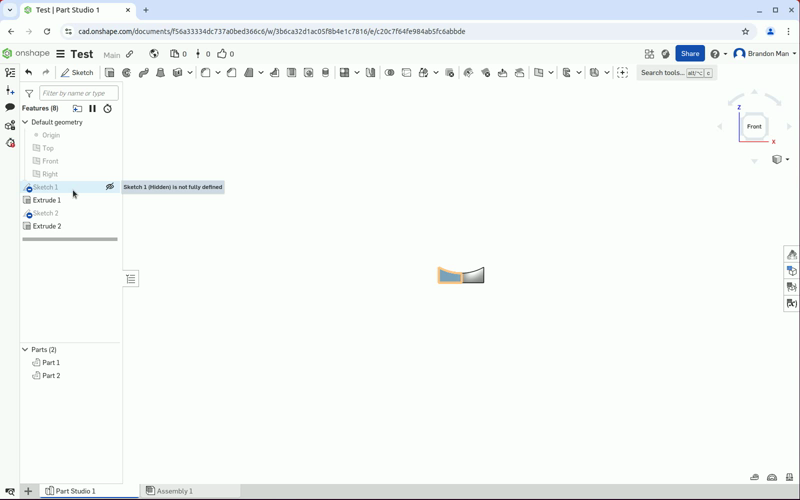
click(73, 189)
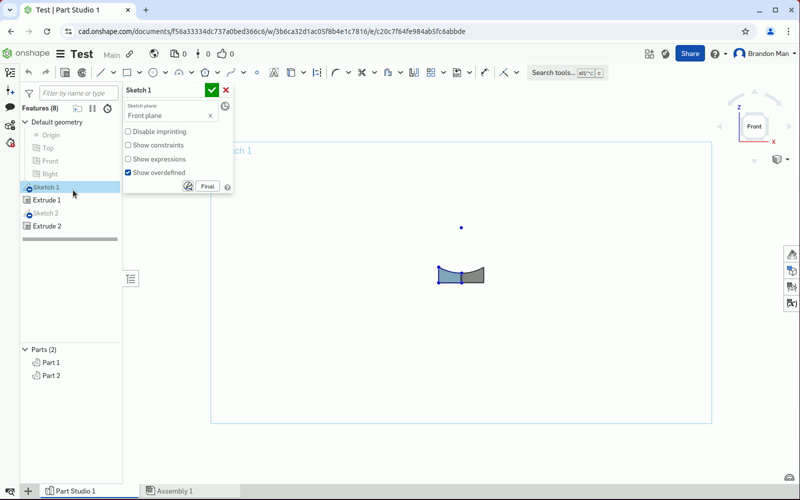
mouse_move(229, 92)
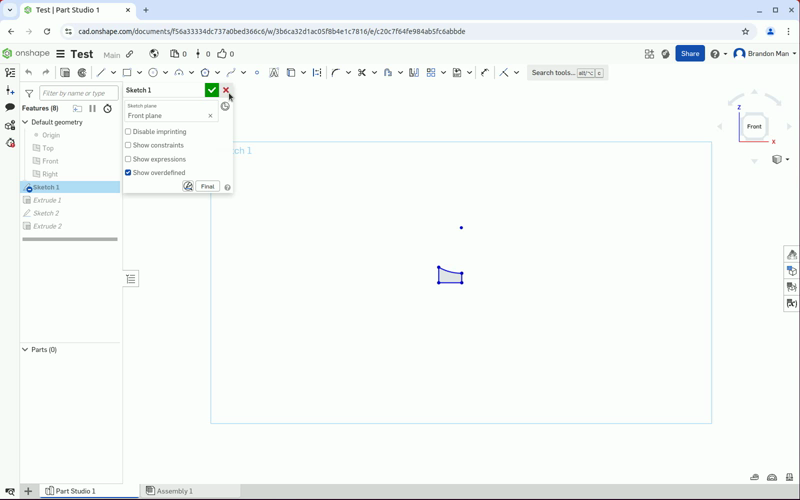
click(229, 92)
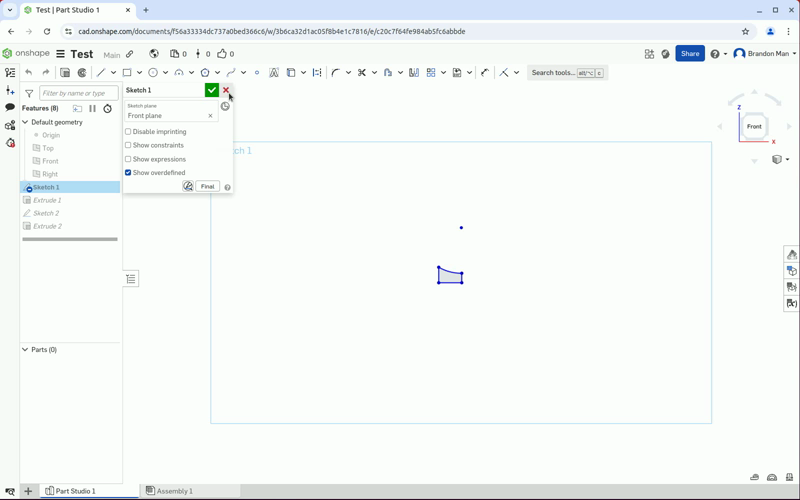
key(shift+s)
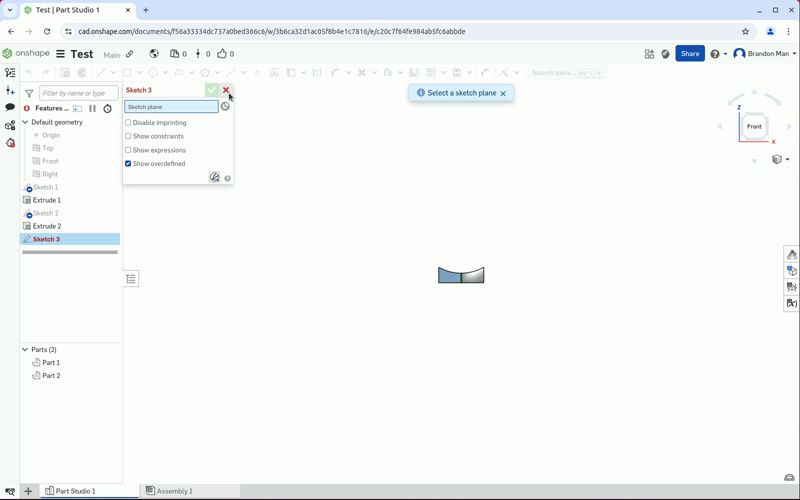
mouse_move(73, 163)
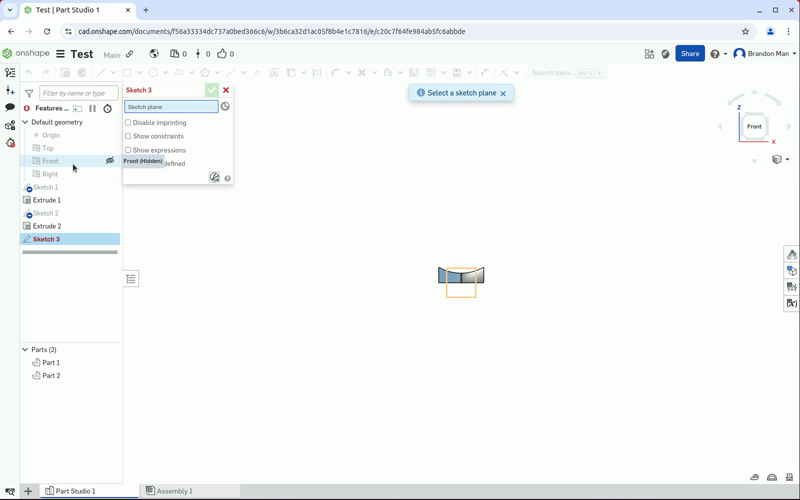
click(73, 163)
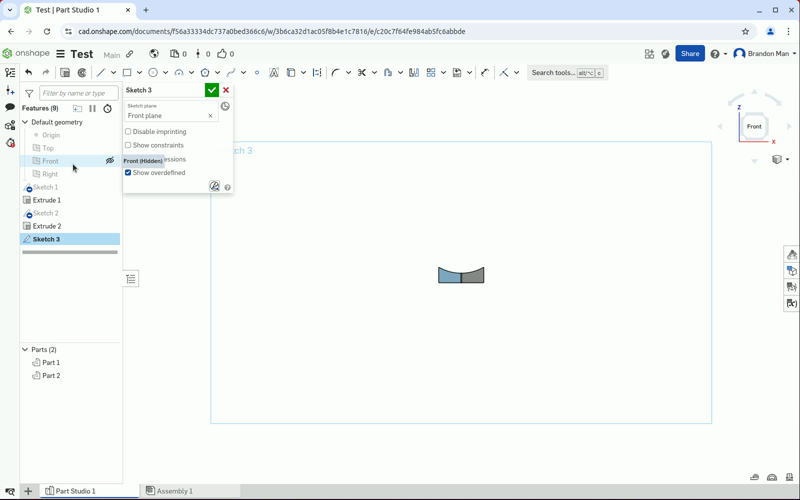
mouse_move(73, 352)
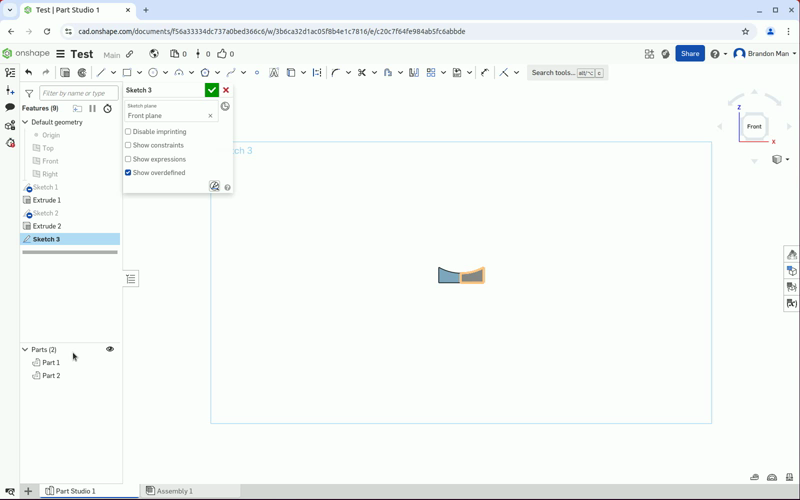
key(y)
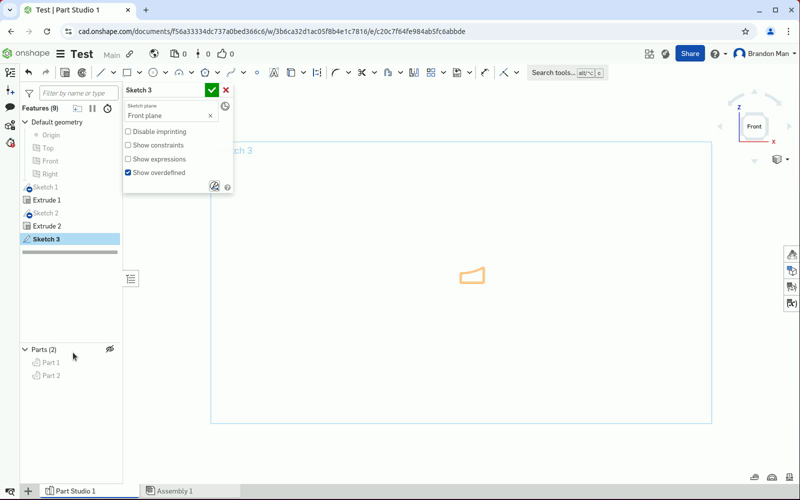
key(l)
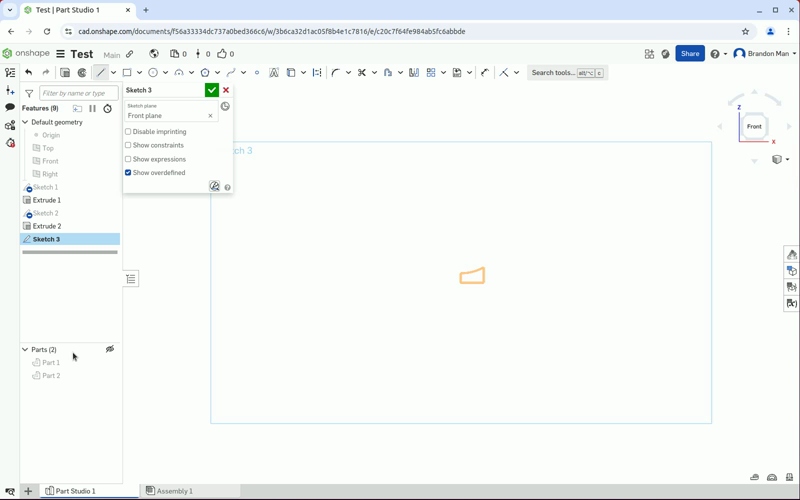
key_down(shift)
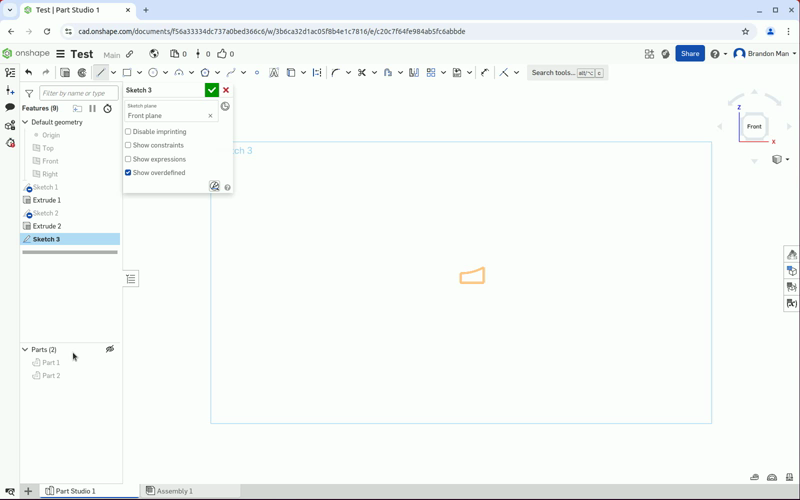
mouse_move(483, 282)
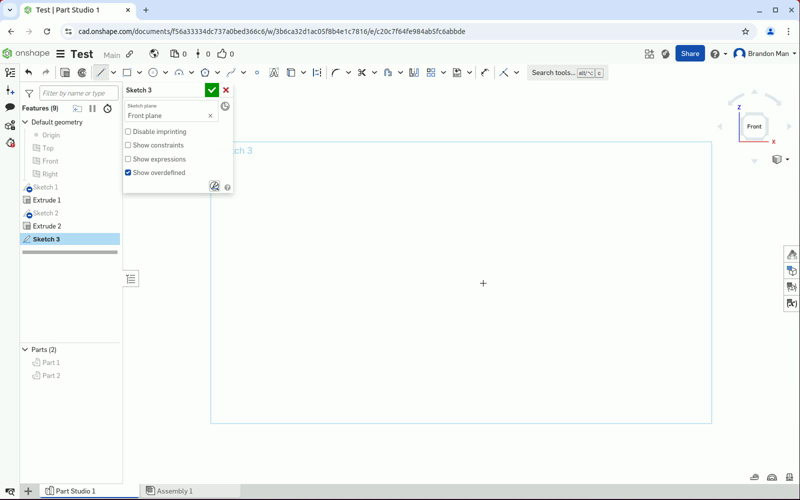
click(483, 282)
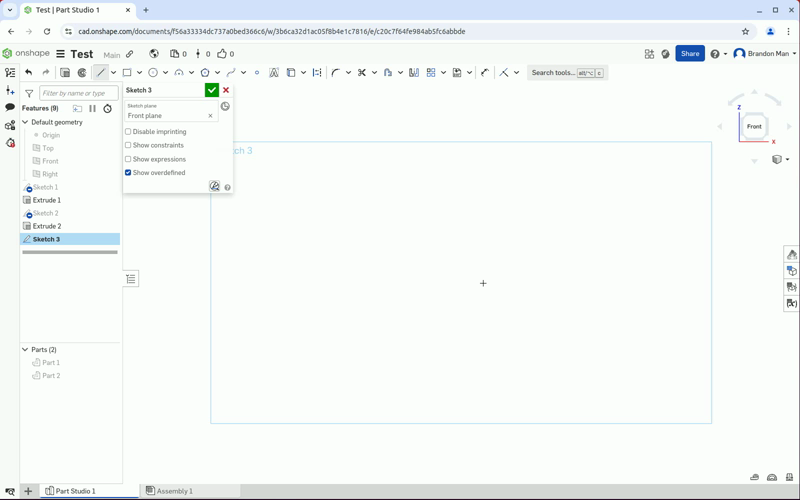
key_up(shift)
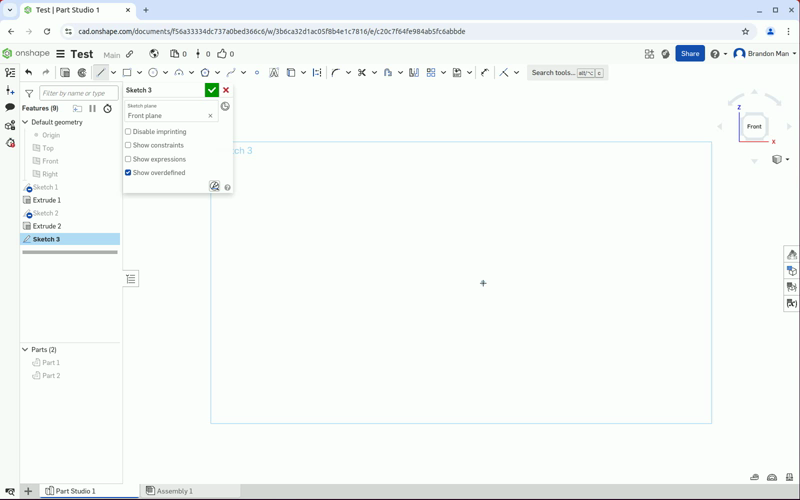
key_down(shift)
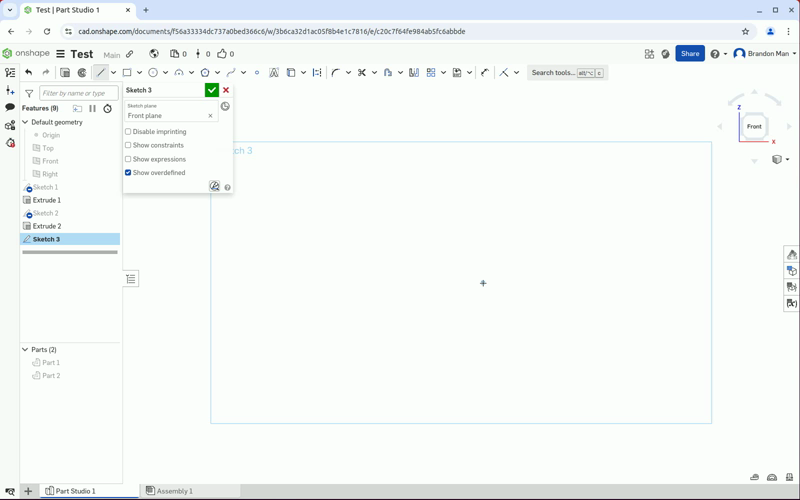
mouse_move(573, 282)
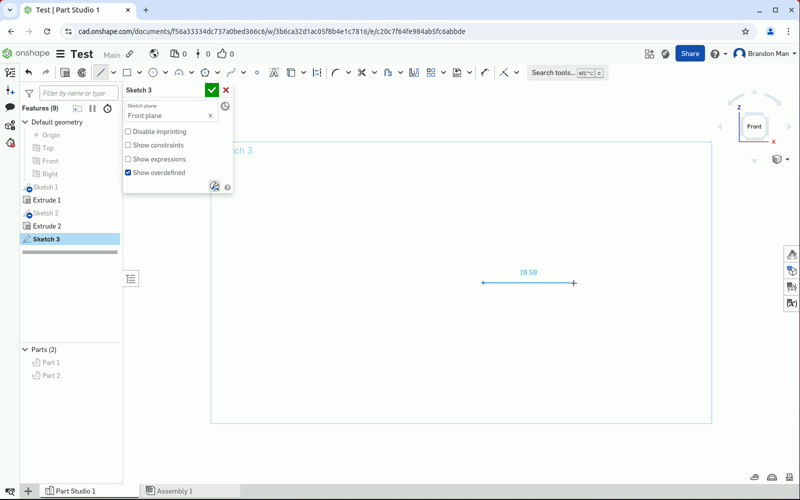
click(573, 282)
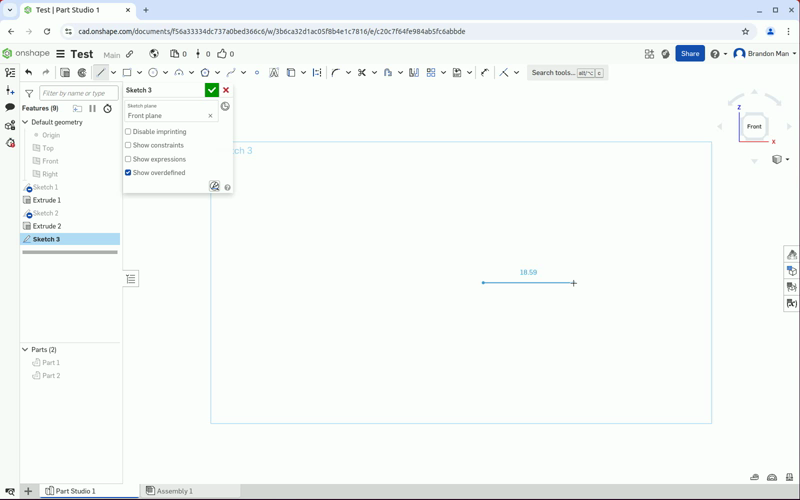
key_up(shift)
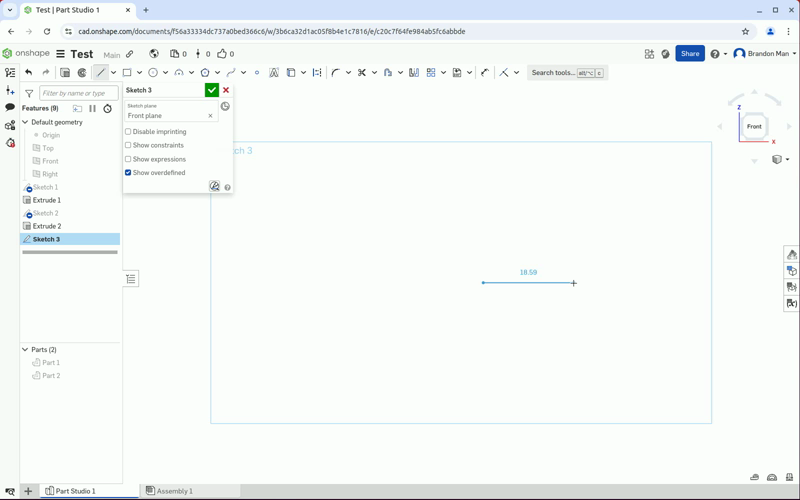
key(esc)
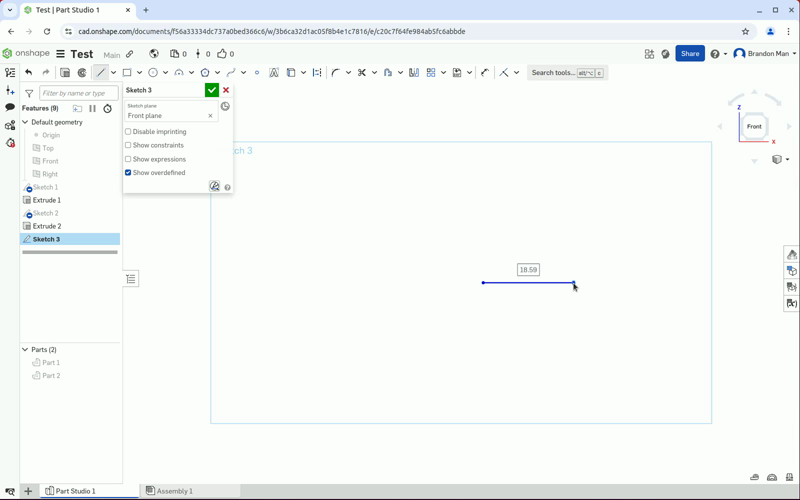
key(a)
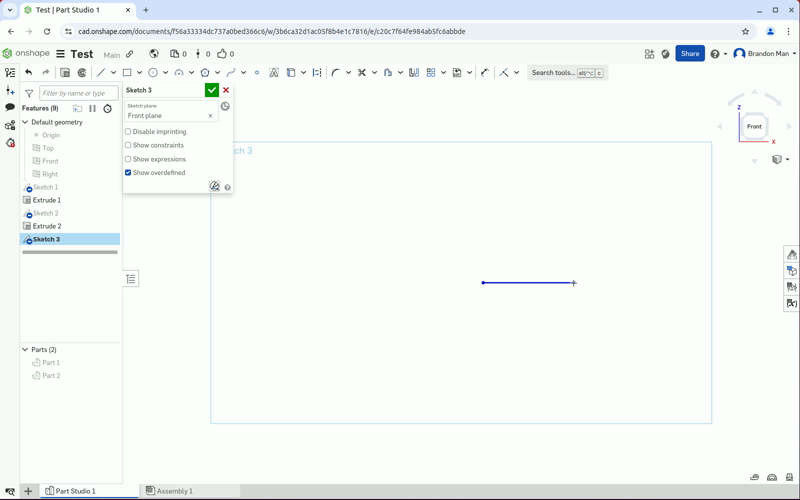
mouse_move(573, 282)
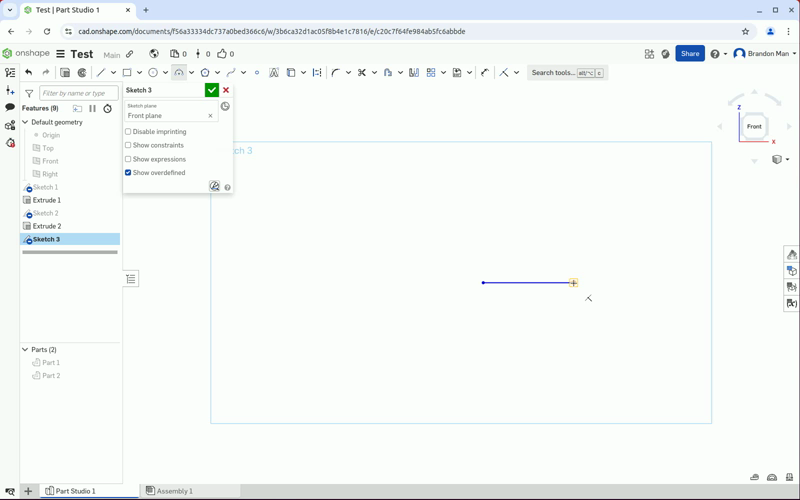
click(573, 282)
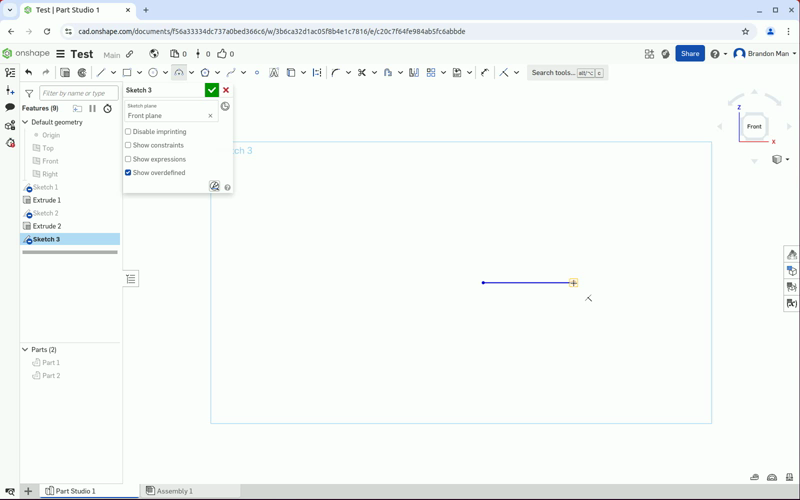
key_down(shift)
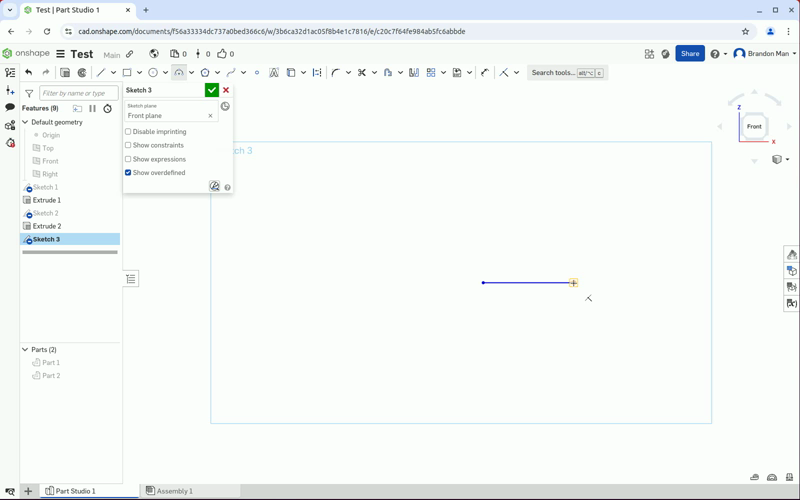
mouse_move(483, 172)
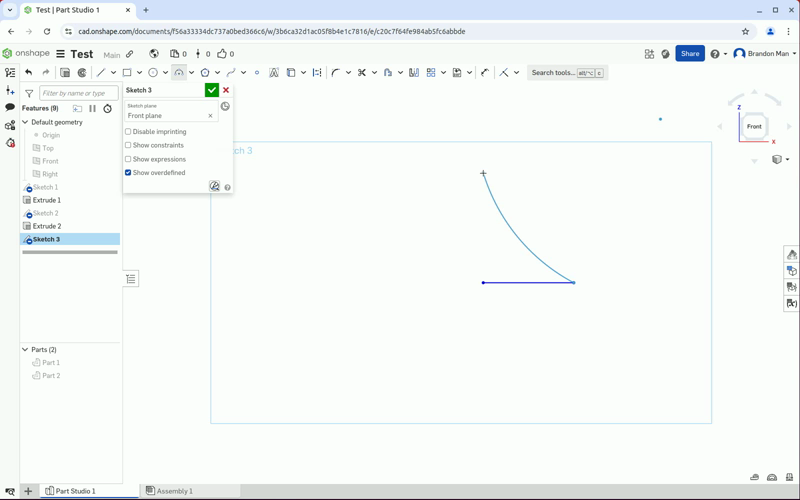
click(483, 172)
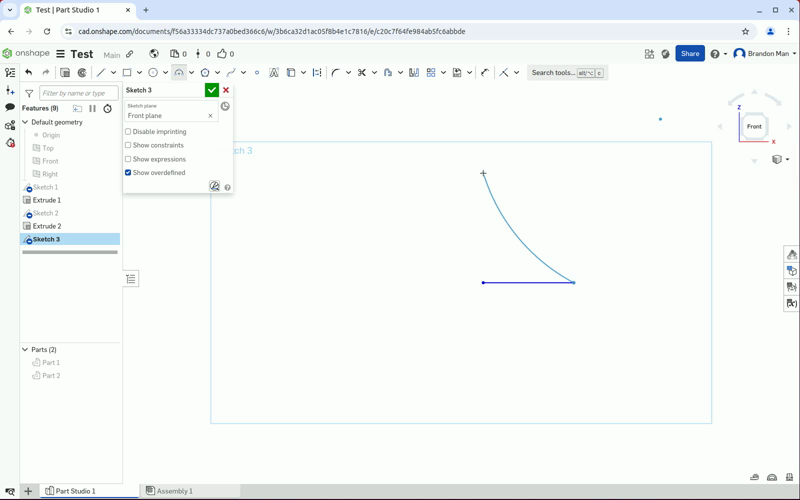
mouse_move(547, 211)
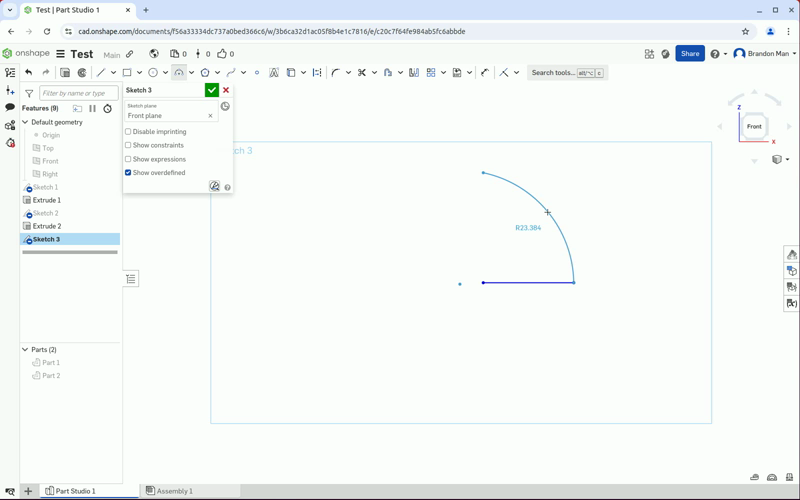
click(547, 211)
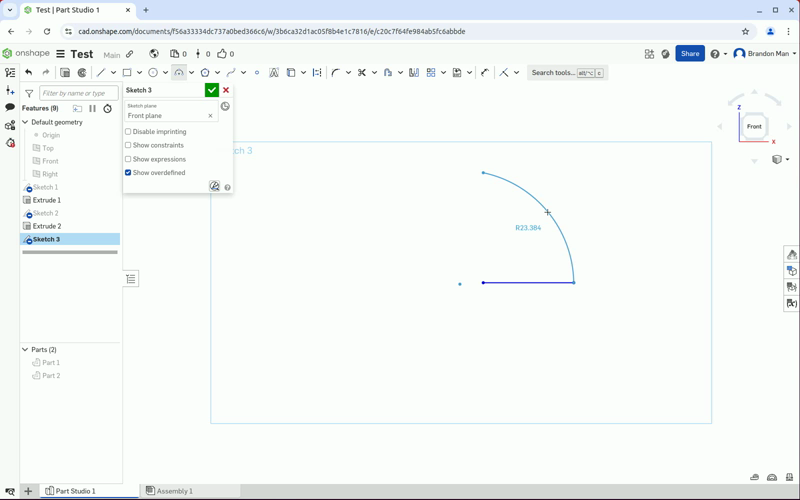
key_up(shift)
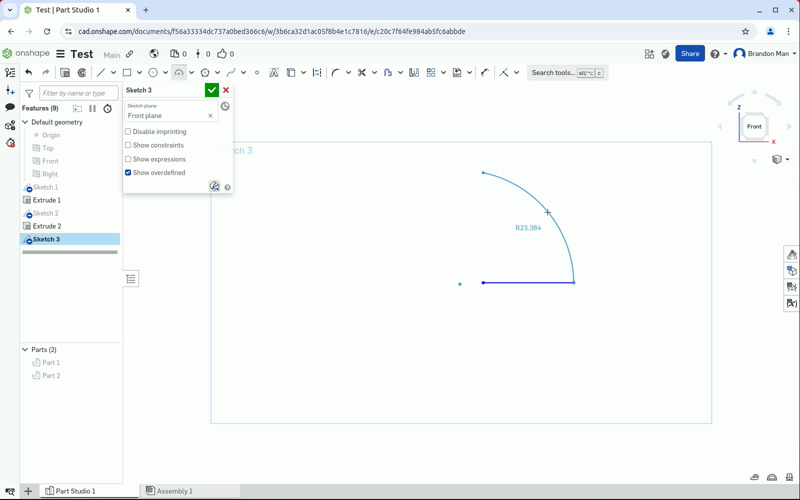
key(esc)
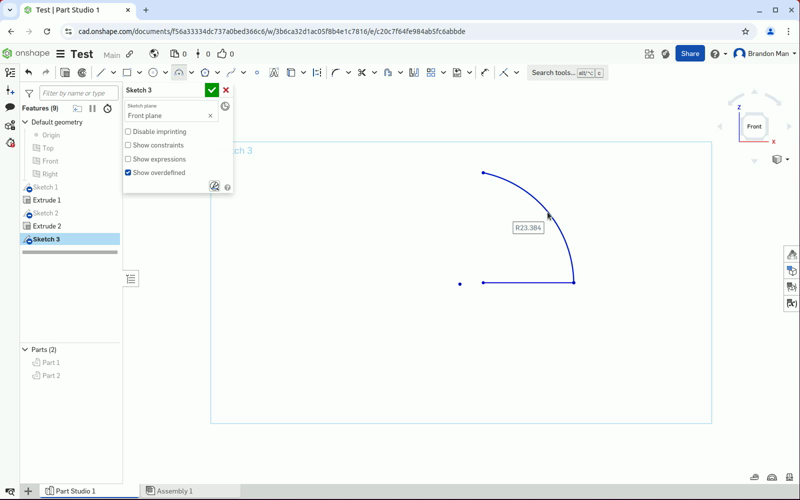
key(l)
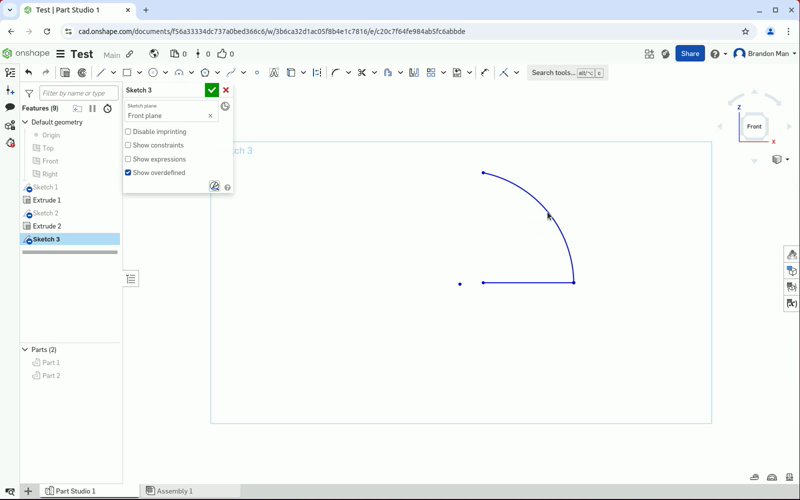
mouse_move(483, 172)
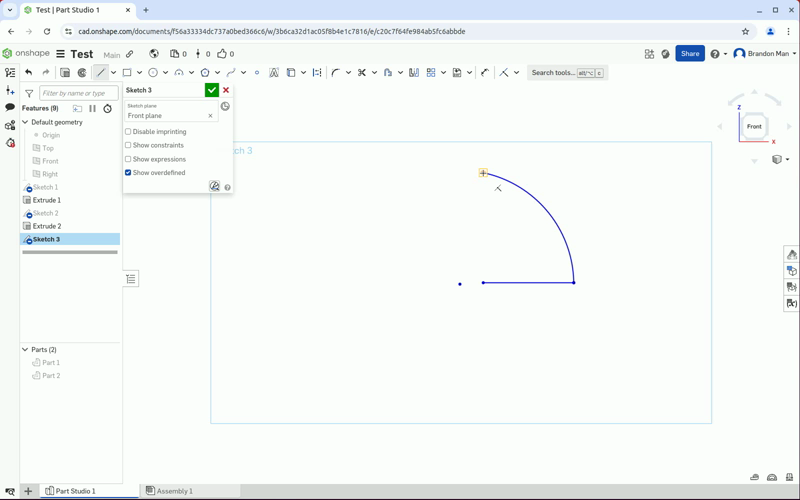
click(483, 172)
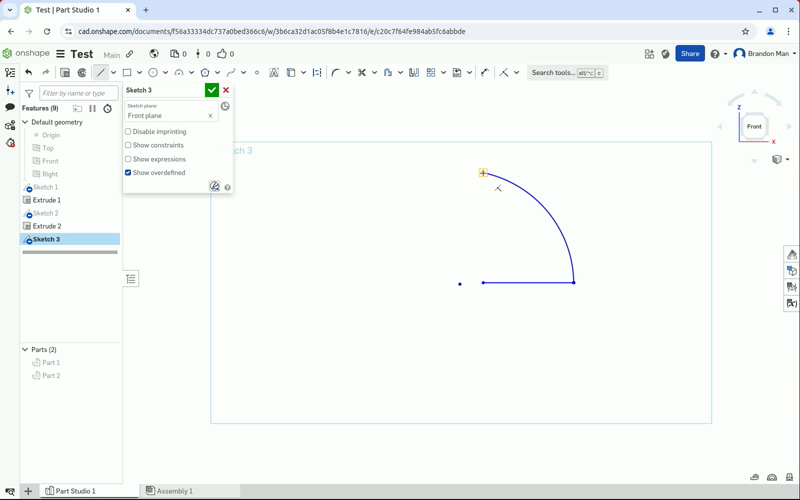
key_down(shift)
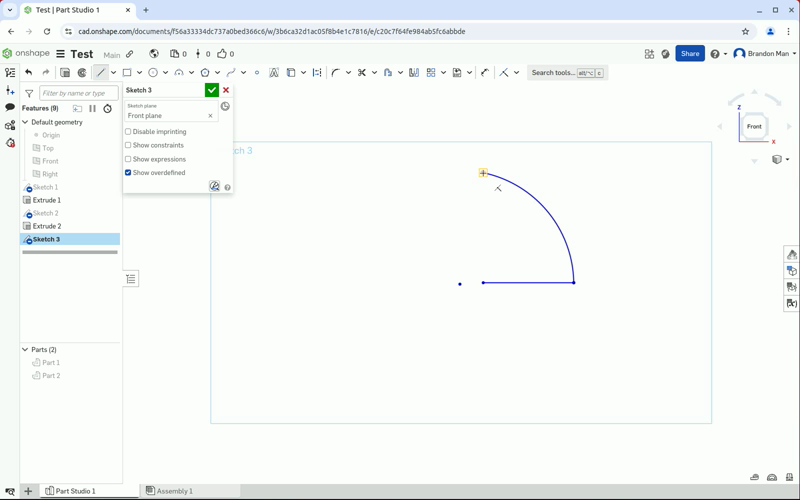
mouse_move(513, 172)
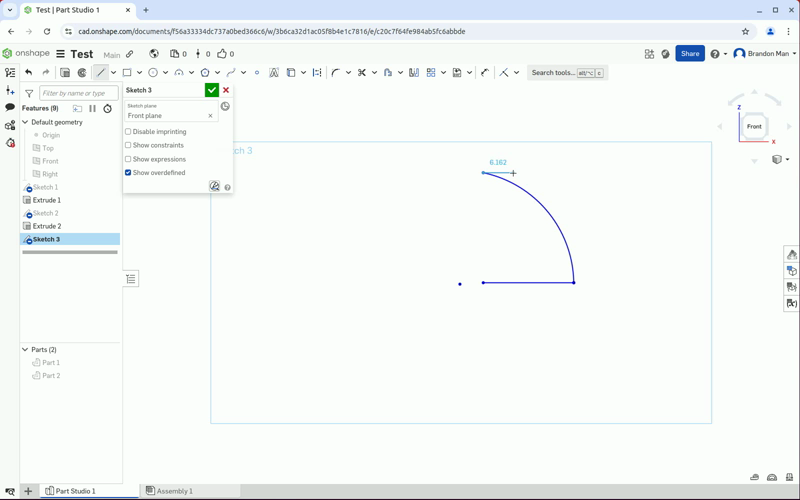
mouse_move(483, 185)
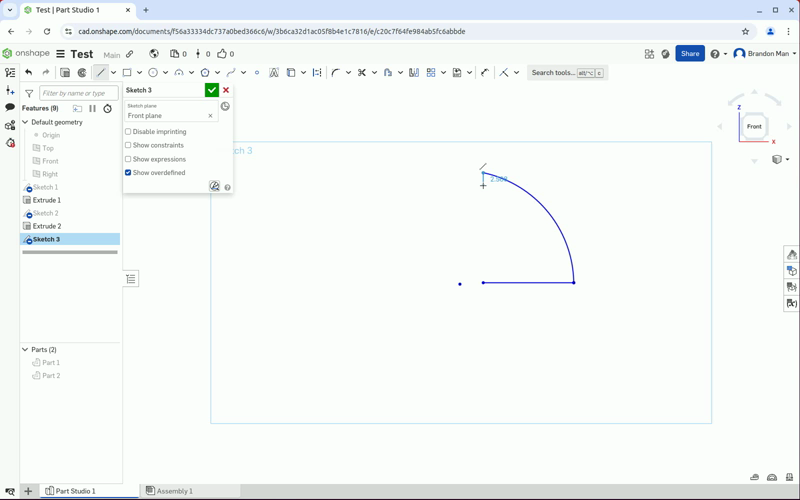
click(483, 185)
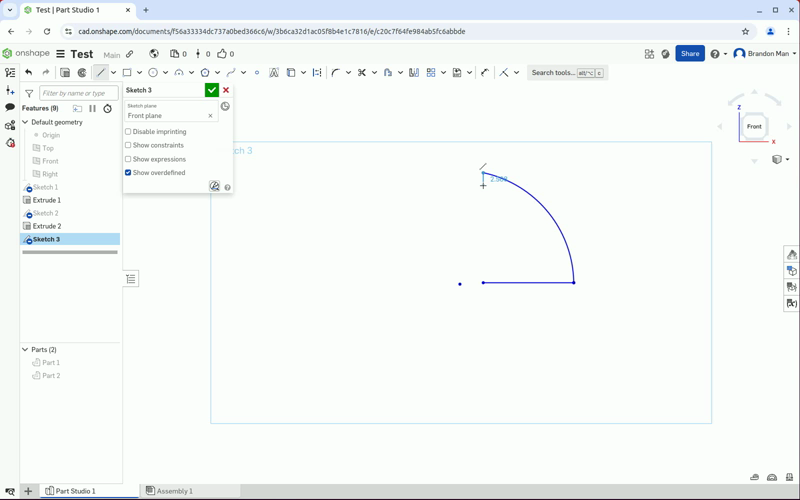
key_up(shift)
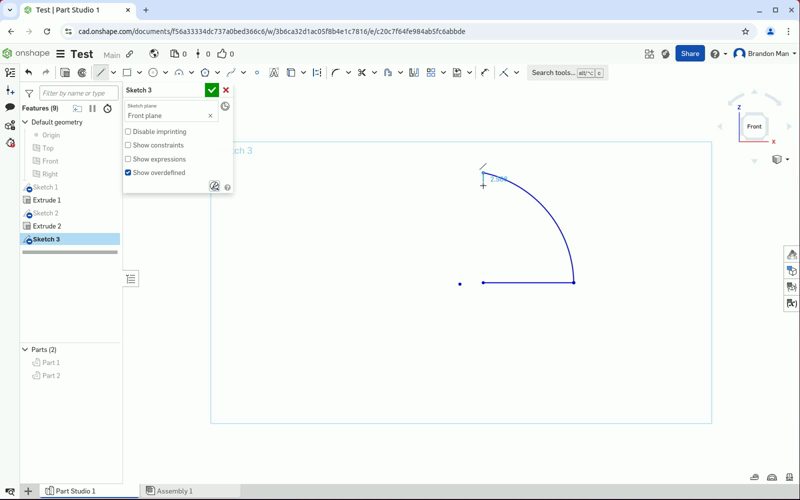
key(esc)
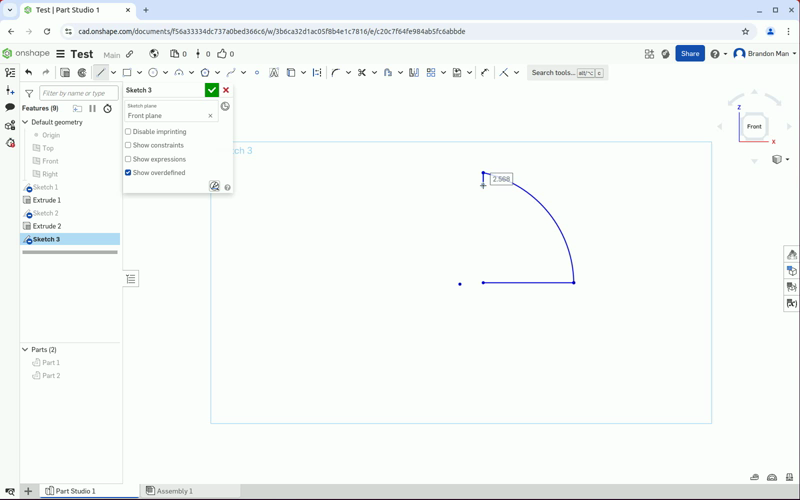
key(a)
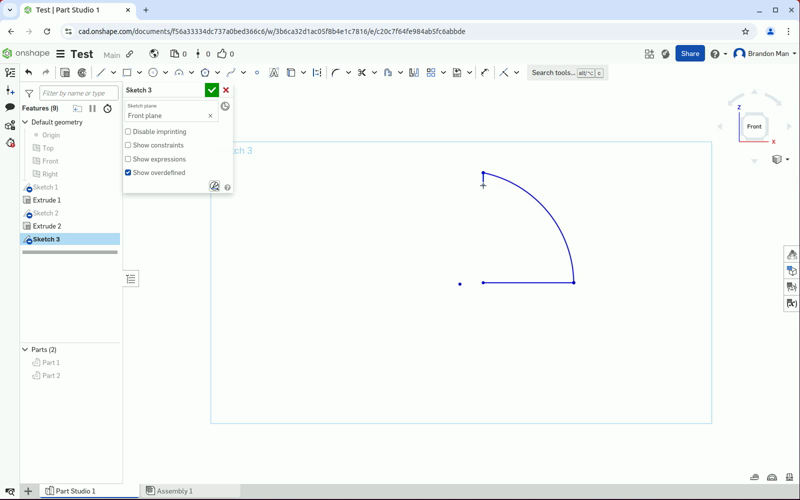
mouse_move(483, 185)
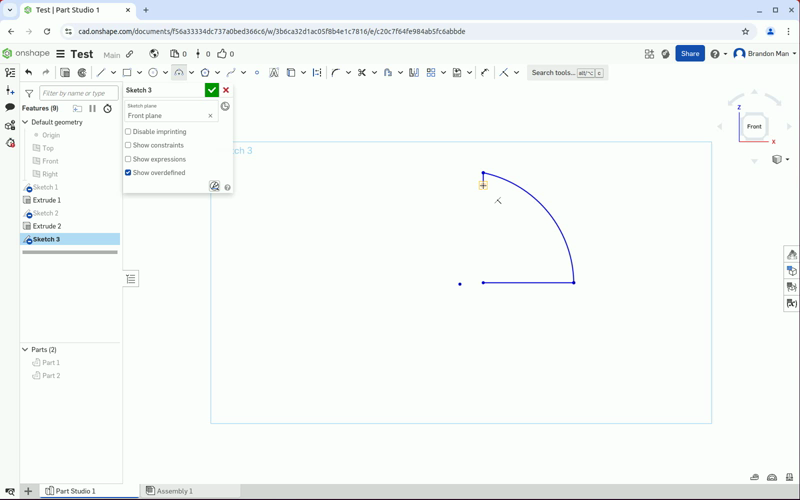
click(483, 185)
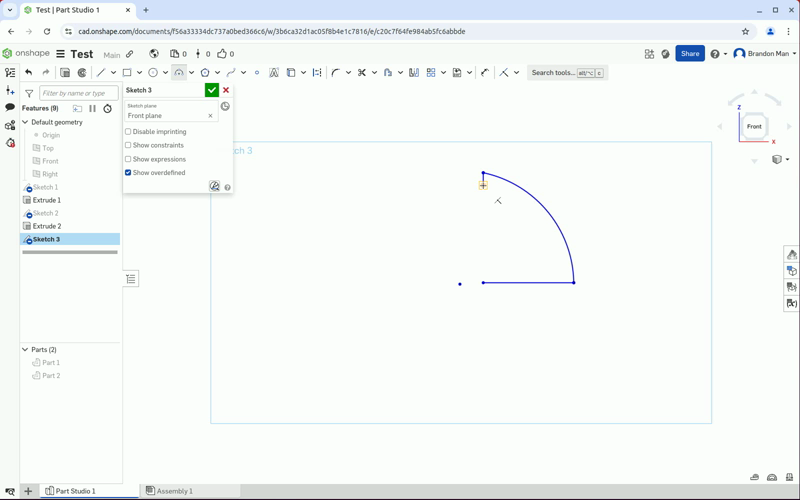
key_down(shift)
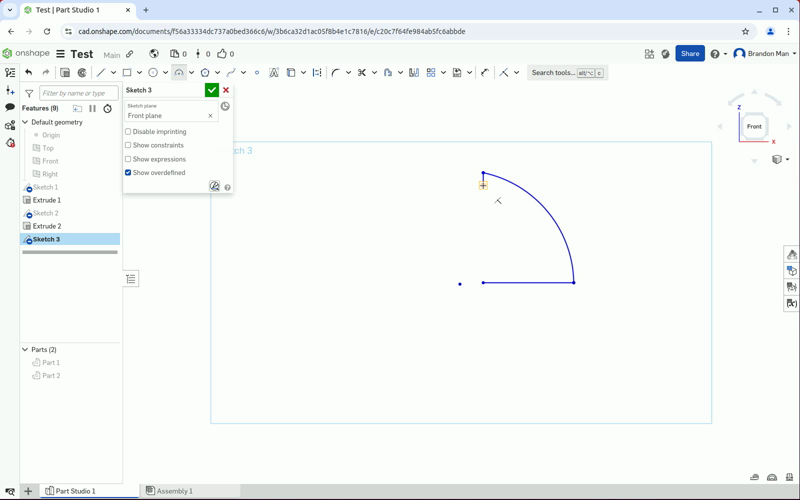
mouse_move(483, 267)
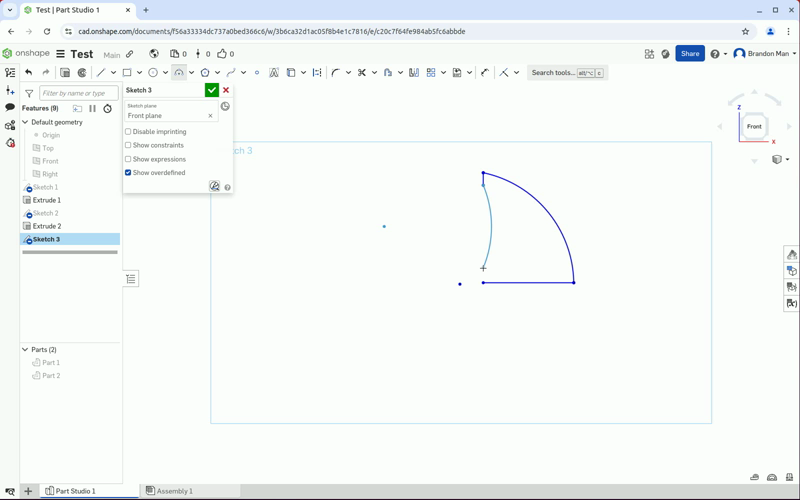
click(483, 267)
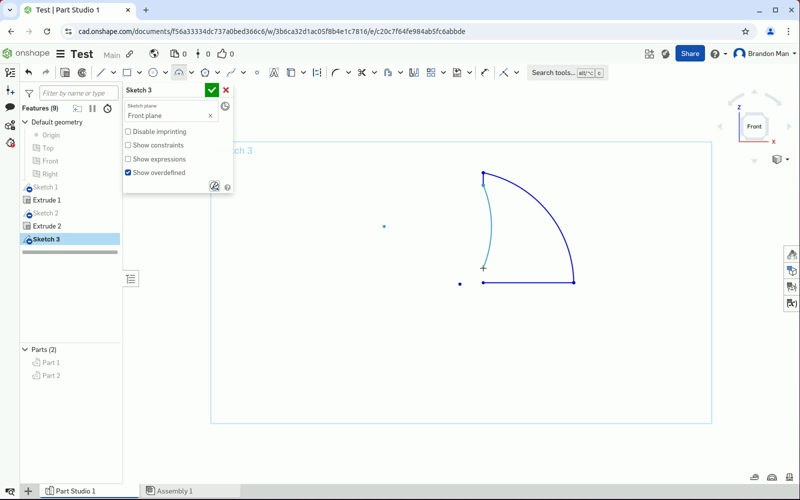
mouse_move(507, 226)
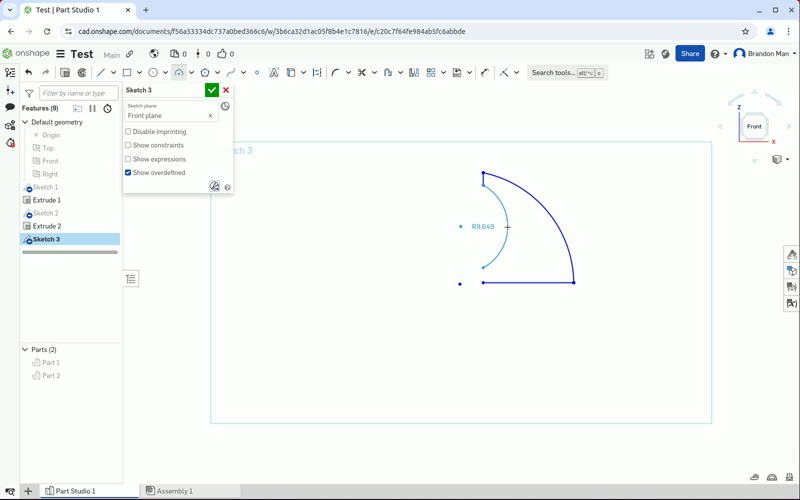
click(507, 226)
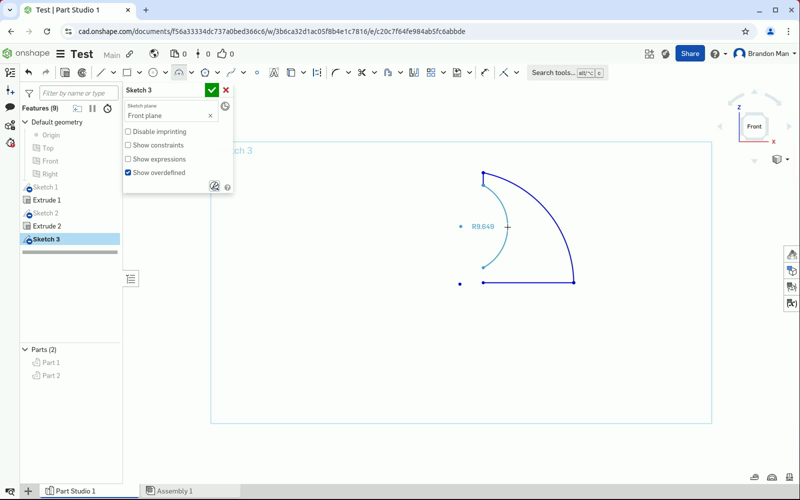
key_up(shift)
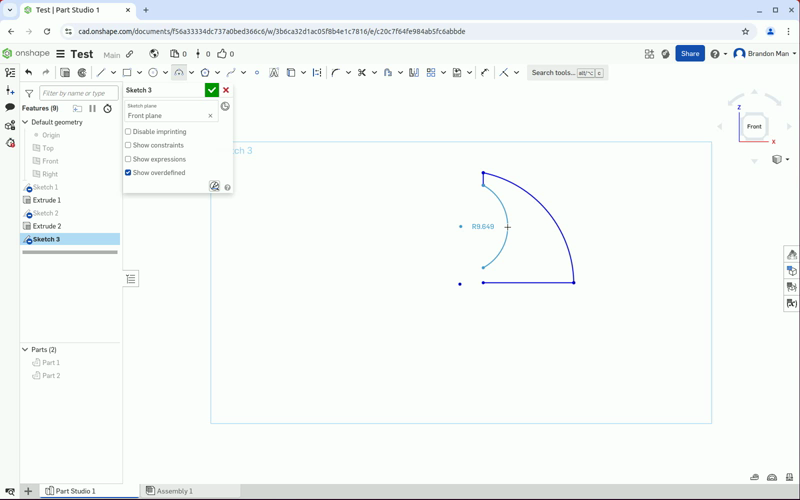
key(esc)
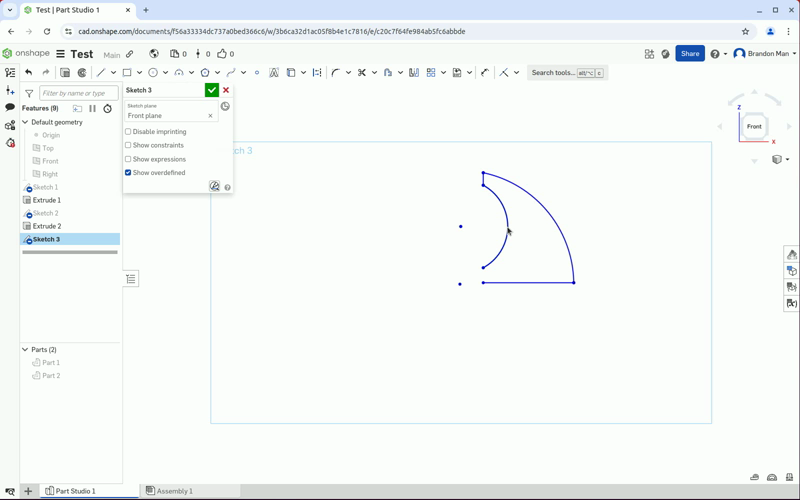
key(l)
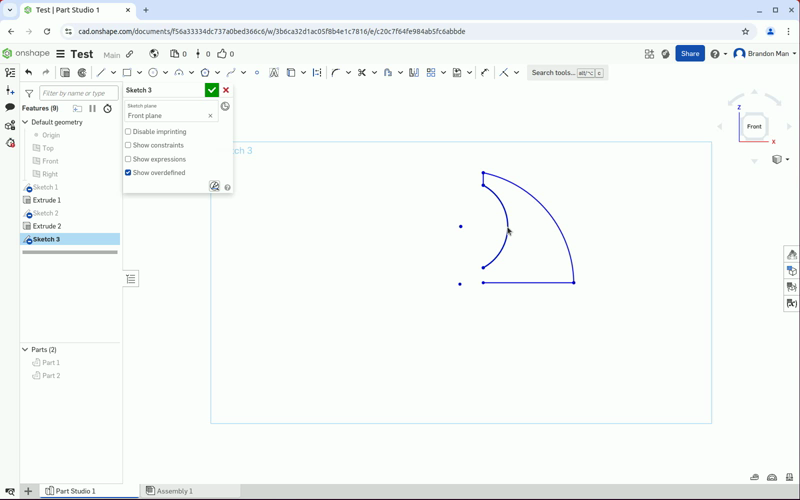
mouse_move(483, 267)
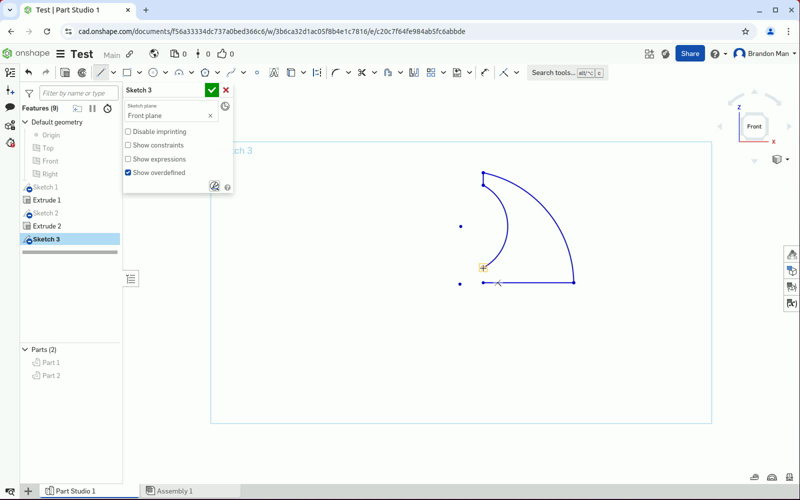
click(483, 267)
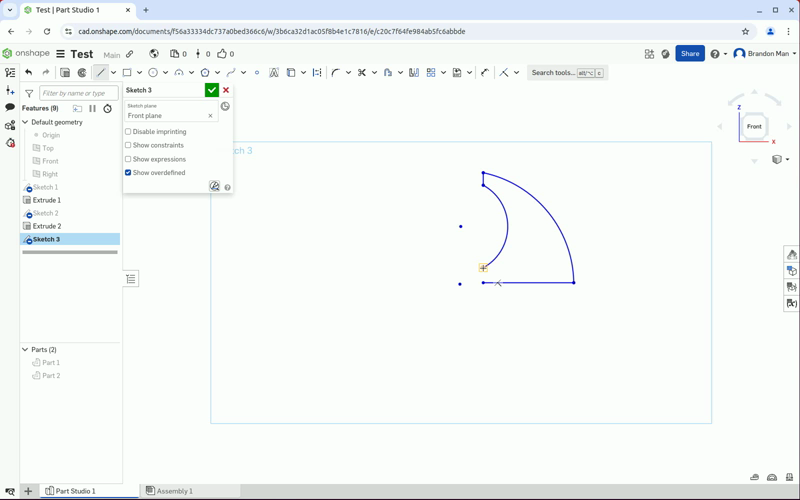
mouse_move(513, 267)
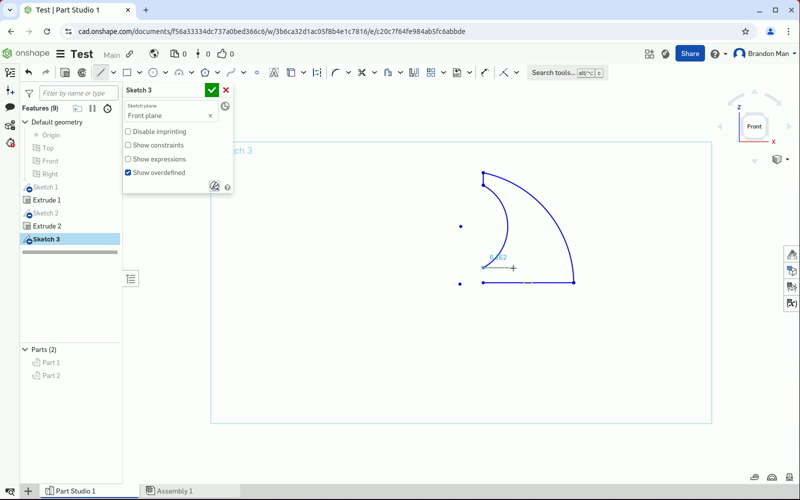
key_down(shift)
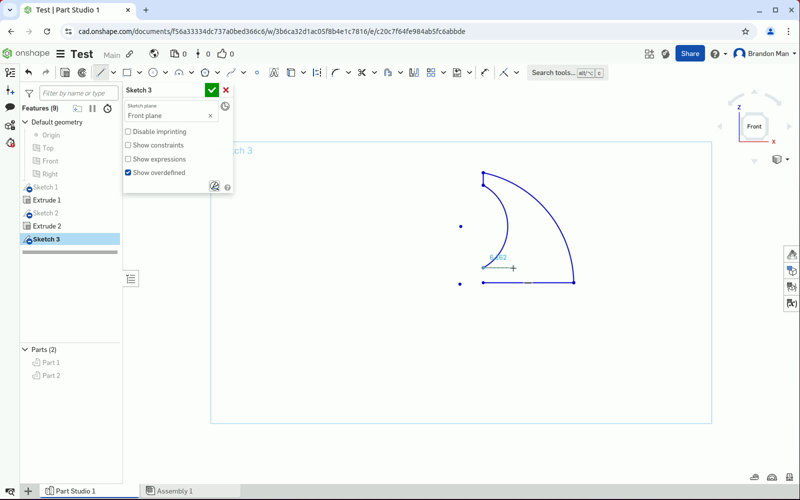
mouse_move(483, 282)
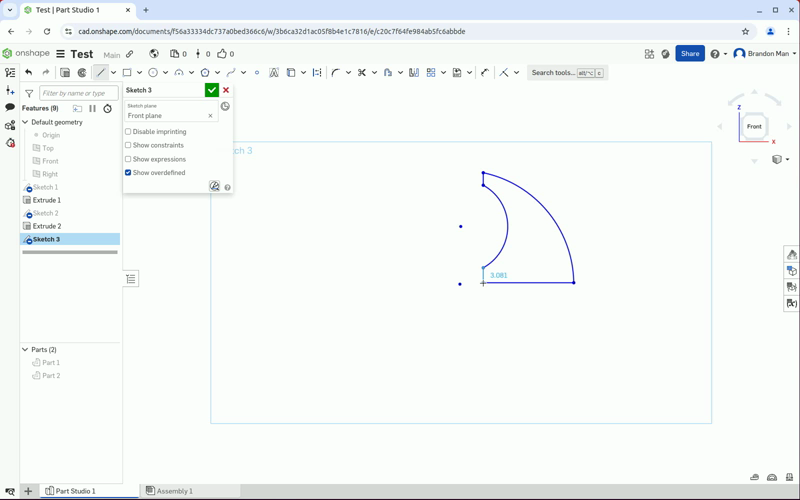
key_up(shift)
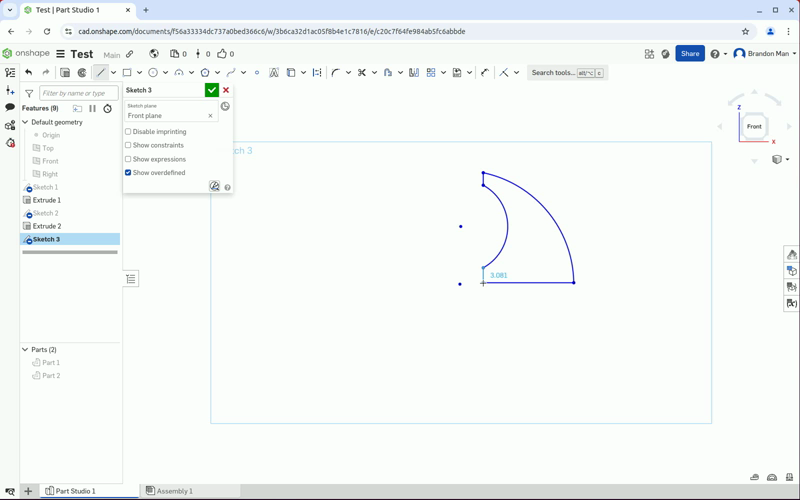
click(483, 282)
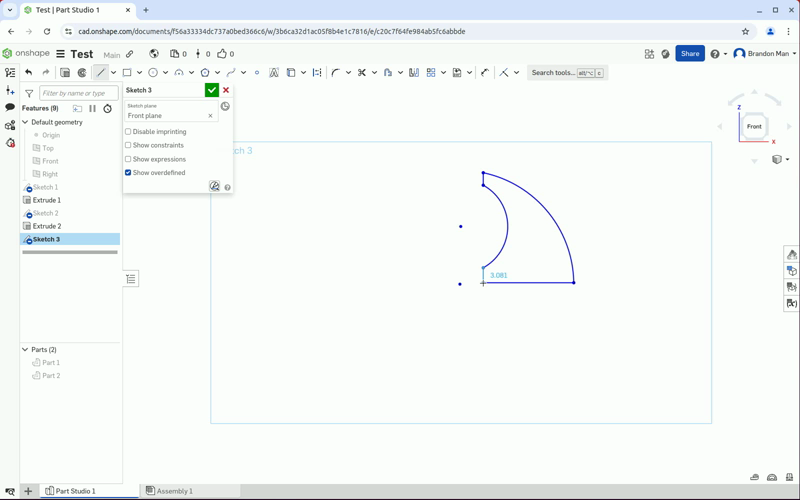
key(esc)
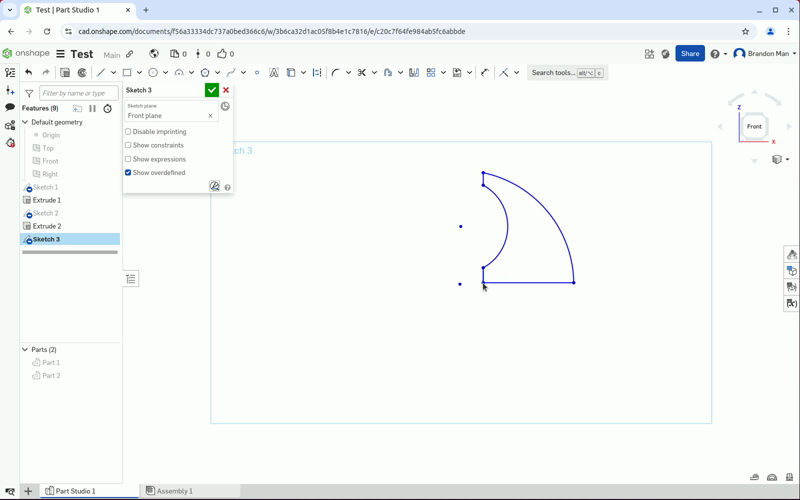
mouse_move(539, 277)
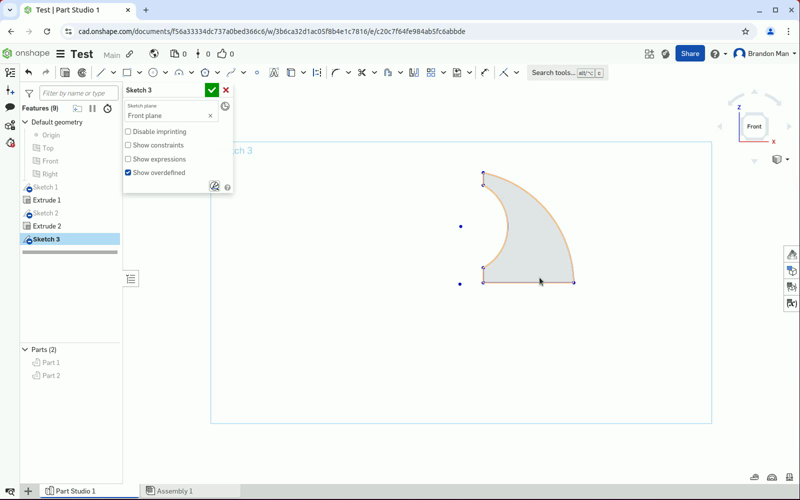
scroll(6)
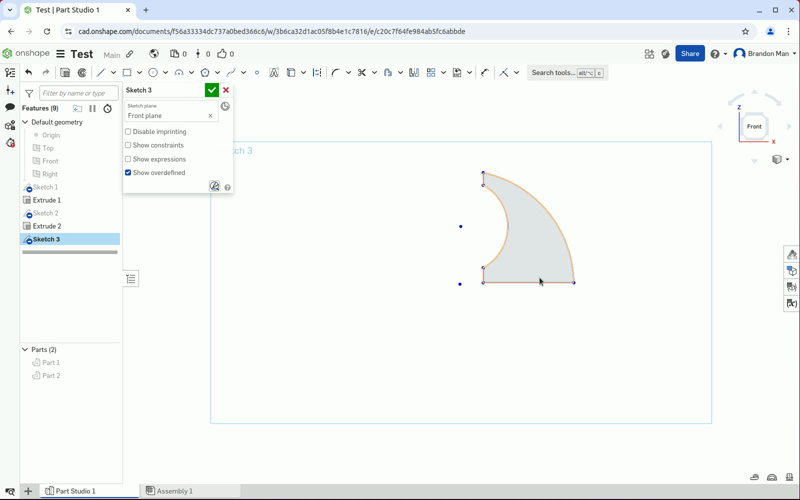
scroll(6)
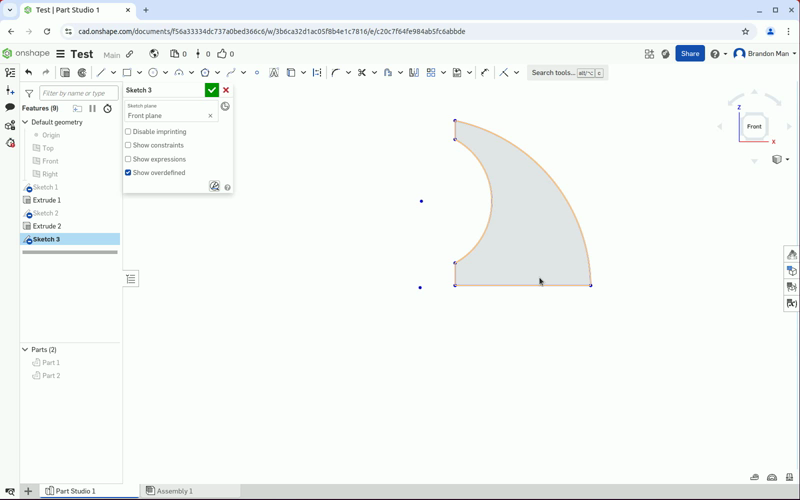
scroll(6)
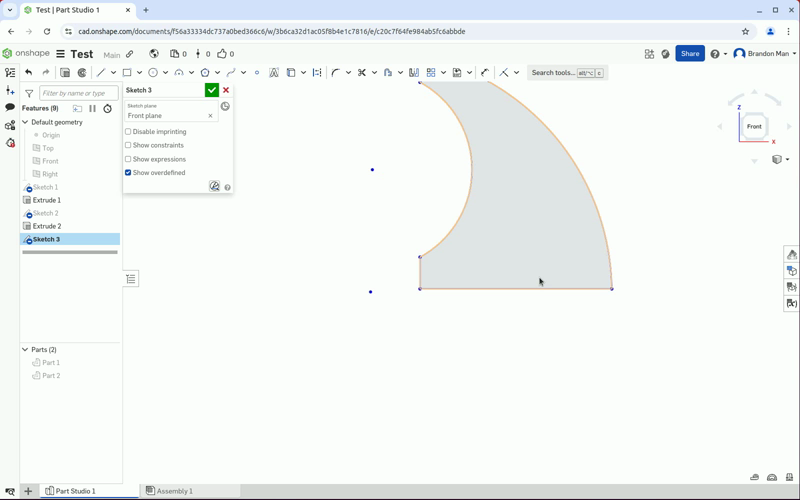
scroll(6)
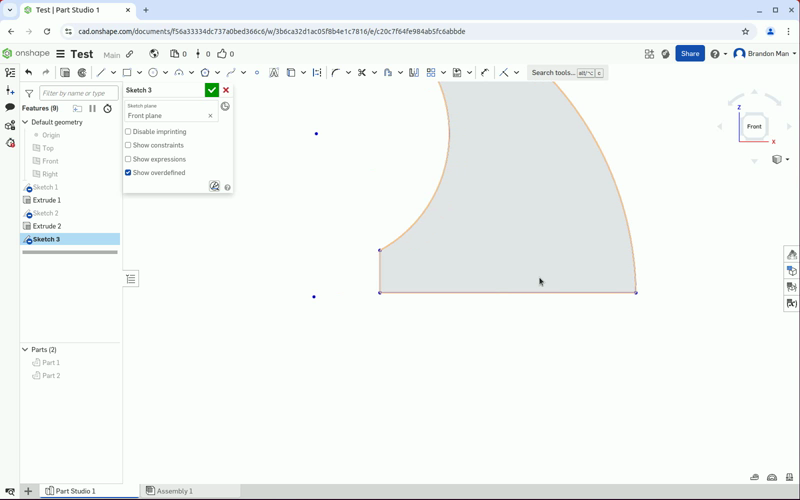
scroll(6)
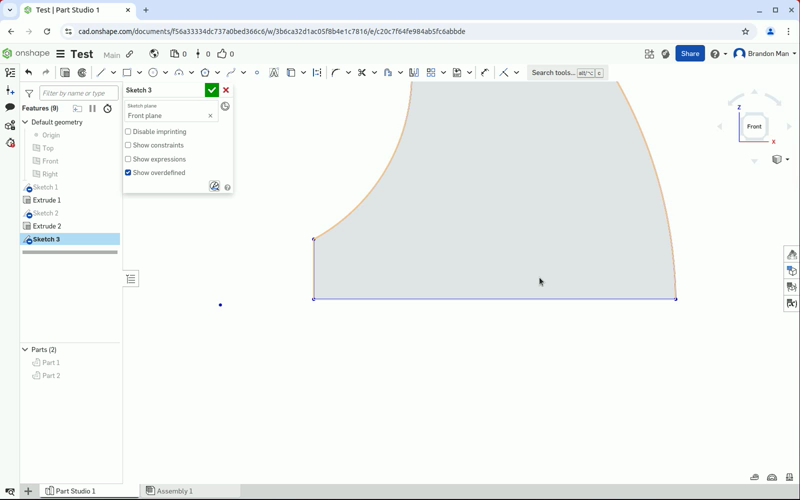
scroll(6)
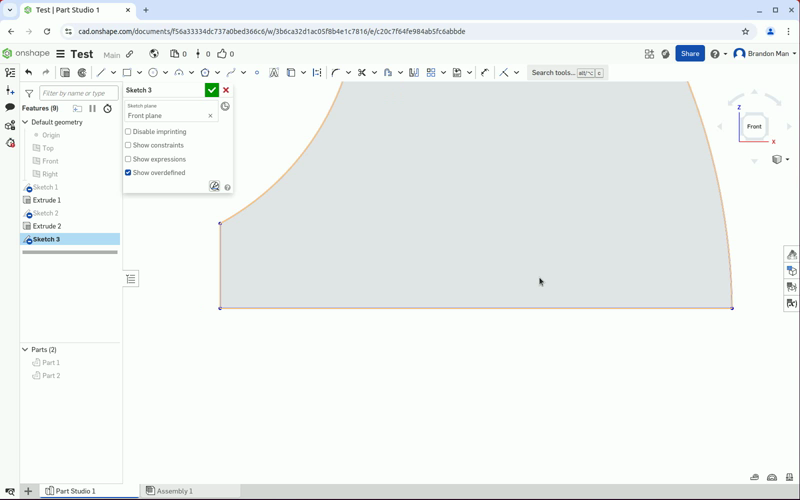
scroll(6)
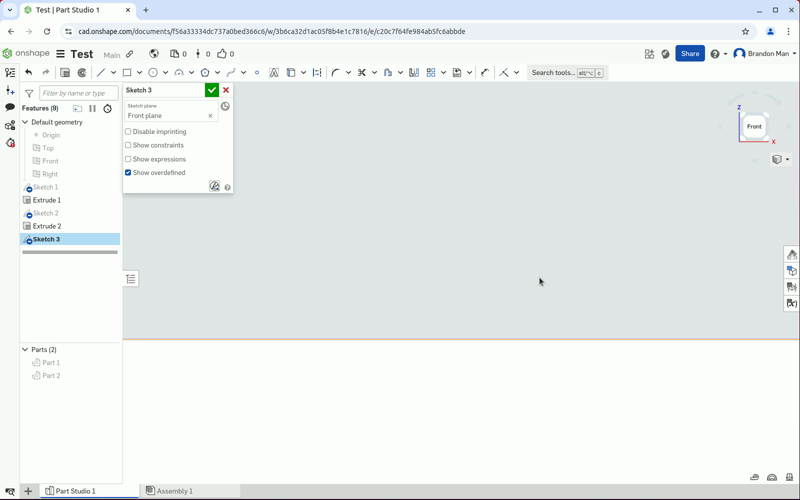
click(539, 277)
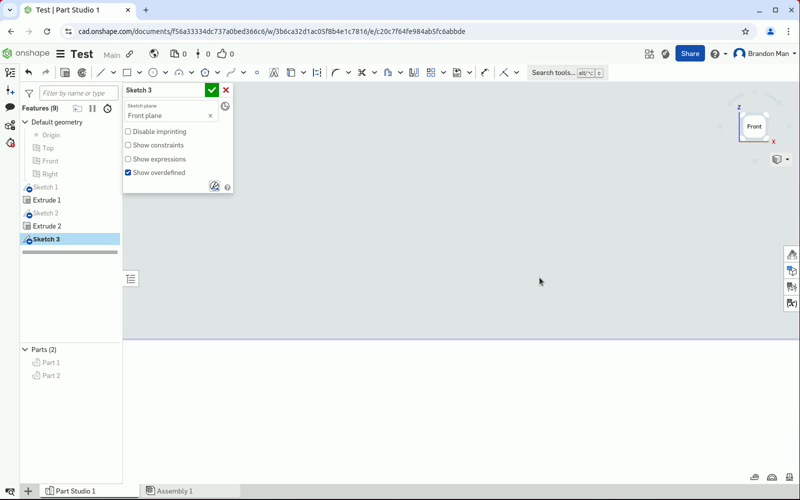
scroll(-6)
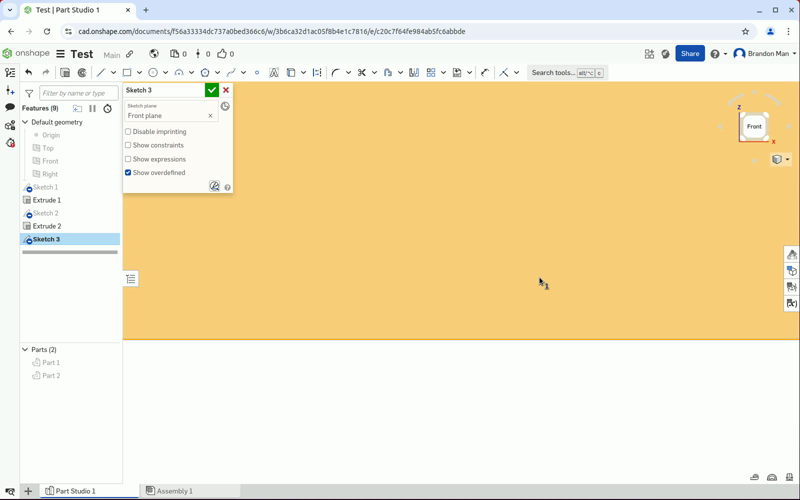
scroll(-6)
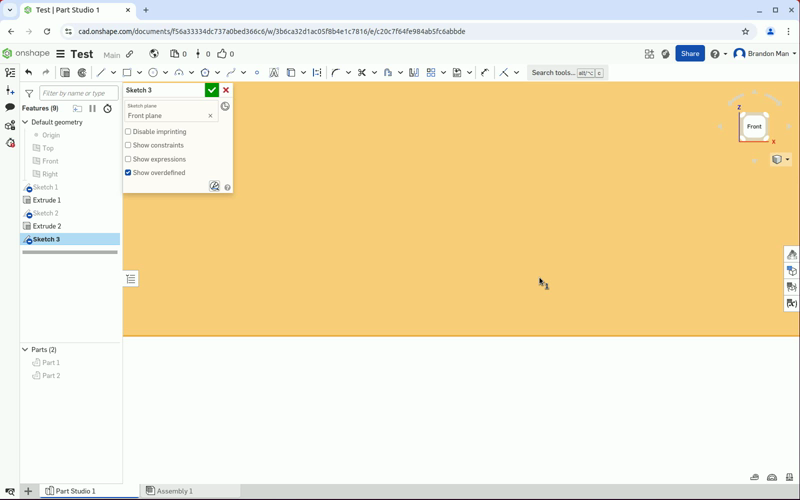
scroll(-6)
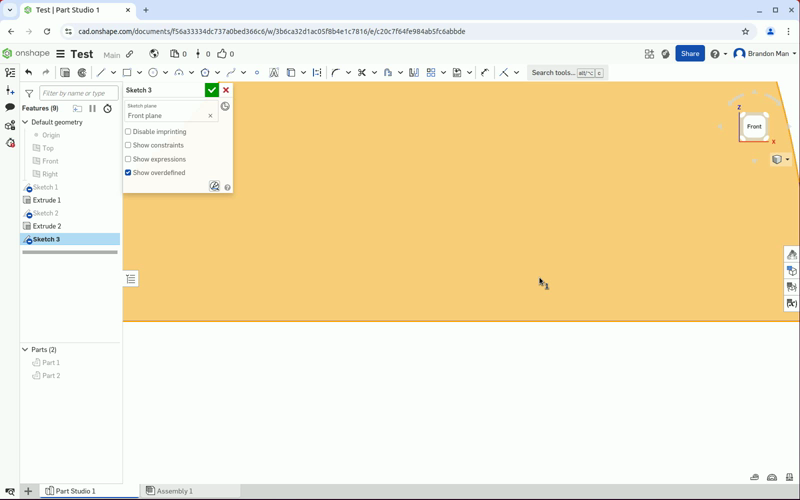
scroll(-6)
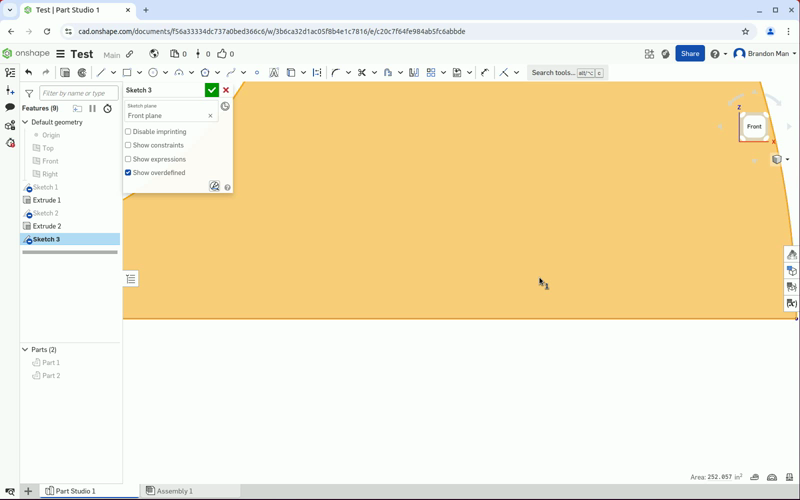
scroll(-6)
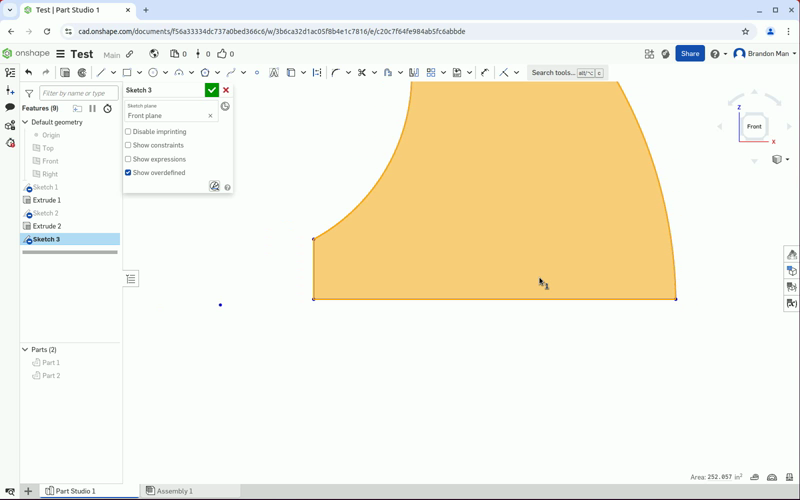
scroll(-6)
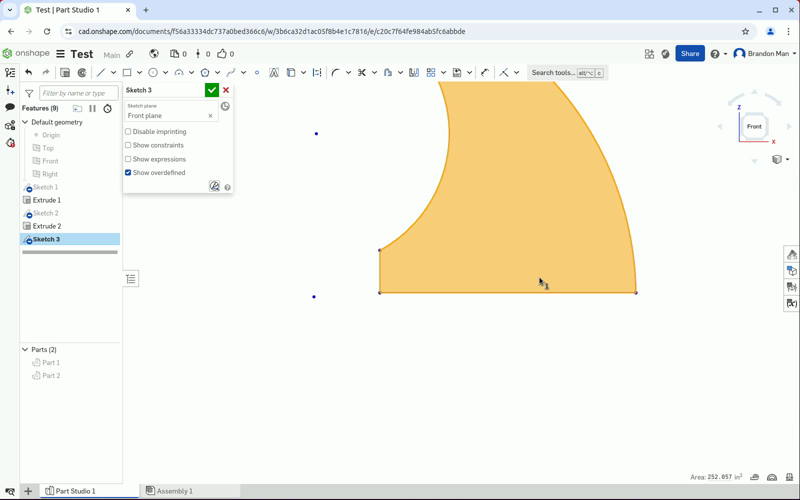
scroll(-6)
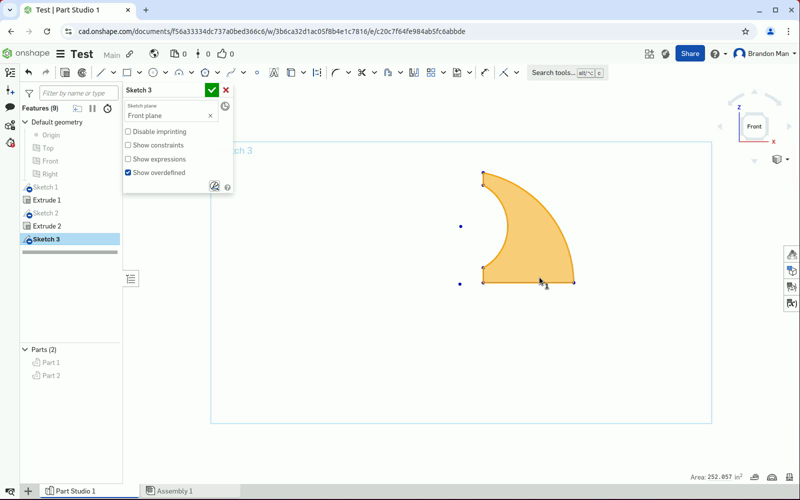
mouse_move(73, 352)
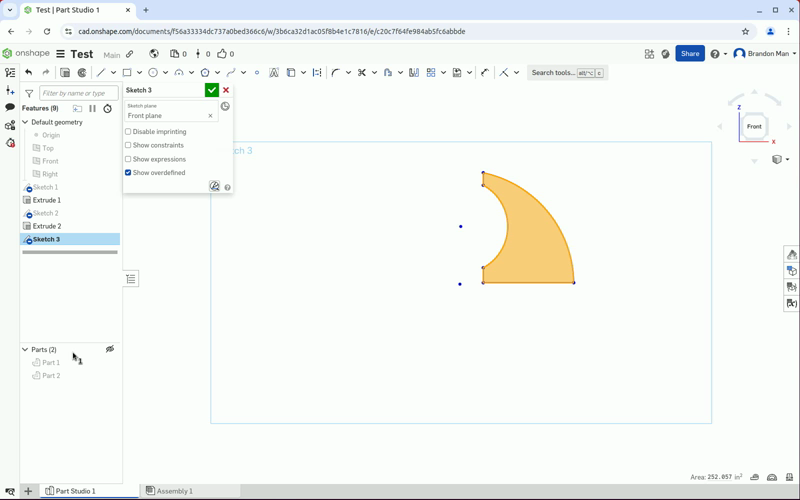
key(shift+y)
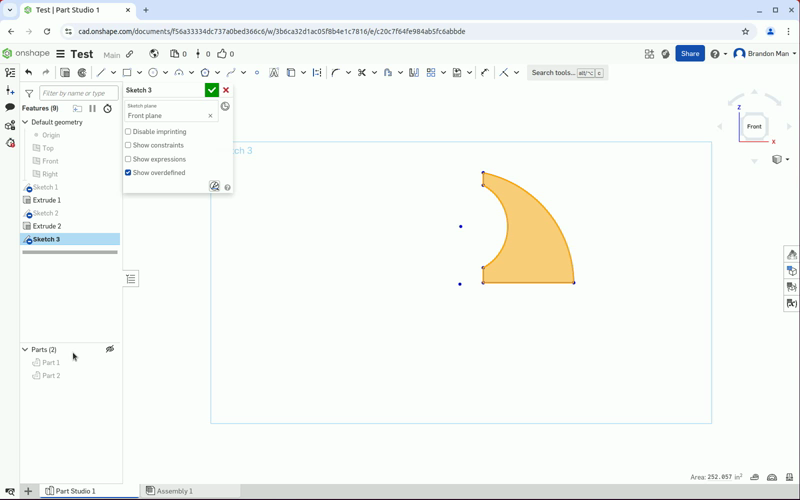
key(shift+e)
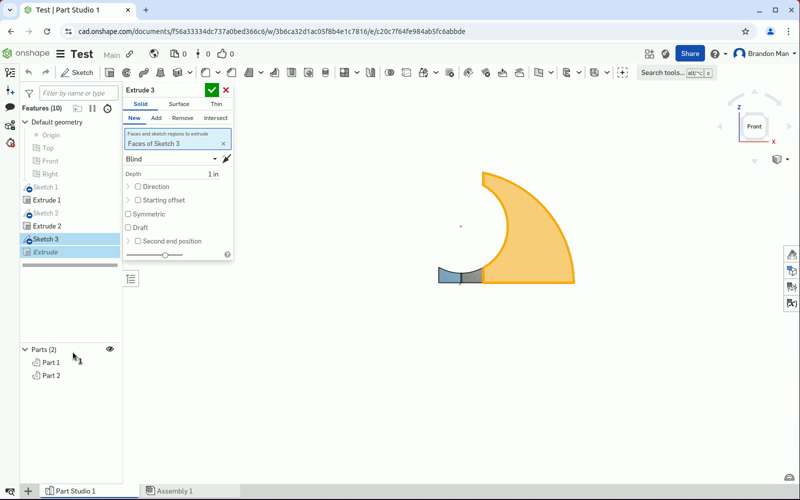
mouse_move(143, 106)
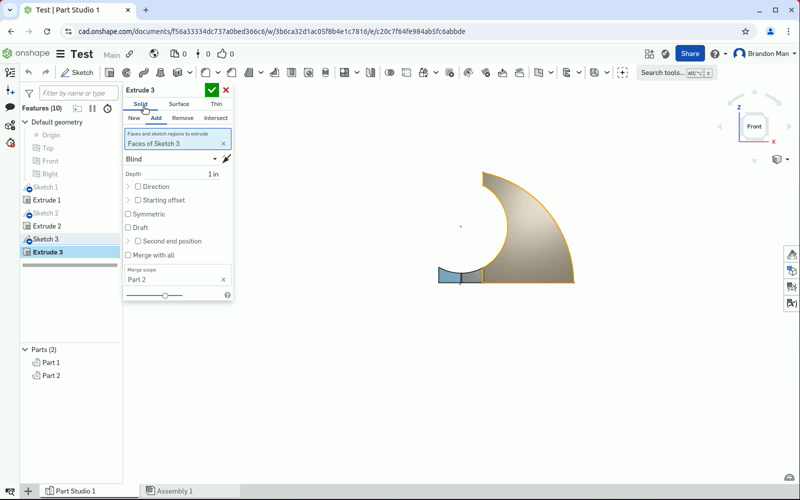
click(143, 106)
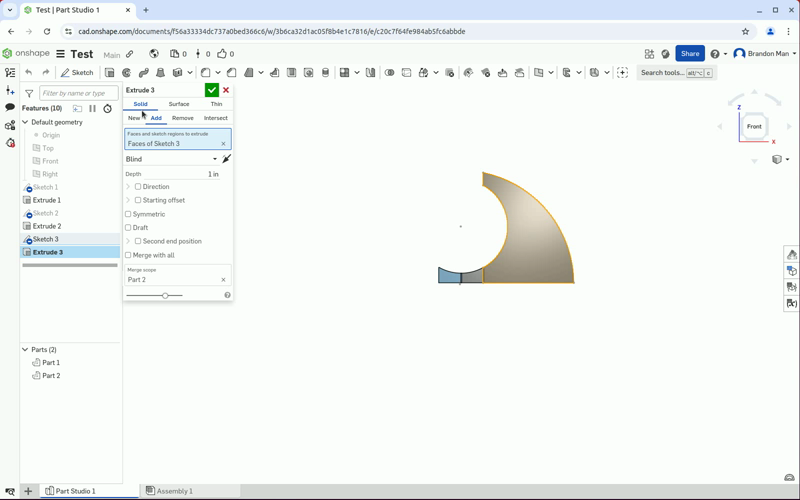
mouse_move(137, 120)
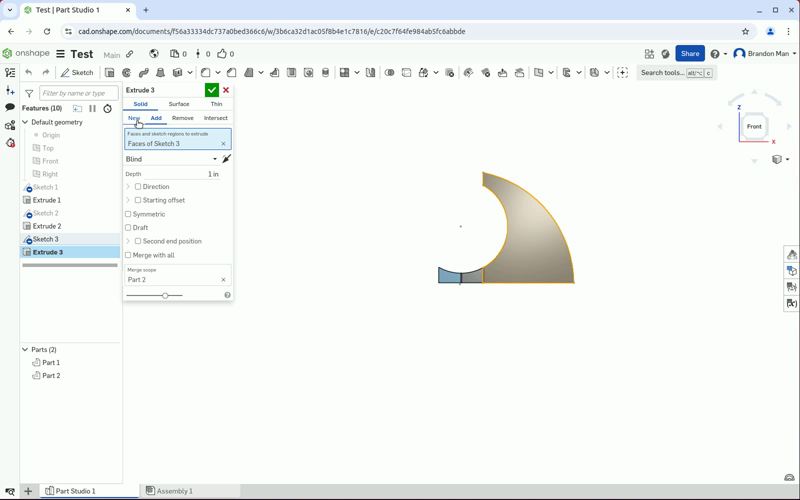
click(137, 120)
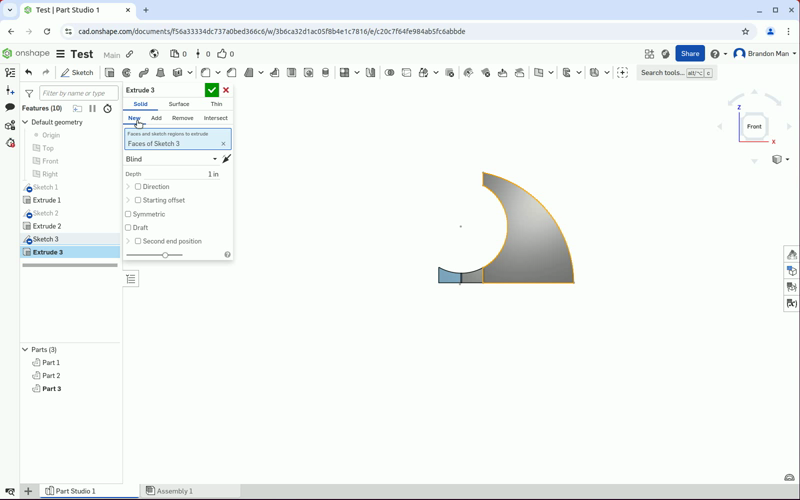
key(tab, 4)
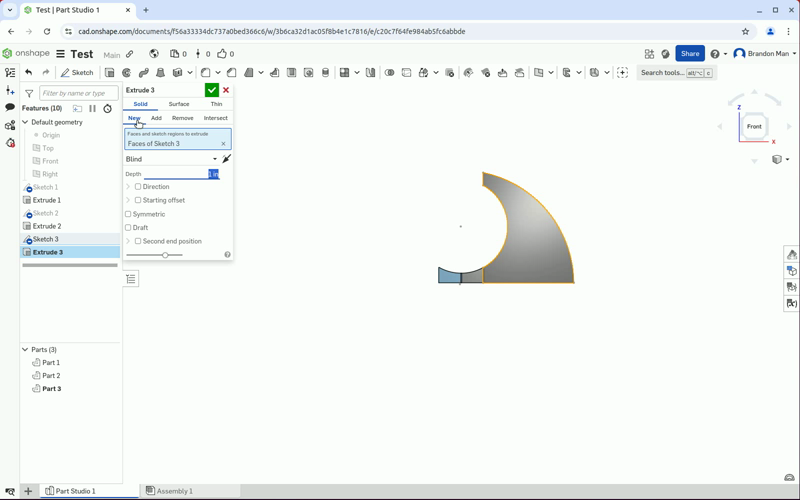
text(15.406)
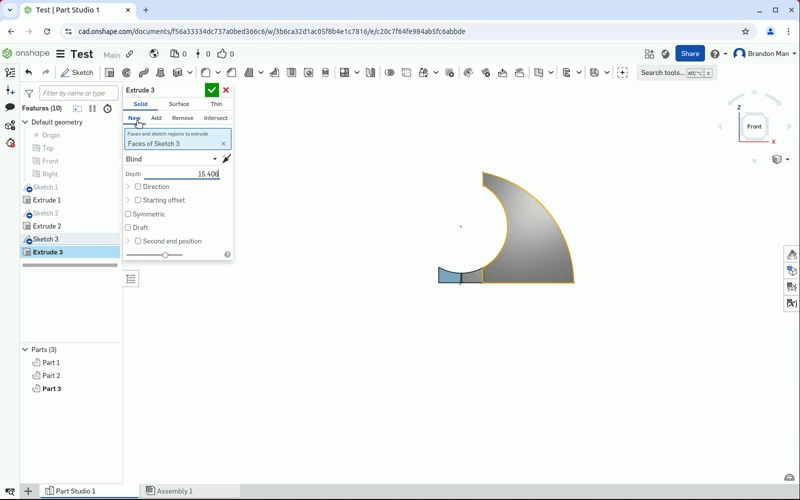
key(tab, 3)
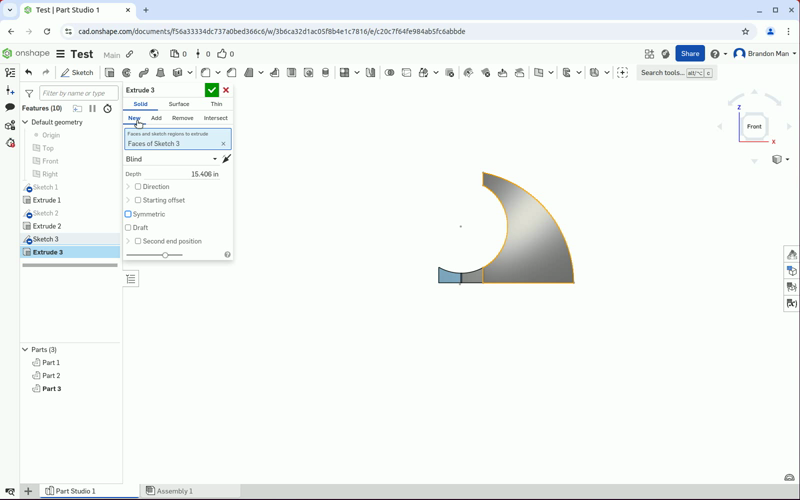
key(space)
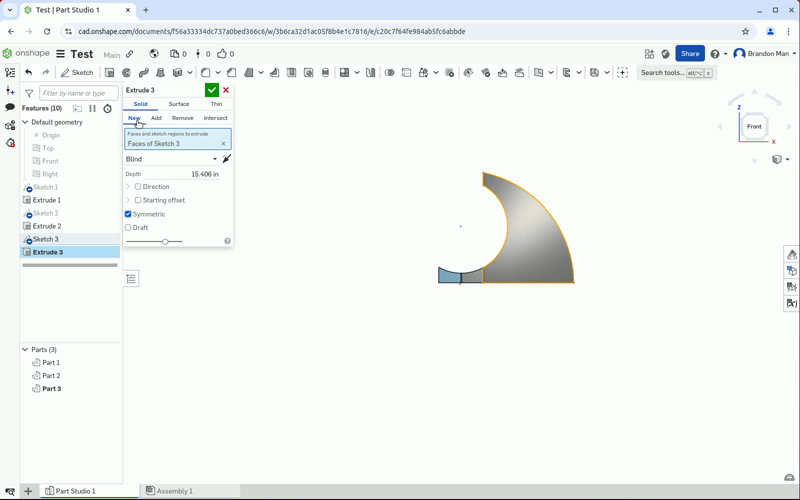
key(enter)
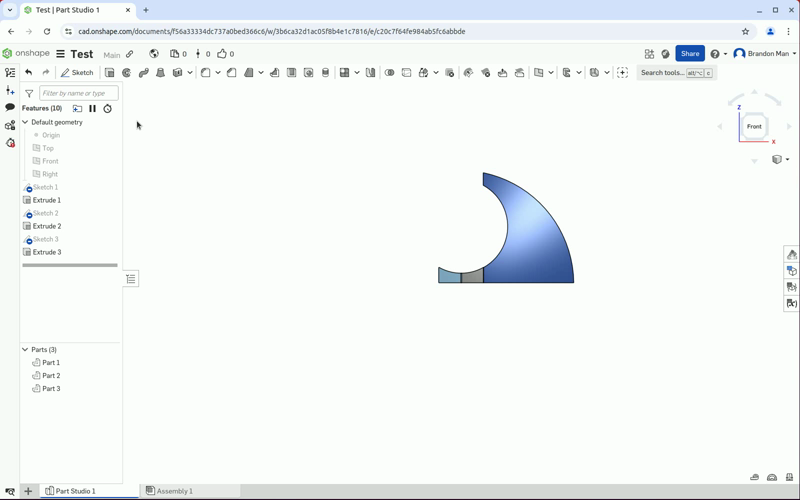
key(shift+h)
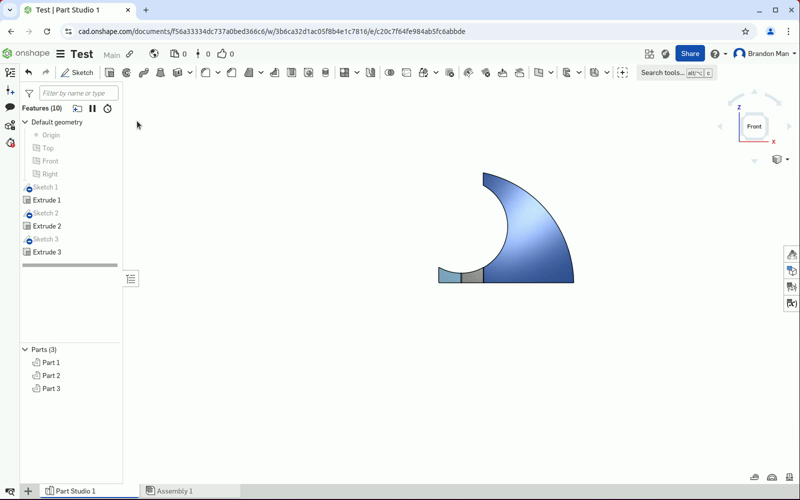
key(shift+h)
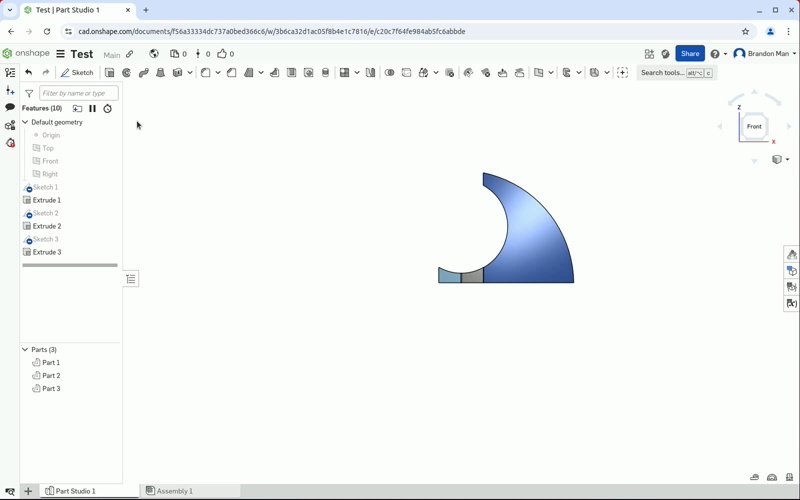
mouse_move(73, 189)
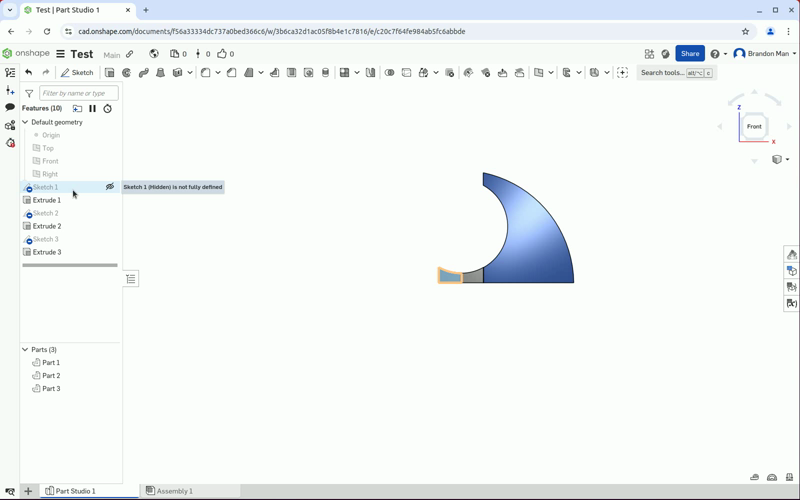
click(73, 189)
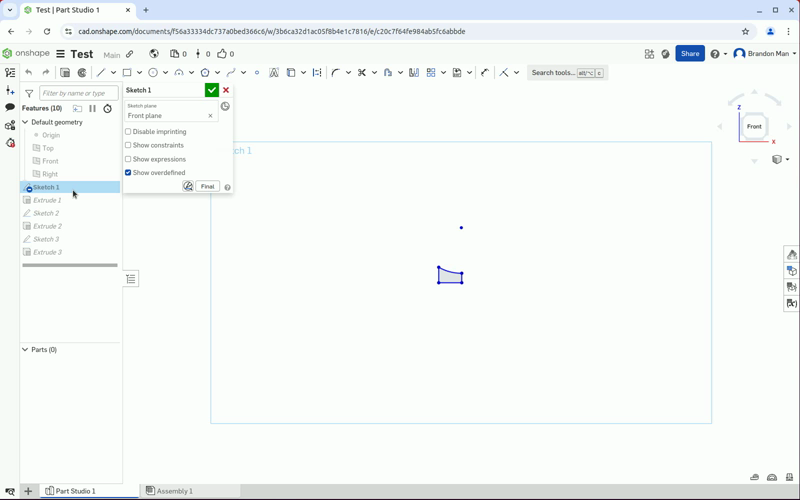
mouse_move(229, 92)
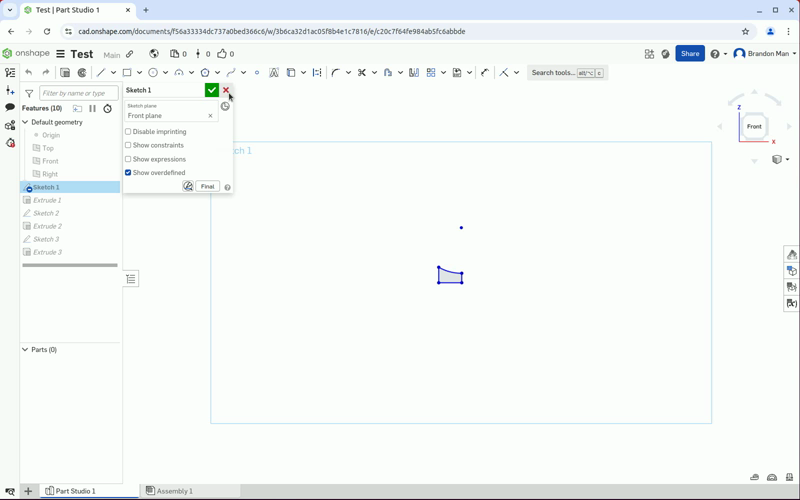
click(229, 92)
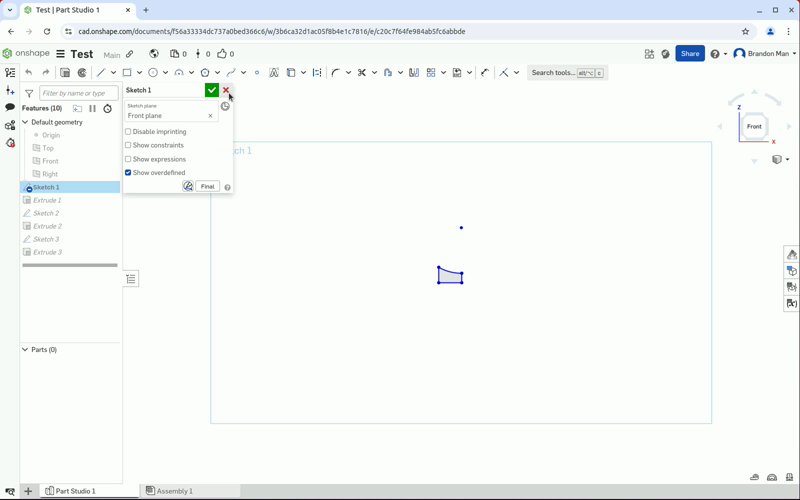
key(shift+s)
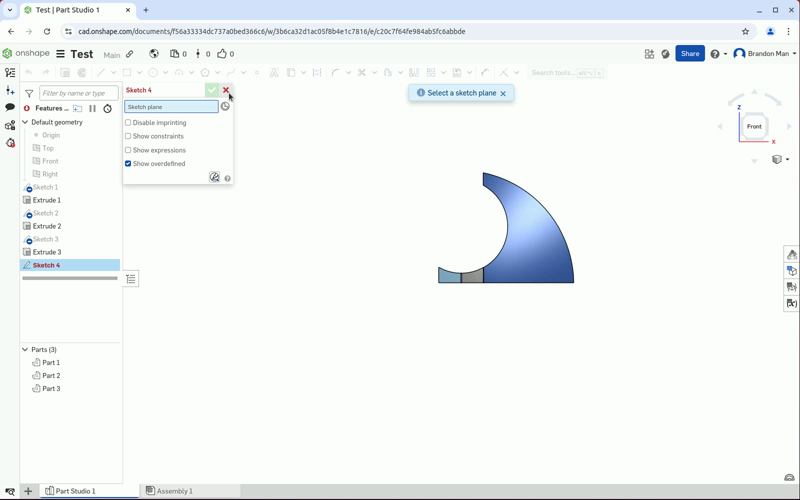
mouse_move(73, 163)
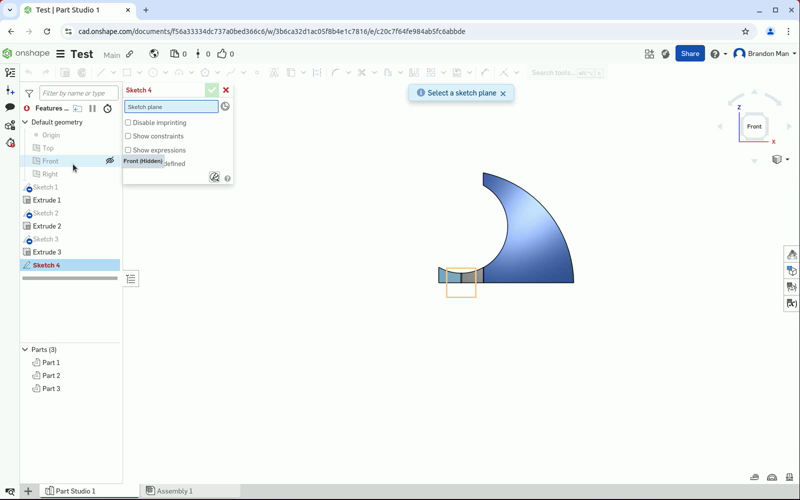
click(73, 163)
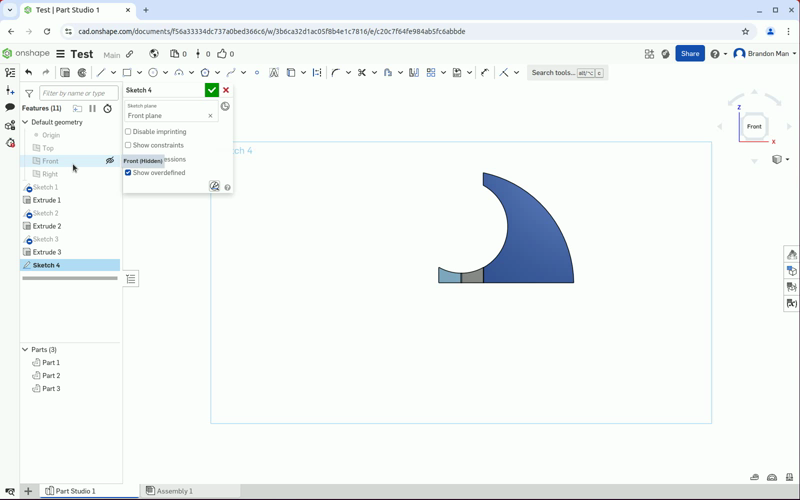
mouse_move(73, 352)
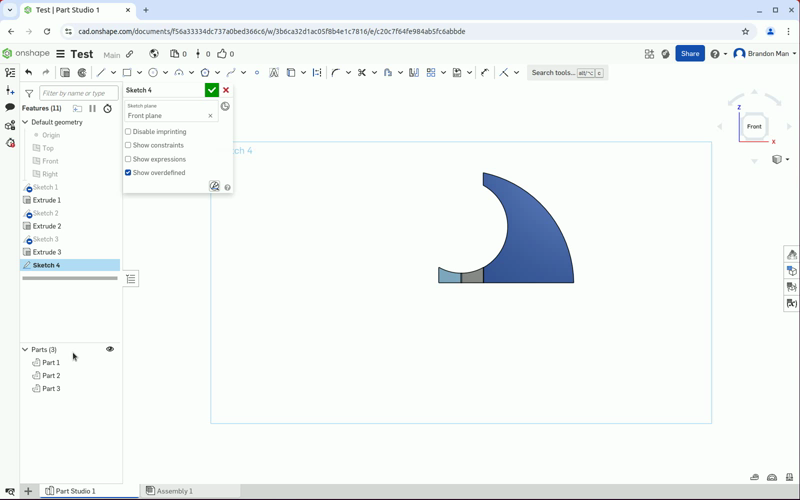
key(y)
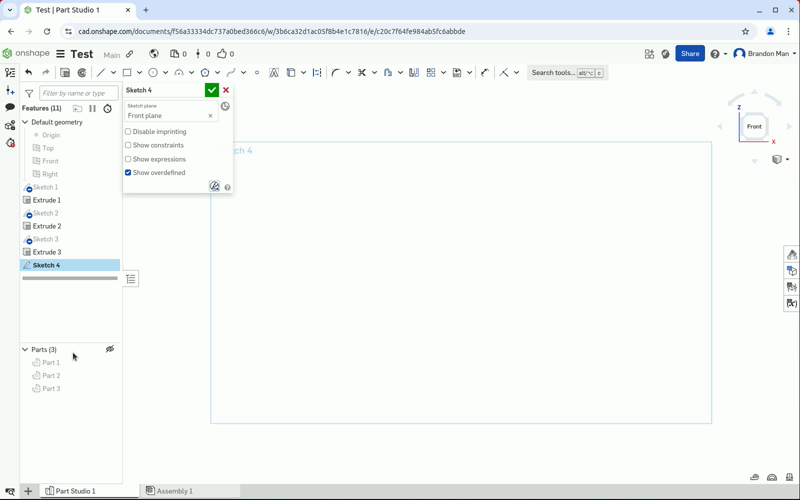
key(l)
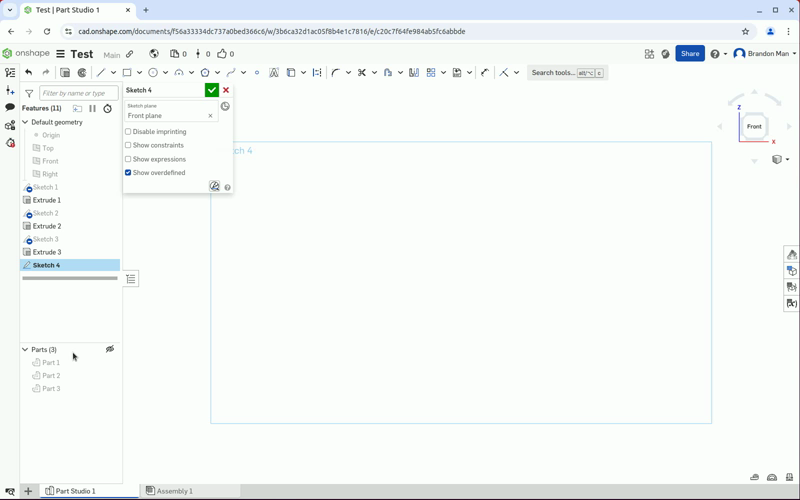
key_down(shift)
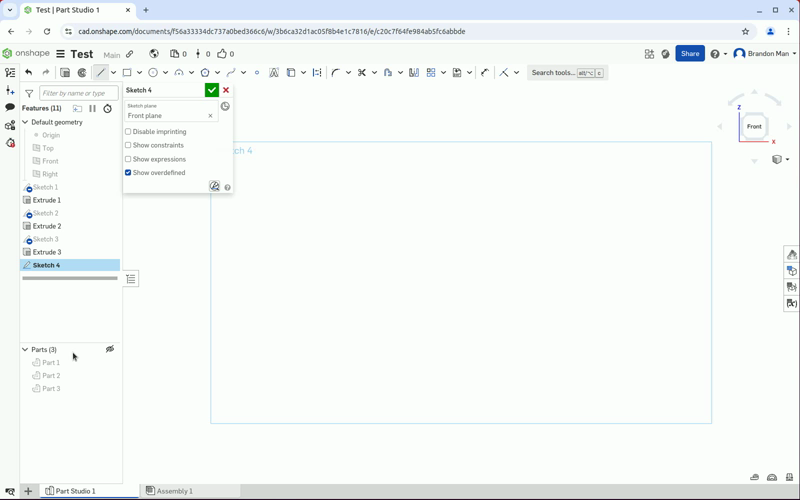
mouse_move(348, 282)
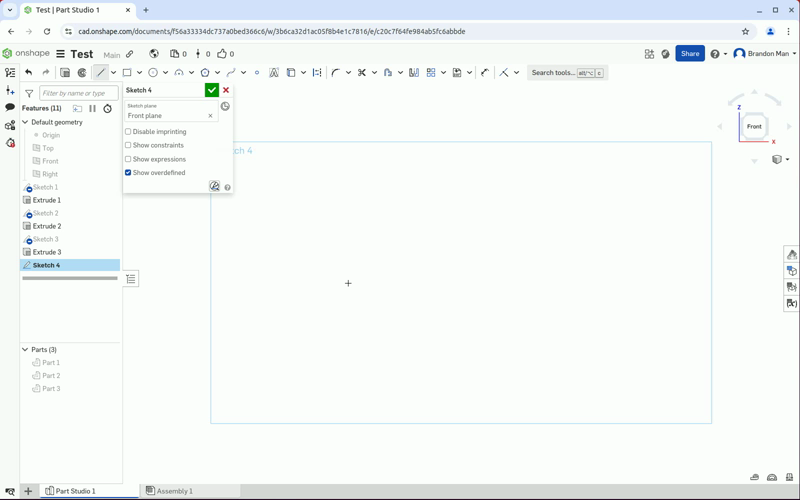
click(348, 282)
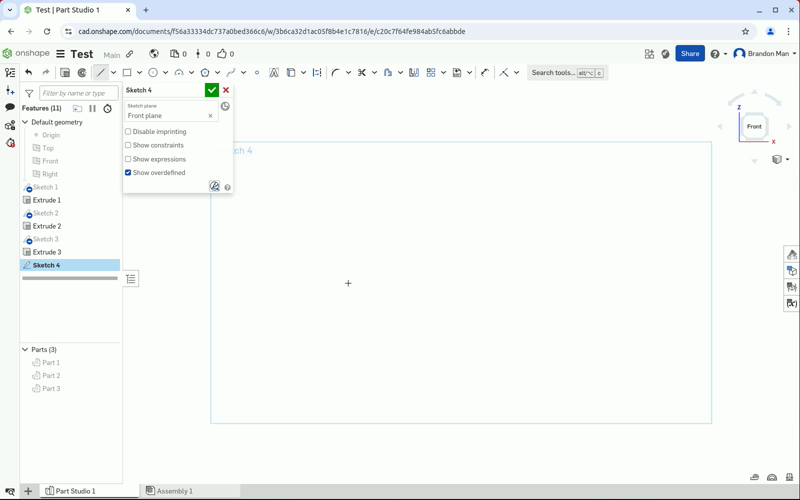
key_up(shift)
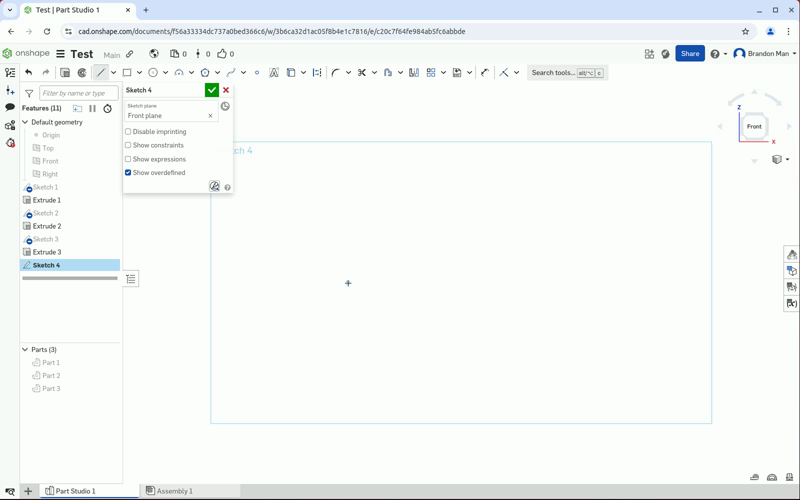
key_down(shift)
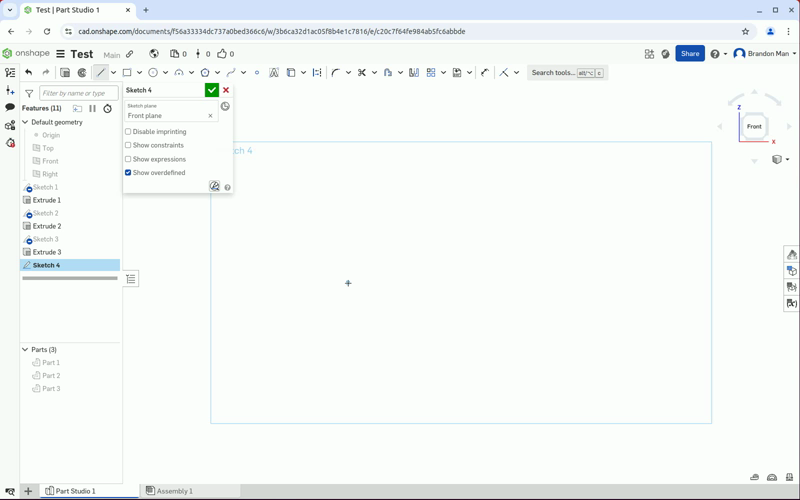
mouse_move(438, 282)
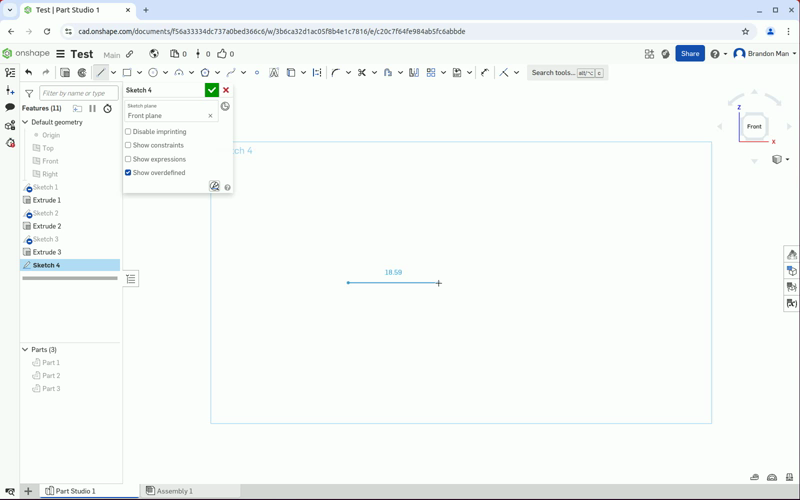
click(438, 282)
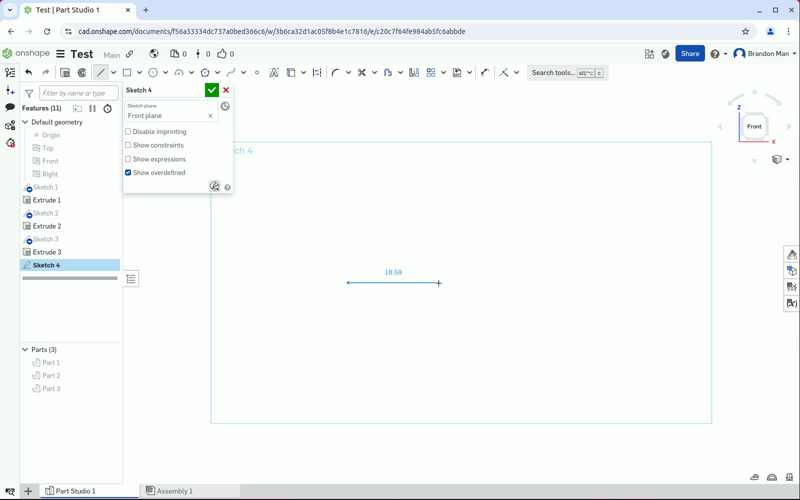
key_up(shift)
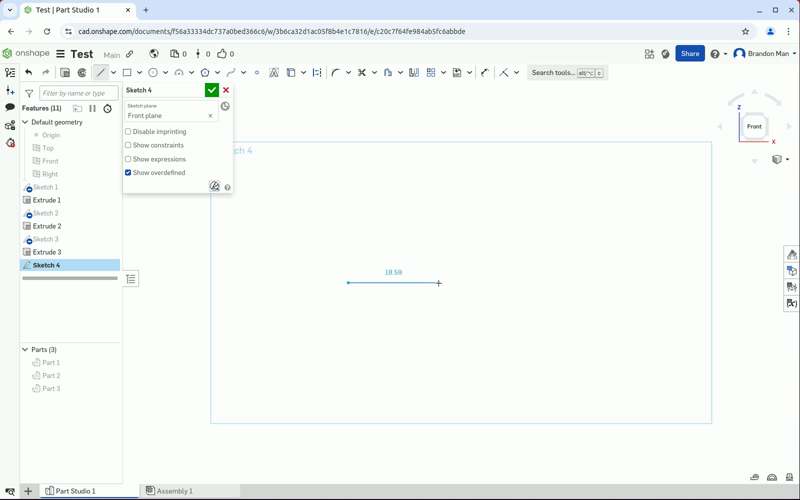
key_down(shift)
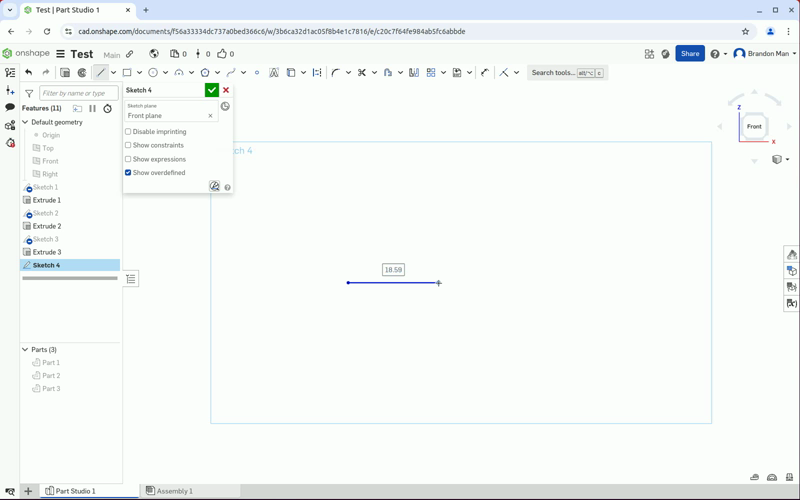
mouse_move(468, 282)
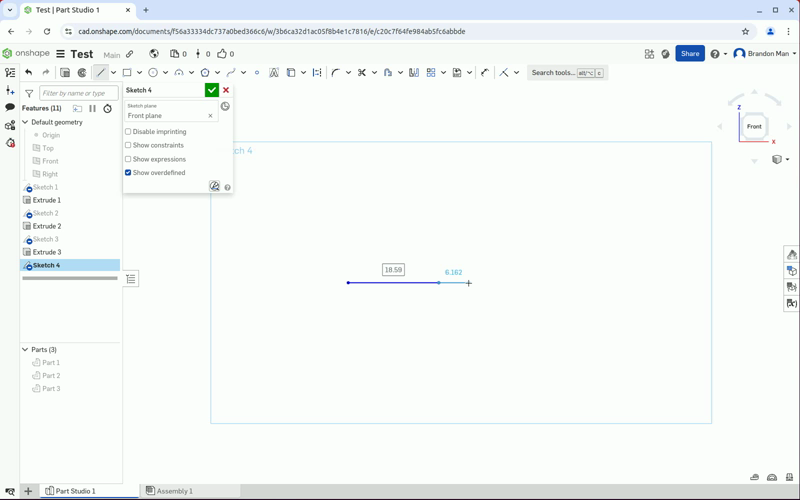
mouse_move(438, 267)
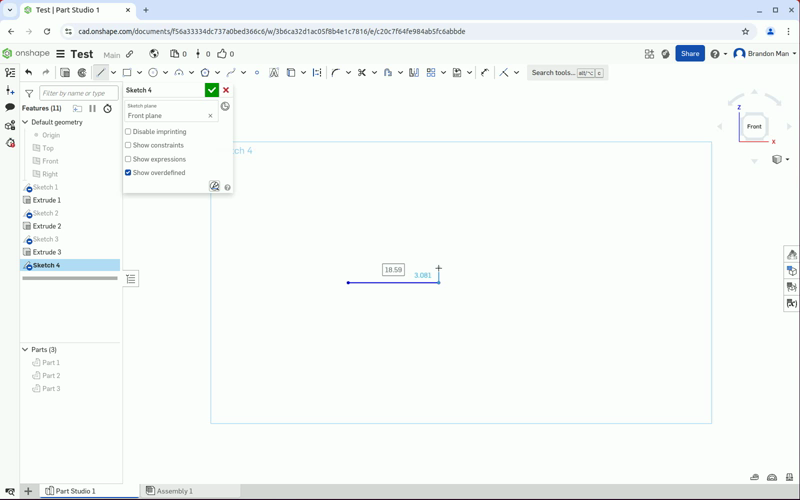
click(438, 267)
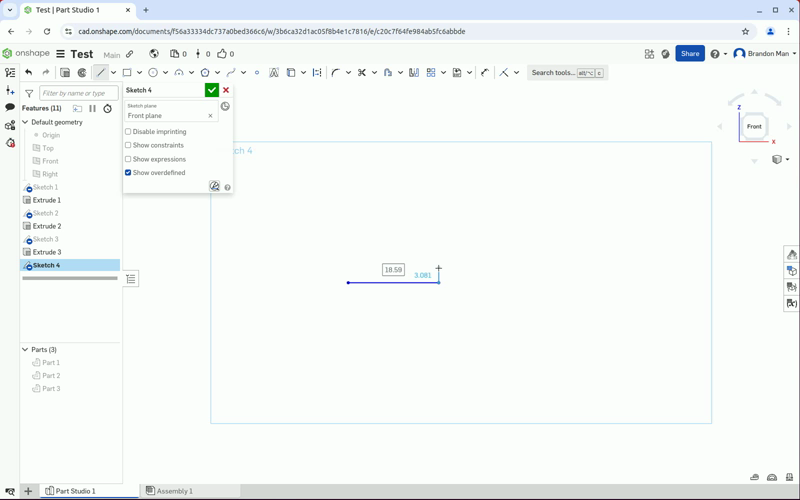
key_up(shift)
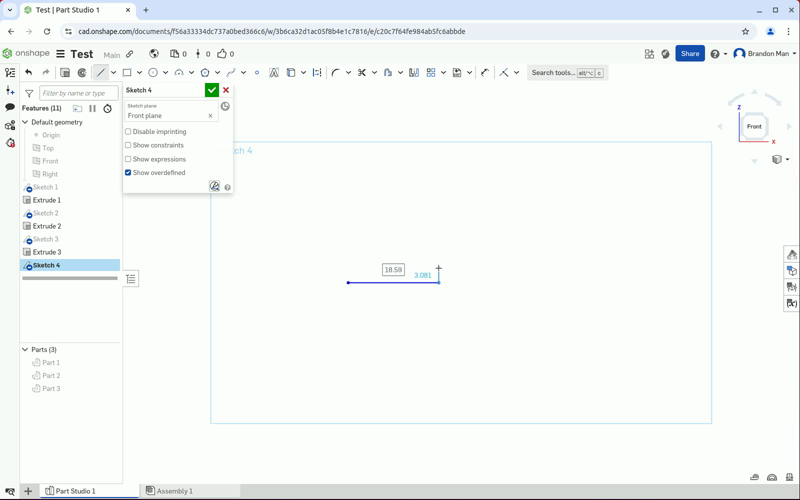
key(esc)
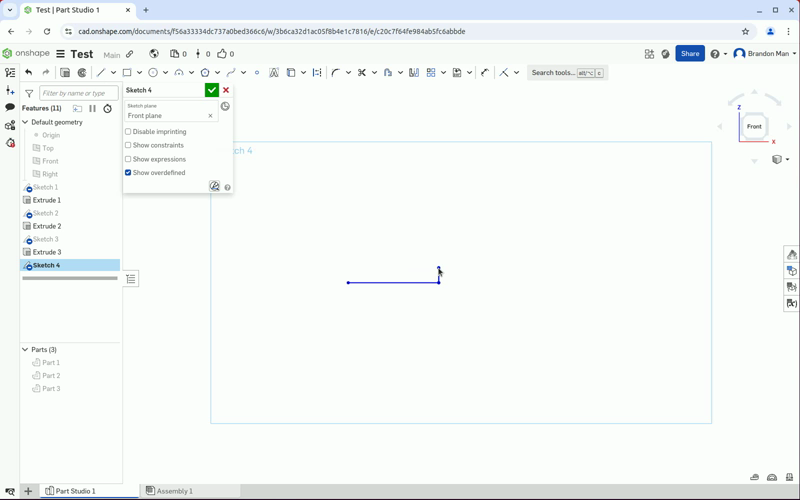
key(a)
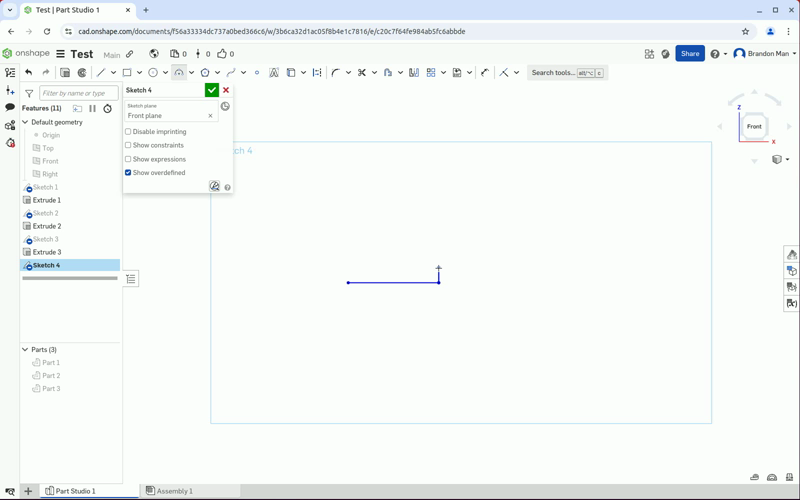
mouse_move(438, 267)
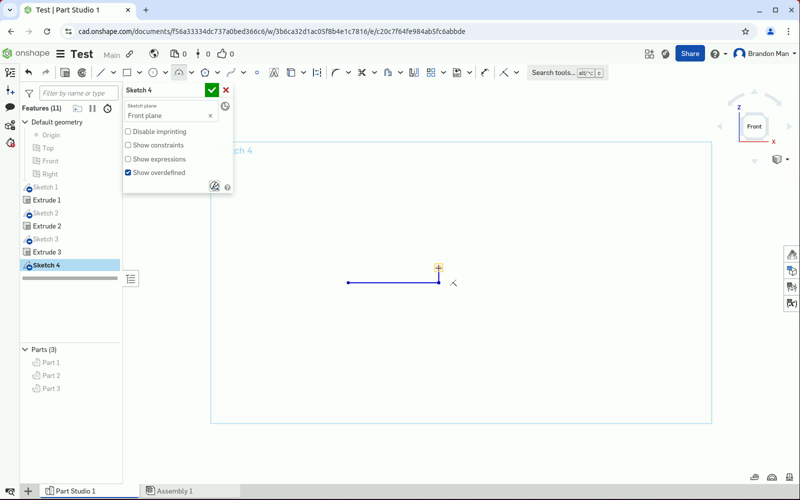
click(438, 267)
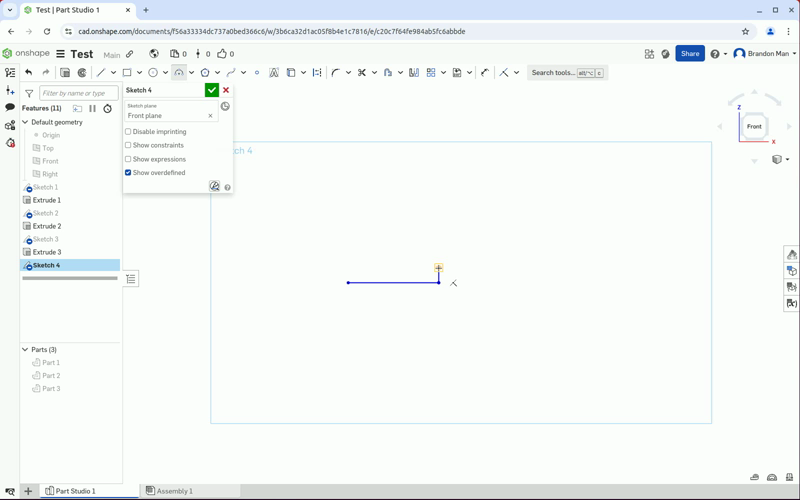
key_down(shift)
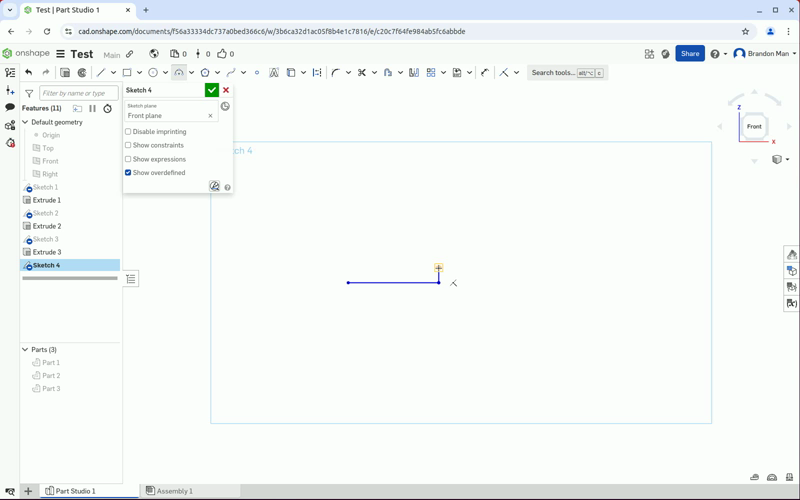
mouse_move(438, 185)
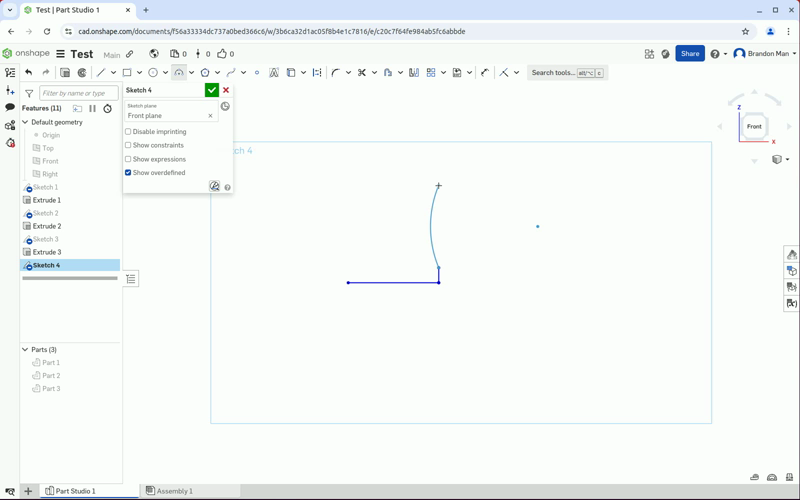
click(438, 185)
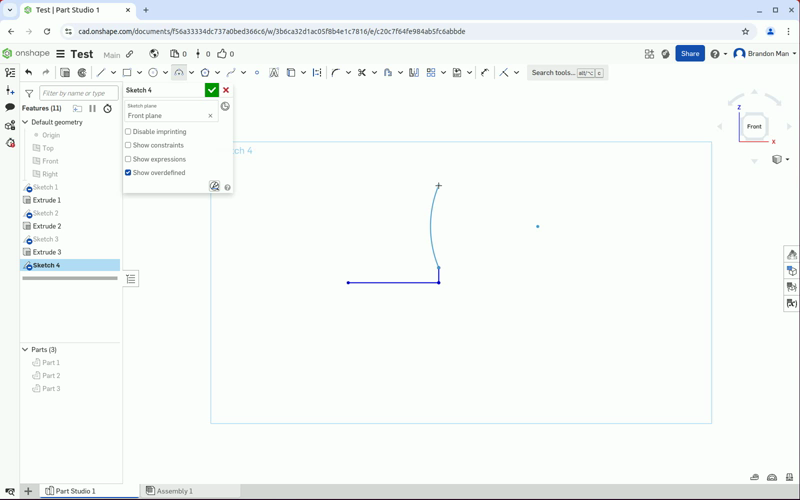
mouse_move(413, 226)
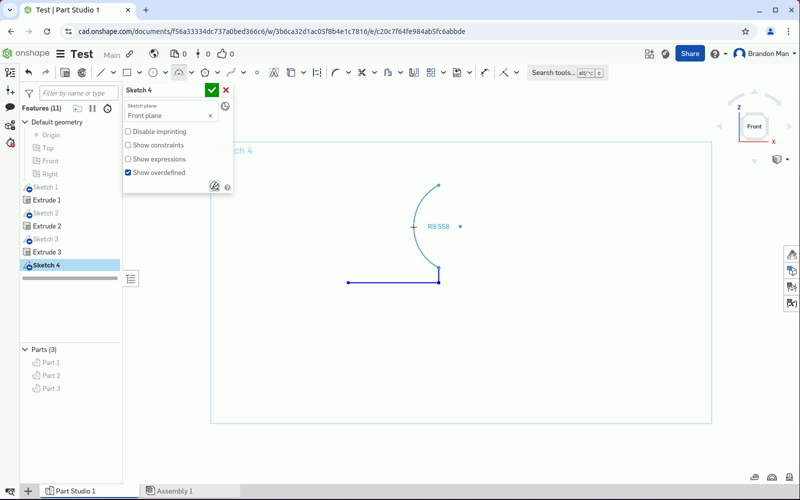
click(413, 226)
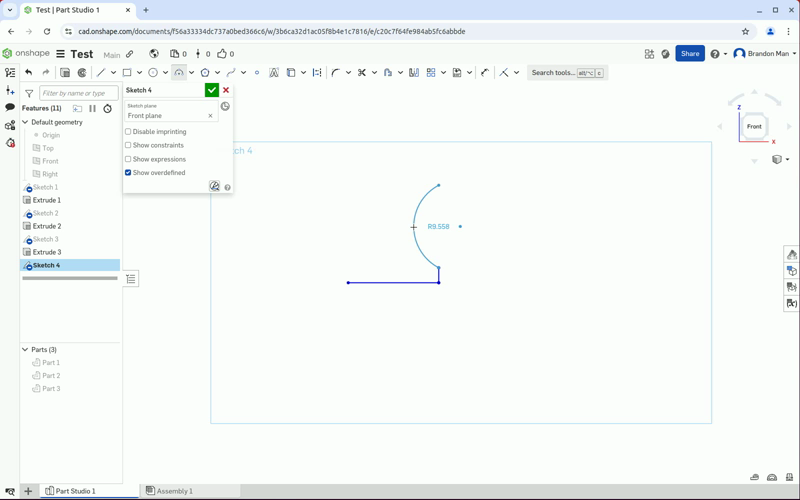
key_up(shift)
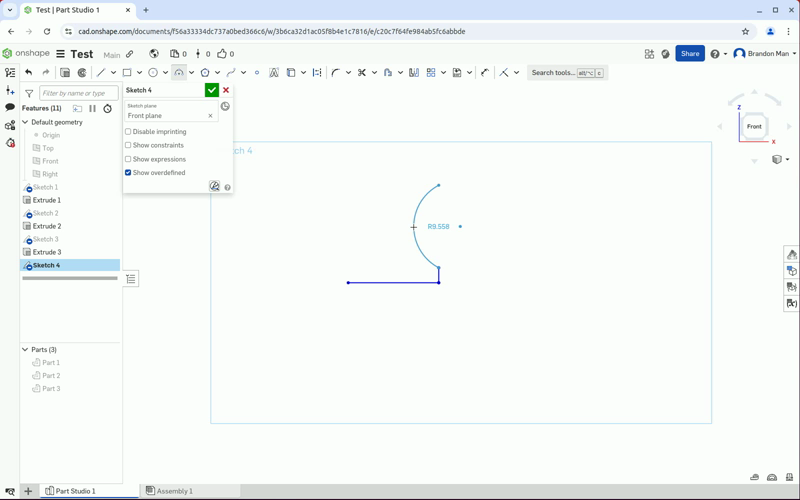
key(esc)
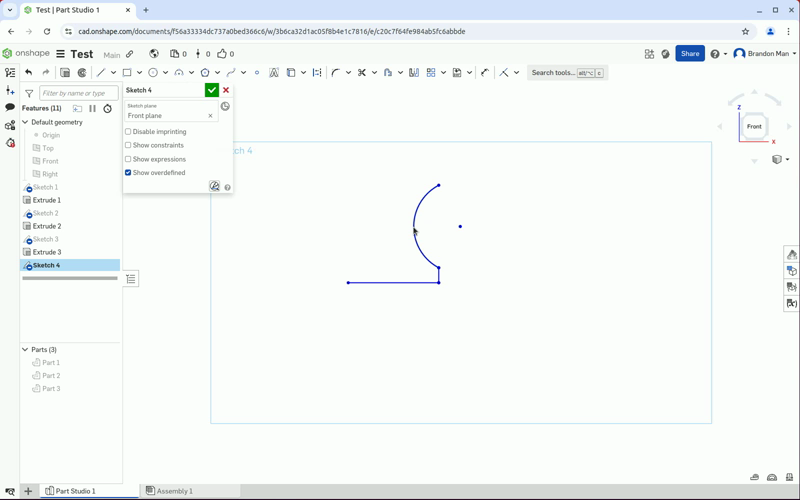
key(l)
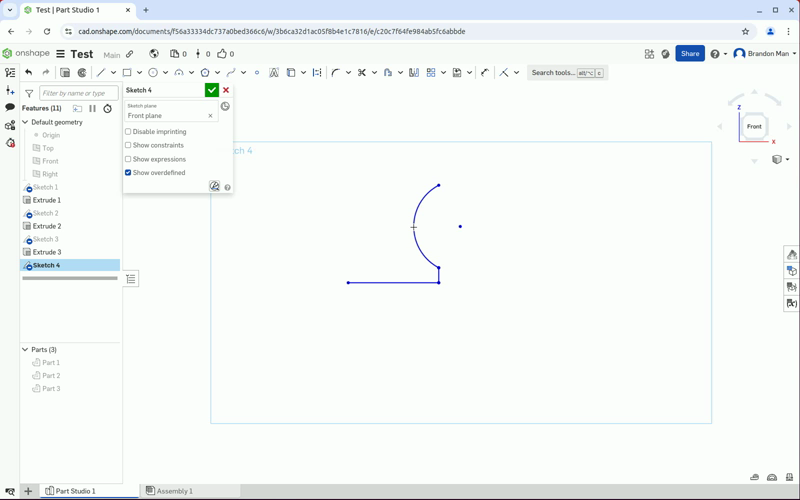
mouse_move(438, 185)
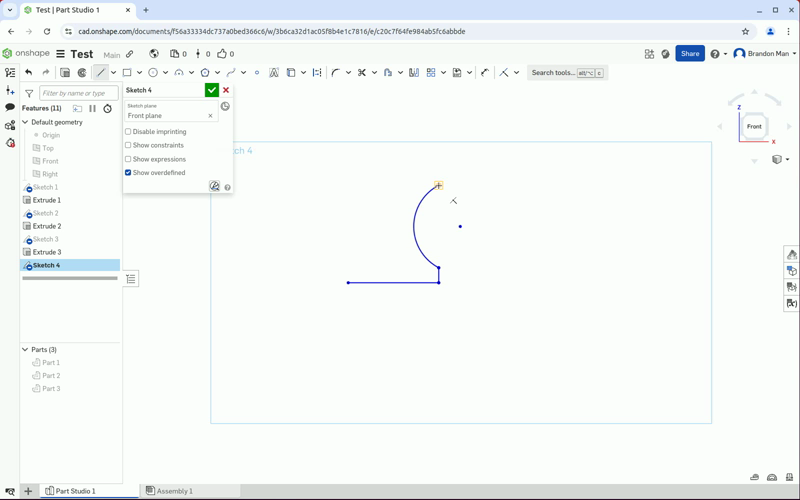
click(438, 185)
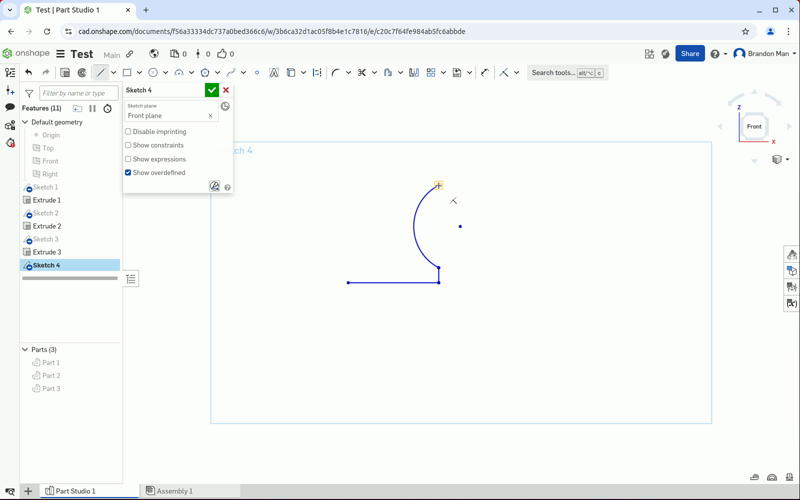
key_down(shift)
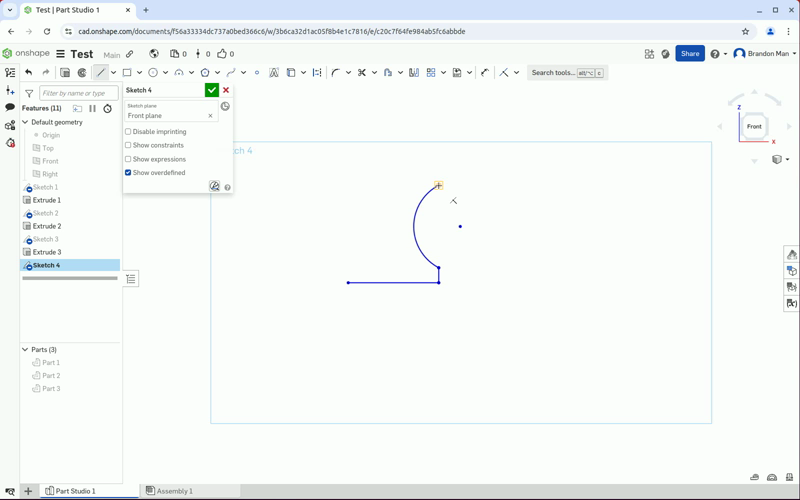
mouse_move(468, 185)
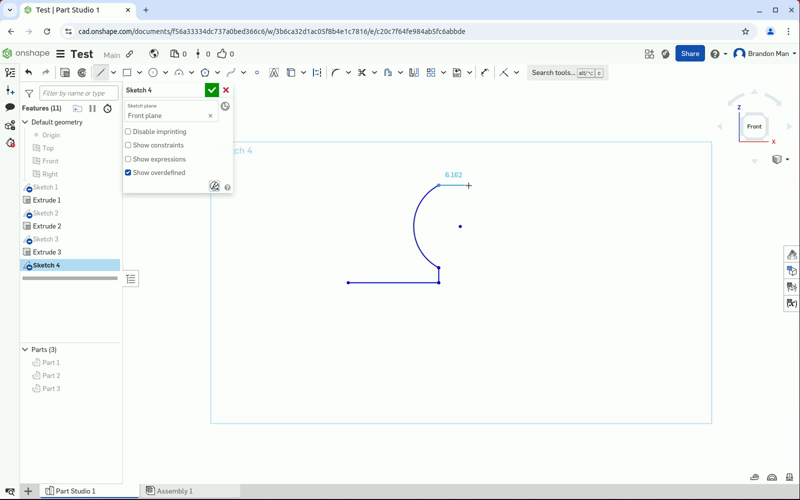
mouse_move(438, 178)
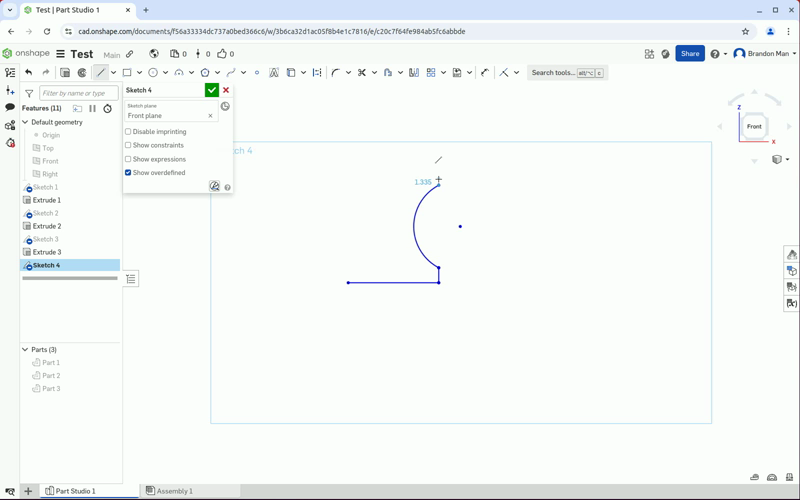
scroll(6)
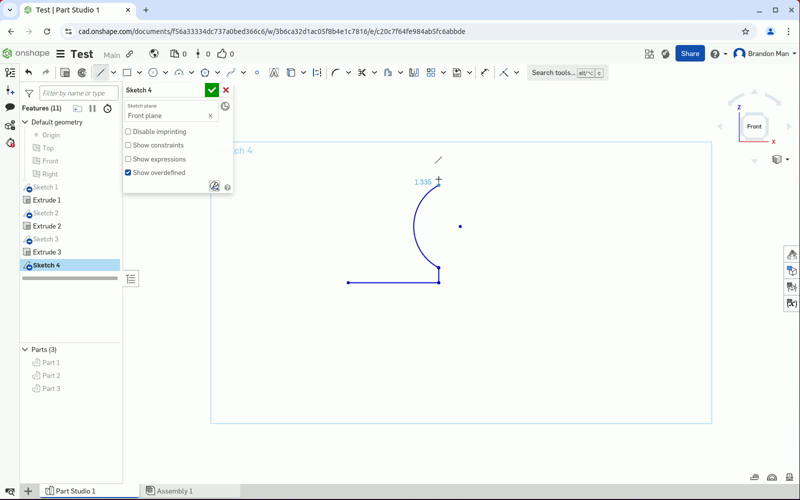
scroll(6)
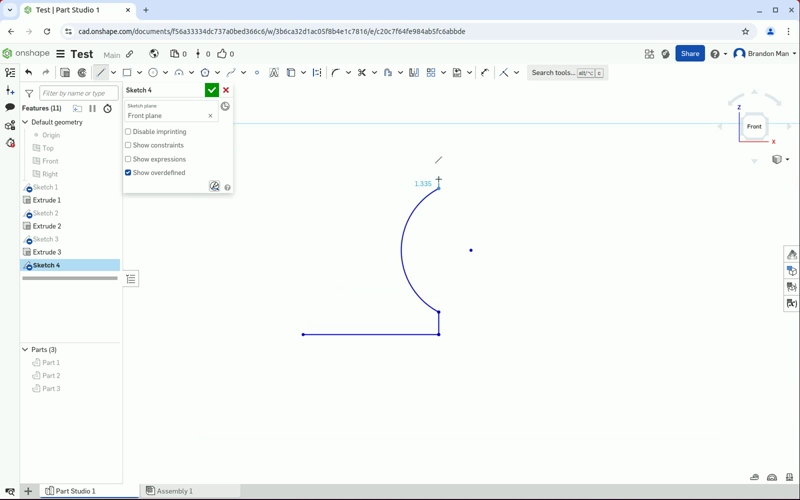
scroll(6)
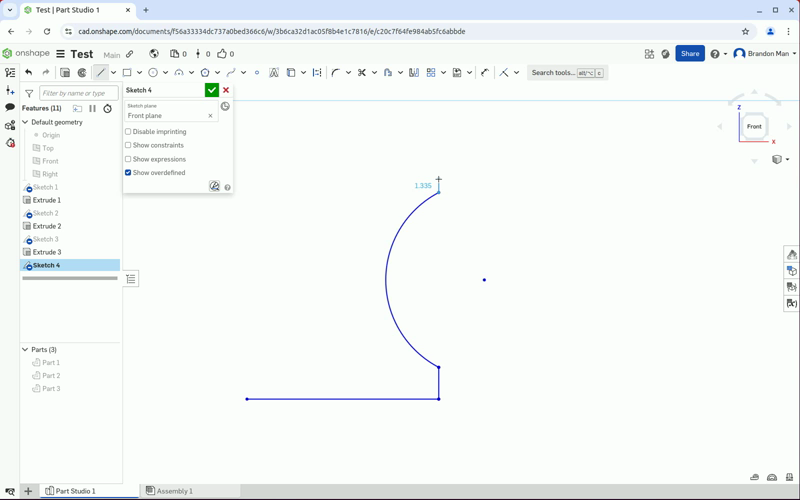
scroll(6)
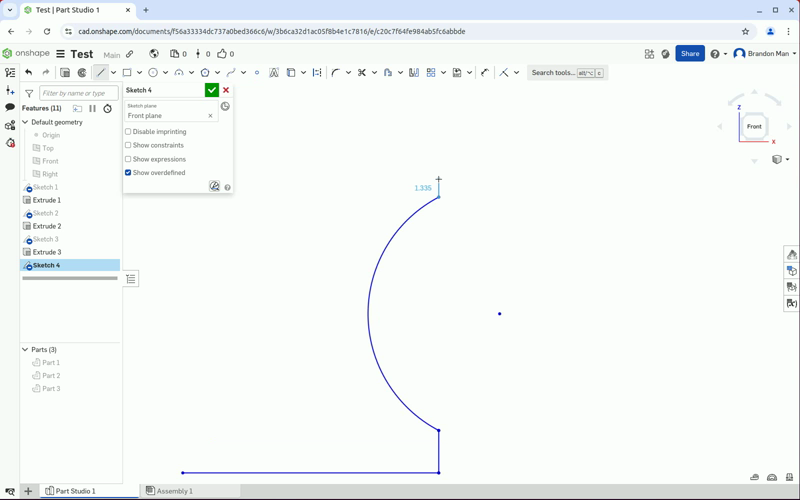
scroll(6)
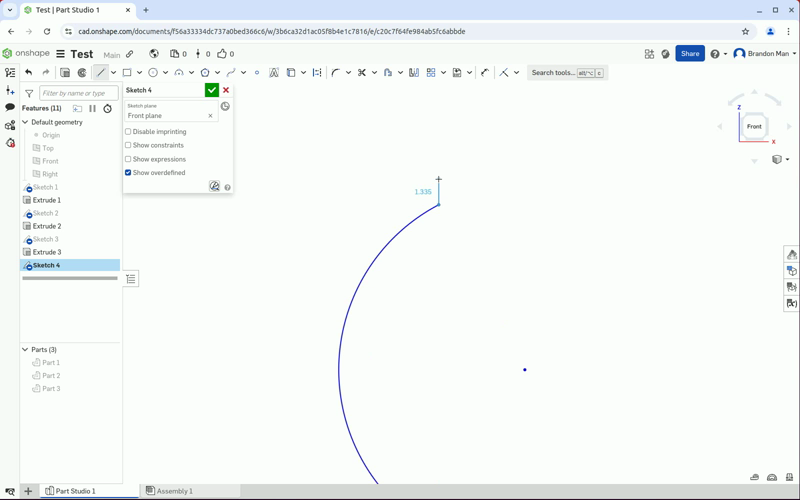
scroll(6)
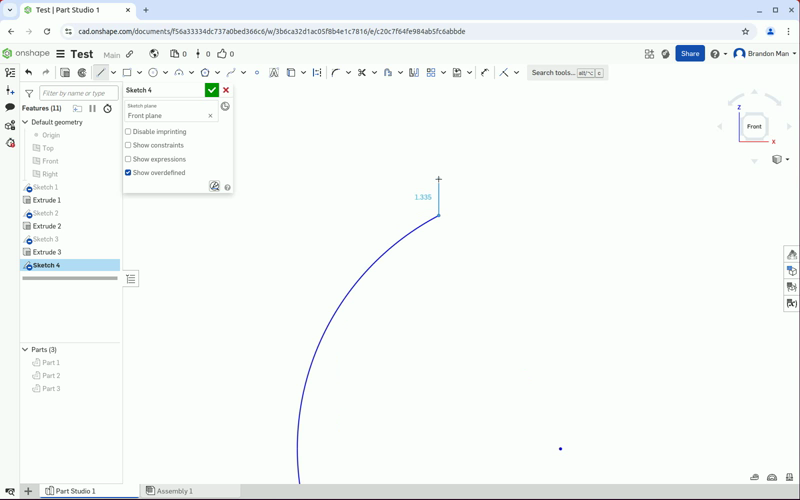
scroll(6)
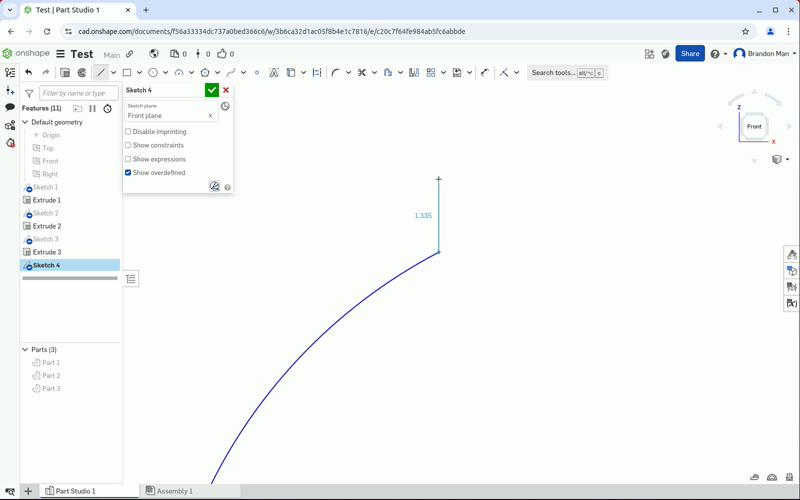
click(438, 178)
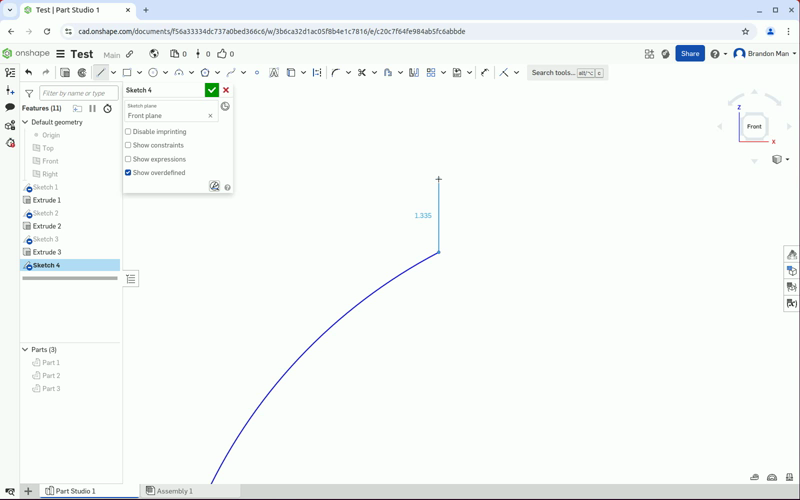
scroll(-6)
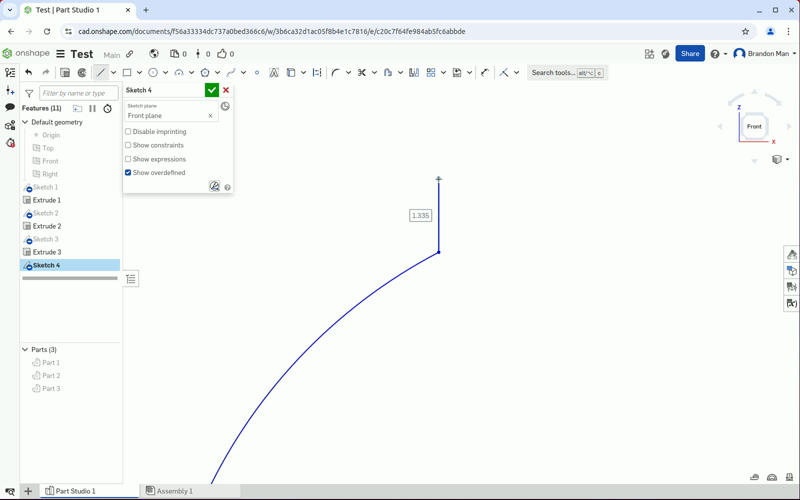
scroll(-6)
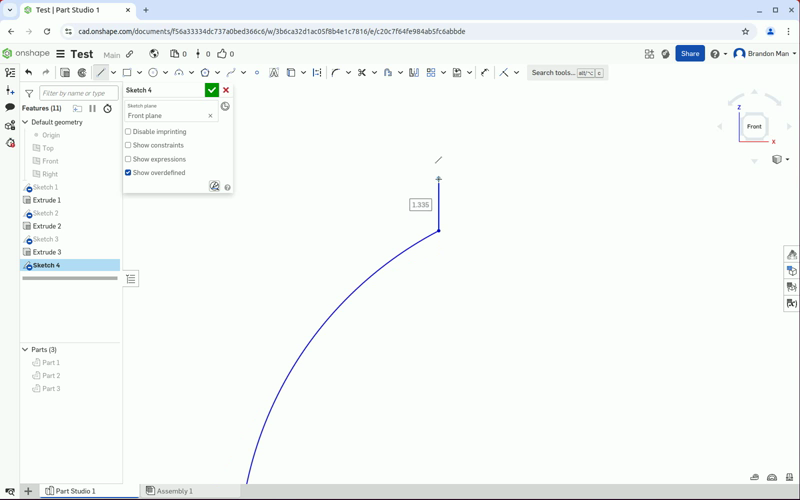
scroll(-6)
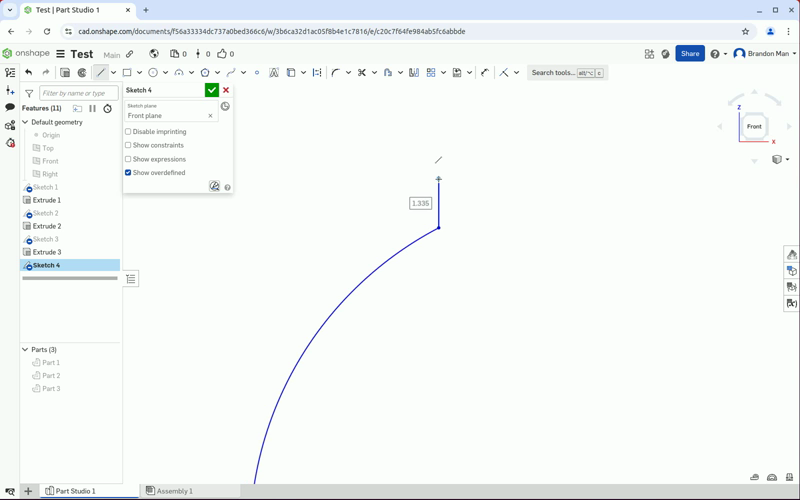
scroll(-6)
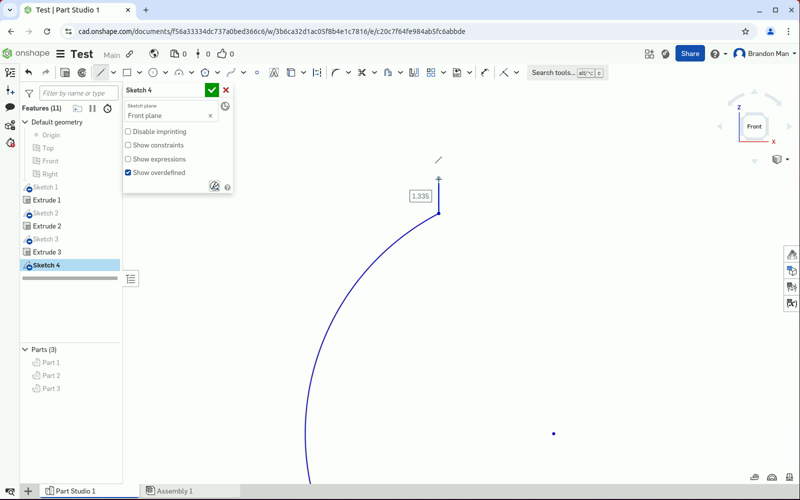
scroll(-6)
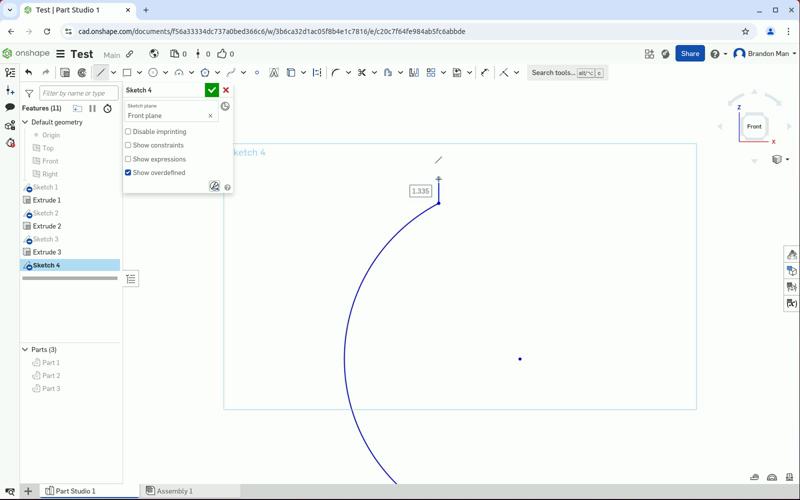
scroll(-6)
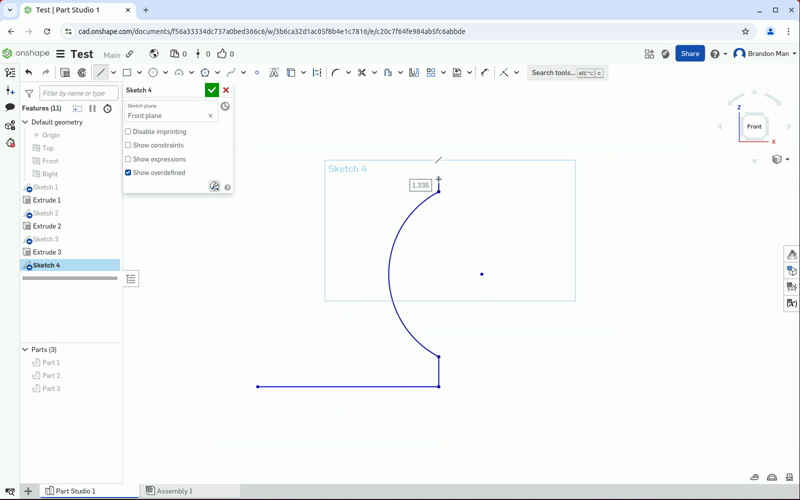
scroll(-6)
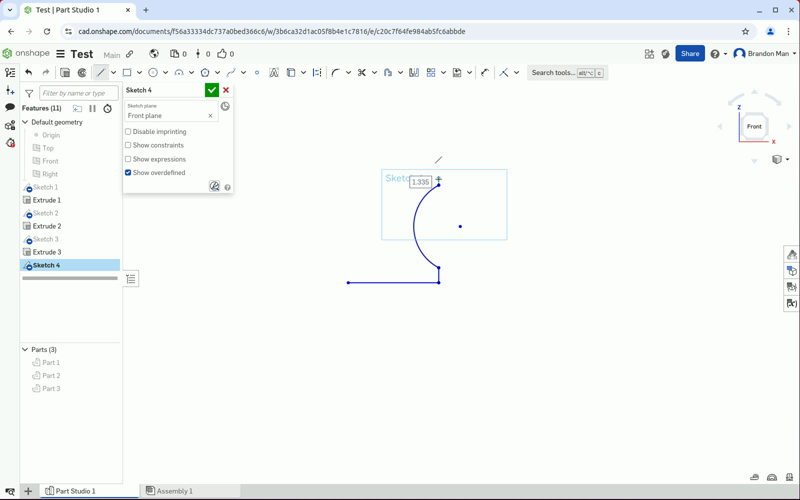
key_up(shift)
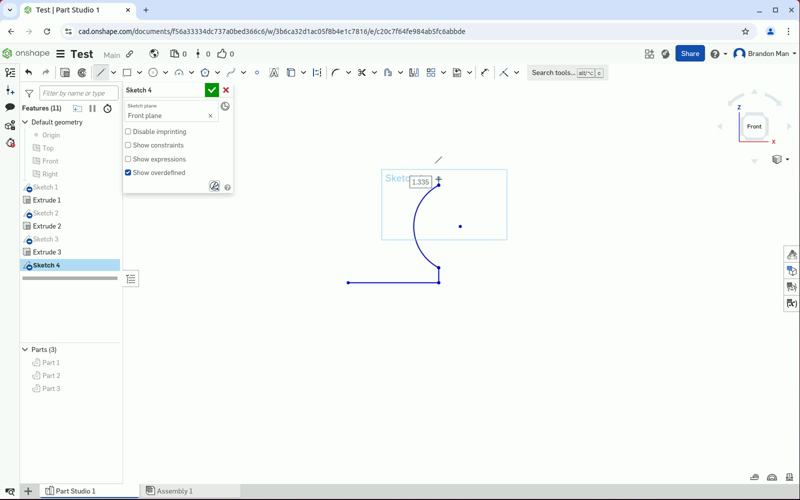
key_down(shift)
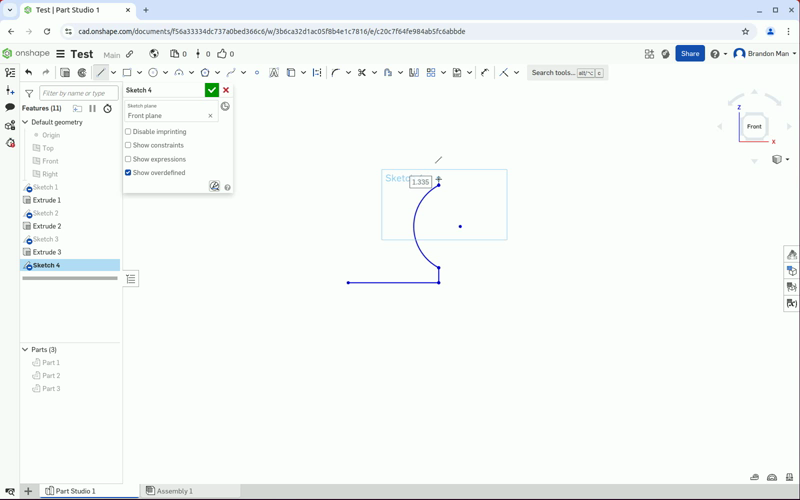
mouse_move(468, 178)
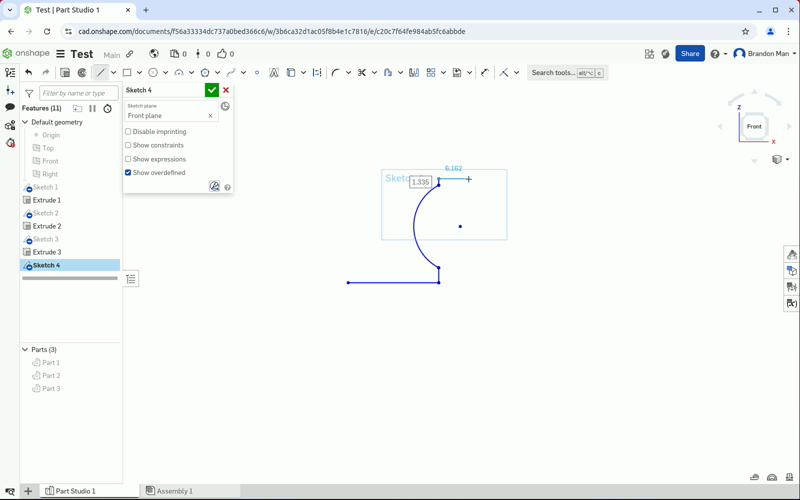
mouse_move(438, 172)
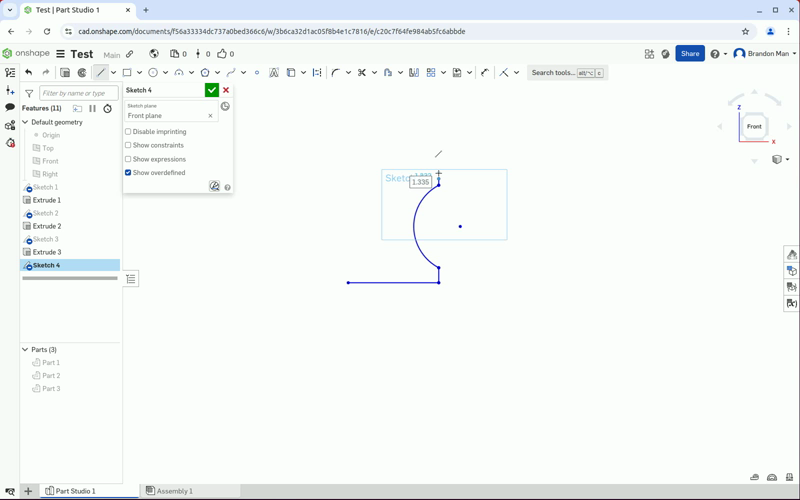
scroll(6)
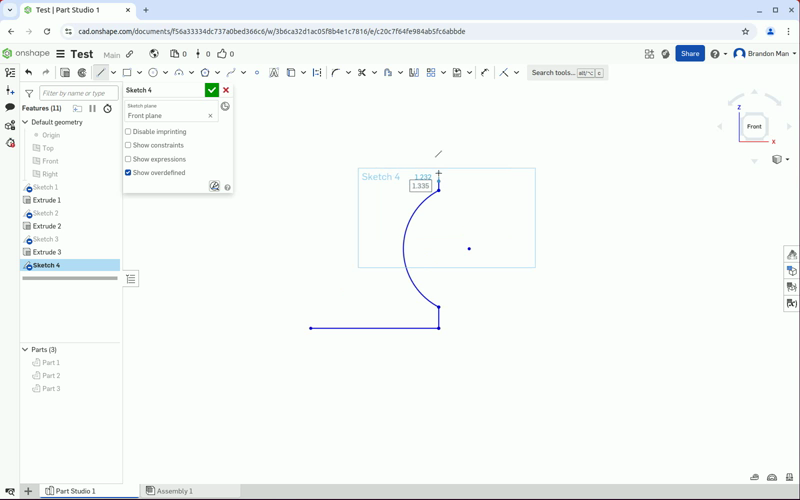
scroll(6)
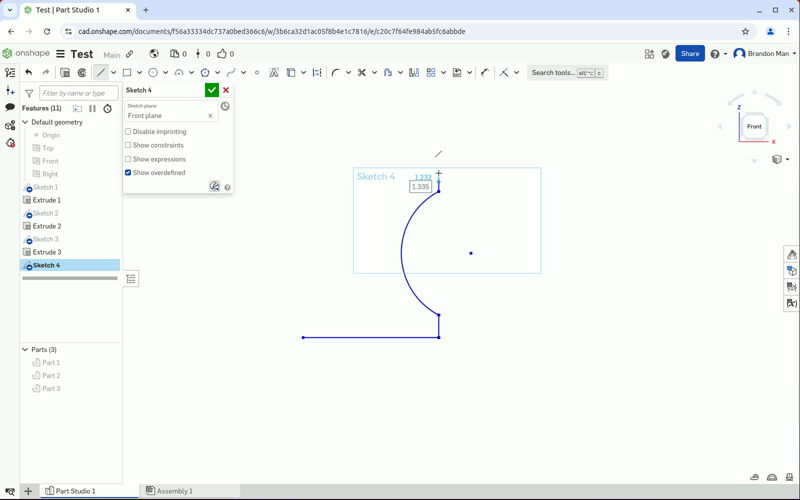
scroll(6)
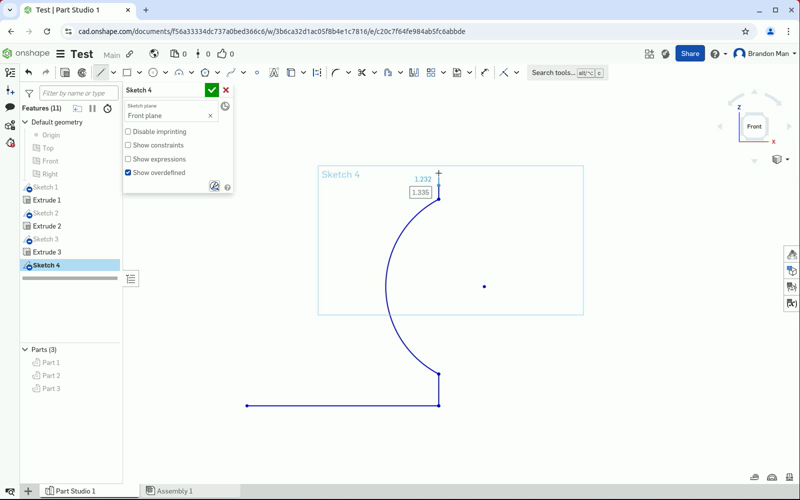
scroll(6)
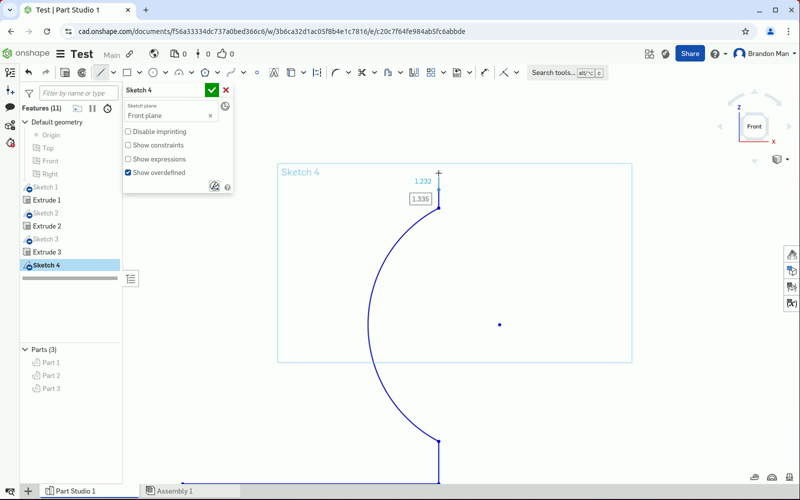
scroll(6)
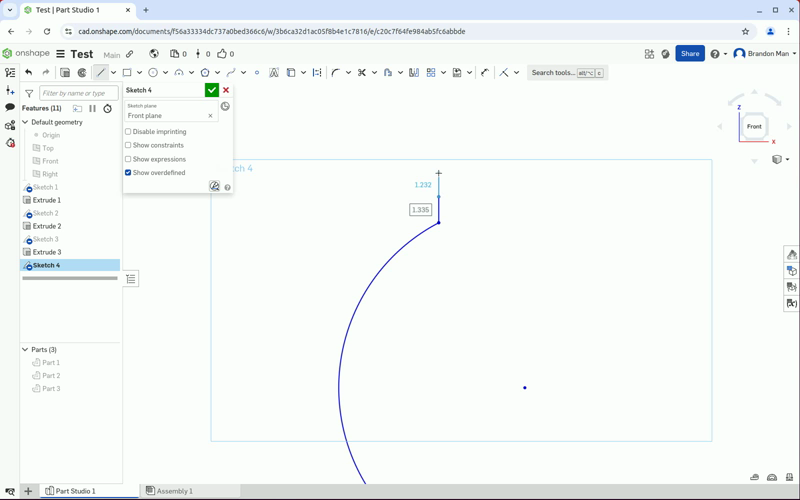
scroll(6)
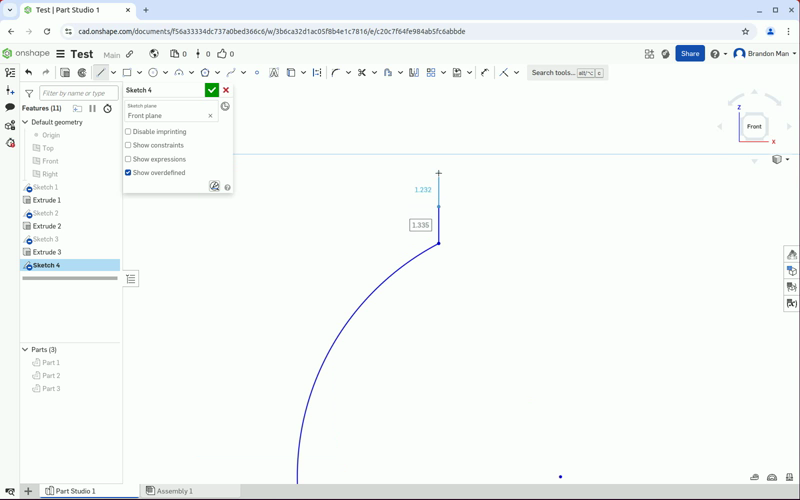
scroll(6)
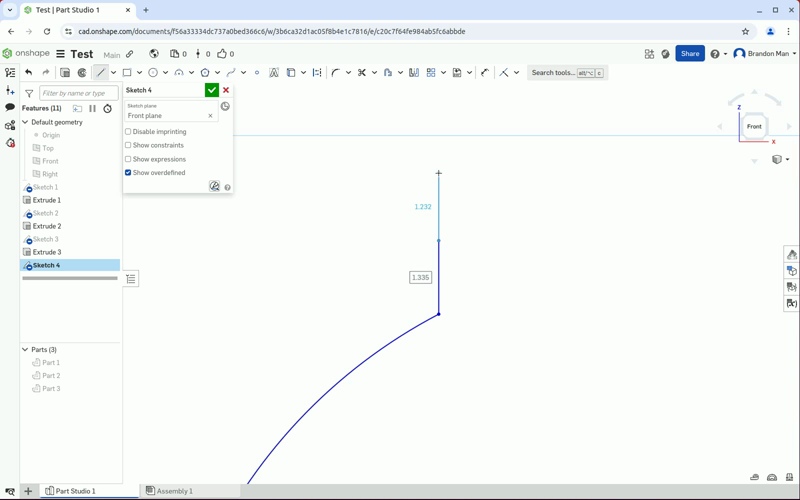
click(438, 172)
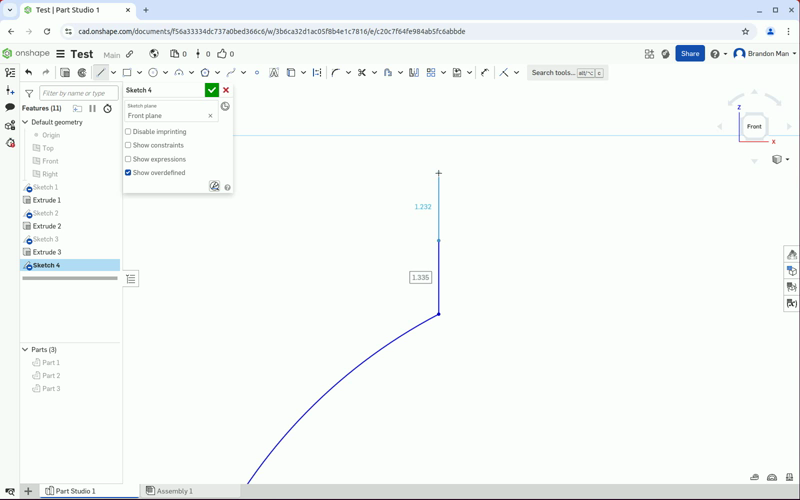
scroll(-6)
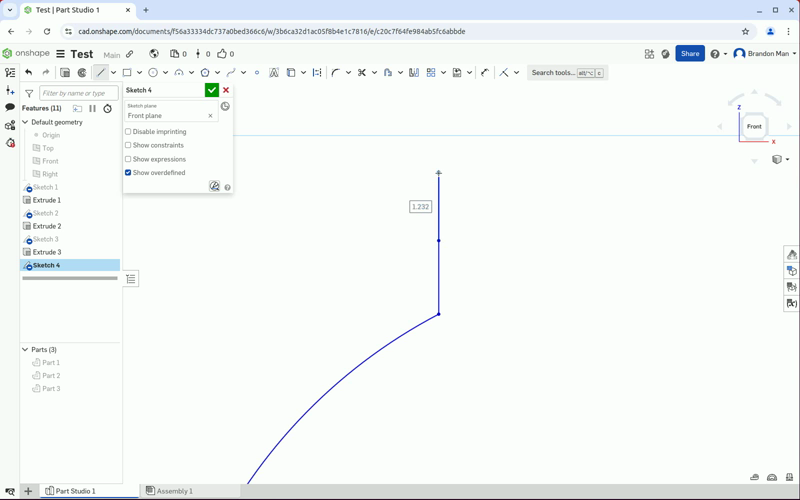
scroll(-6)
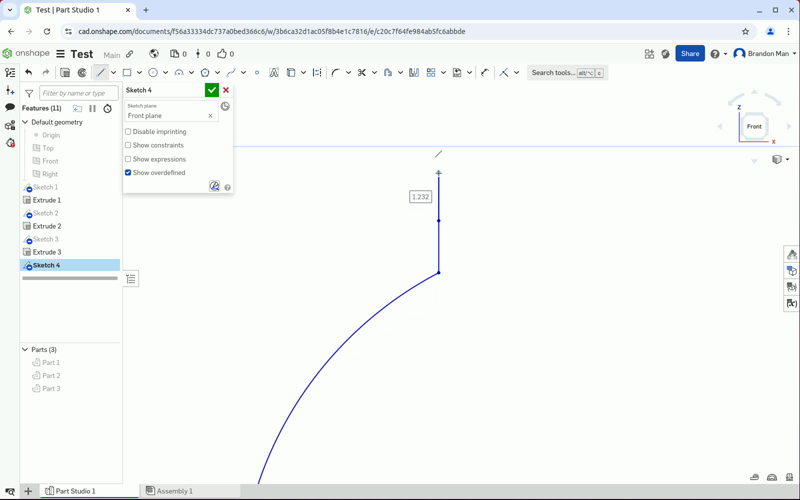
scroll(-6)
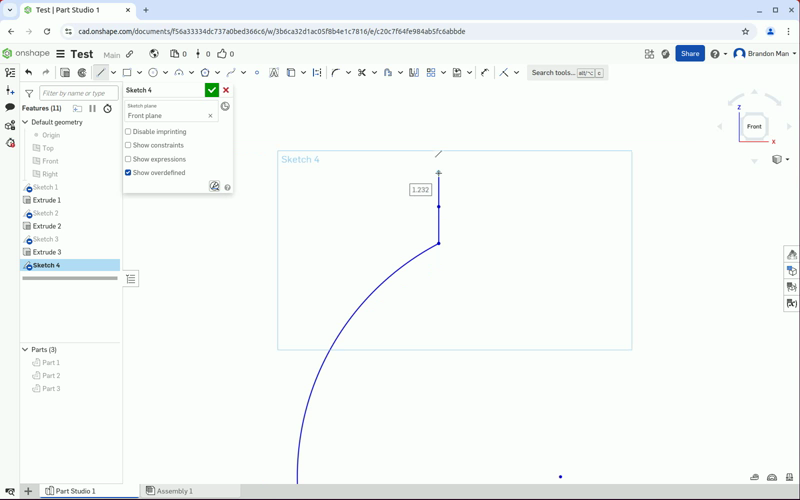
scroll(-6)
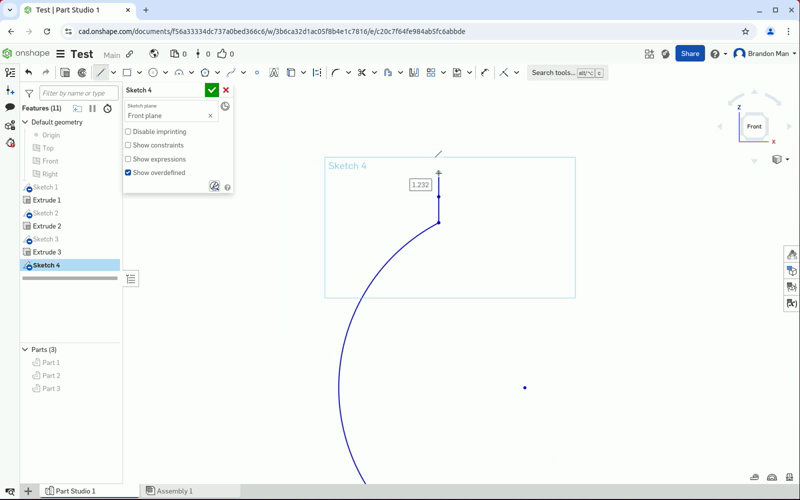
scroll(-6)
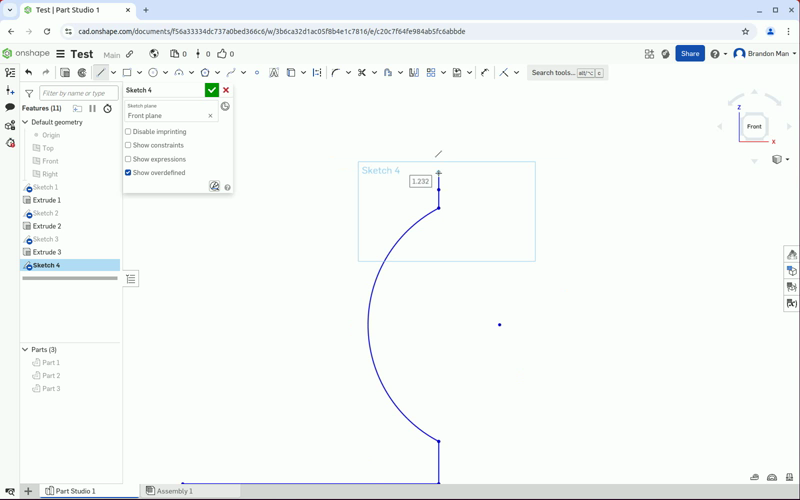
scroll(-6)
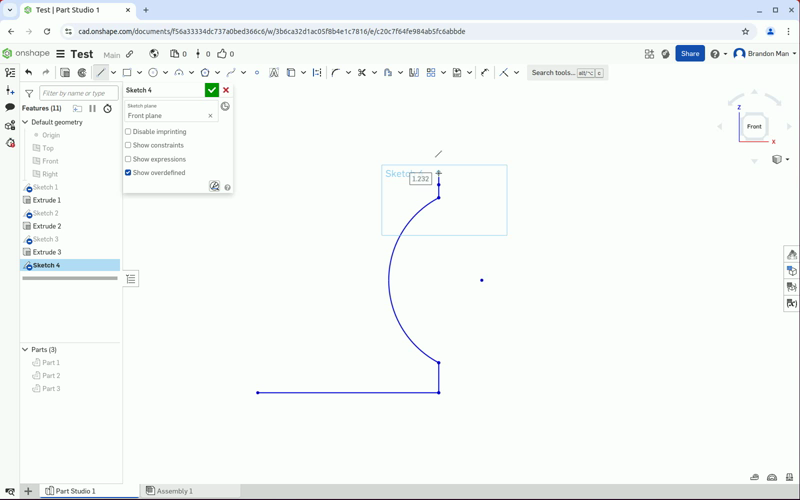
scroll(-6)
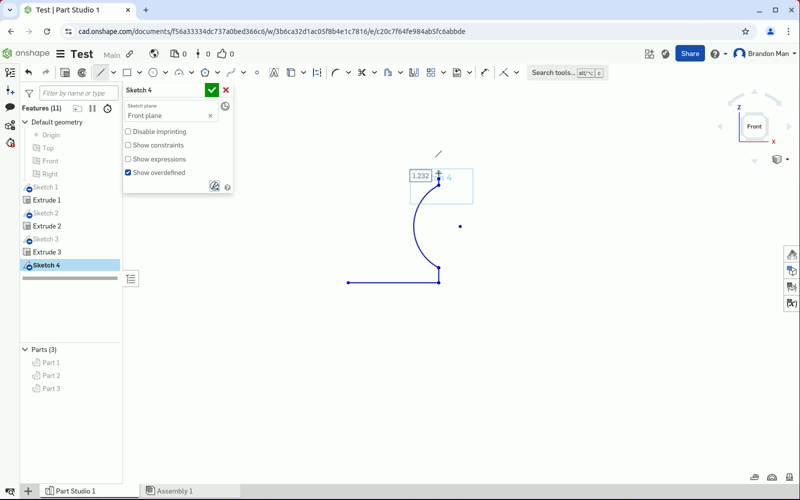
key_up(shift)
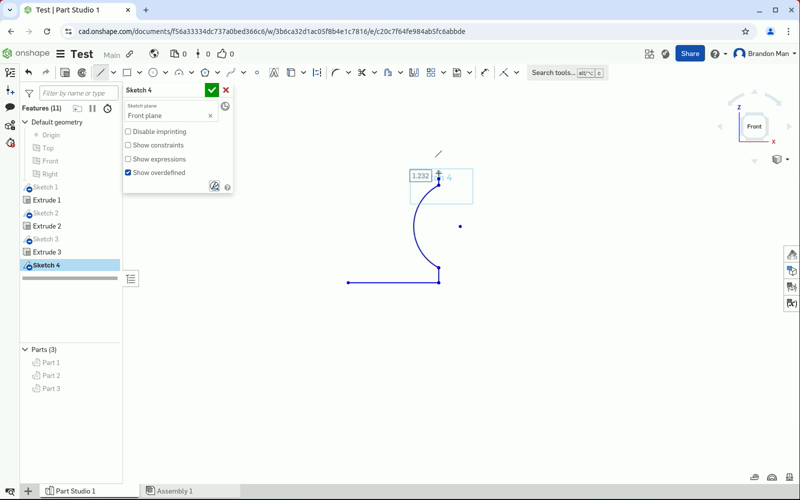
key(esc)
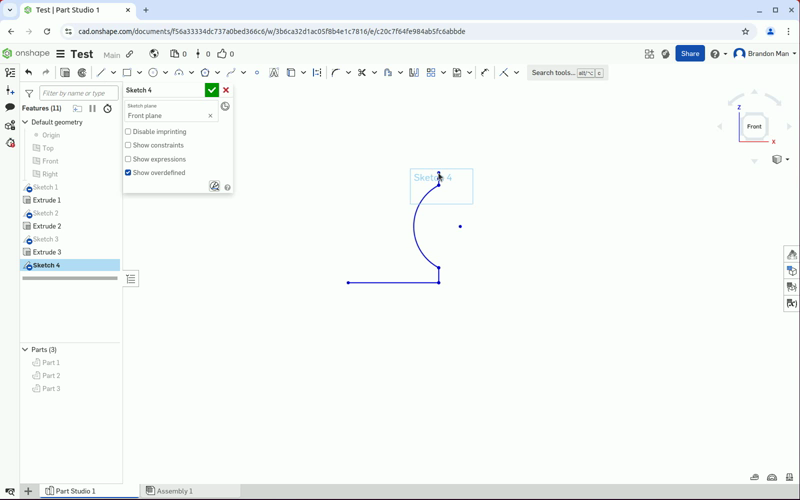
key(a)
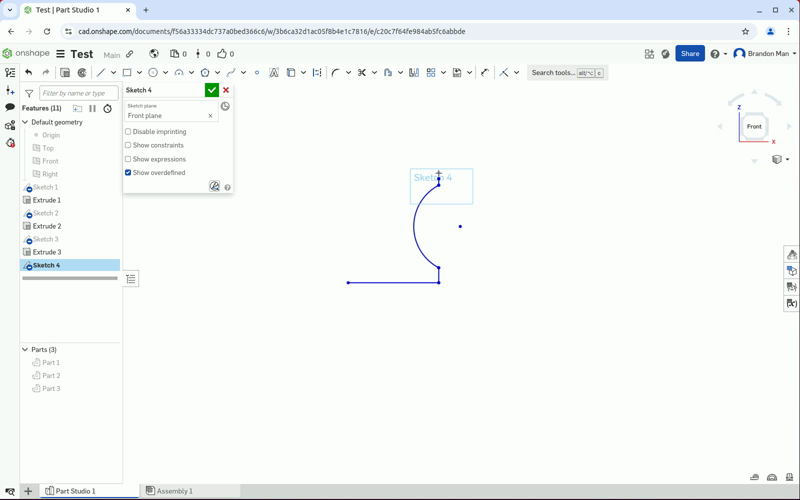
mouse_move(438, 172)
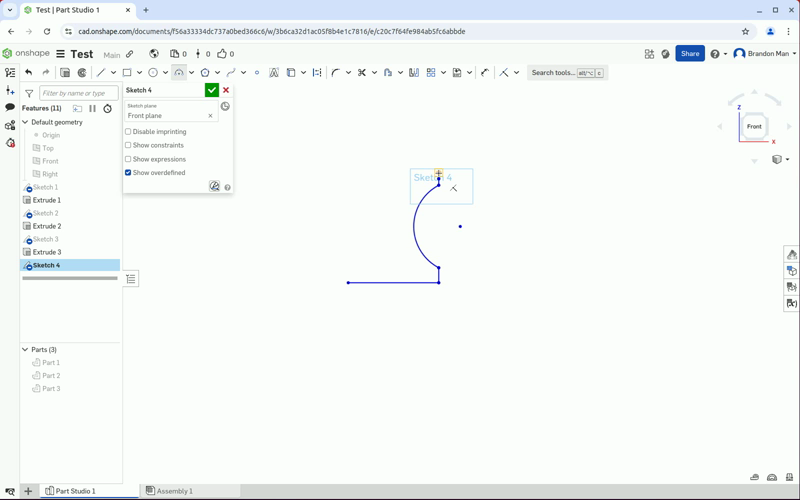
click(438, 172)
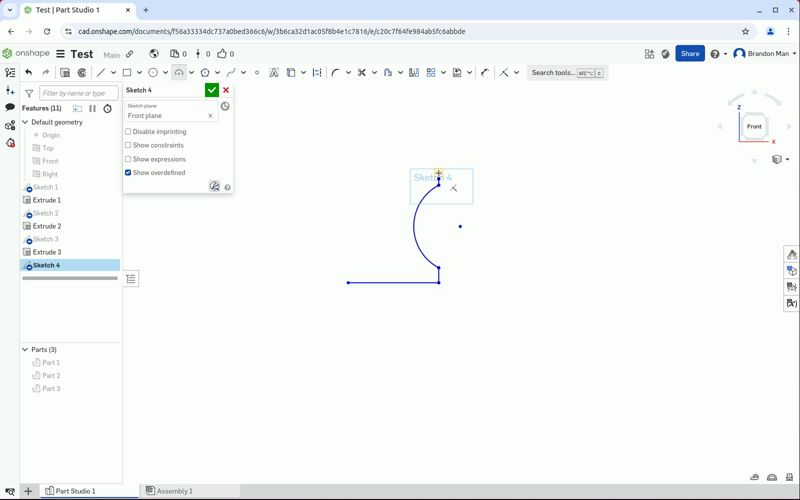
mouse_move(348, 282)
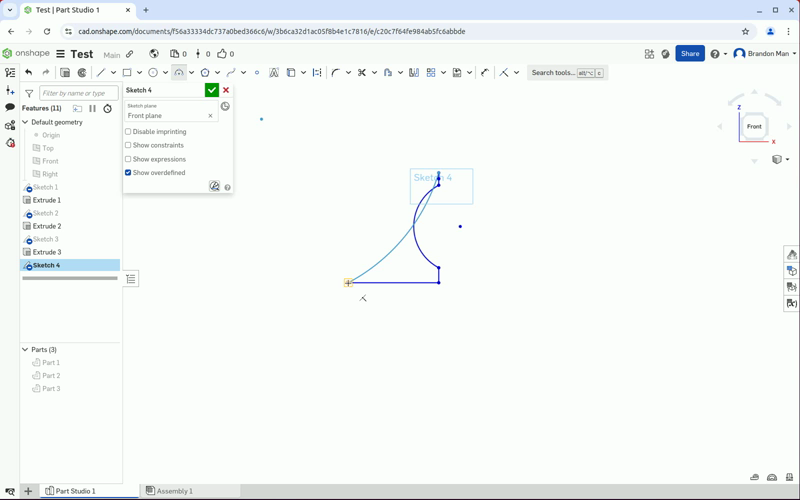
click(348, 282)
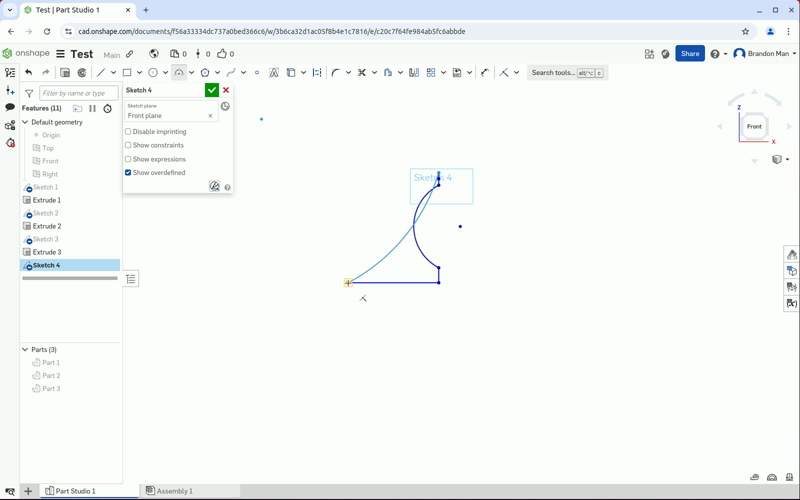
key_down(shift)
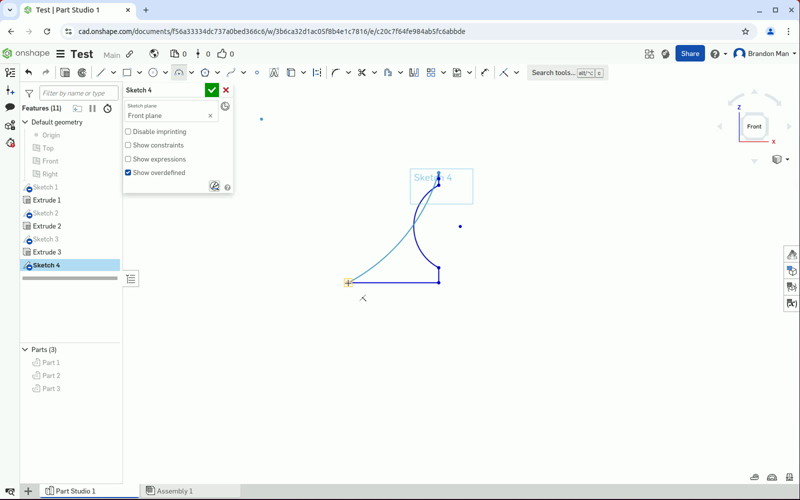
mouse_move(373, 211)
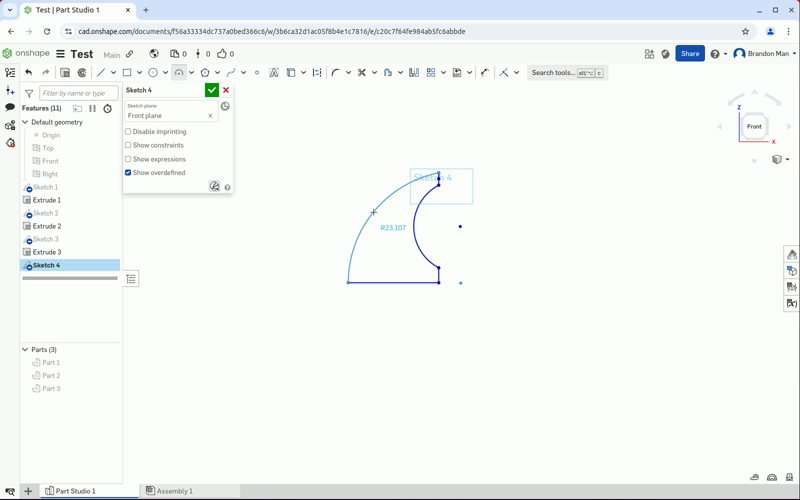
click(373, 211)
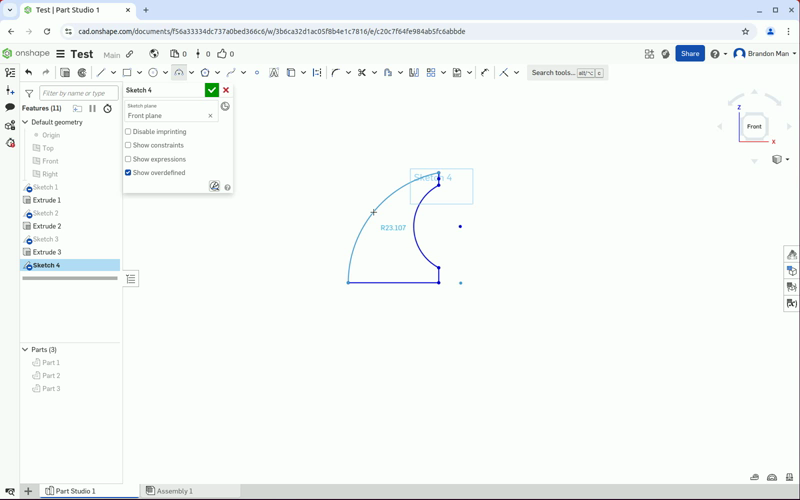
key_up(shift)
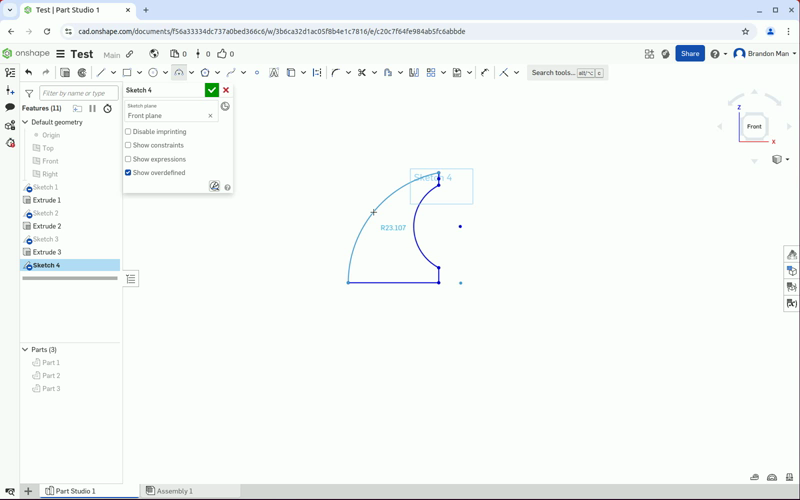
key(esc)
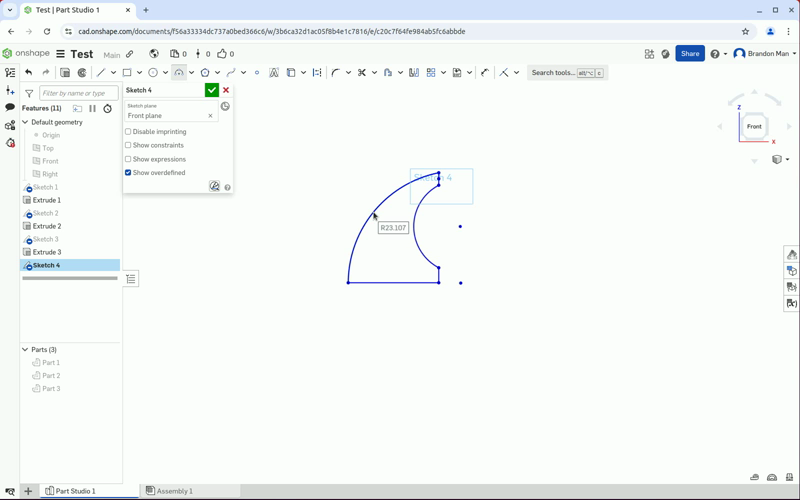
mouse_move(399, 241)
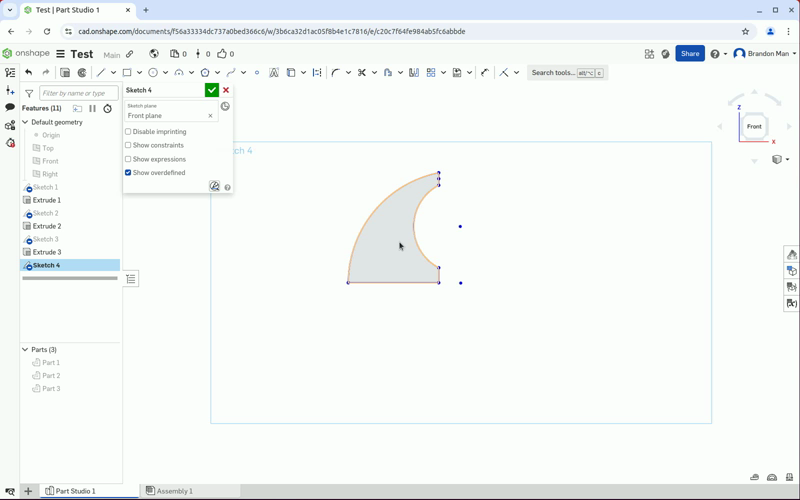
click(399, 241)
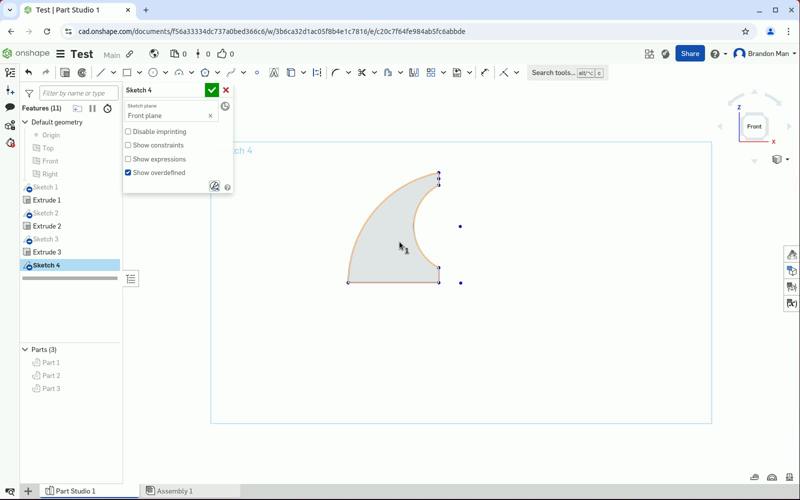
mouse_move(73, 352)
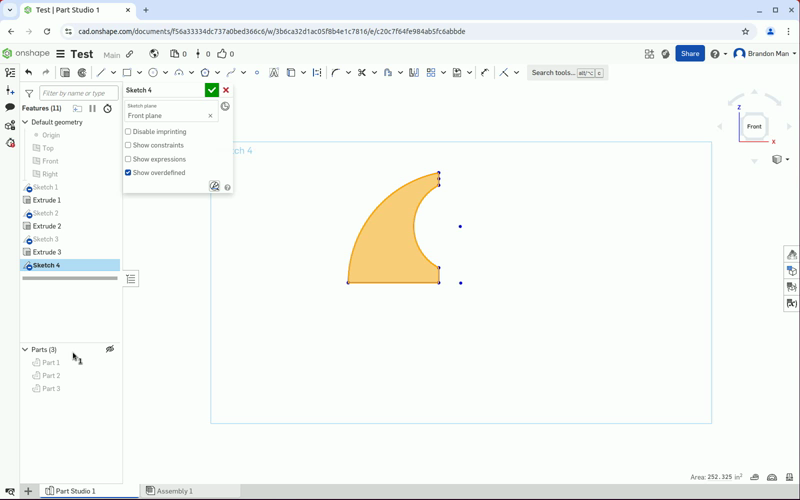
key(shift+y)
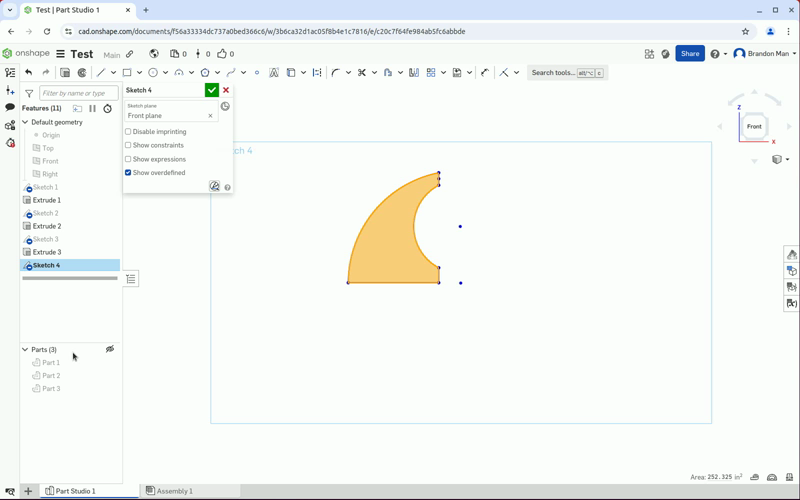
key(shift+e)
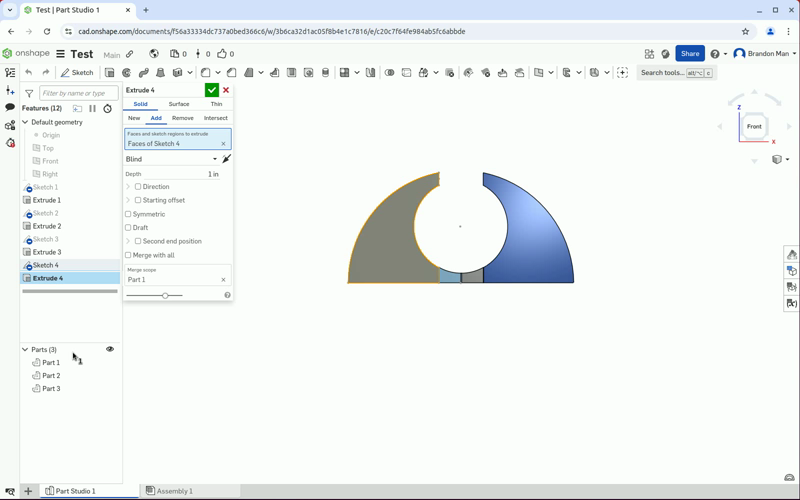
mouse_move(143, 106)
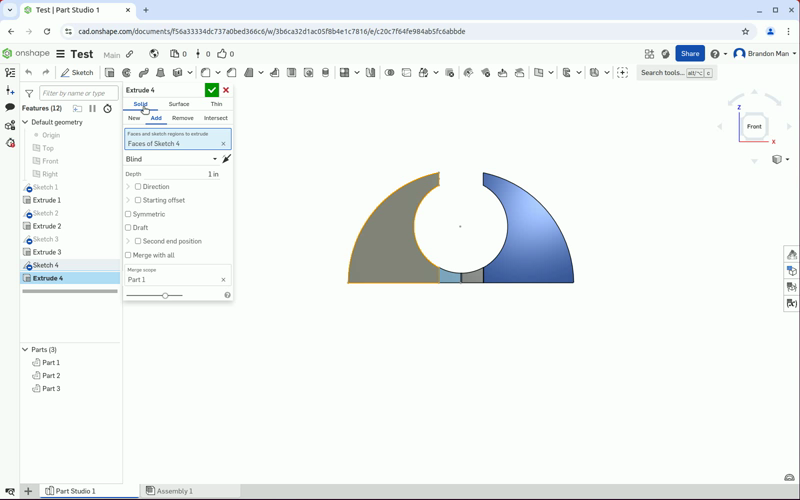
click(143, 106)
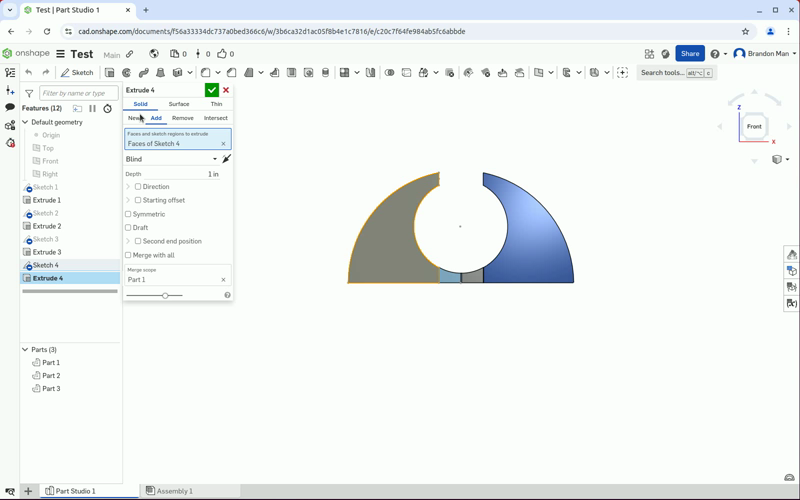
mouse_move(137, 120)
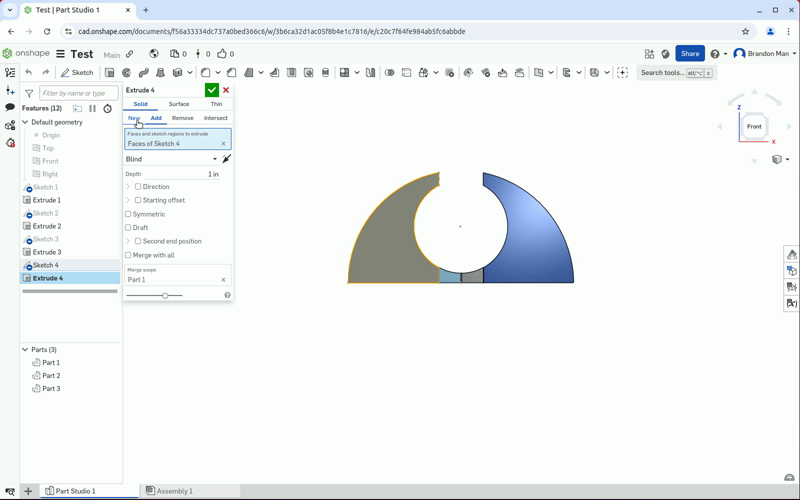
click(137, 120)
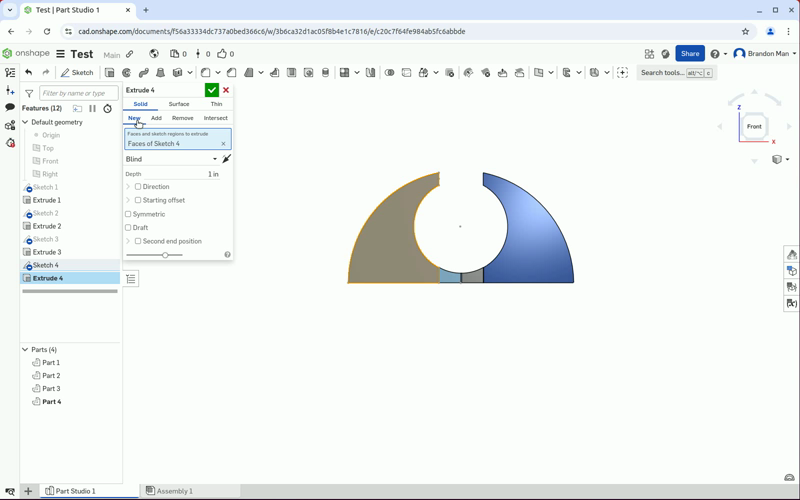
key(tab, 4)
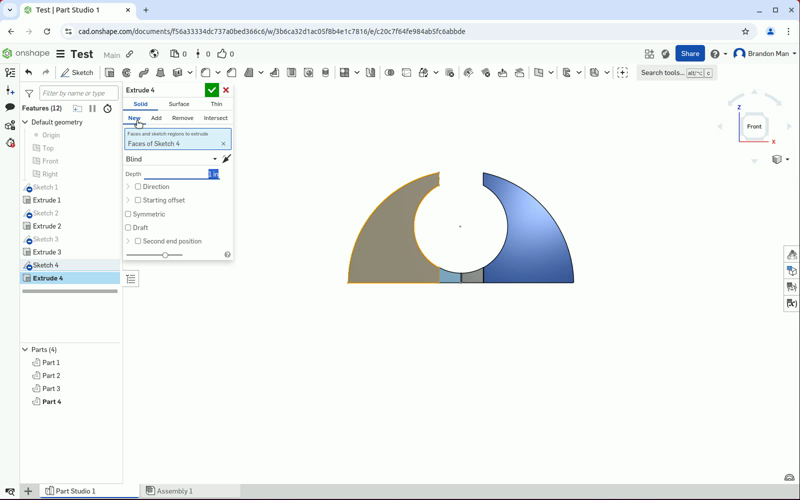
text(15.406)
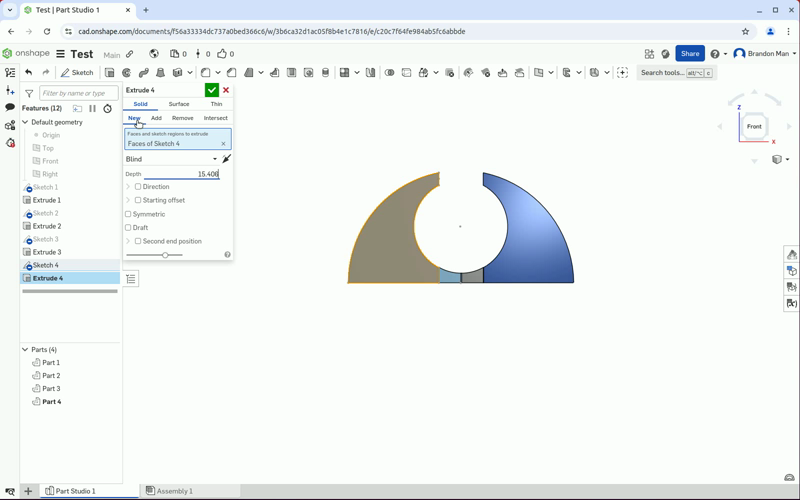
key(tab, 3)
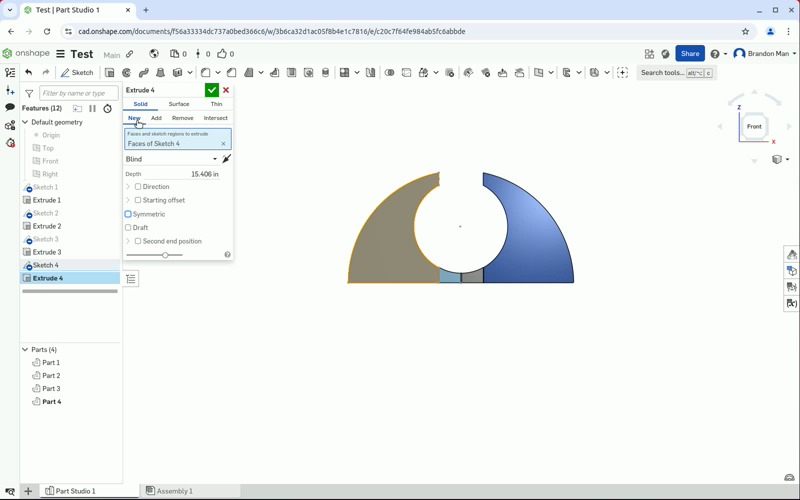
key(space)
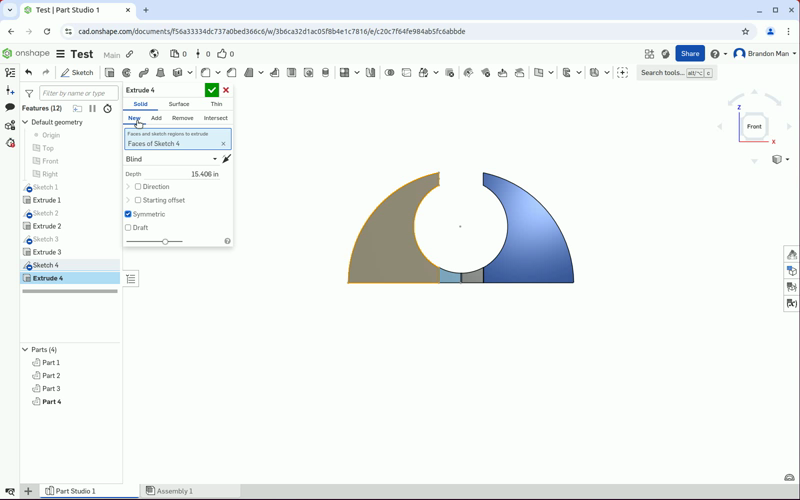
key(enter)
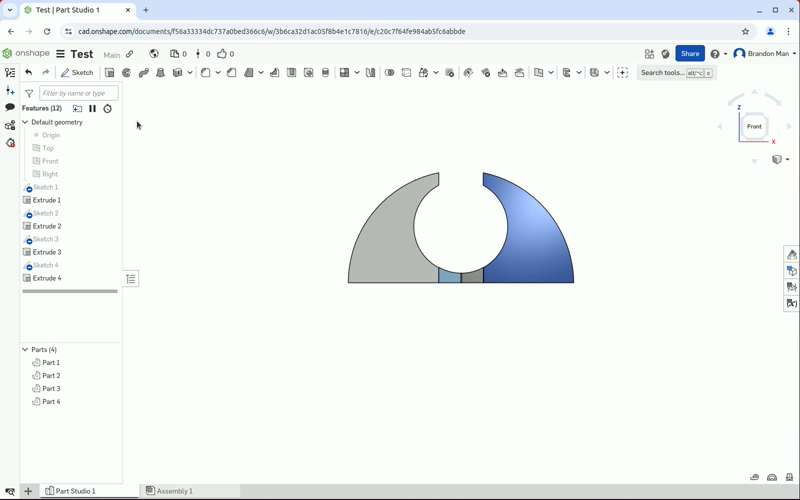
key(shift+h)
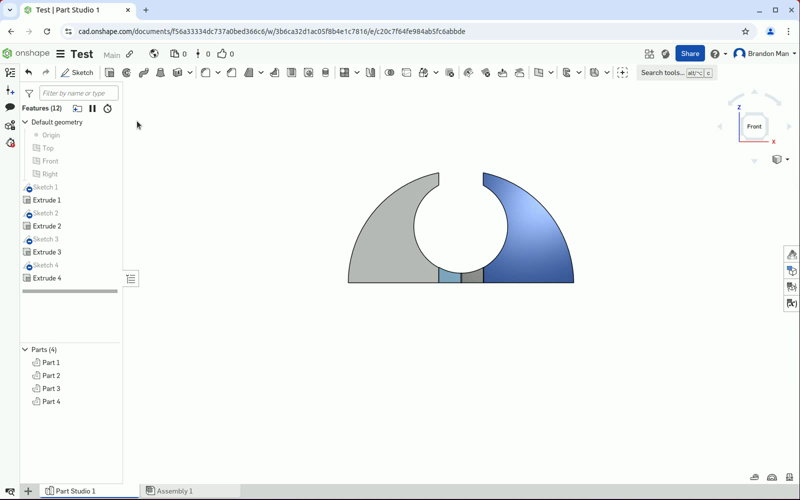
key(shift+h)
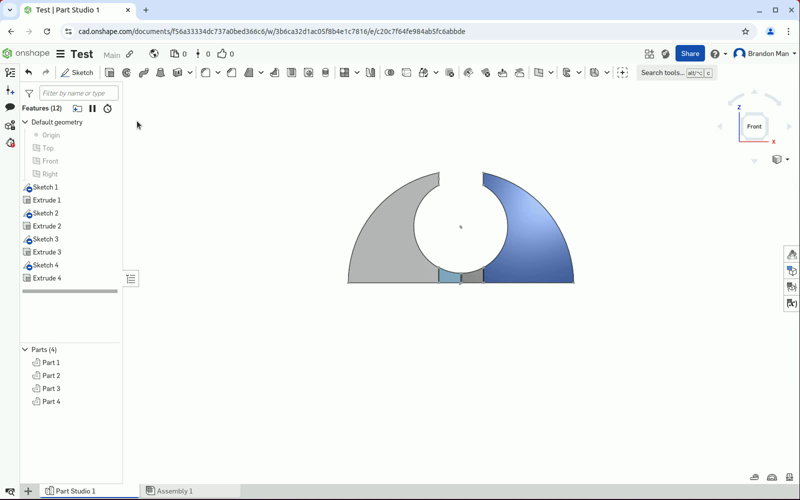
key(shift+7)
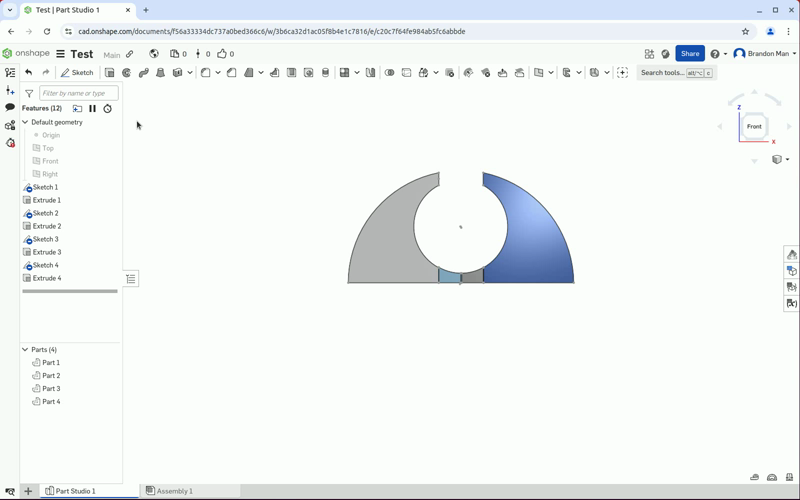
key(left, 2)
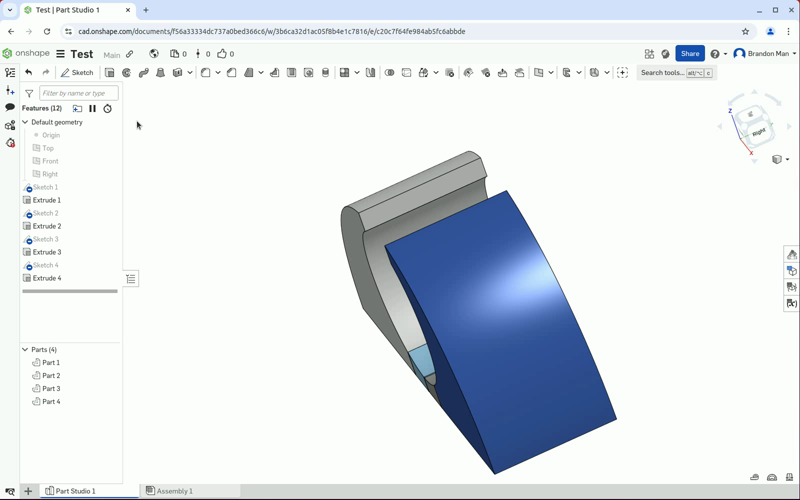
key(down, 2)
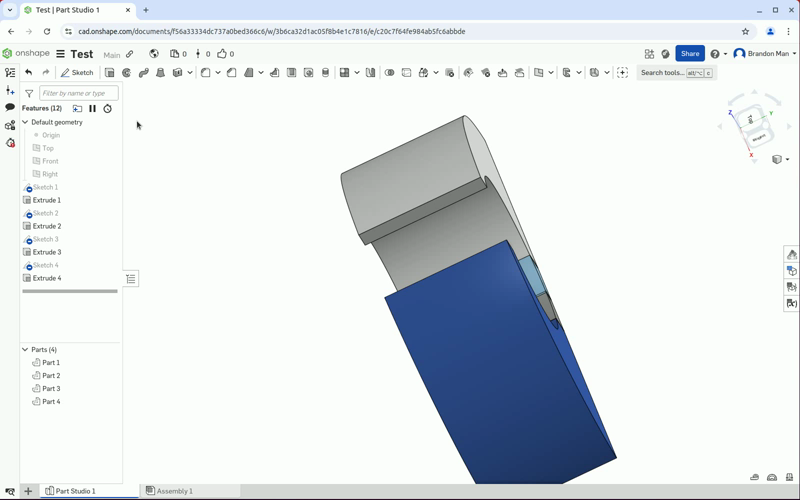
key(up, 2)
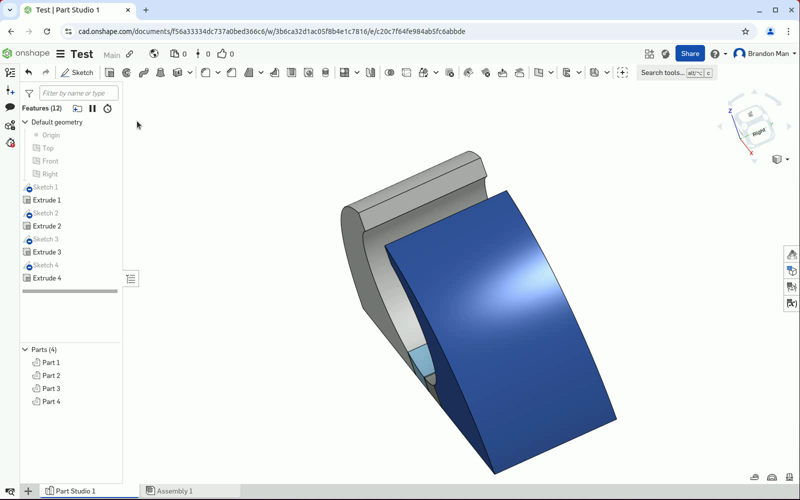
key(right, 2)
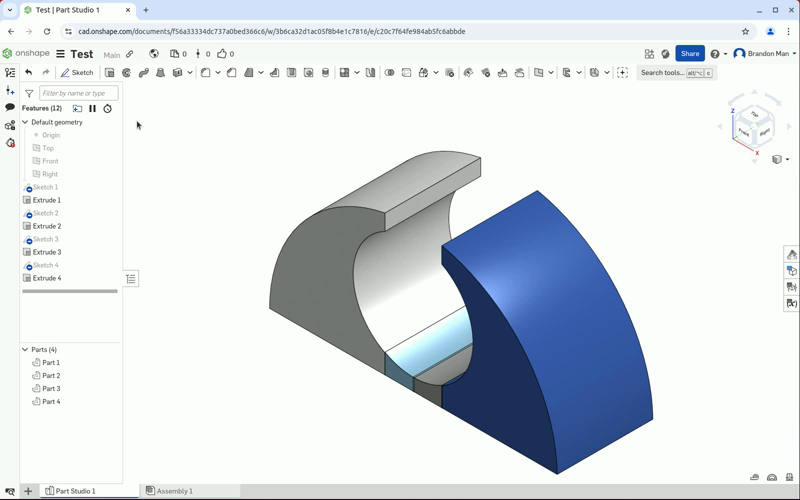
mouse_move(73, 189)
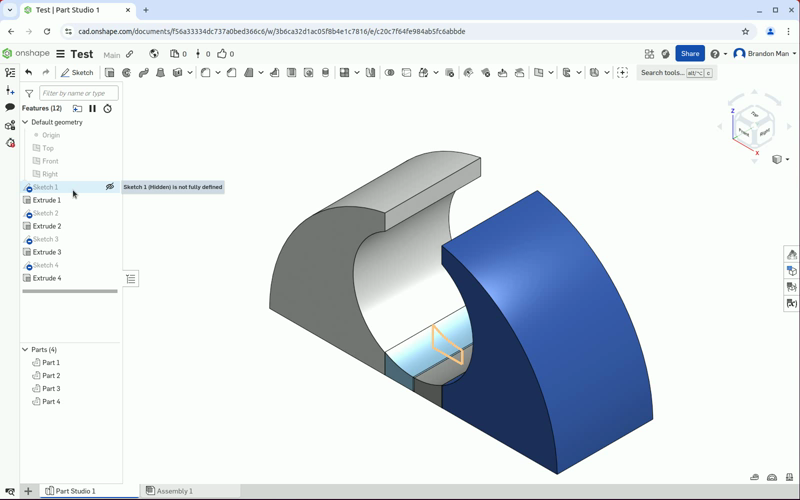
click(73, 189)